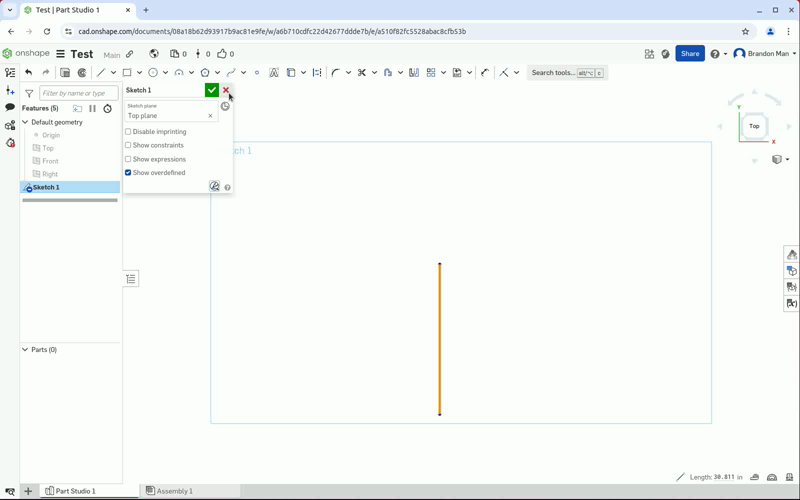
key(shift+h)
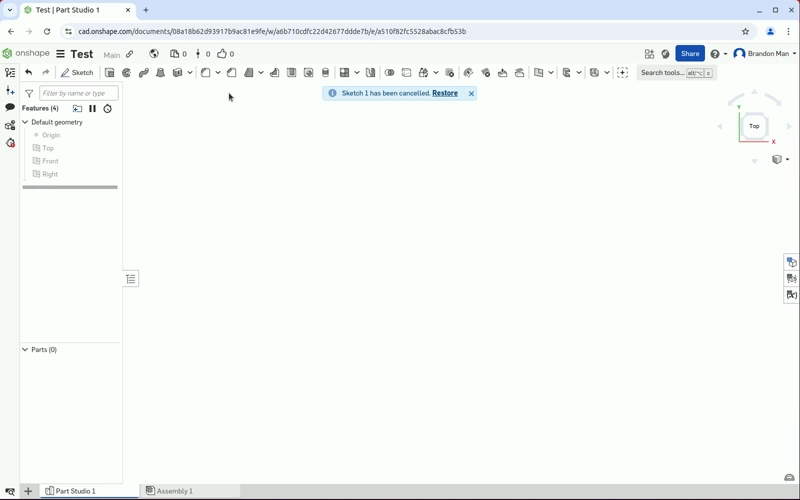
mouse_move(73, 352)
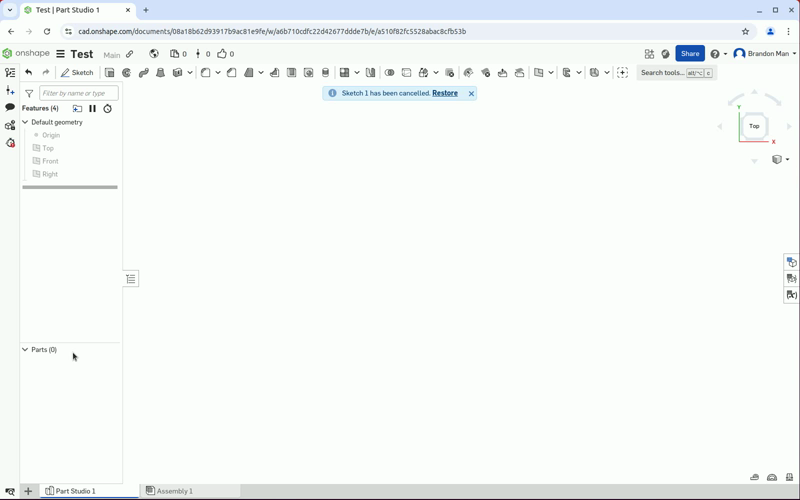
key(y)
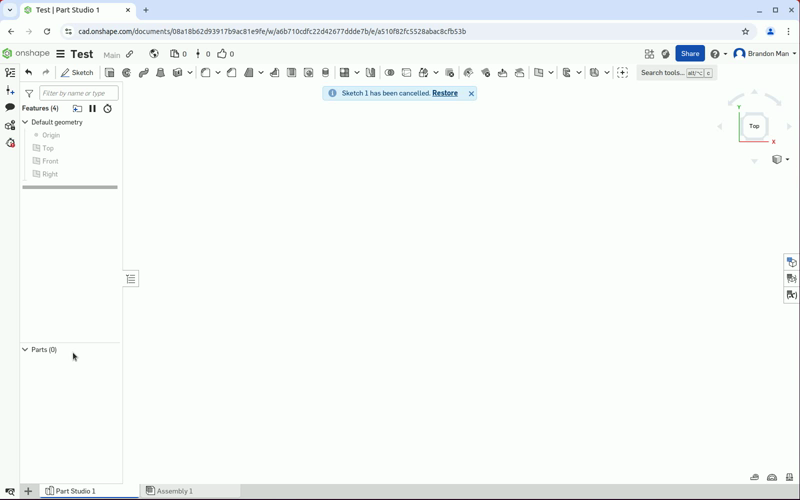
key(shift+p)
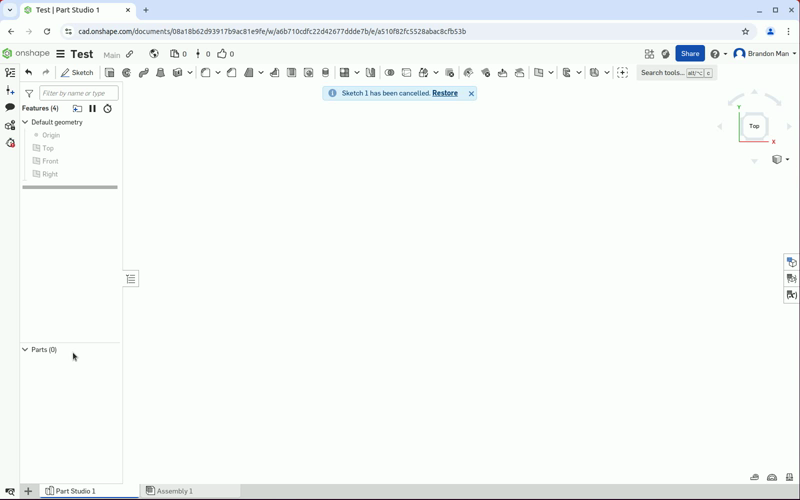
key(space)
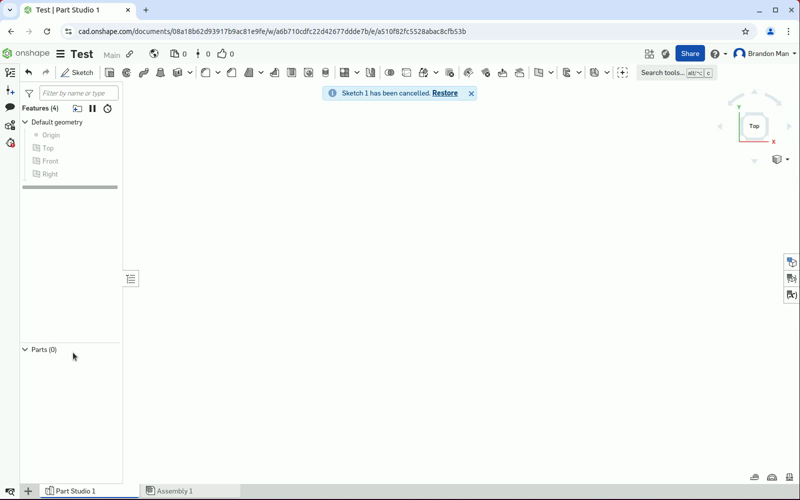
key_down(shift)
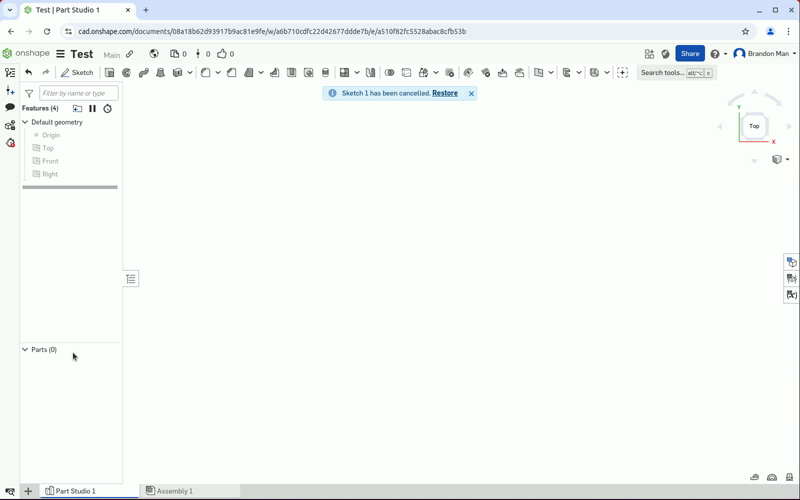
key(up)
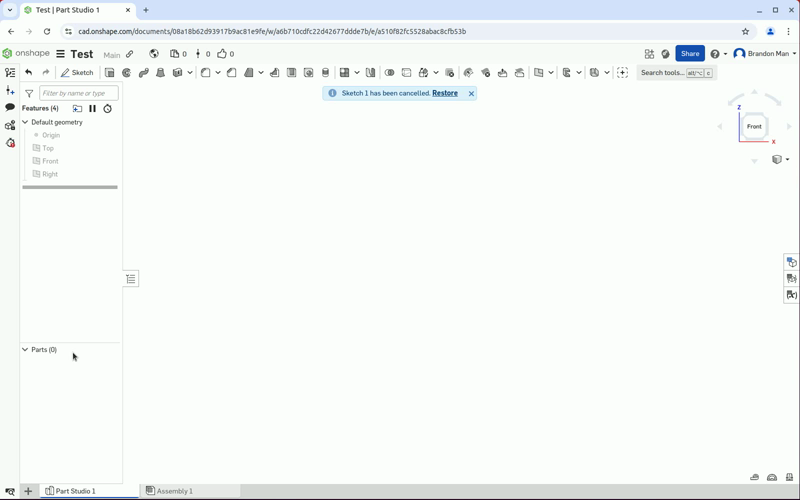
key_up(shift)
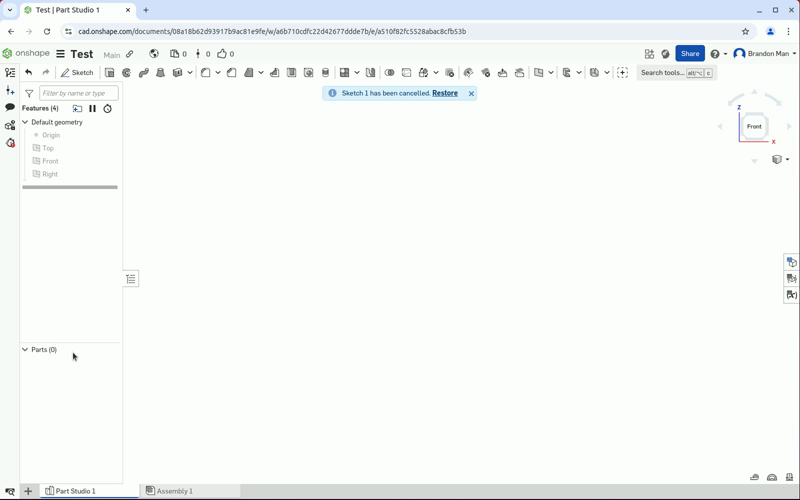
mouse_move(73, 352)
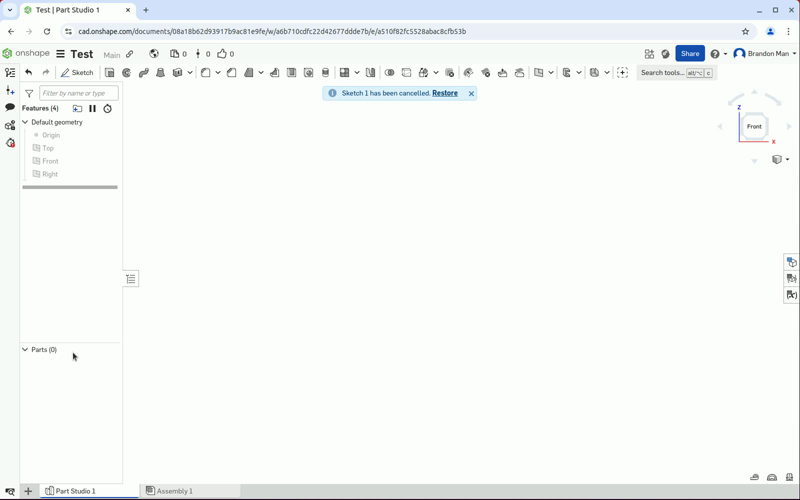
key(shift+y)
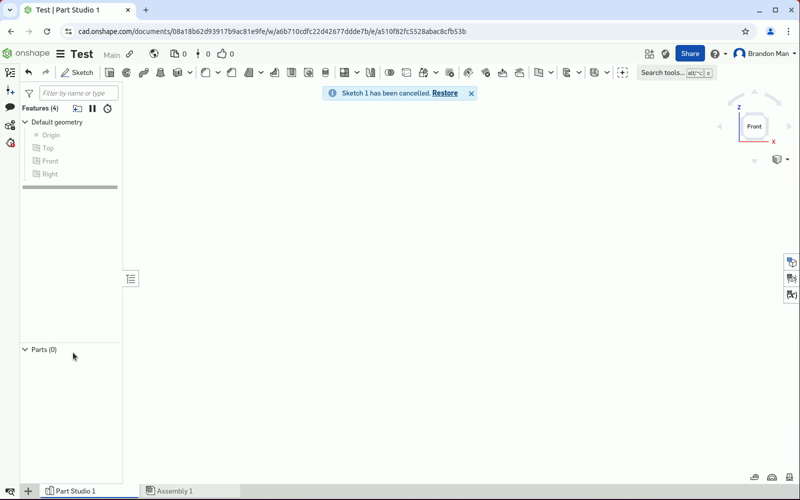
key(shift+s)
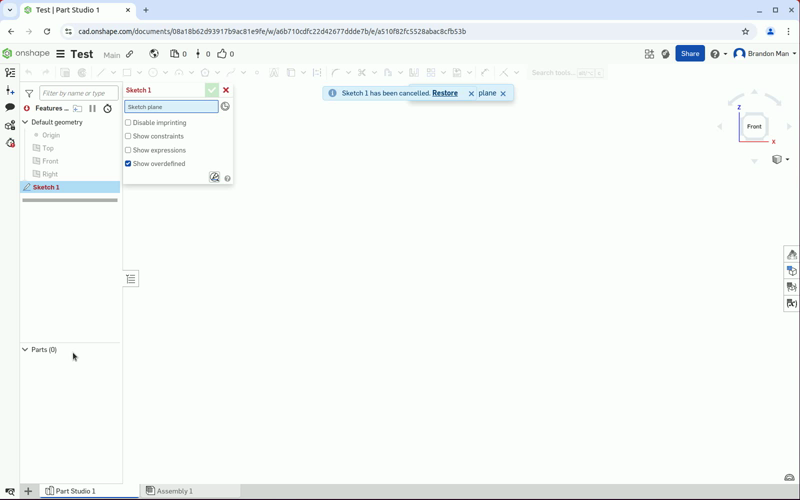
mouse_move(73, 163)
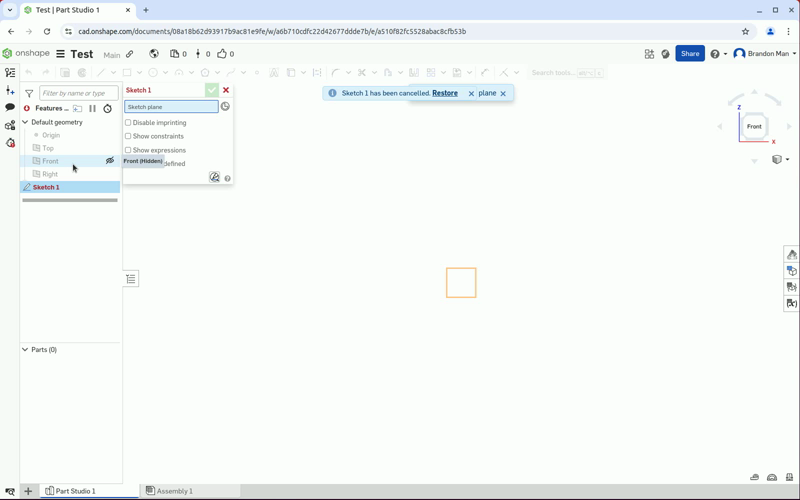
click(73, 163)
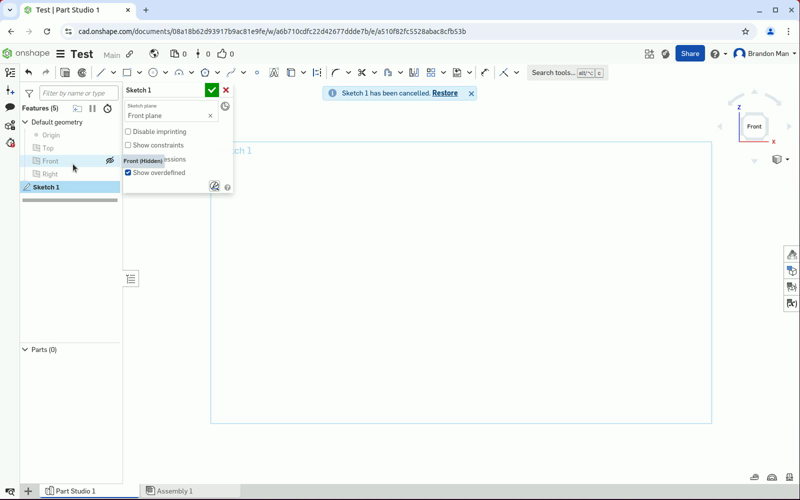
mouse_move(73, 352)
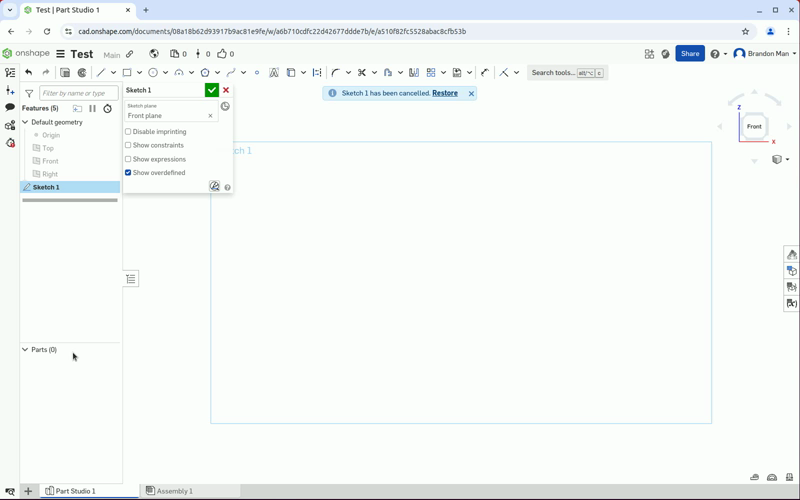
key(y)
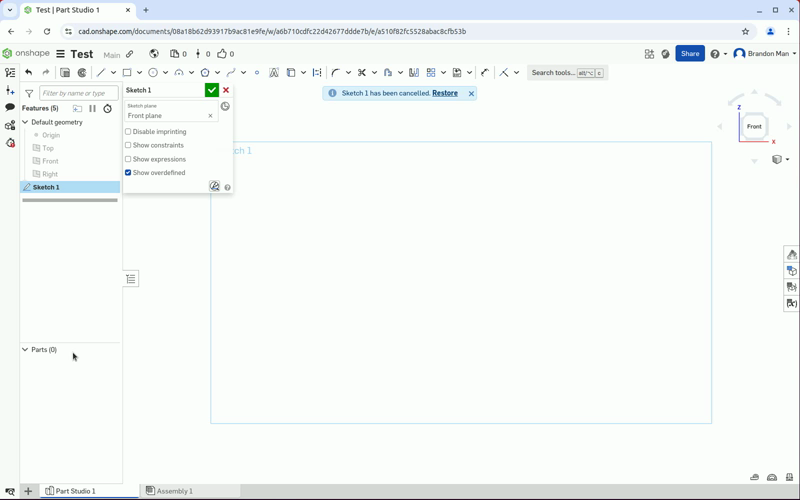
key(l)
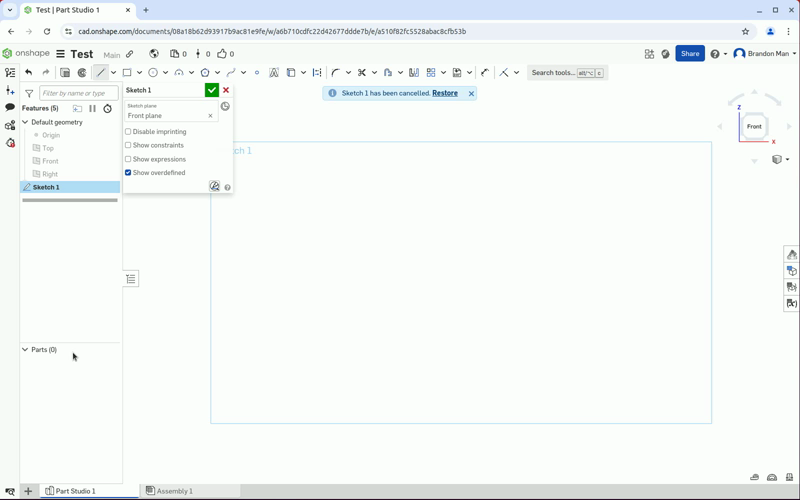
key_down(shift)
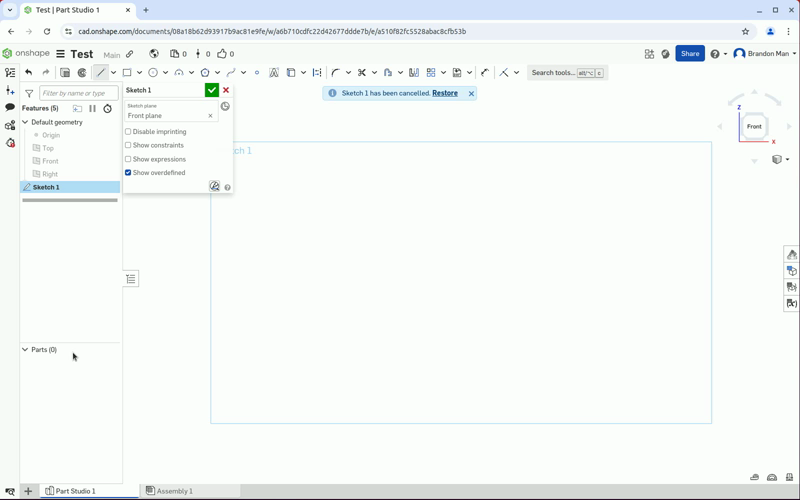
mouse_move(466, 326)
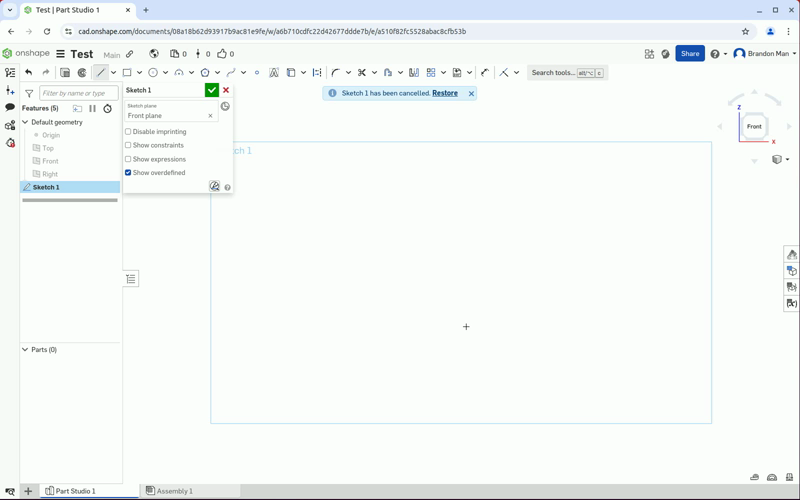
click(466, 326)
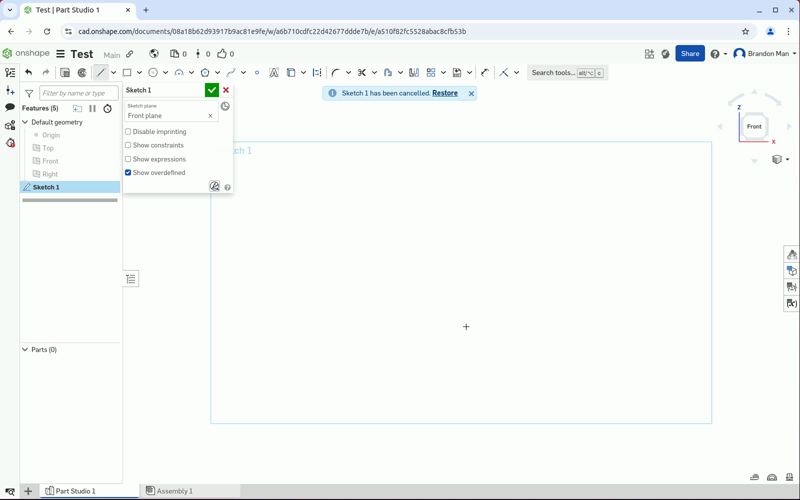
key_up(shift)
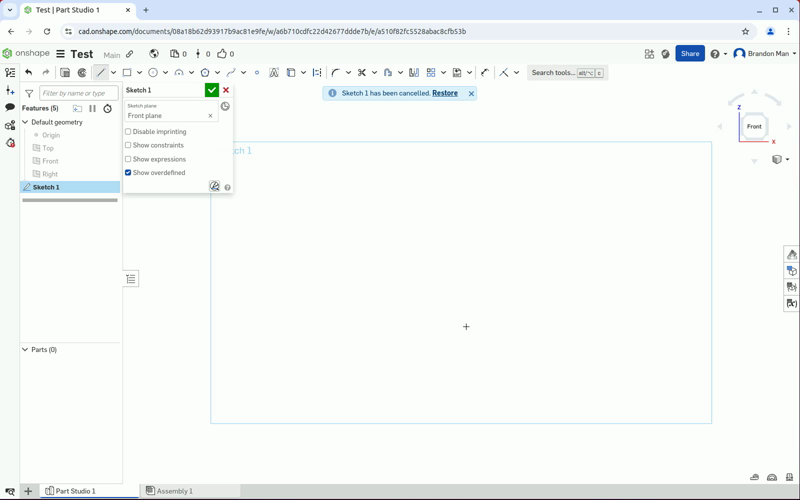
key_down(shift)
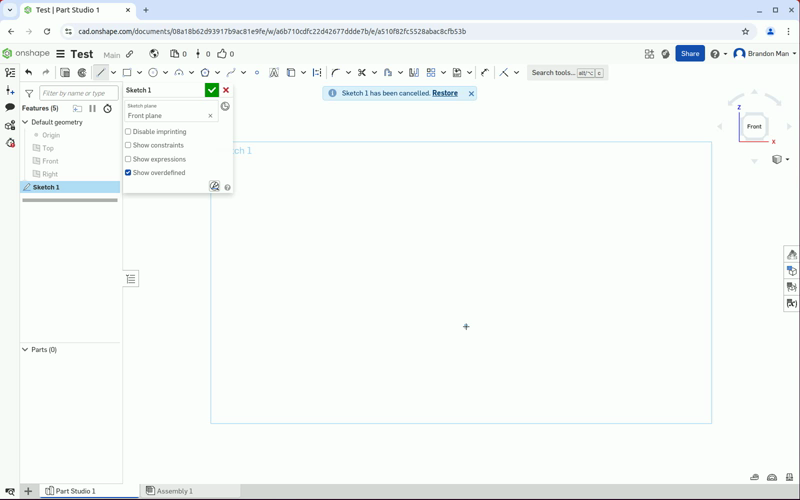
mouse_move(496, 326)
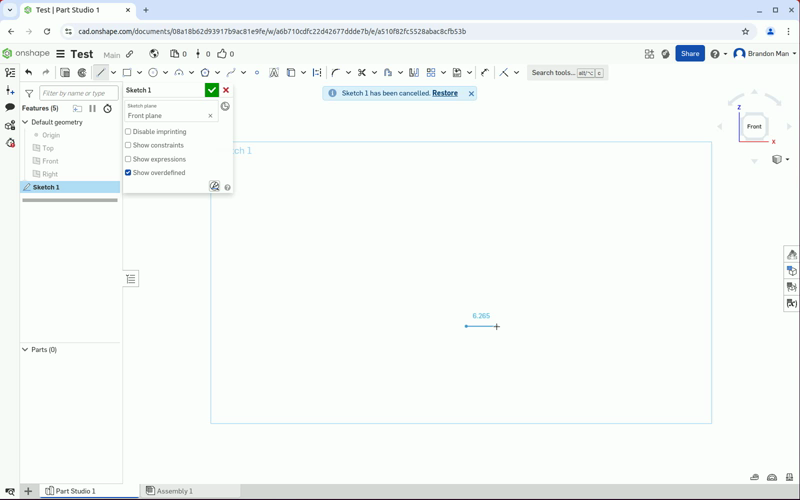
mouse_move(471, 325)
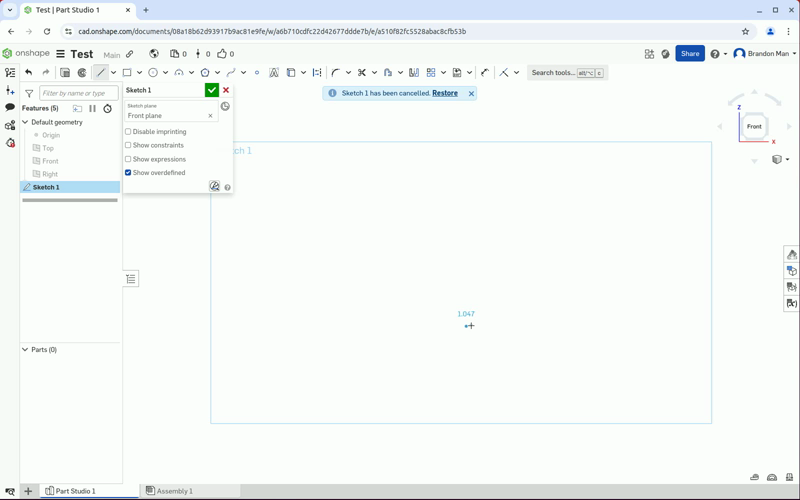
scroll(6)
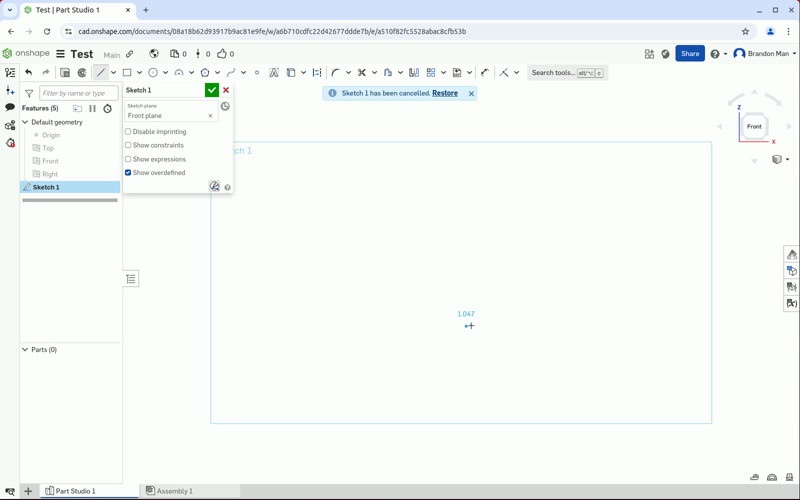
scroll(6)
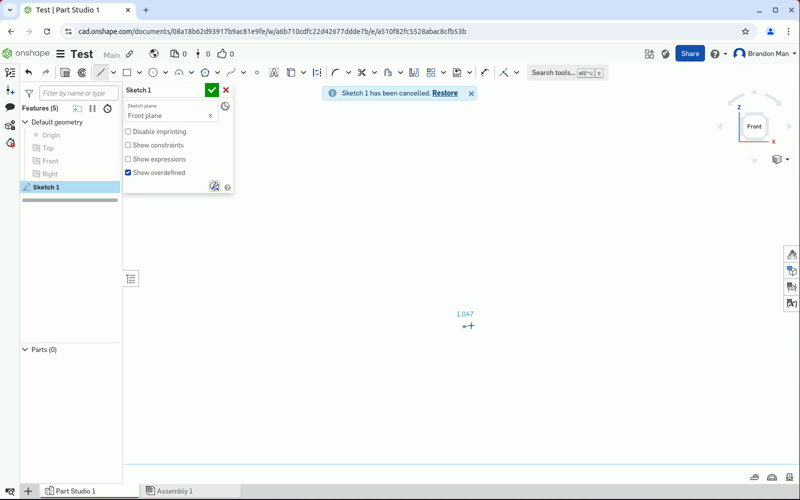
scroll(6)
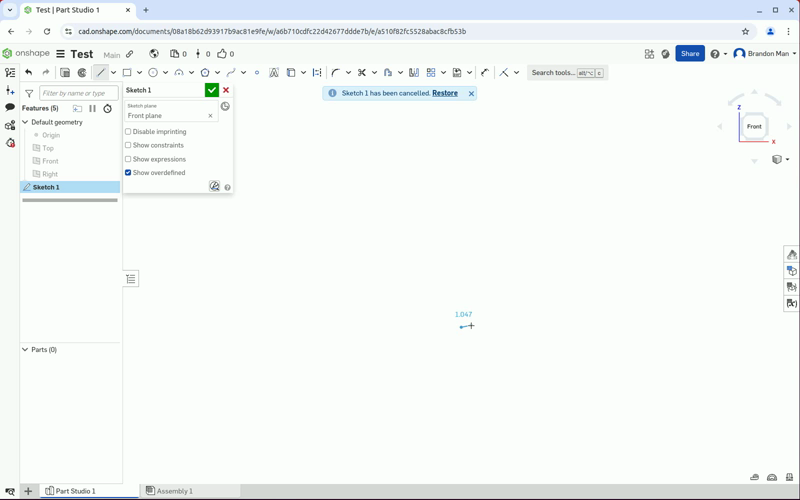
scroll(6)
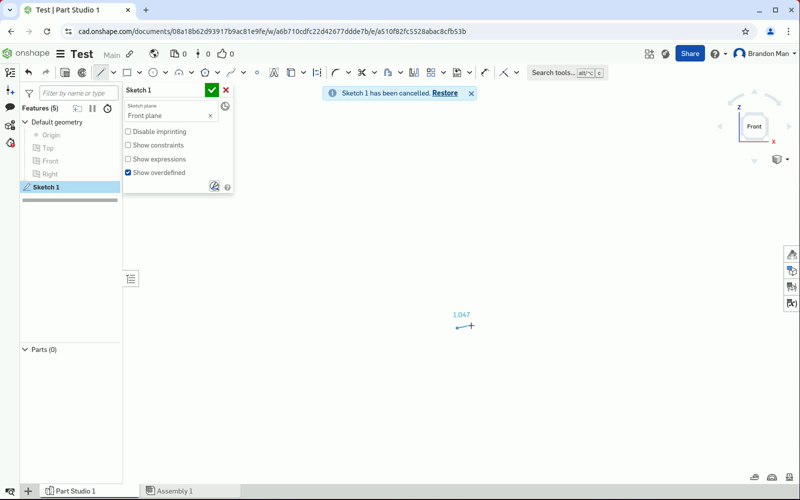
scroll(6)
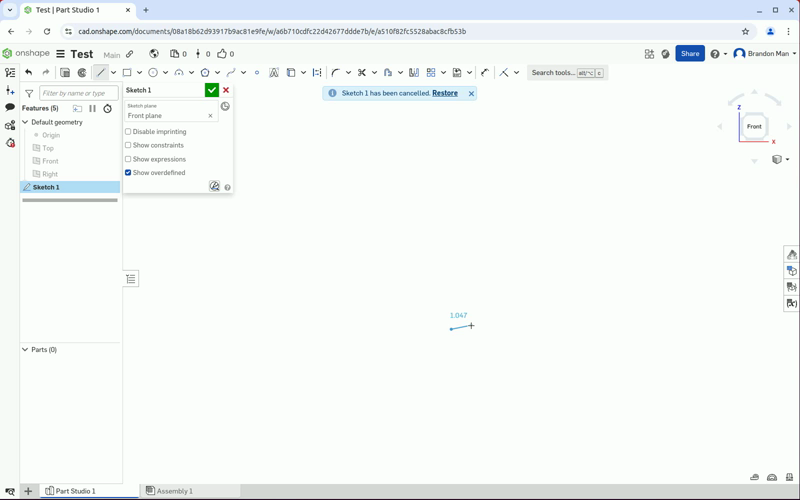
scroll(6)
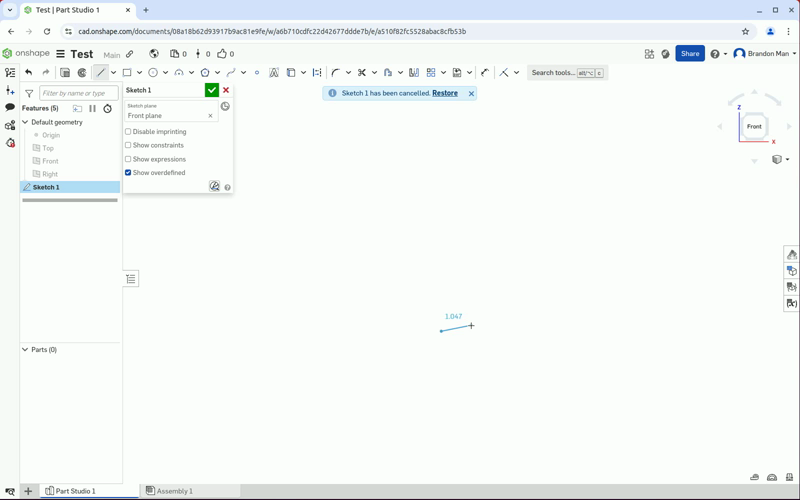
scroll(6)
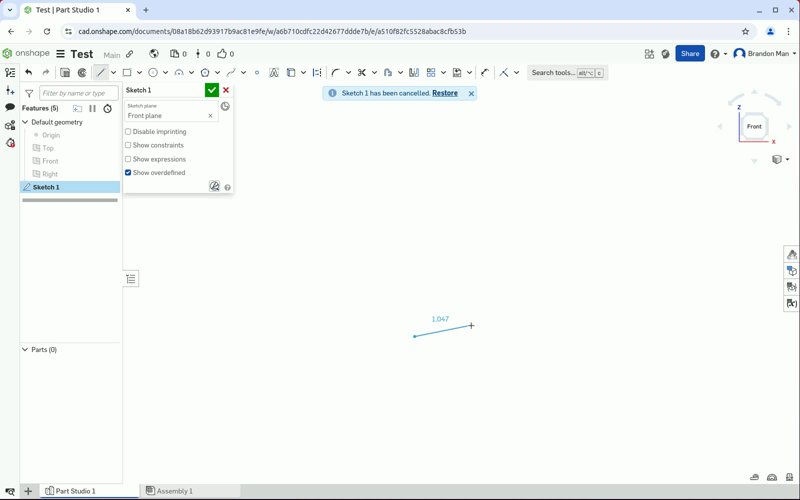
click(471, 325)
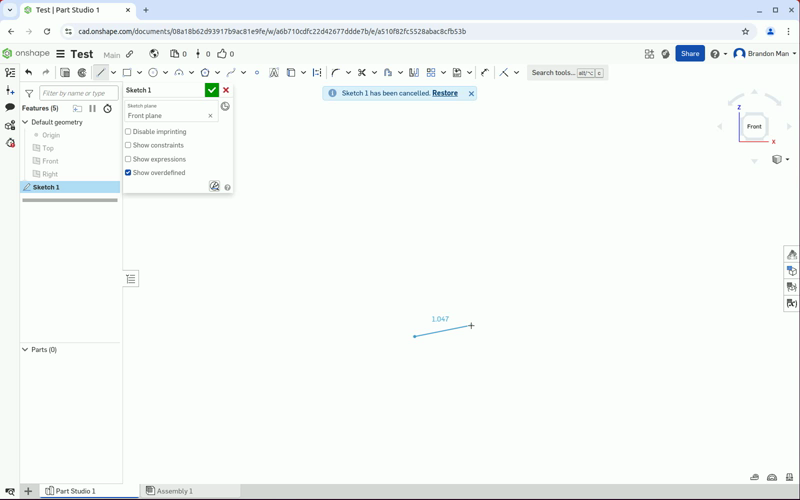
scroll(-6)
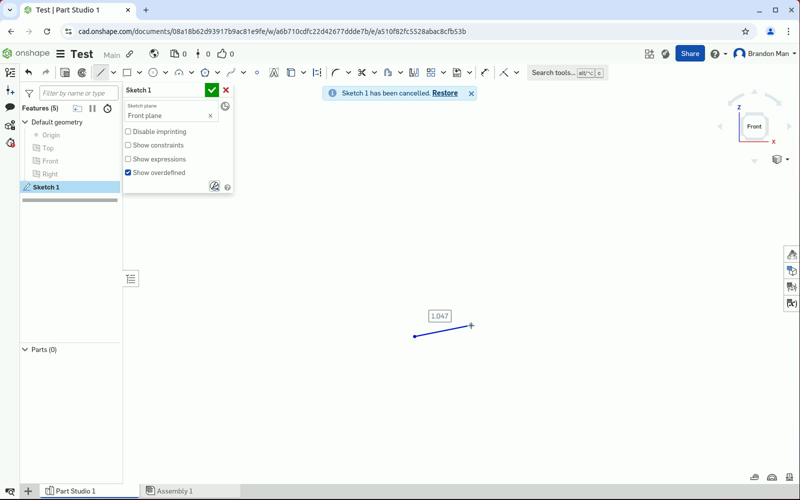
scroll(-6)
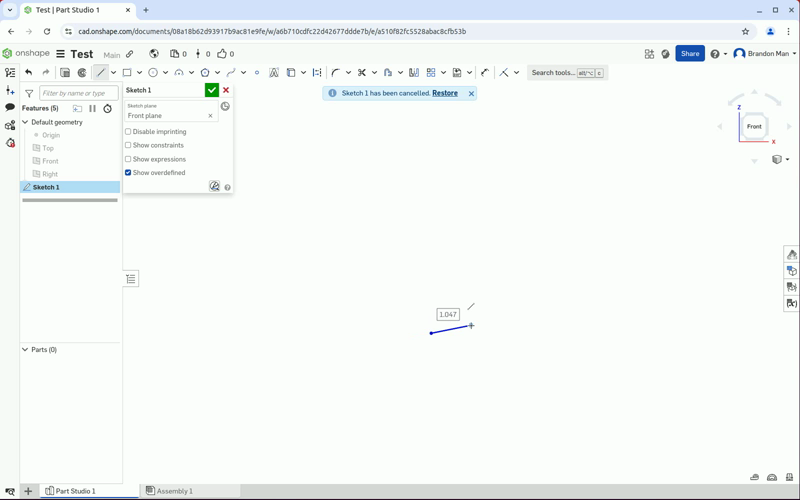
scroll(-6)
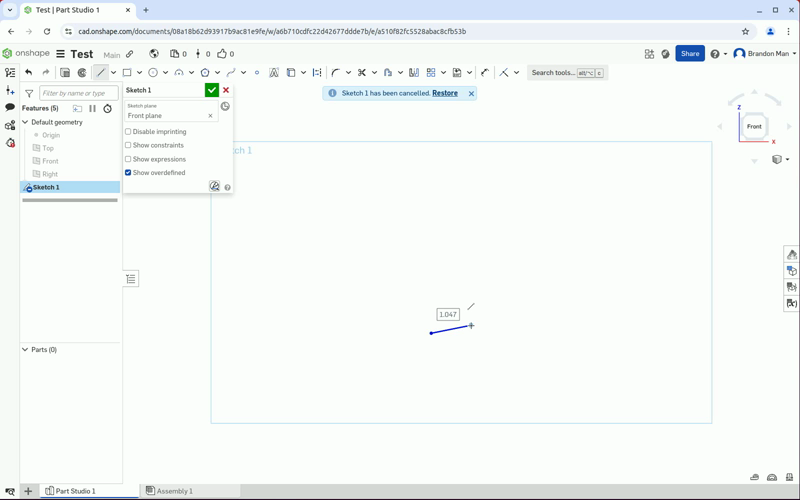
scroll(-6)
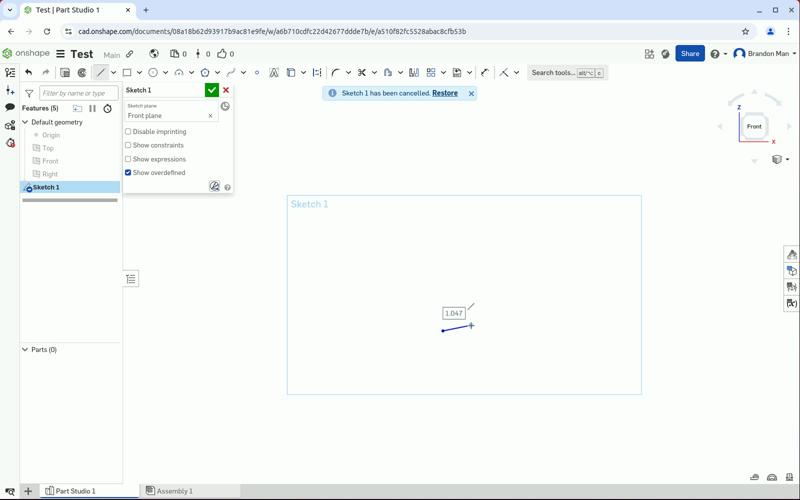
scroll(-6)
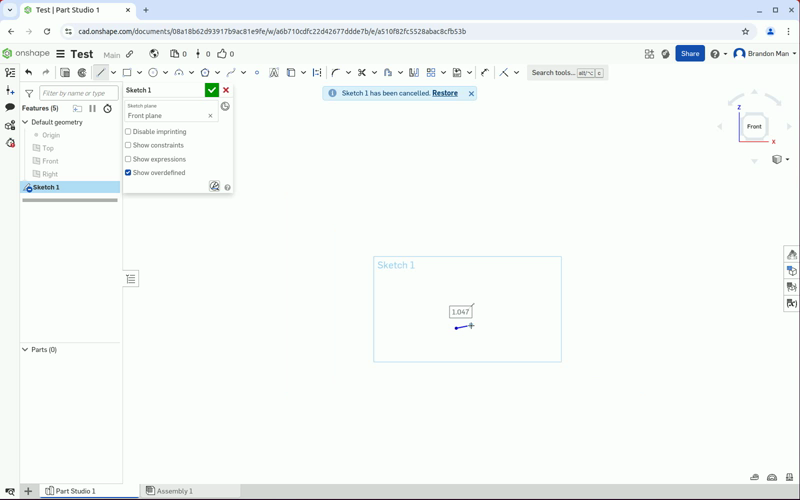
scroll(-6)
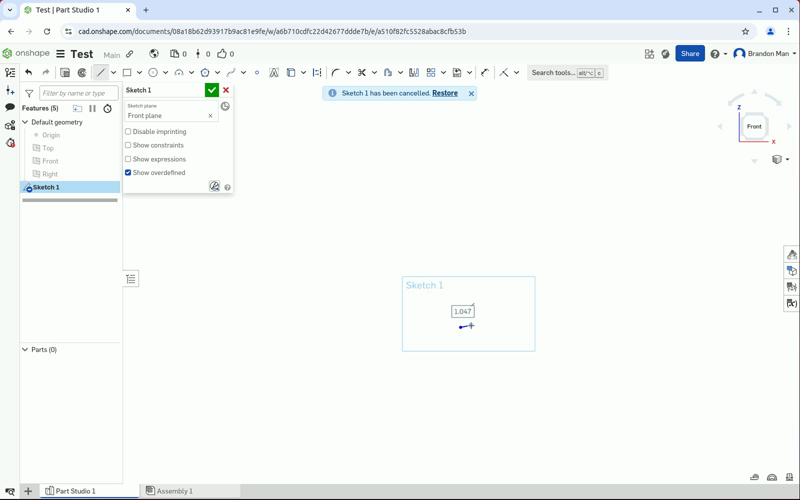
scroll(-6)
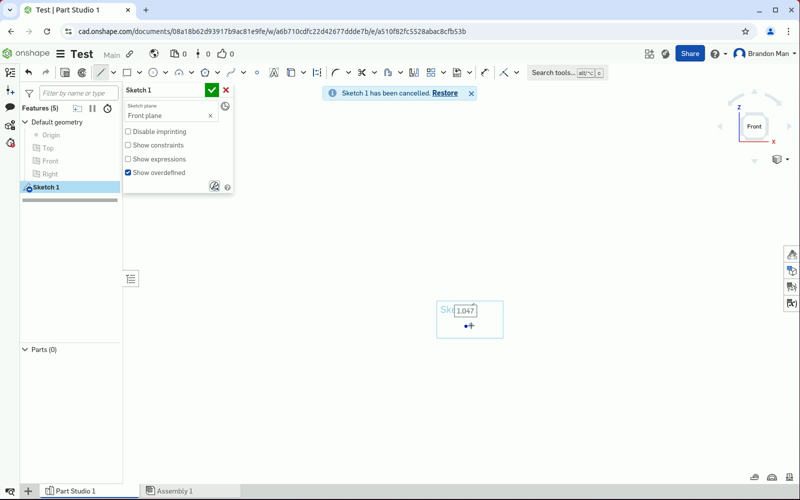
key_up(shift)
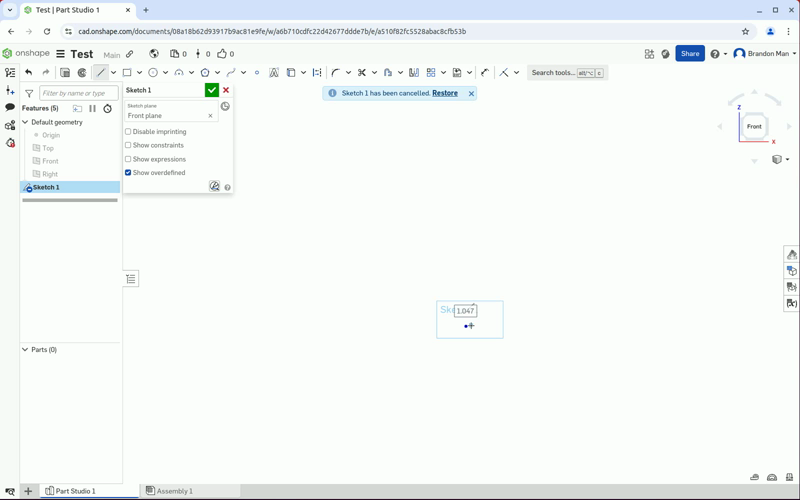
key(esc)
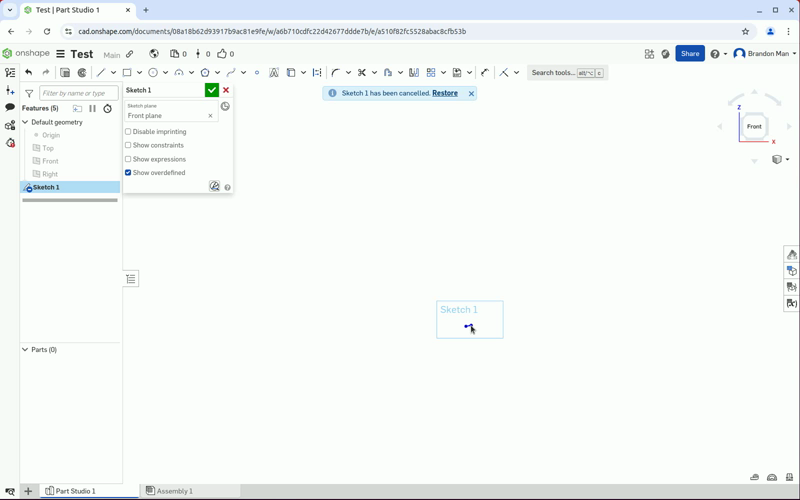
key(a)
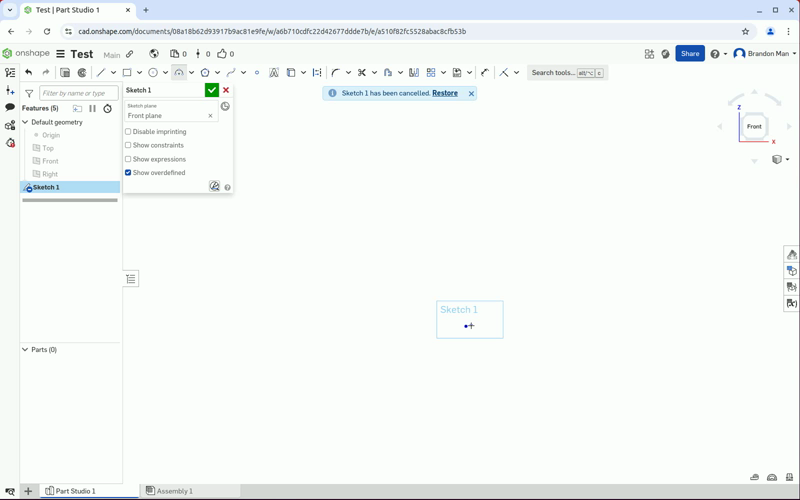
mouse_move(471, 325)
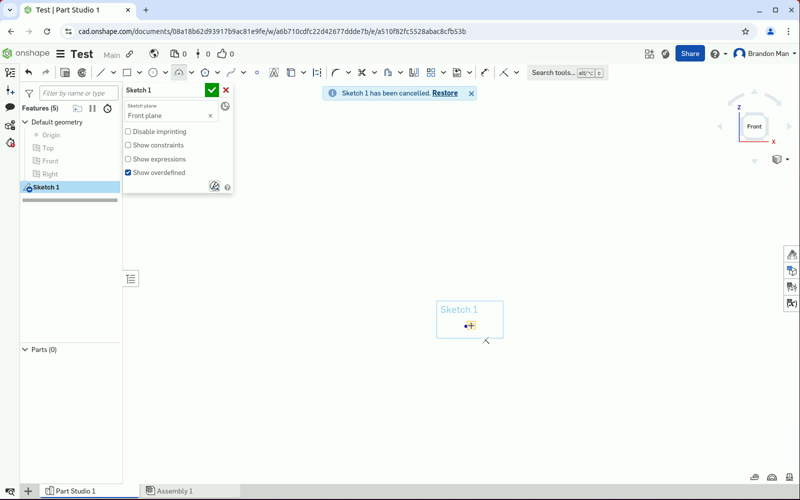
click(471, 325)
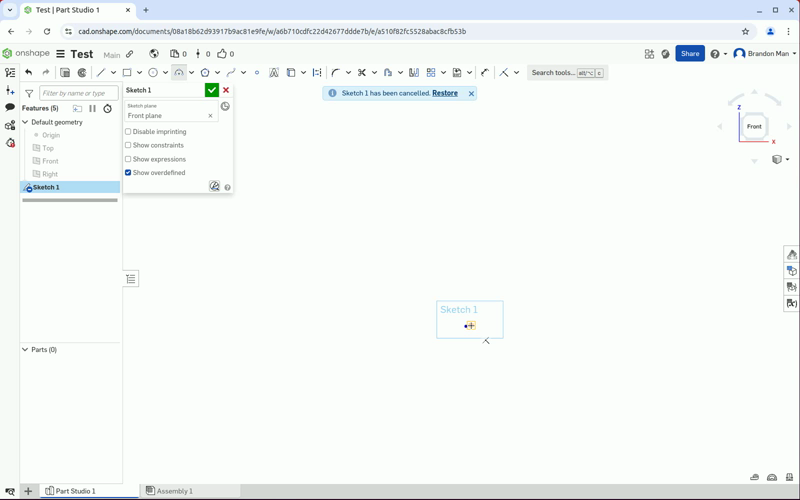
mouse_move(466, 326)
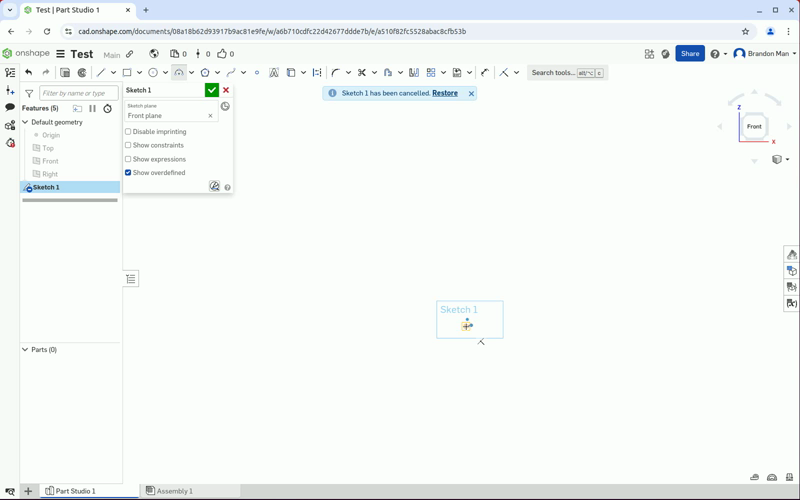
scroll(6)
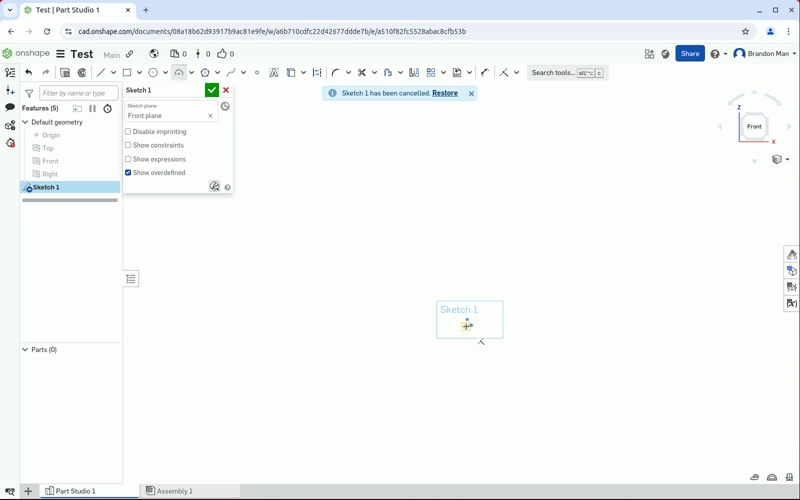
scroll(6)
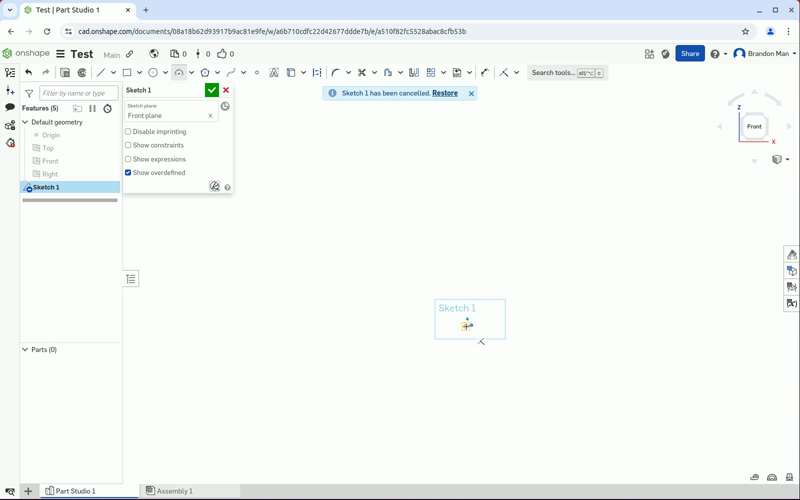
scroll(6)
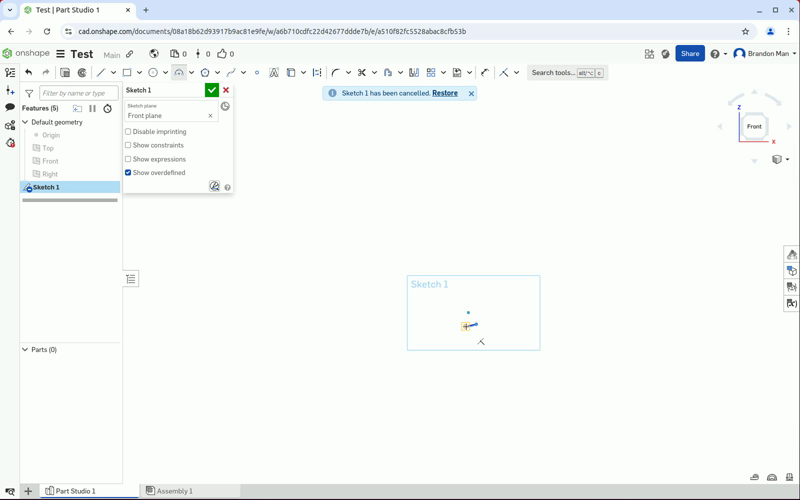
scroll(6)
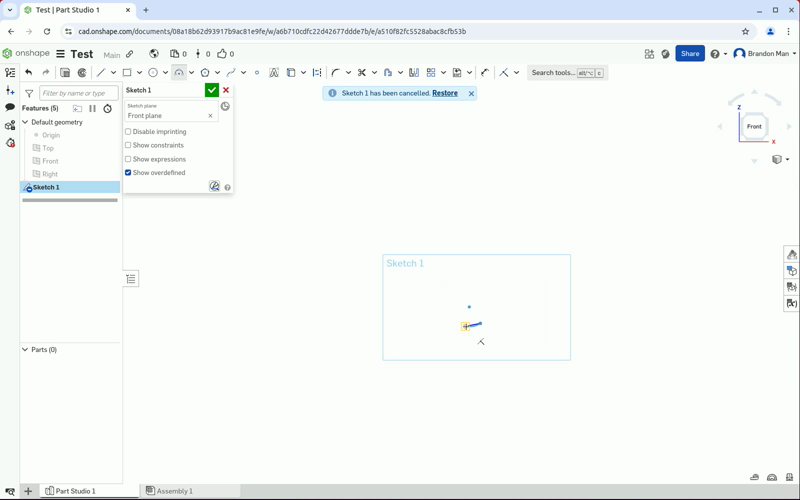
scroll(6)
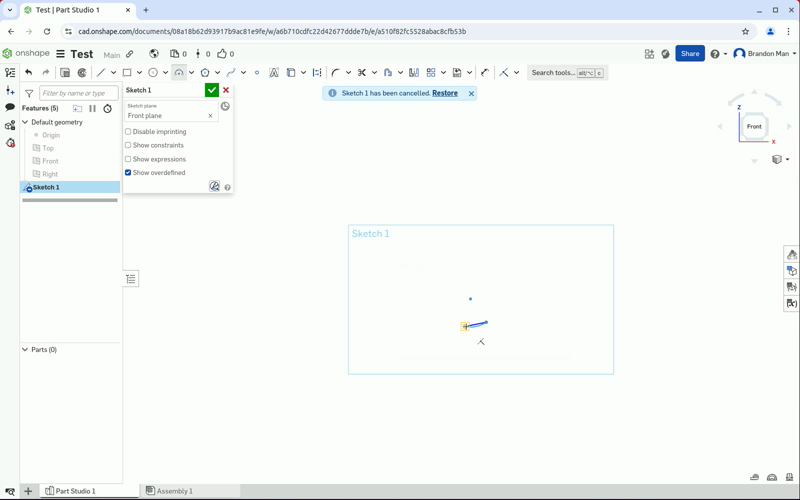
scroll(6)
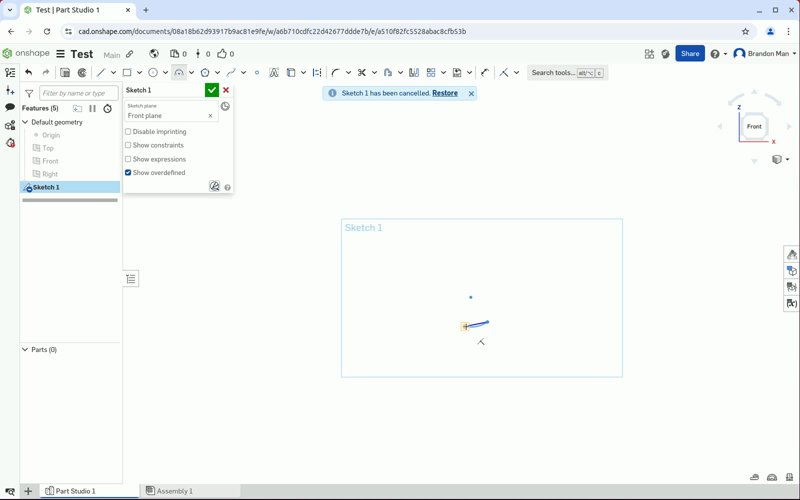
scroll(6)
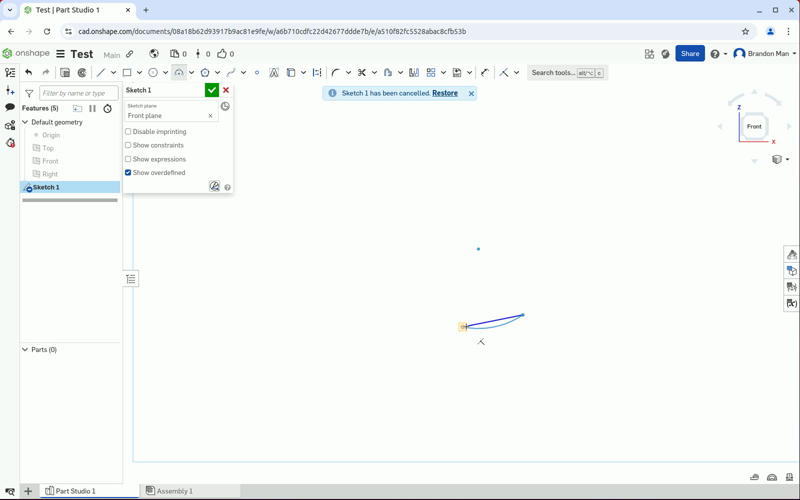
click(466, 326)
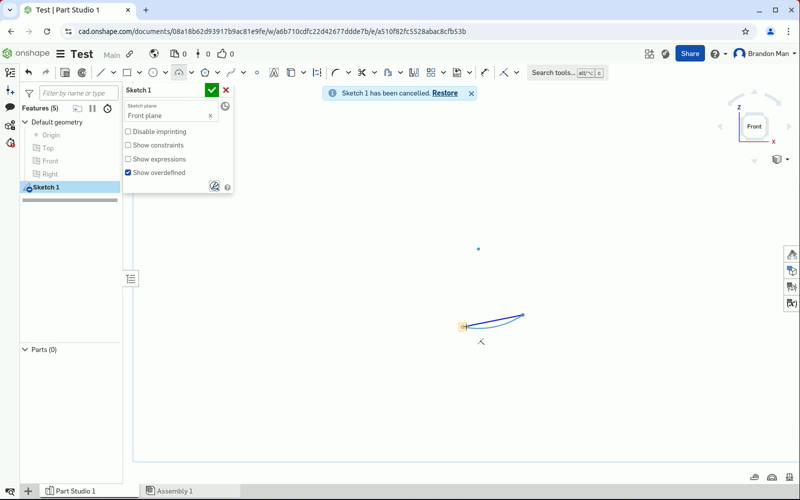
scroll(-6)
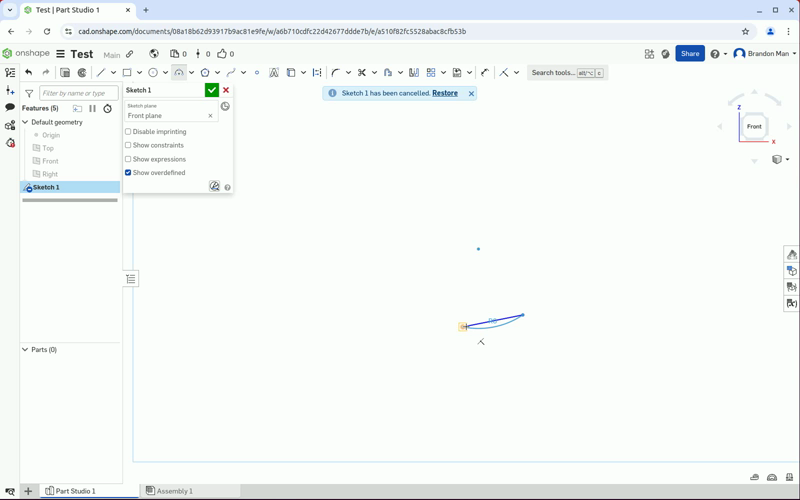
scroll(-6)
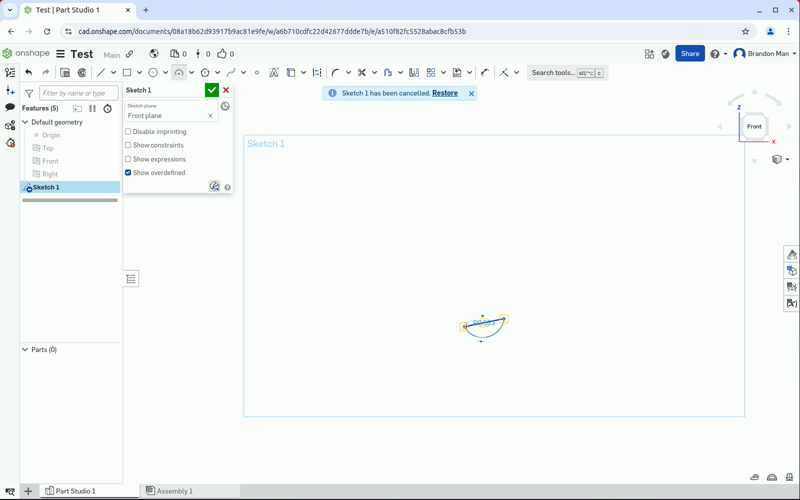
scroll(-6)
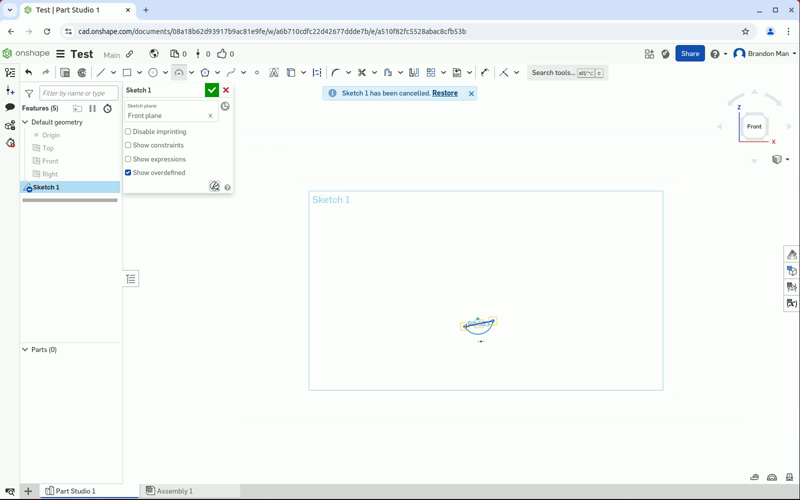
scroll(-6)
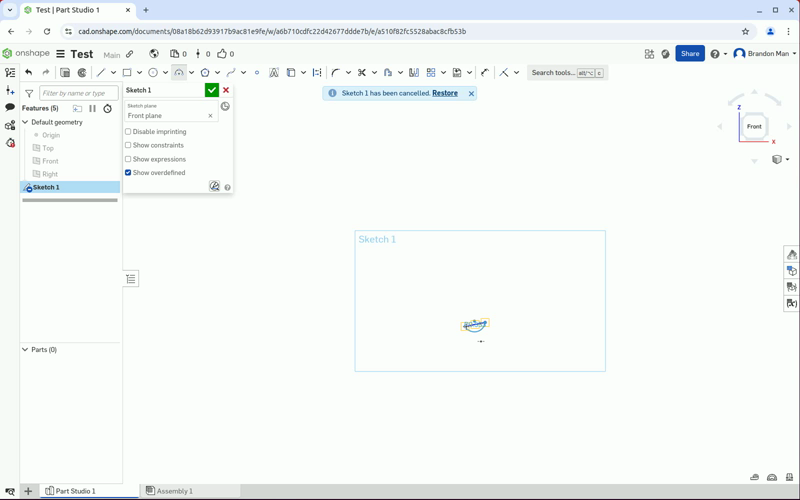
scroll(-6)
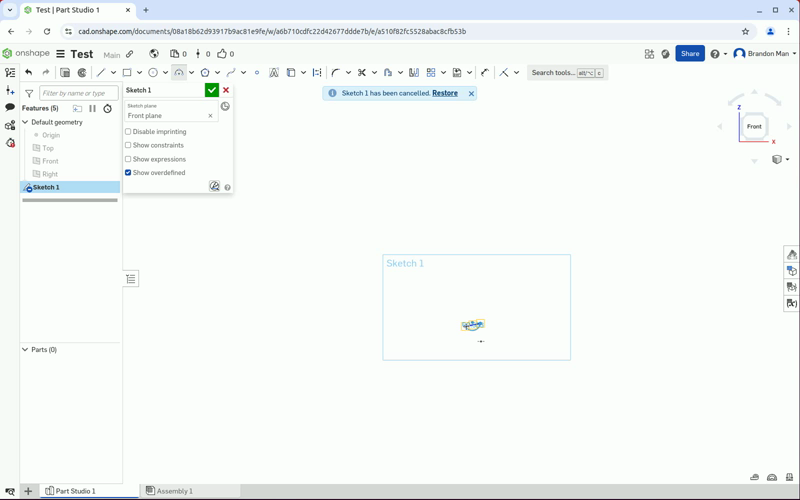
scroll(-6)
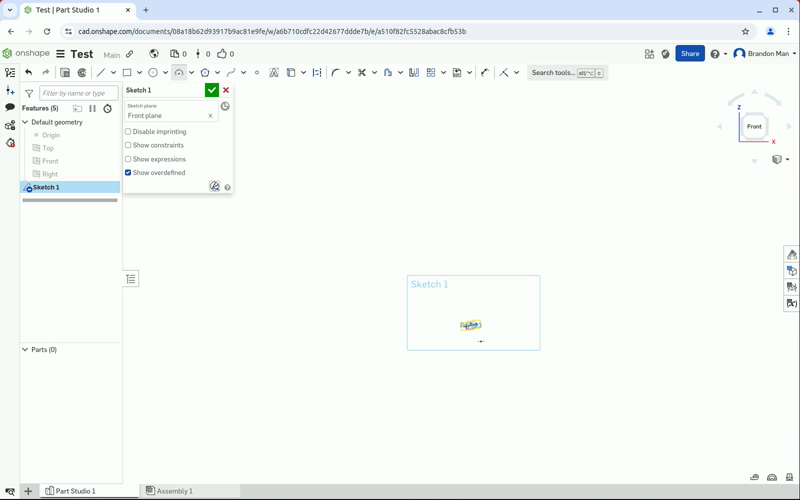
scroll(-6)
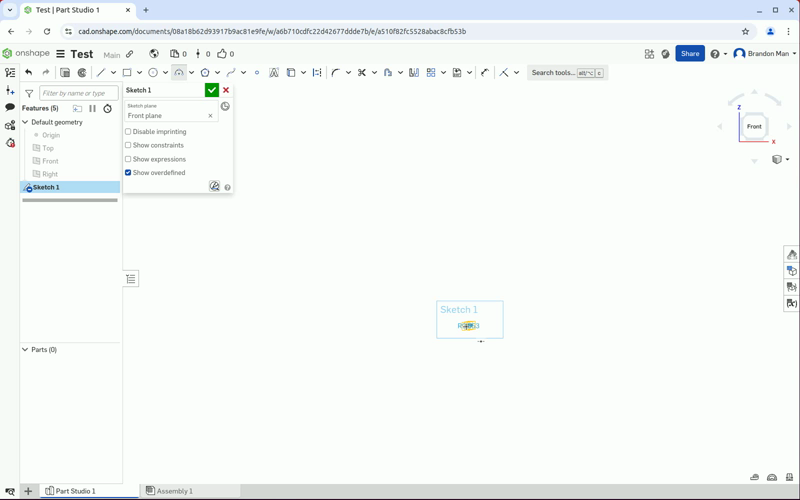
key_down(shift)
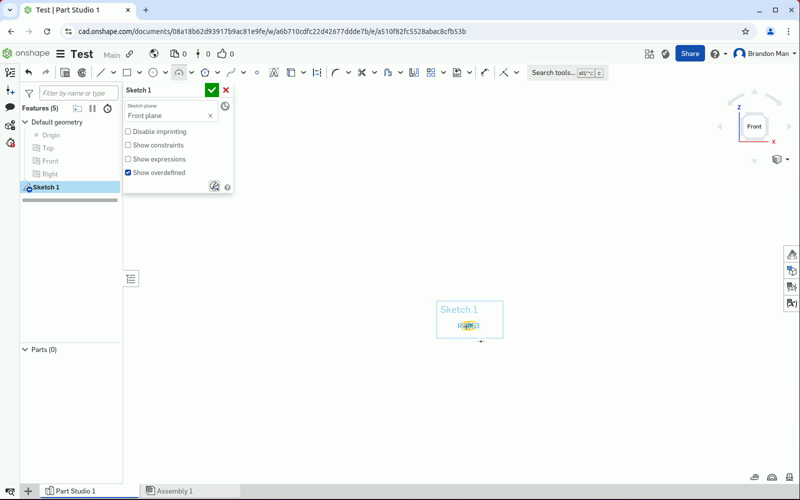
mouse_move(450, 231)
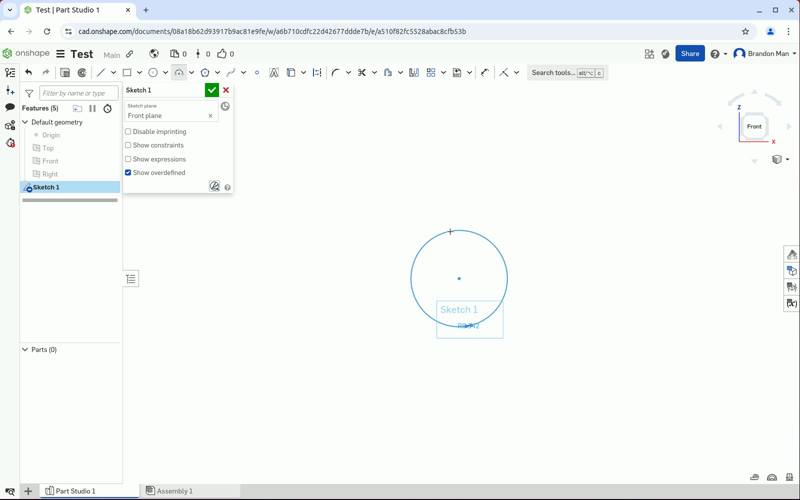
scroll(6)
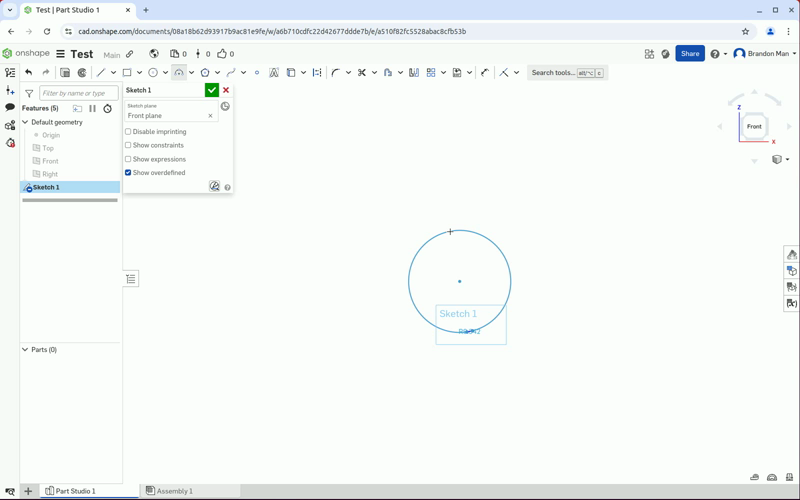
scroll(6)
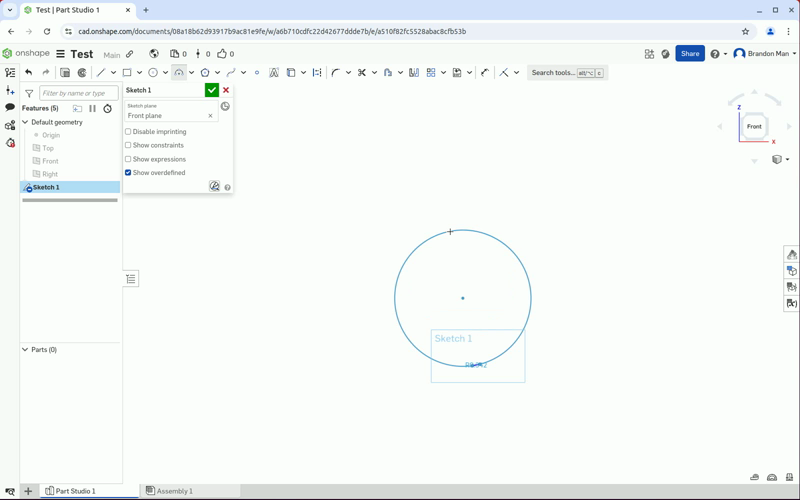
scroll(6)
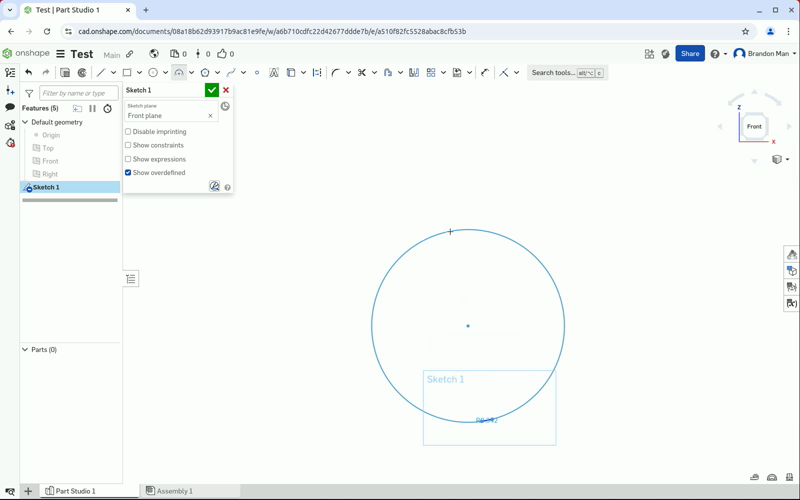
scroll(6)
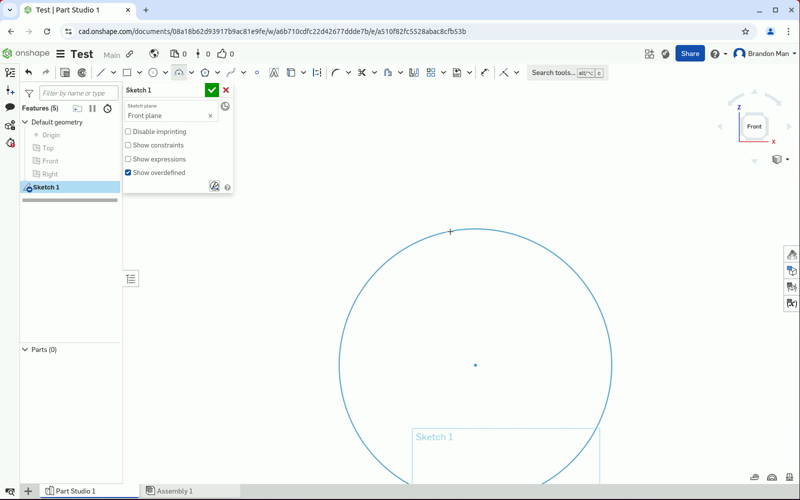
scroll(6)
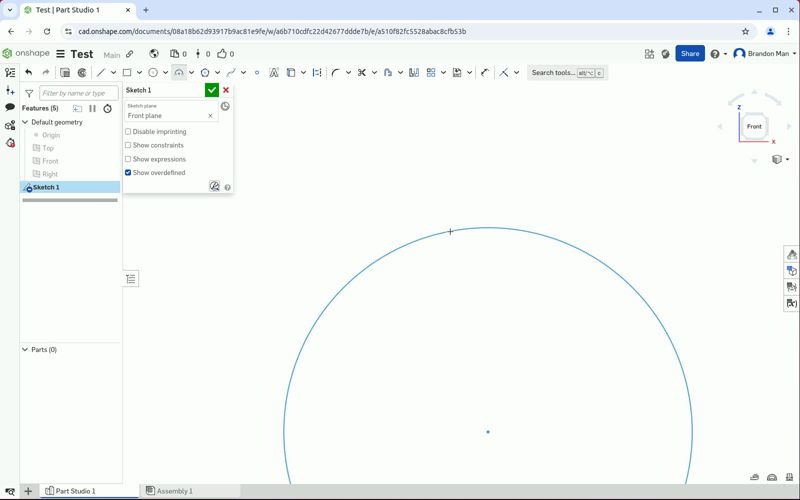
scroll(6)
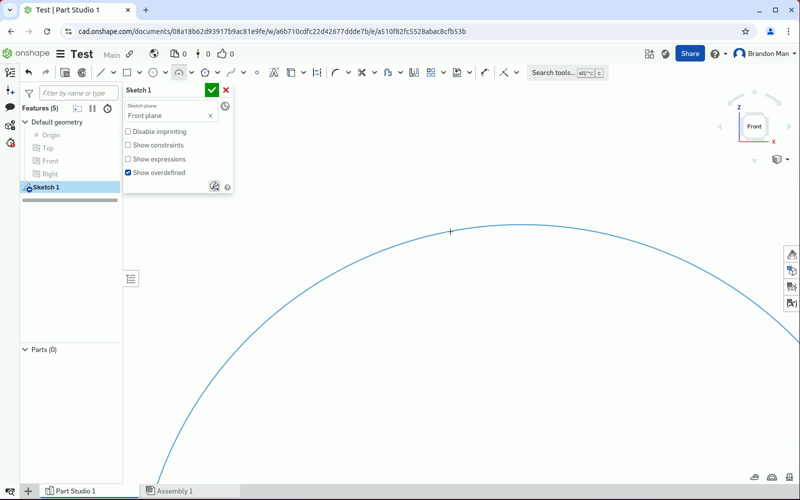
scroll(6)
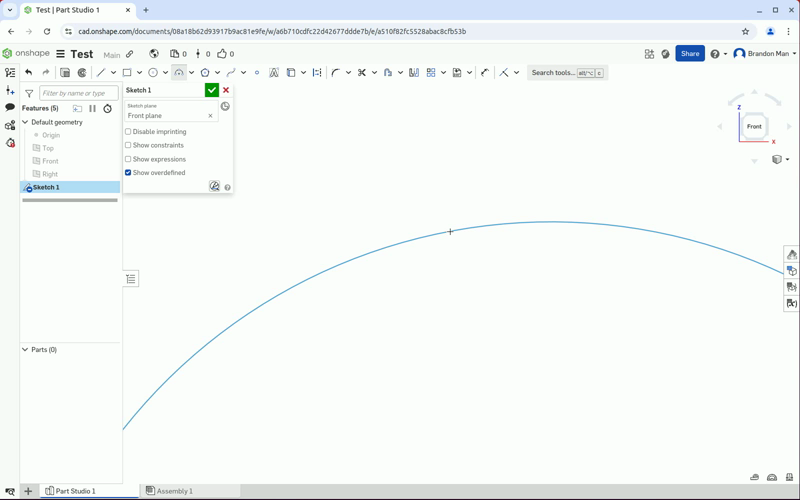
click(450, 231)
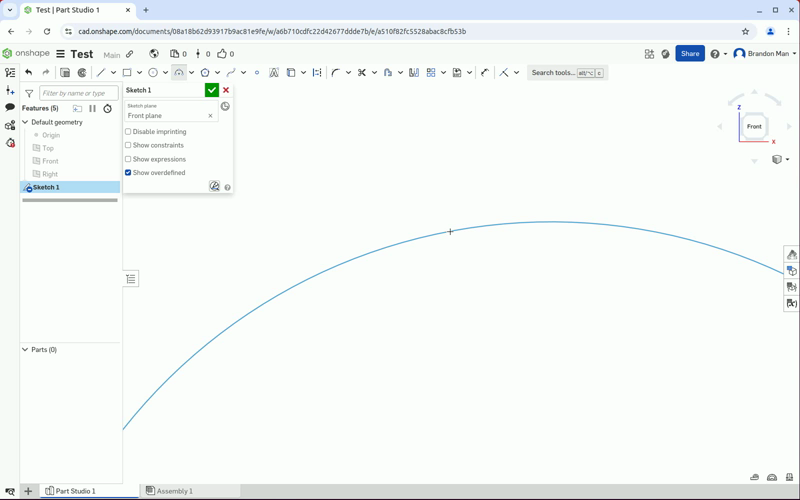
scroll(-6)
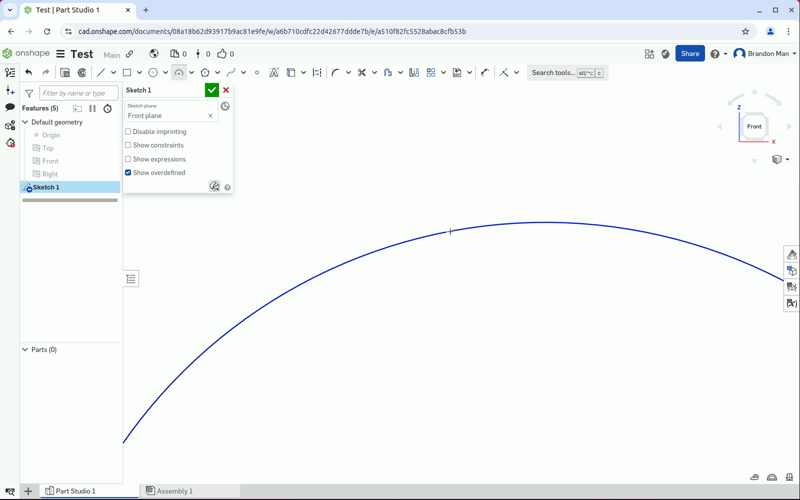
scroll(-6)
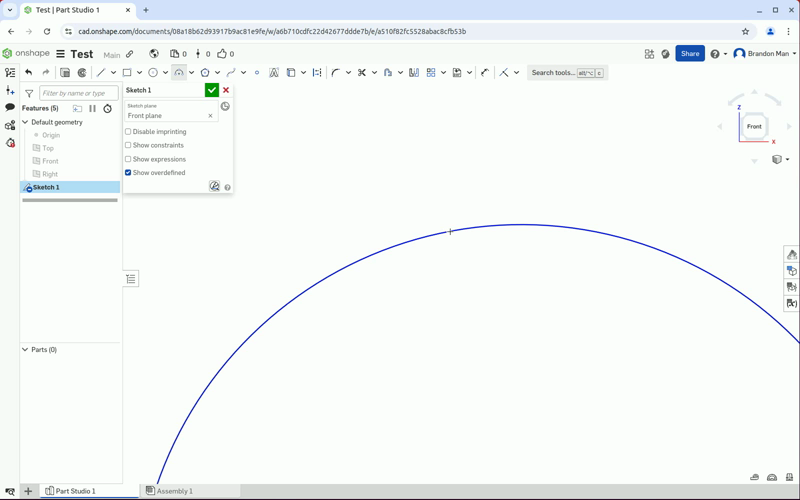
scroll(-6)
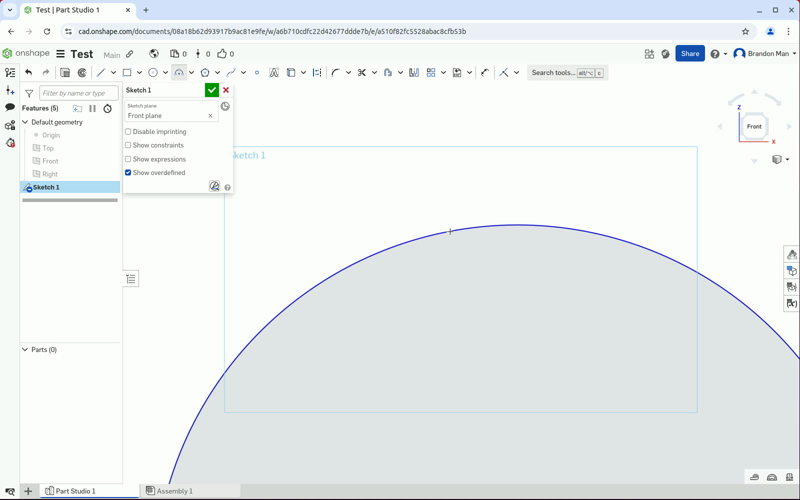
scroll(-6)
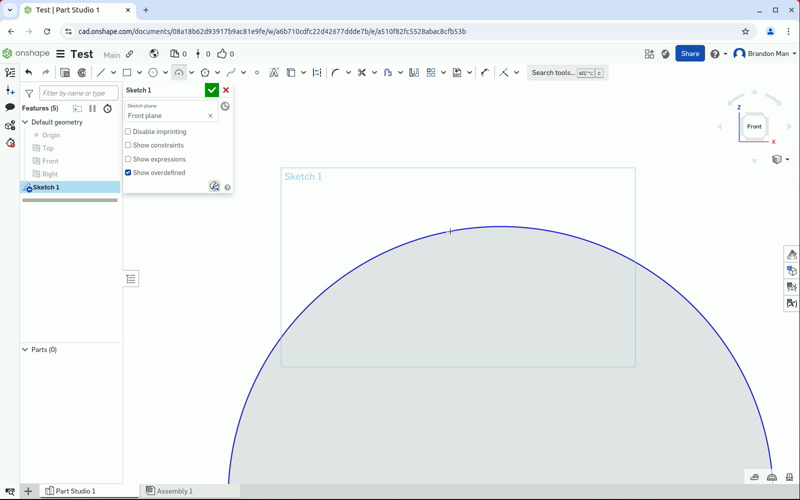
scroll(-6)
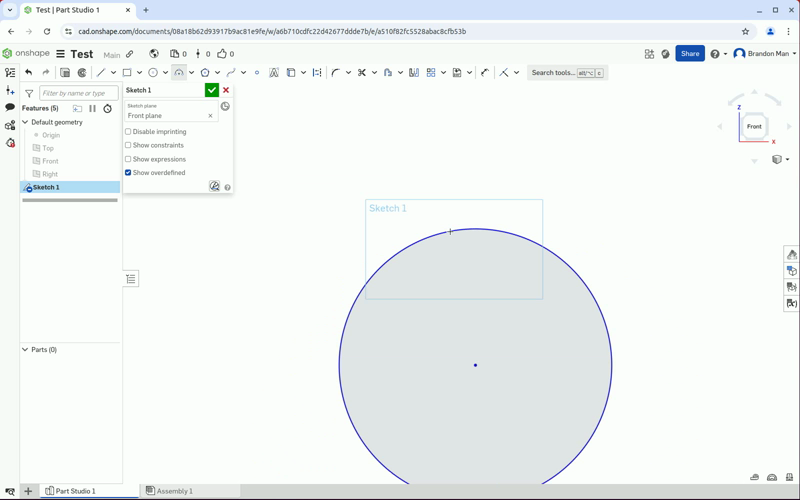
scroll(-6)
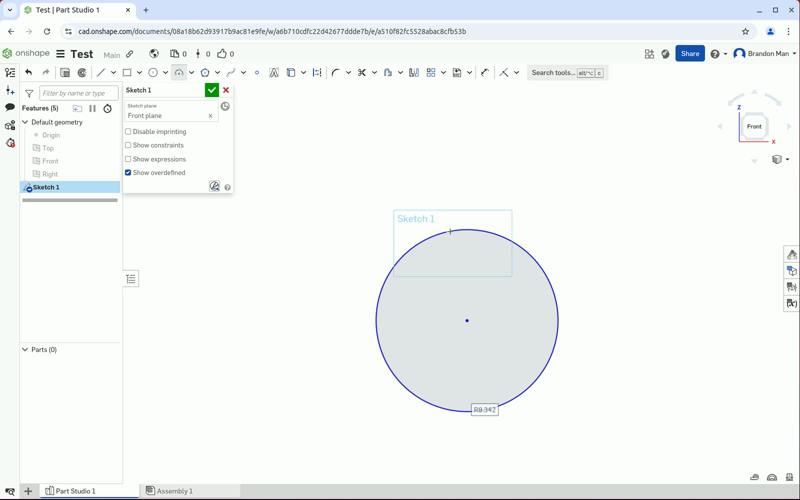
scroll(-6)
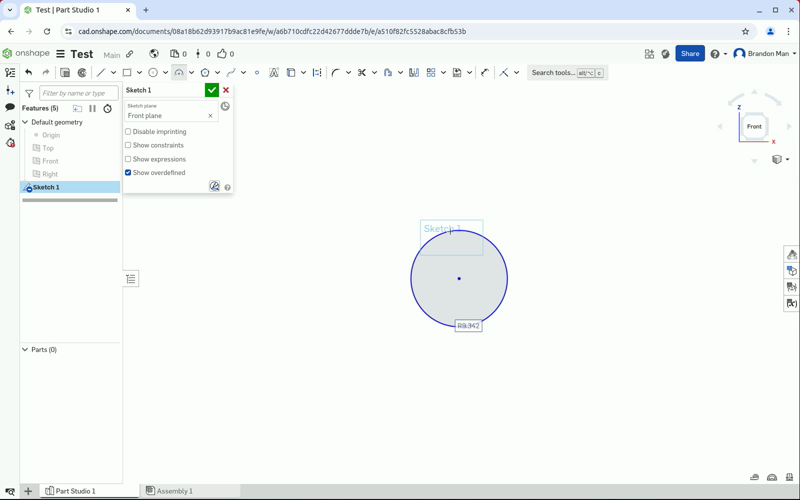
key_up(shift)
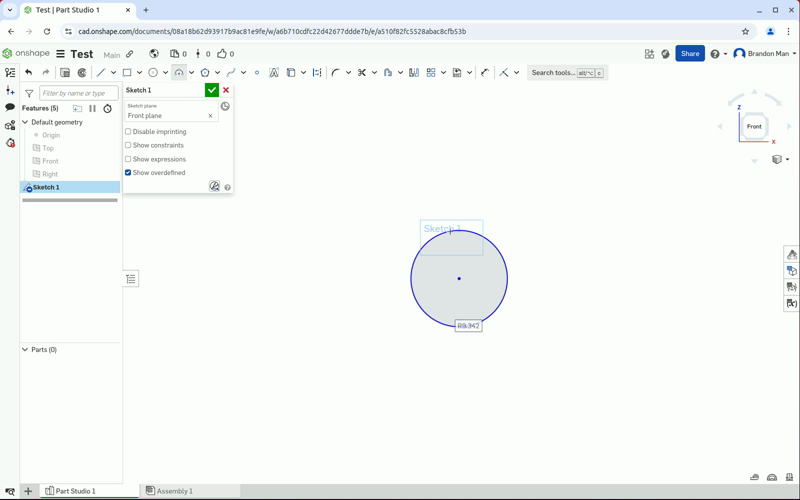
key(esc)
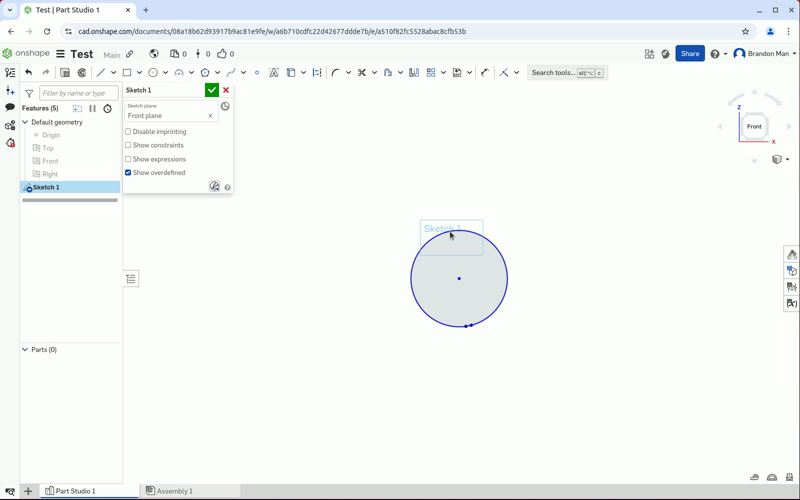
key(l)
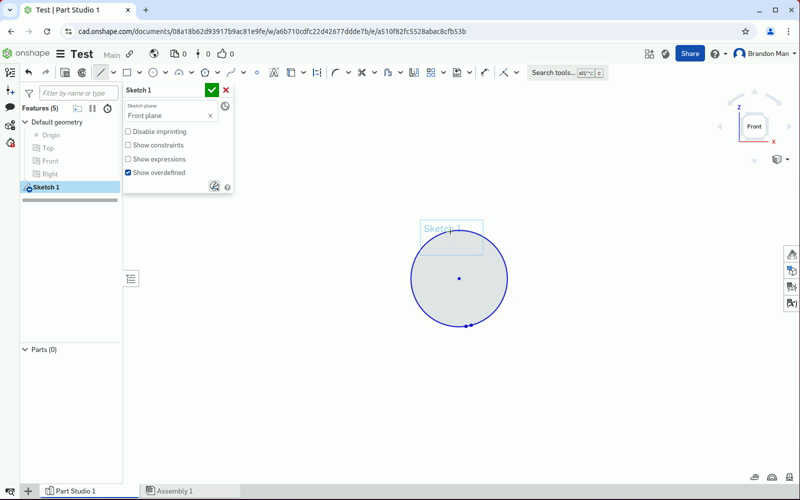
key_down(shift)
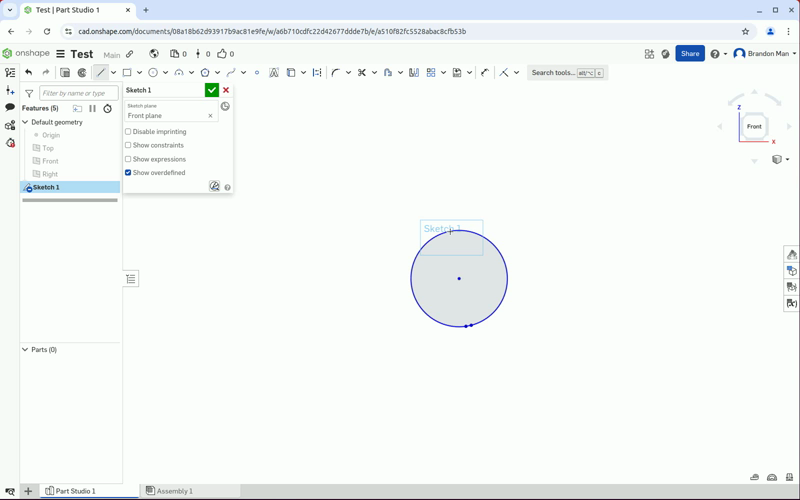
mouse_move(431, 290)
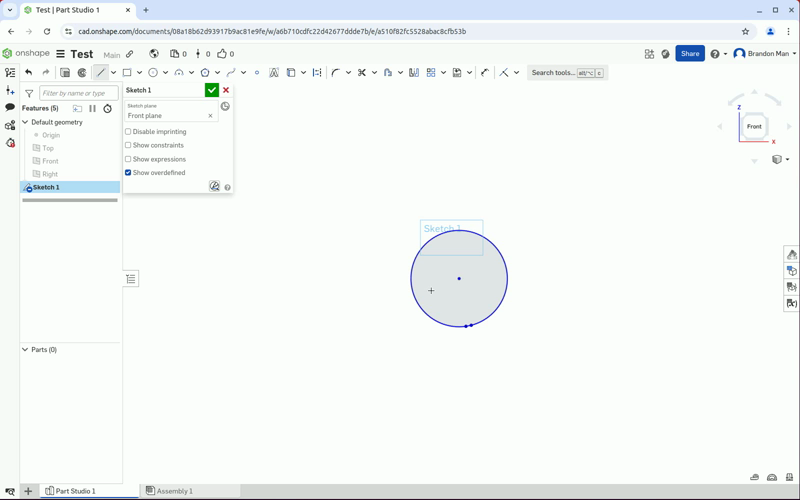
click(431, 290)
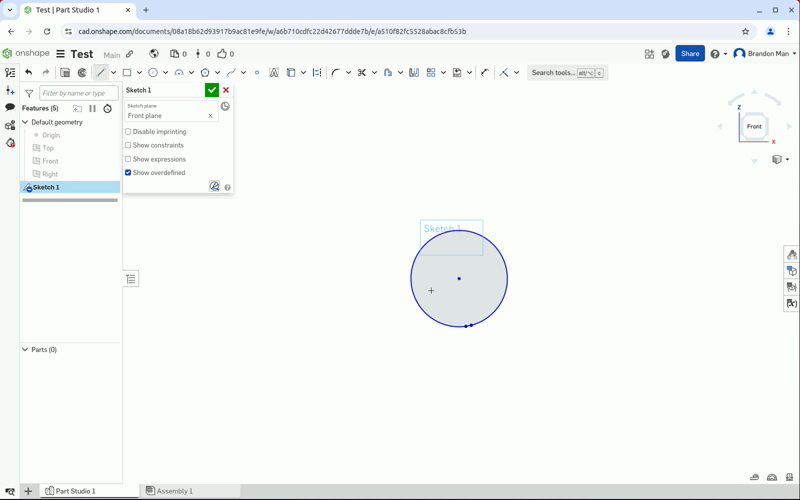
key_up(shift)
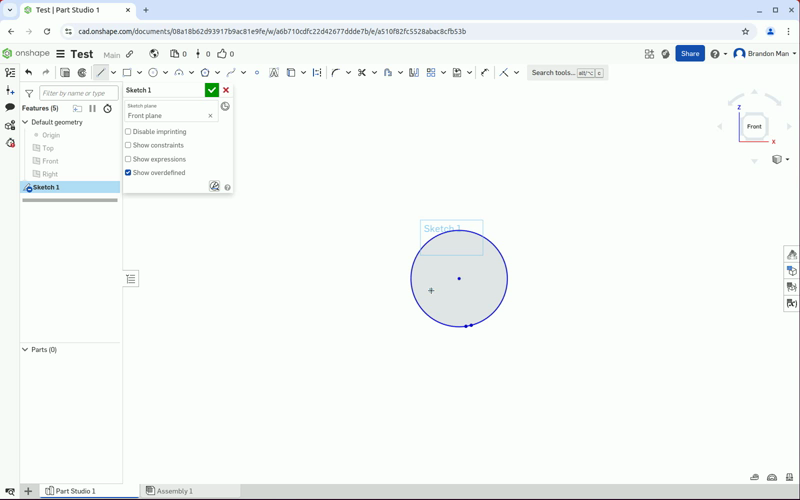
key_down(shift)
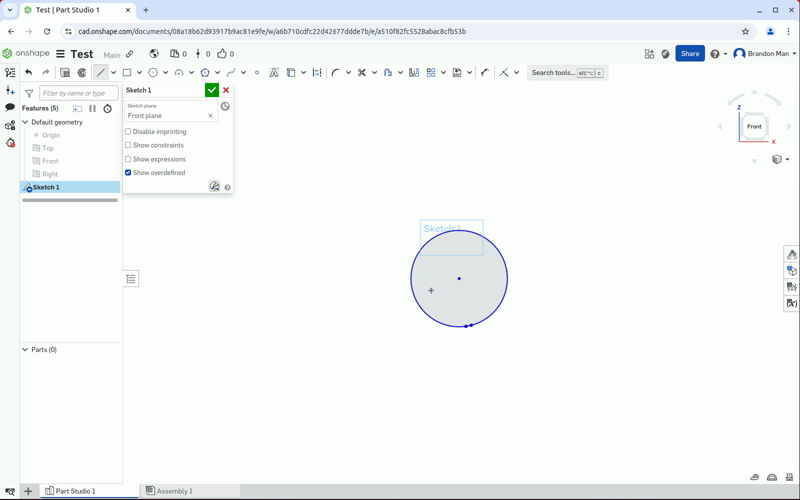
mouse_move(461, 290)
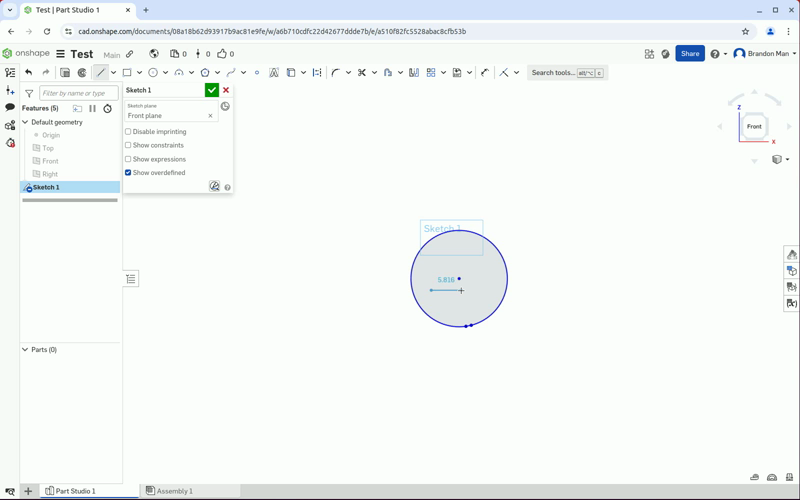
mouse_move(439, 290)
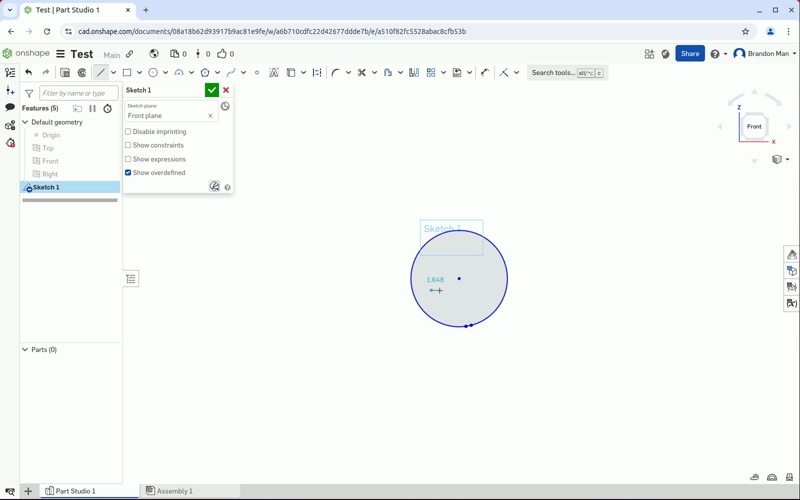
click(439, 290)
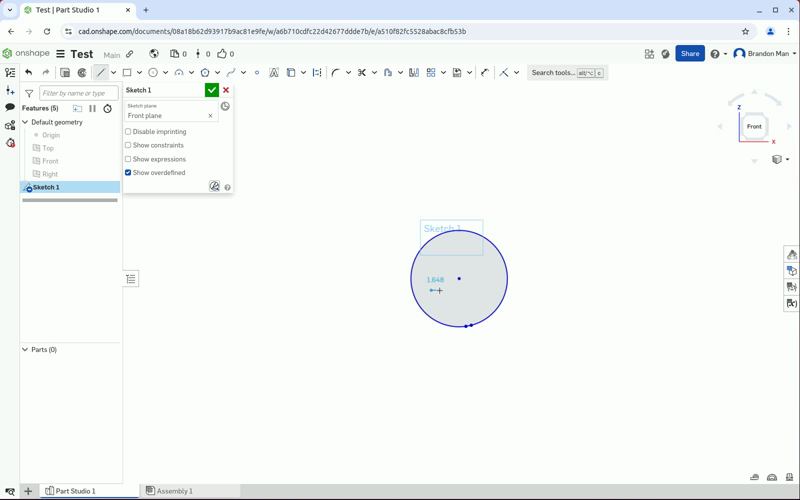
key_up(shift)
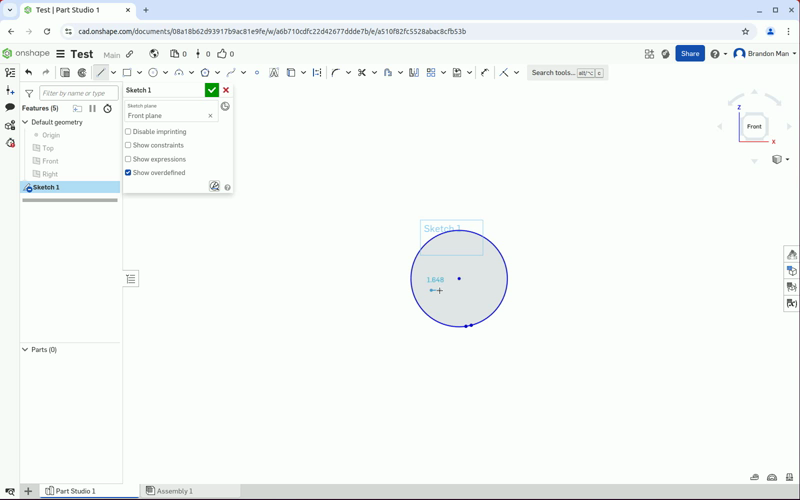
key(esc)
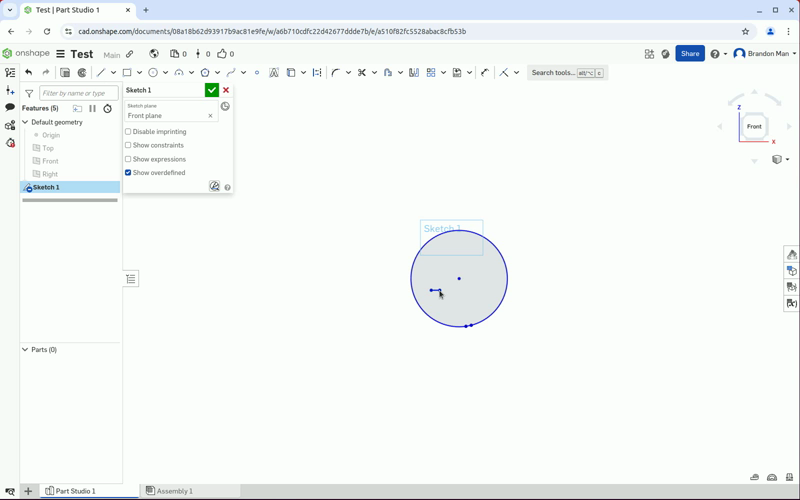
key(a)
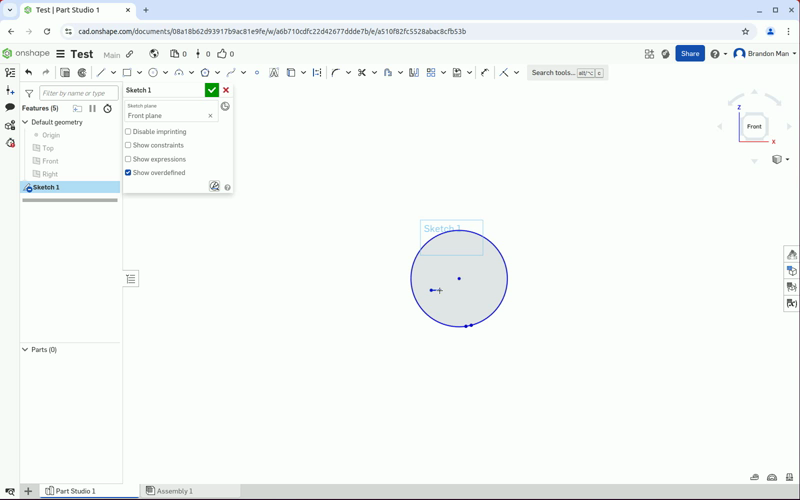
mouse_move(439, 290)
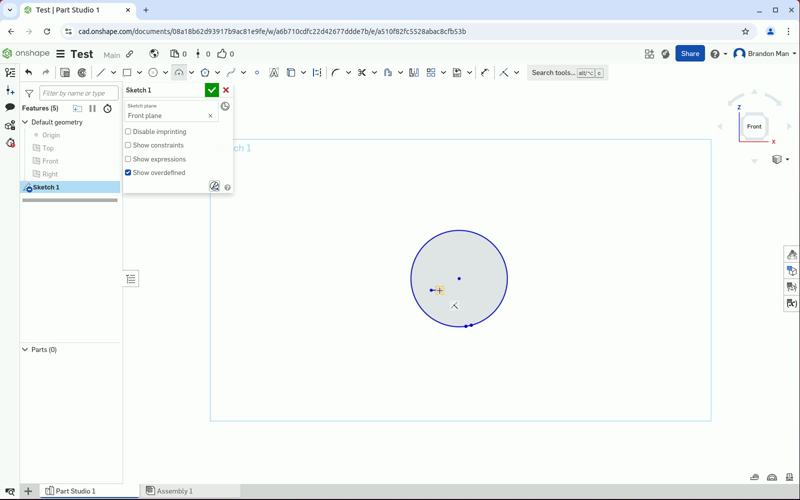
click(439, 290)
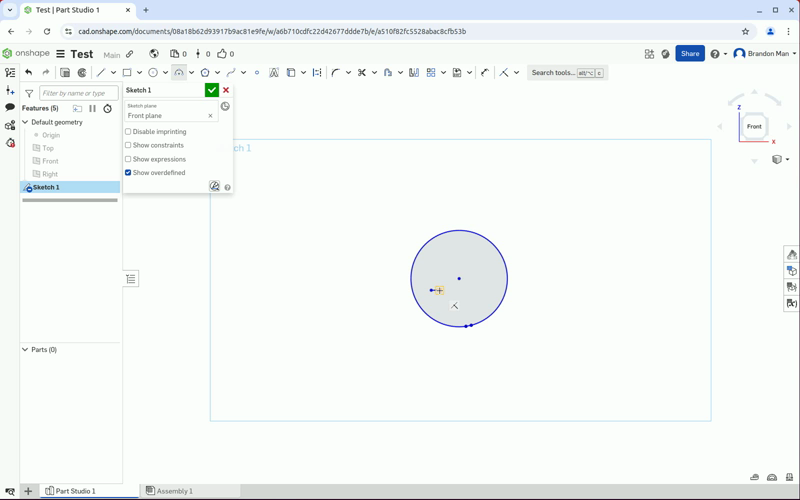
key_down(shift)
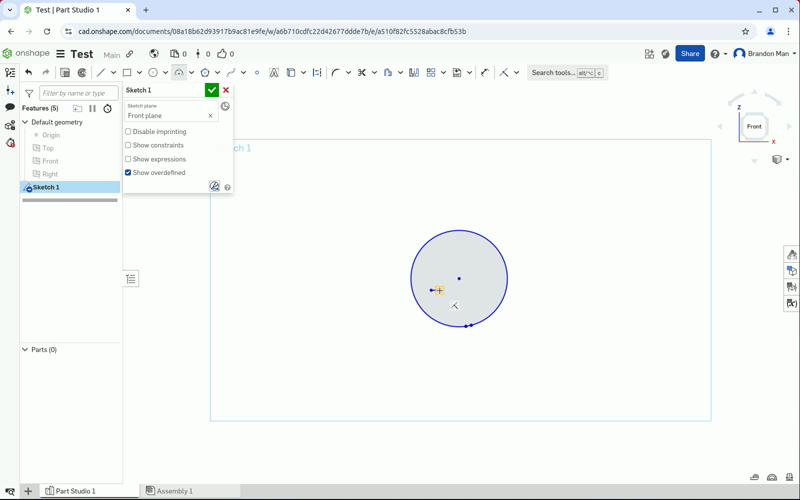
mouse_move(481, 290)
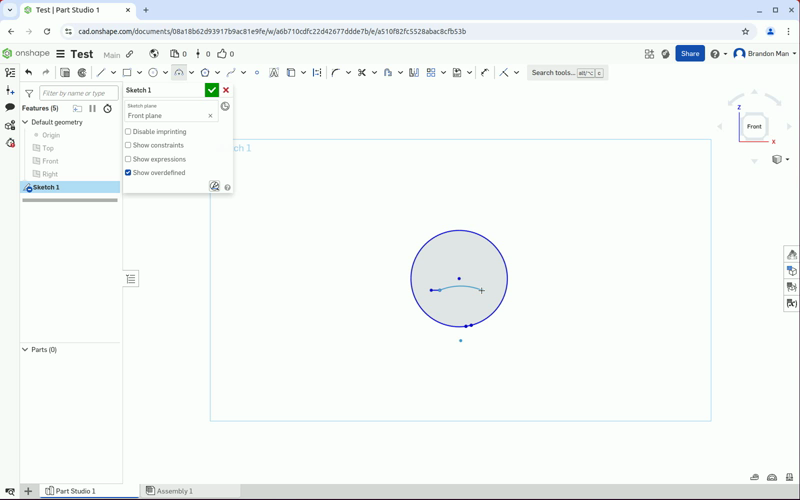
click(481, 290)
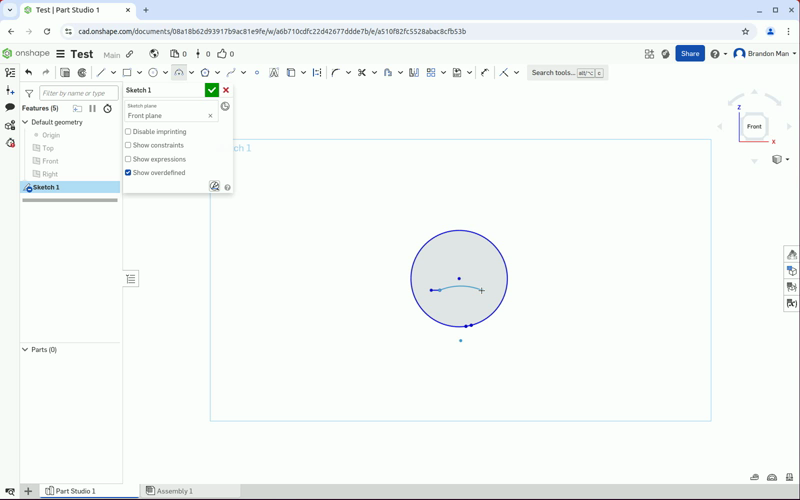
mouse_move(460, 304)
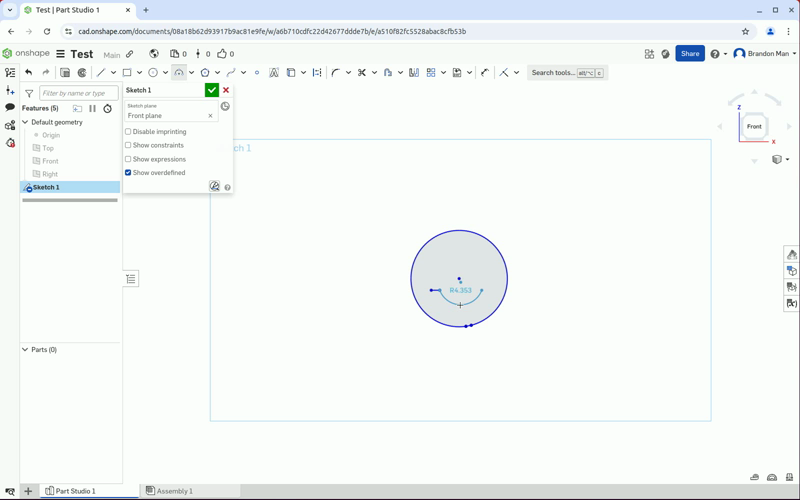
click(460, 304)
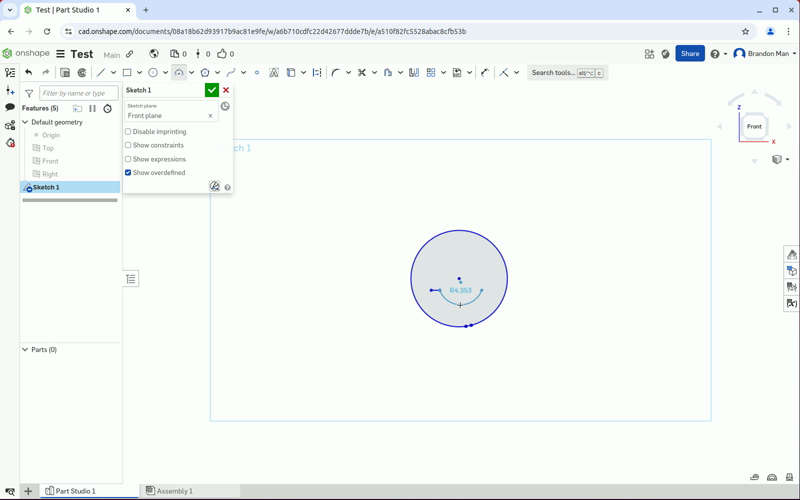
key_up(shift)
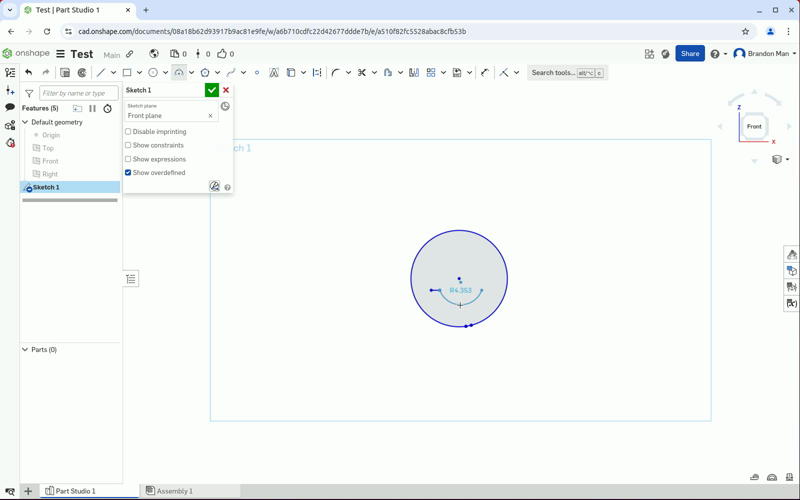
key(esc)
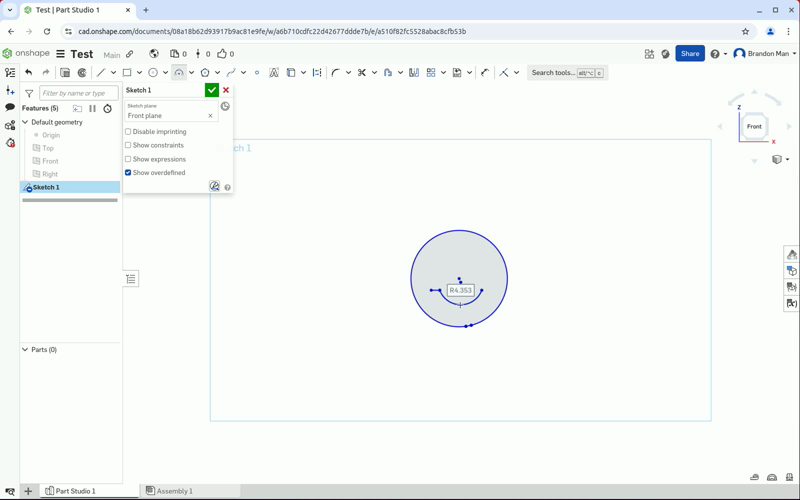
key(l)
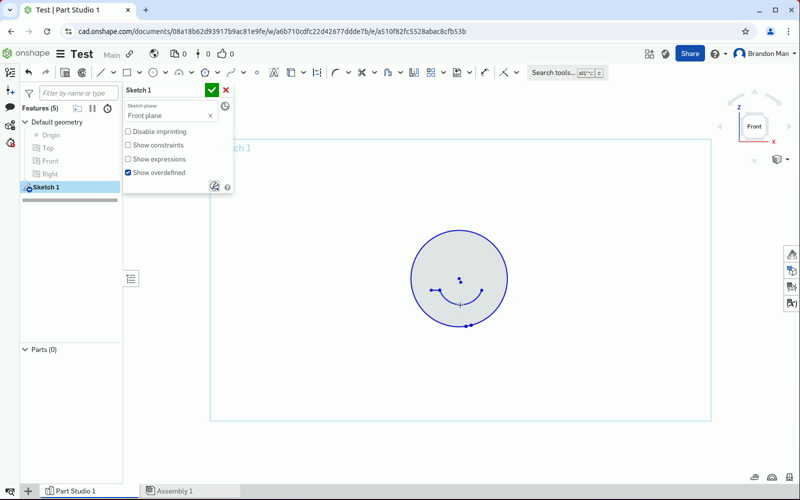
mouse_move(481, 290)
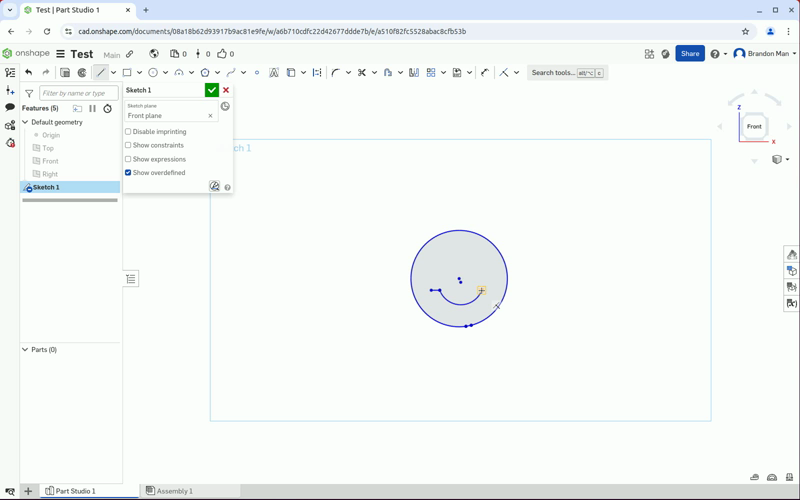
click(481, 290)
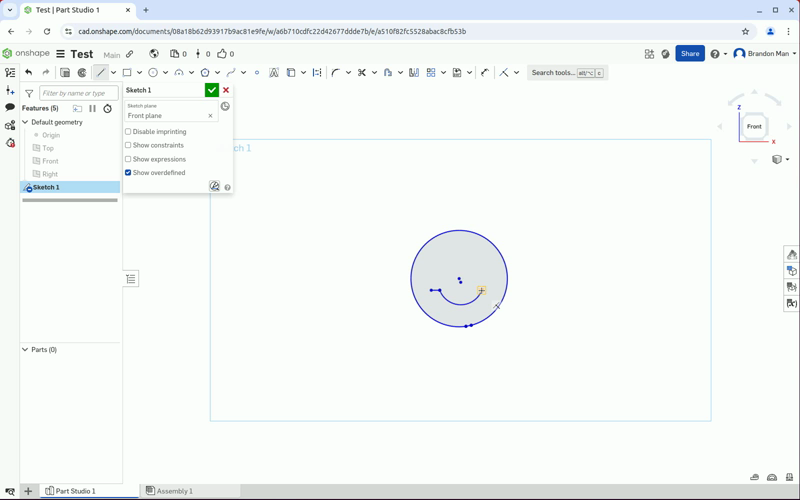
key_down(shift)
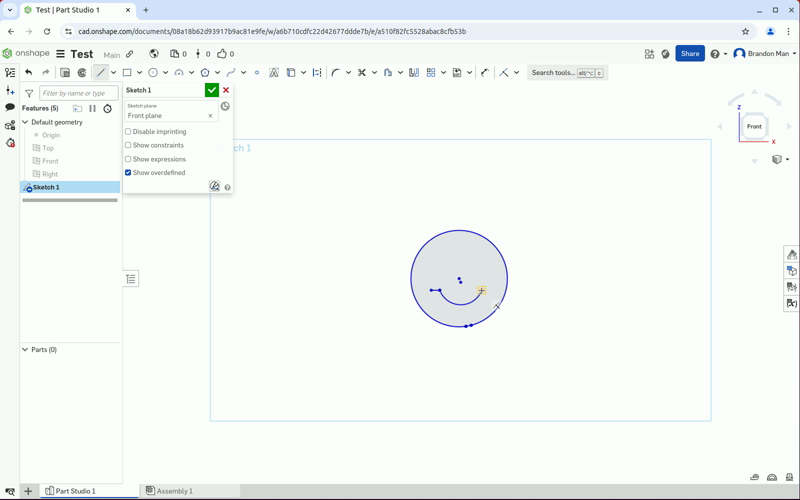
mouse_move(511, 290)
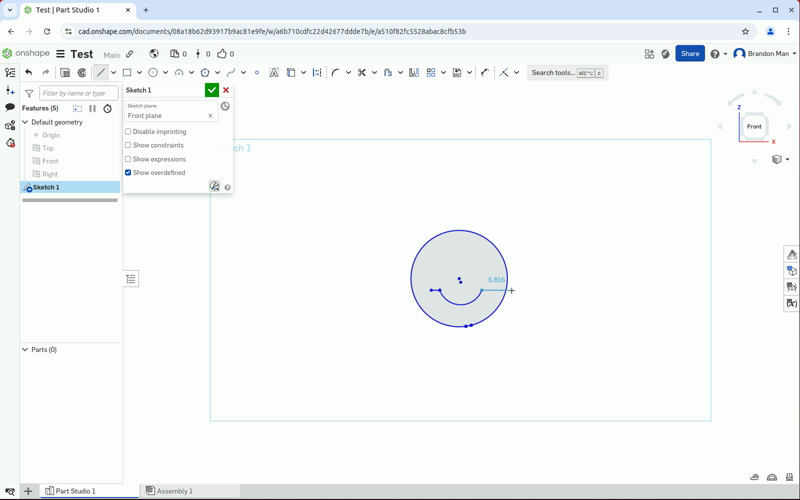
mouse_move(490, 290)
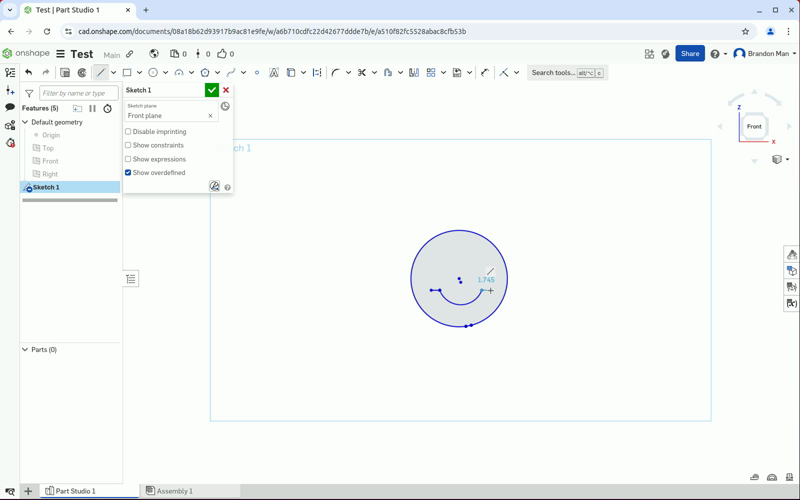
click(490, 290)
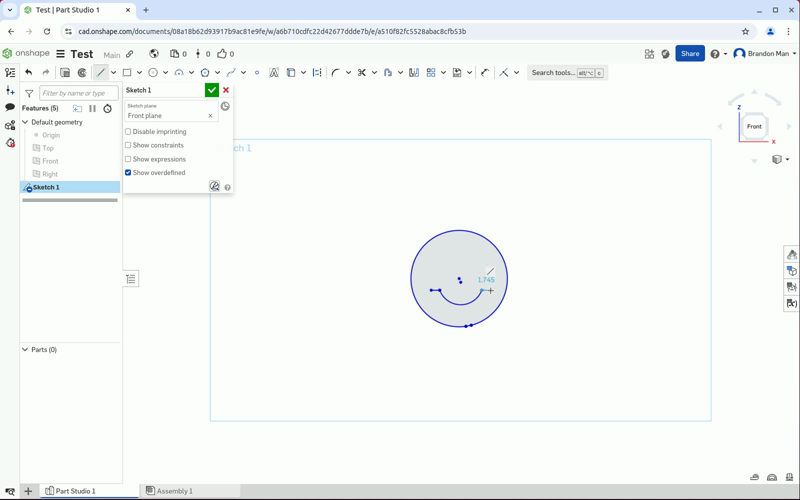
key_up(shift)
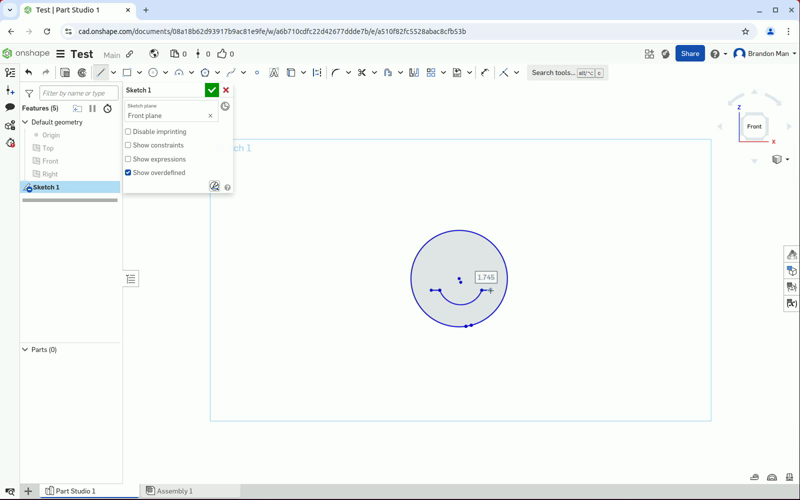
key_down(shift)
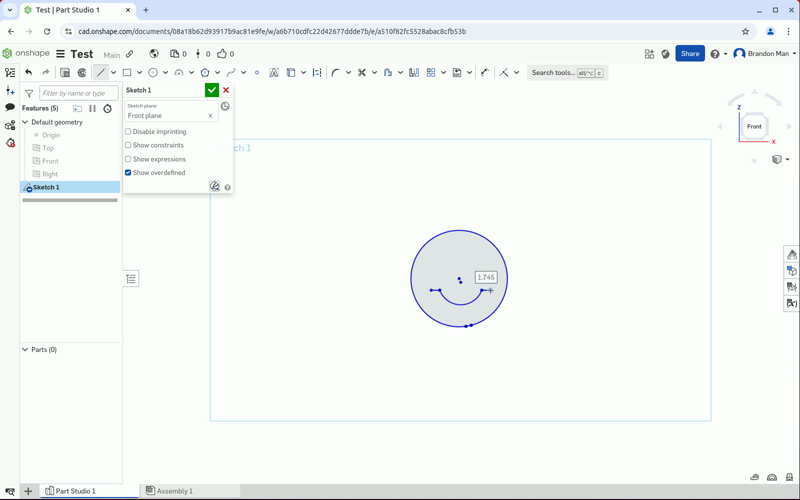
mouse_move(520, 290)
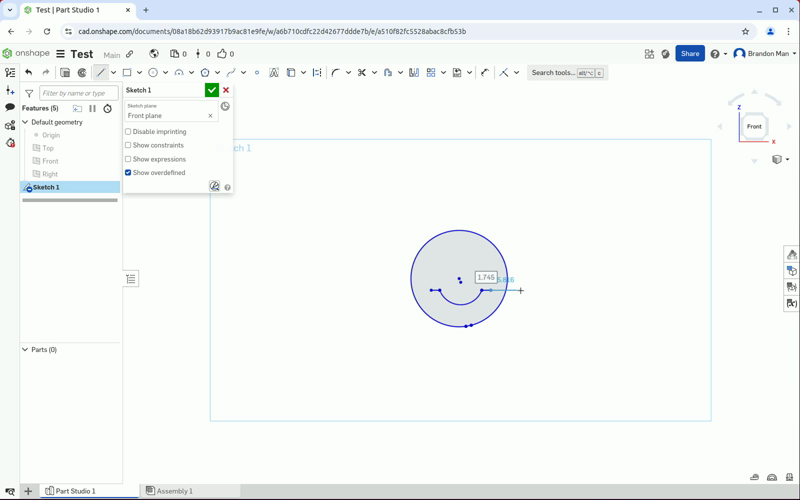
mouse_move(490, 275)
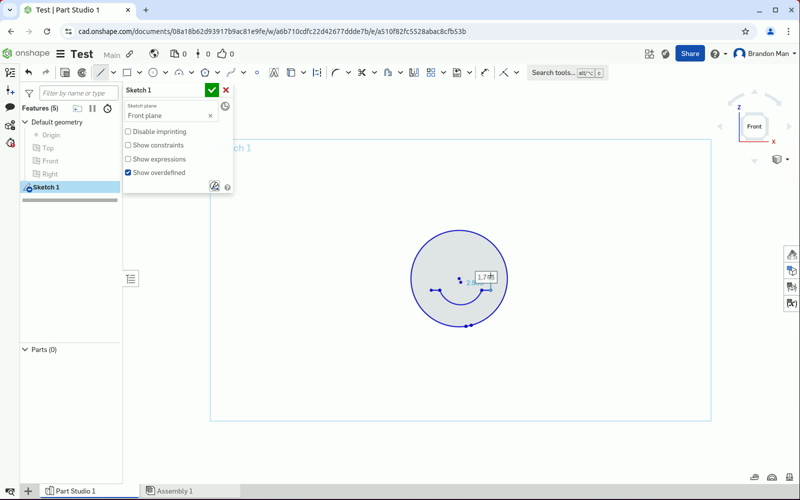
click(490, 275)
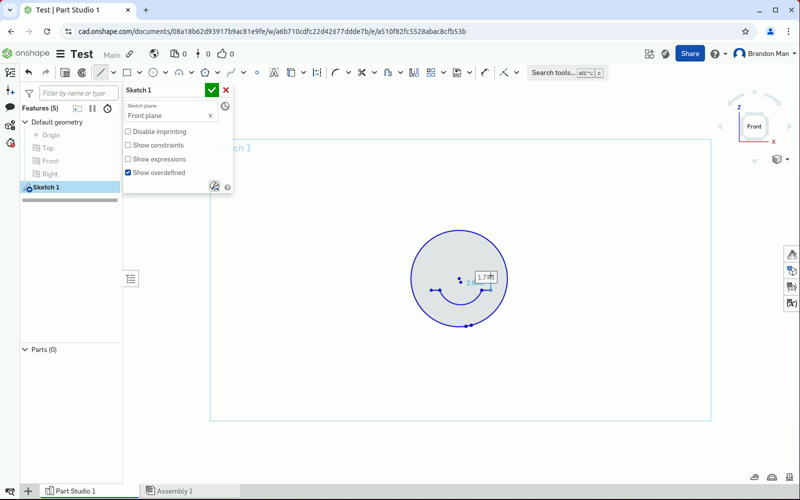
key_up(shift)
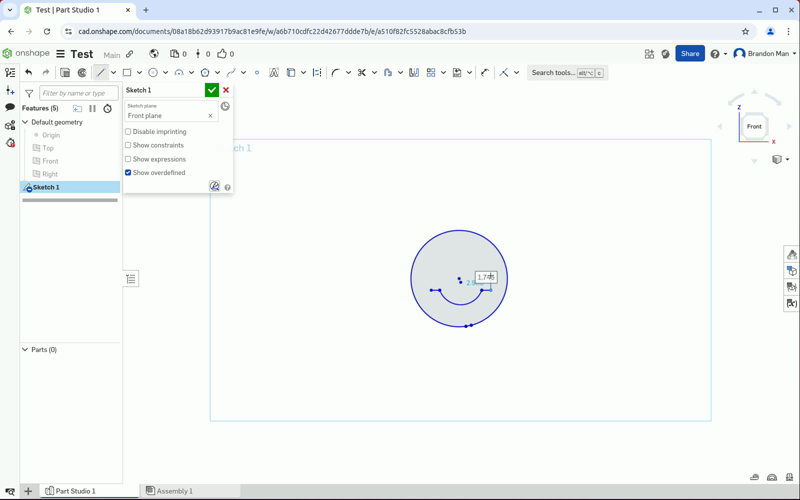
key_down(shift)
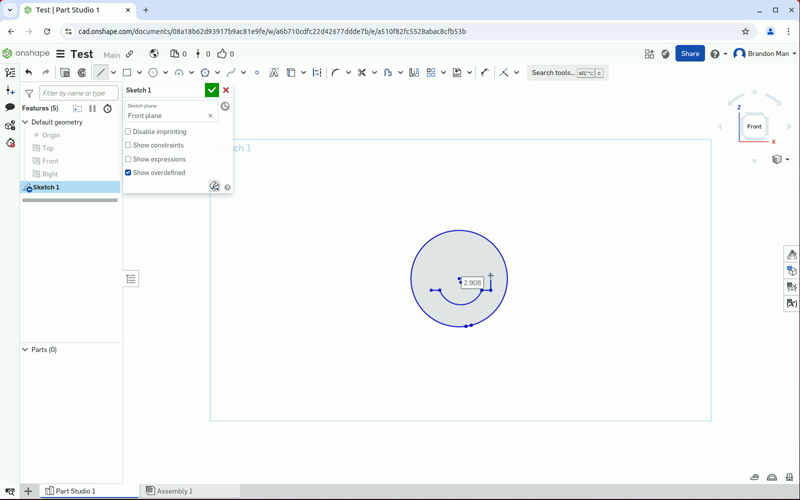
mouse_move(520, 275)
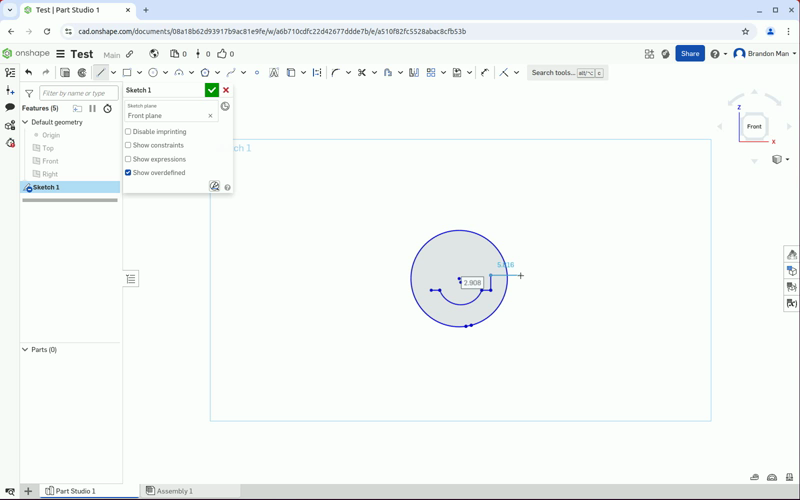
mouse_move(481, 275)
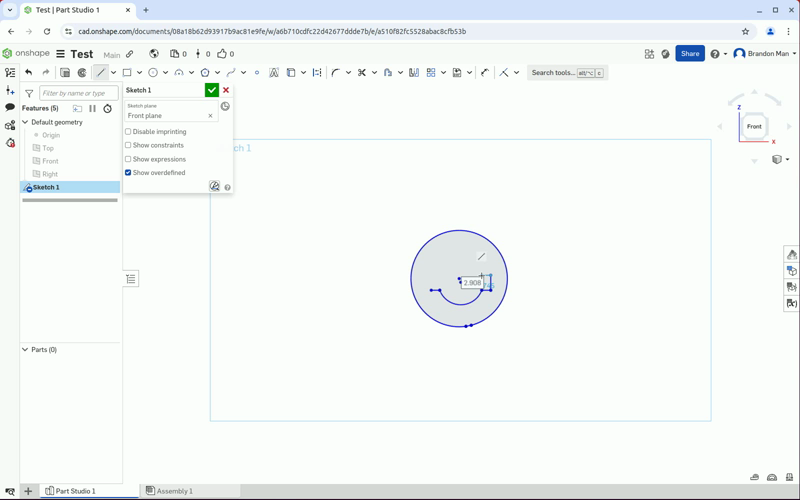
click(481, 275)
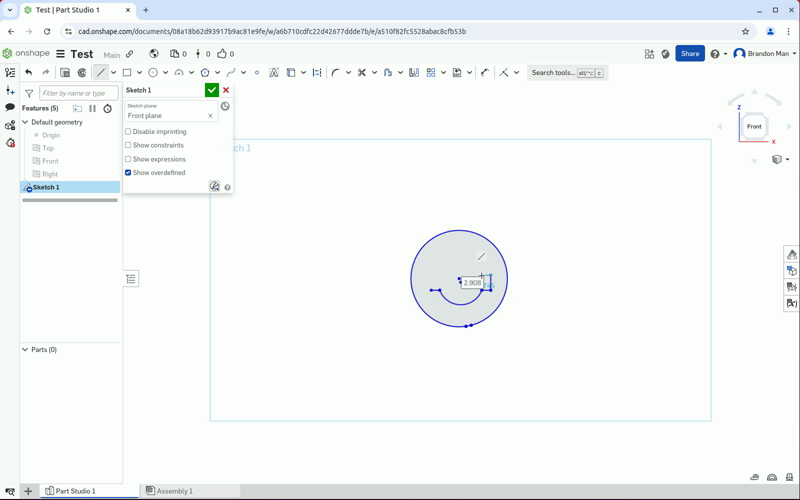
key_up(shift)
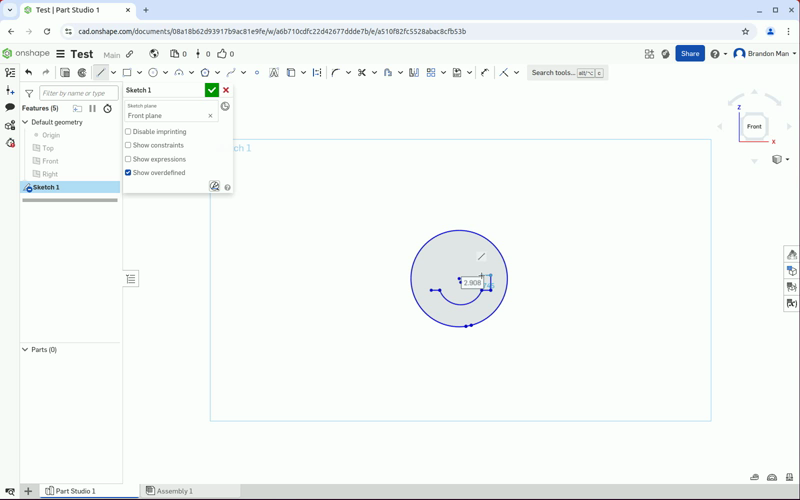
key(esc)
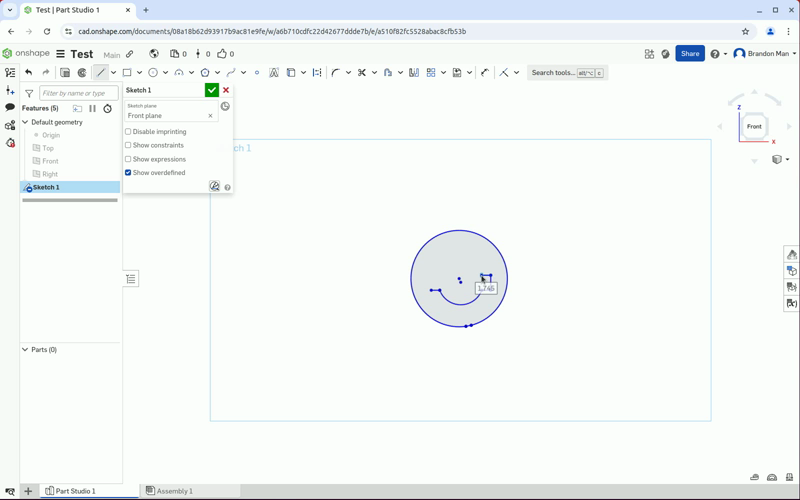
key(a)
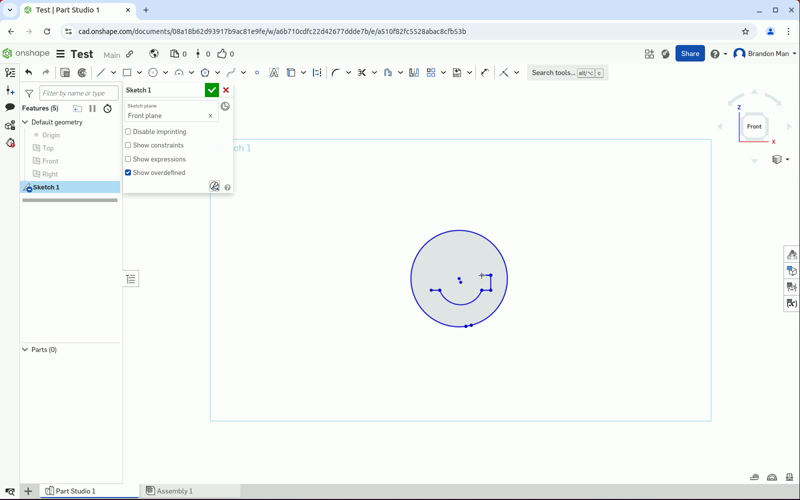
mouse_move(481, 275)
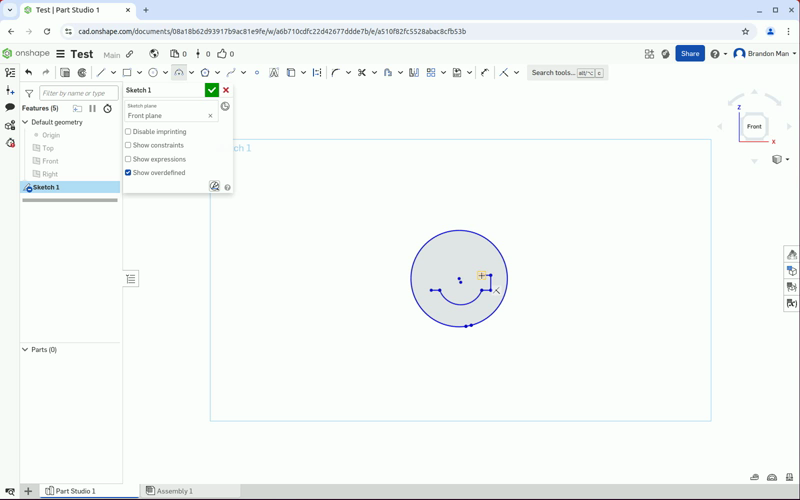
click(481, 275)
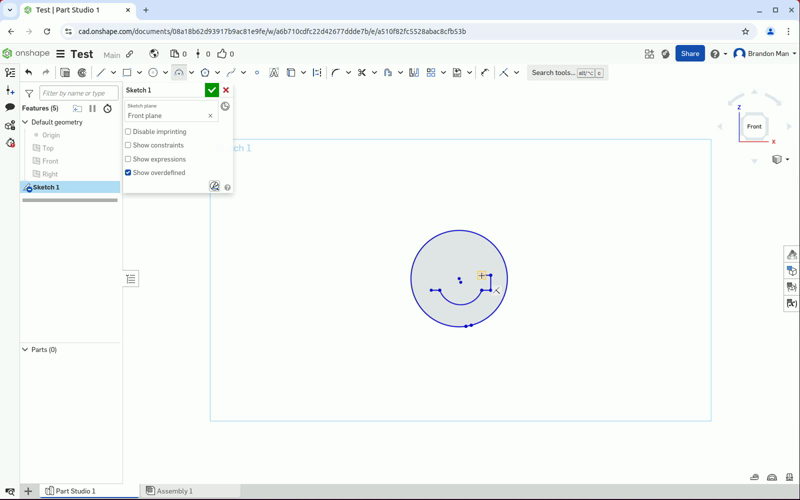
key_down(shift)
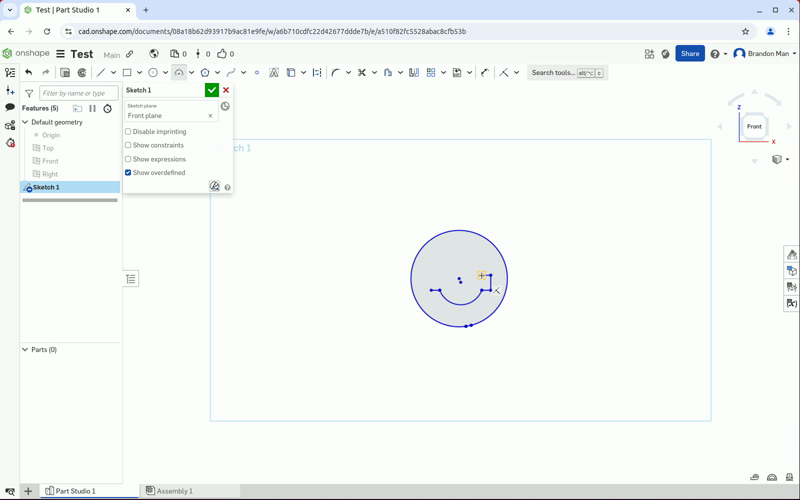
mouse_move(439, 275)
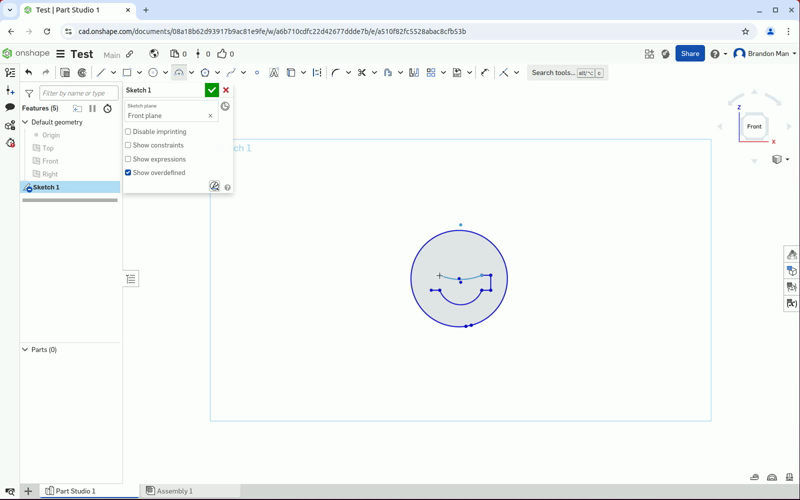
click(439, 275)
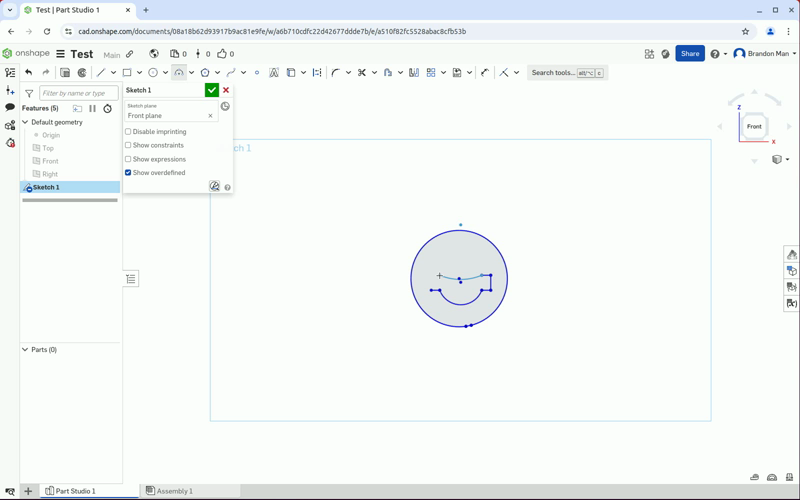
mouse_move(460, 260)
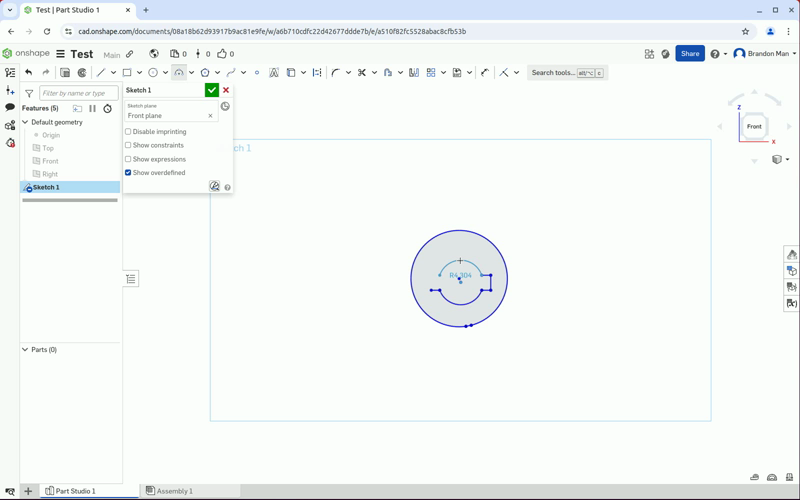
click(460, 260)
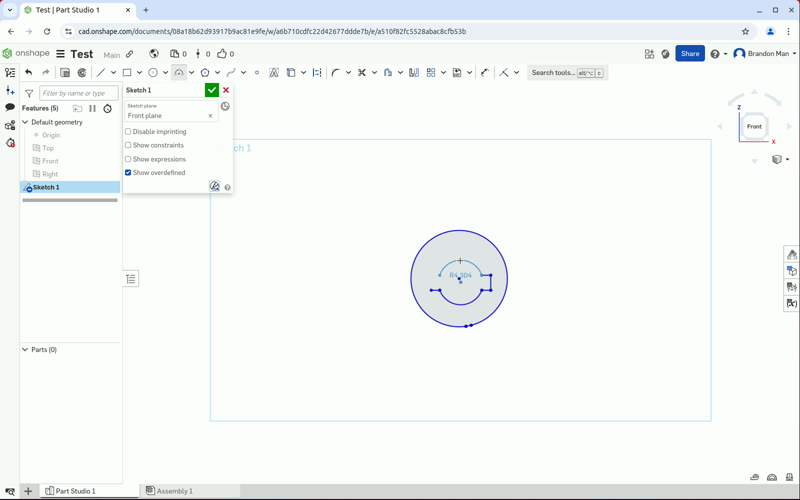
key_up(shift)
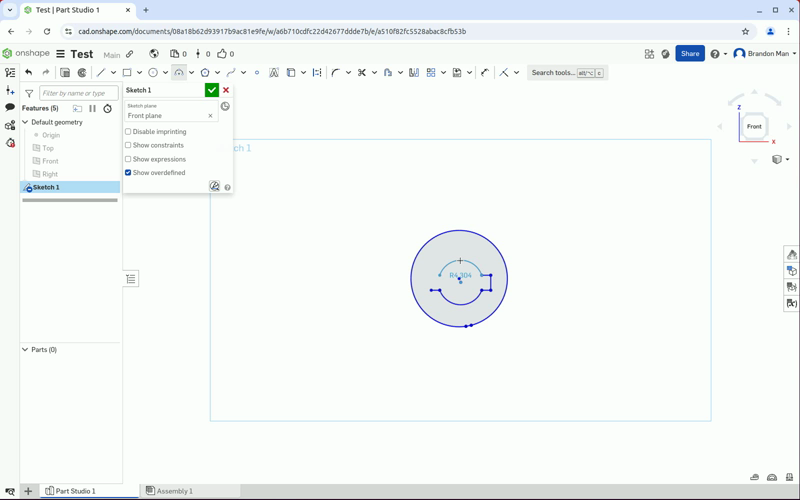
key(esc)
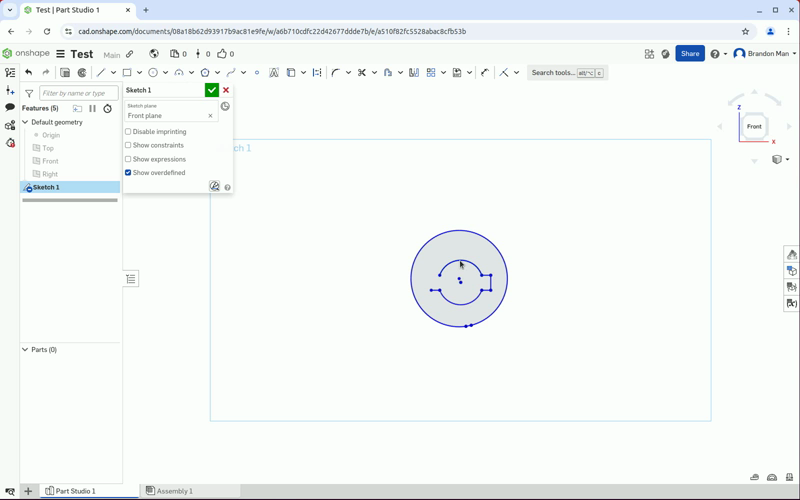
key(l)
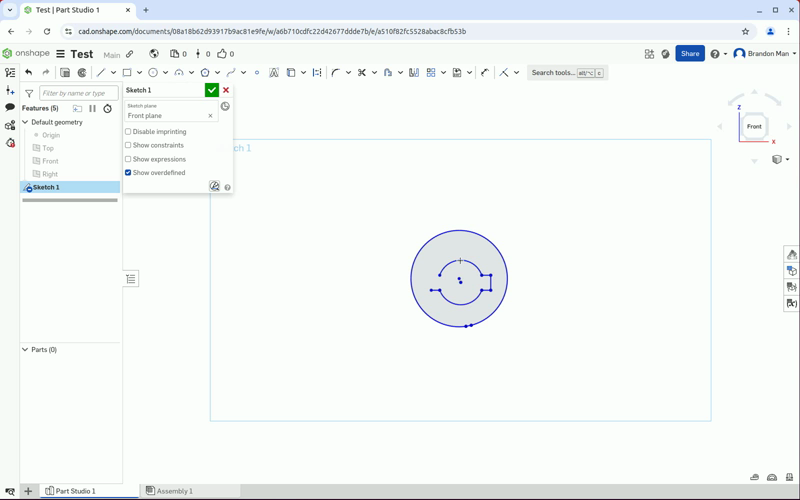
mouse_move(439, 275)
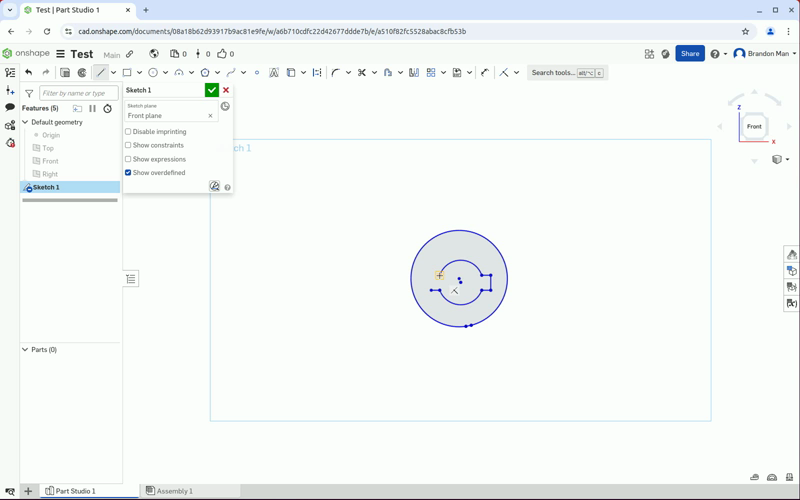
click(439, 275)
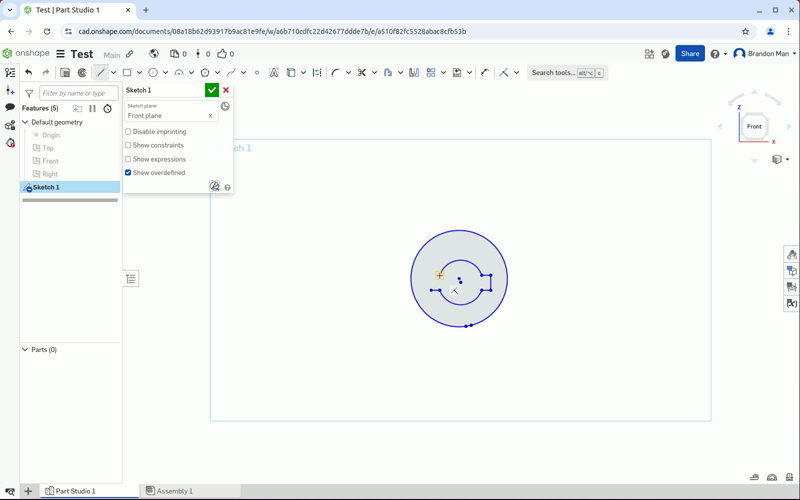
key_down(shift)
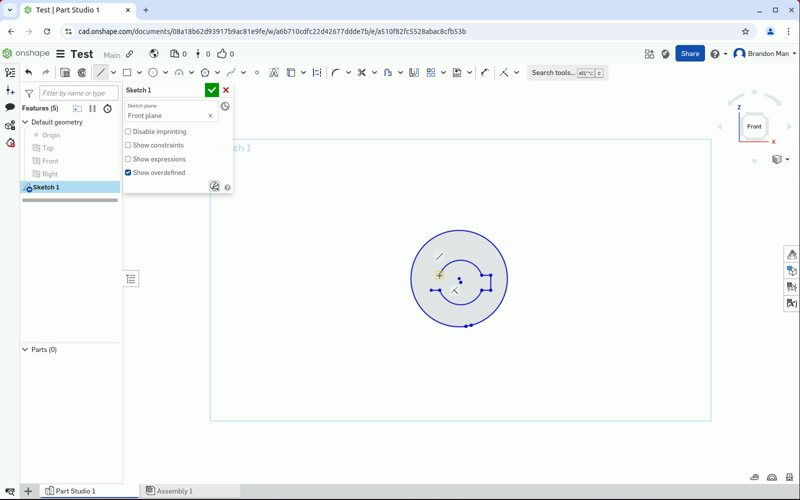
mouse_move(469, 275)
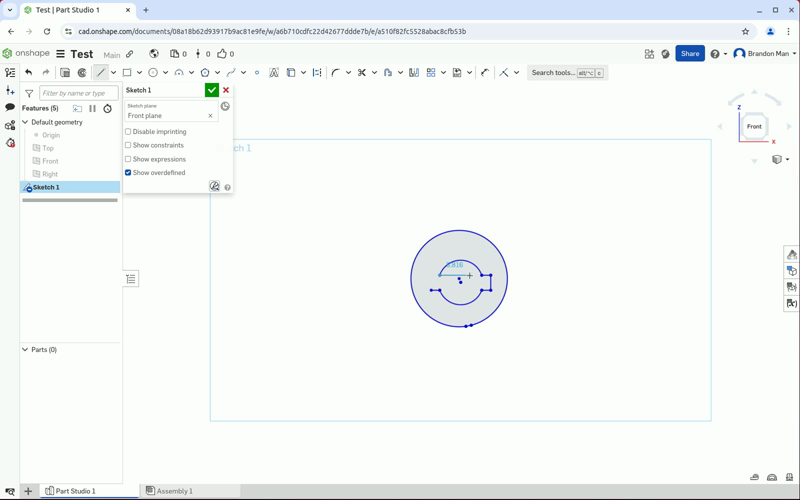
mouse_move(431, 275)
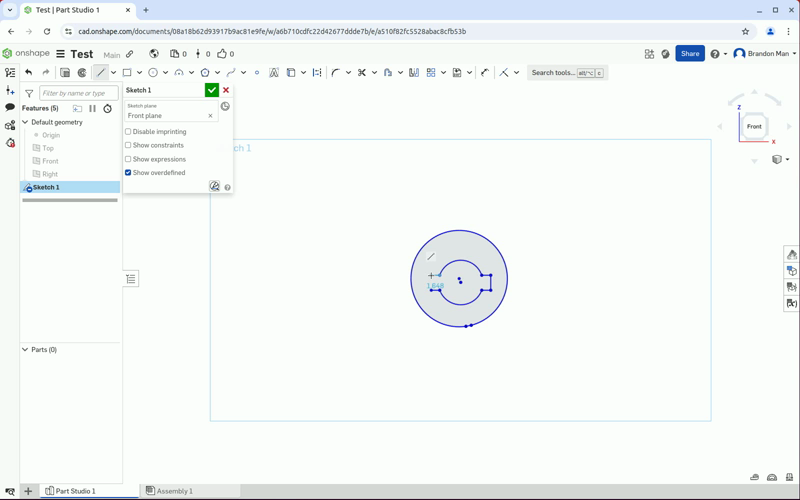
click(431, 275)
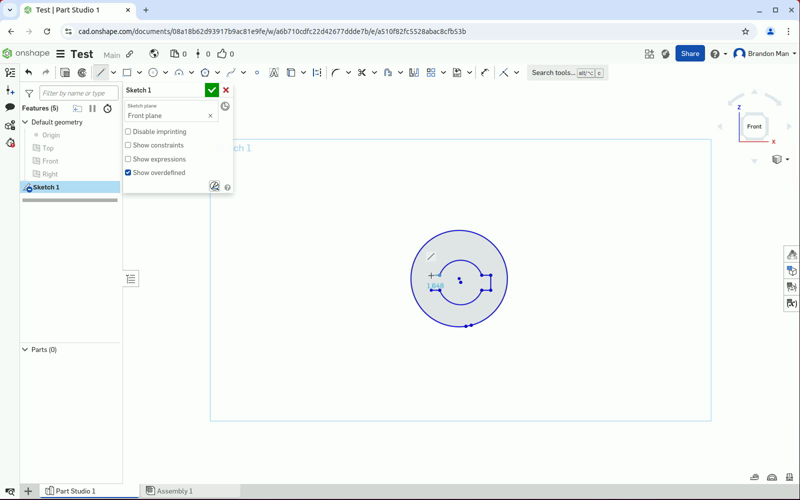
key_up(shift)
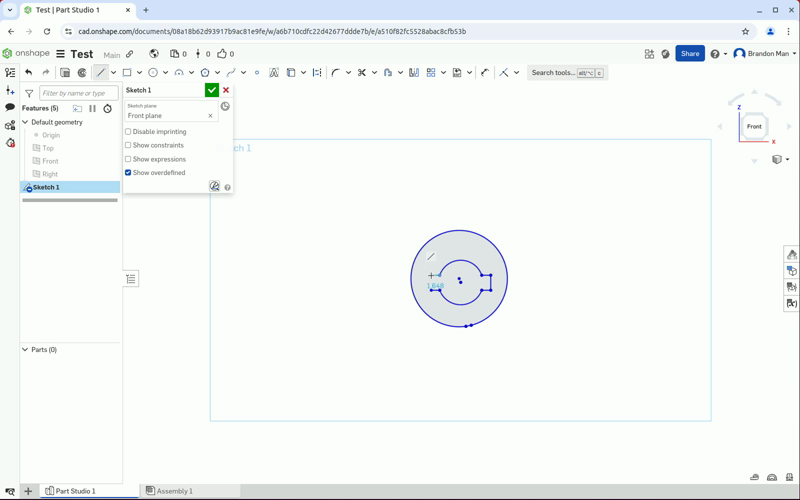
mouse_move(461, 275)
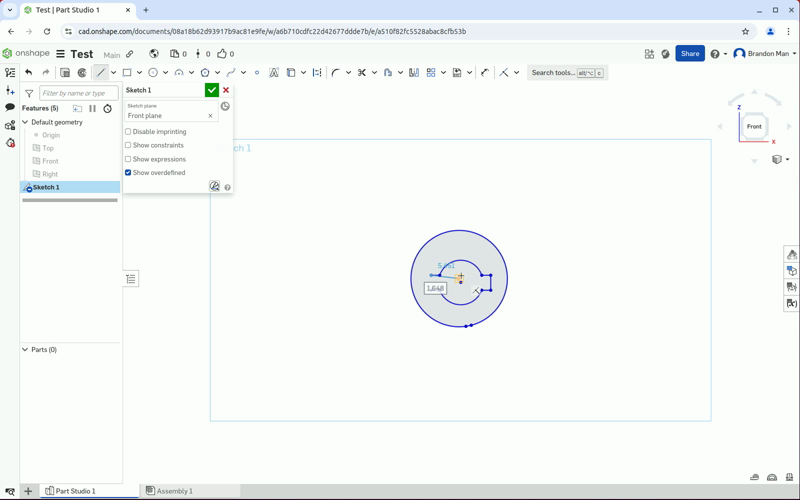
key_down(shift)
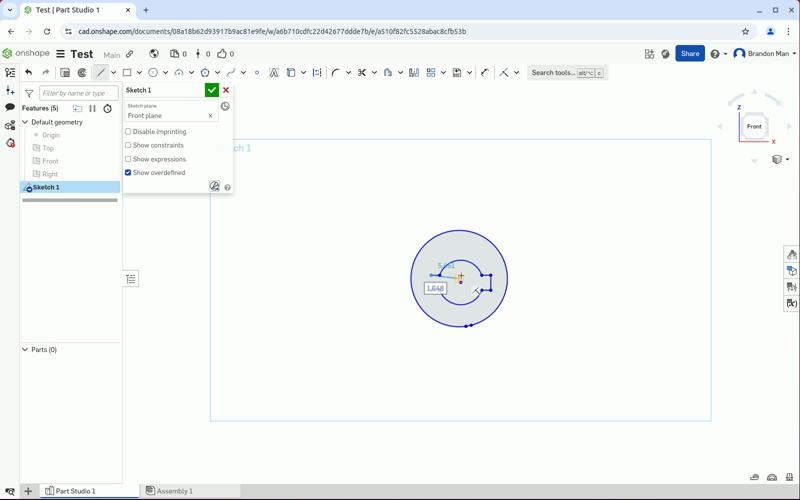
mouse_move(431, 290)
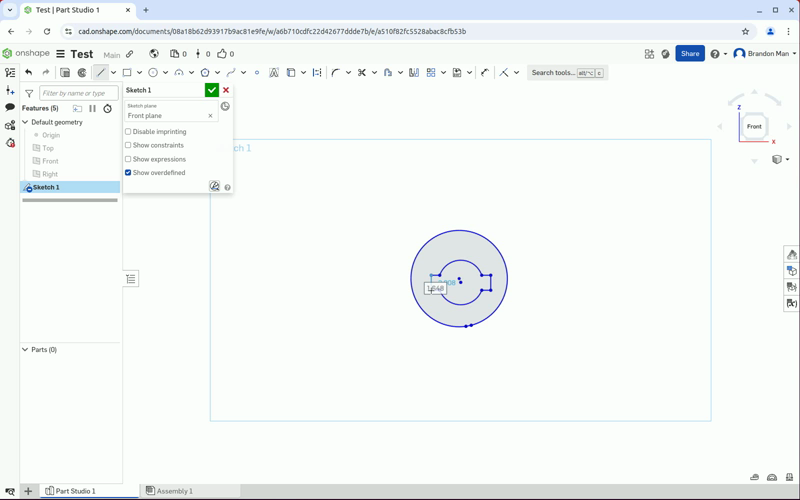
key_up(shift)
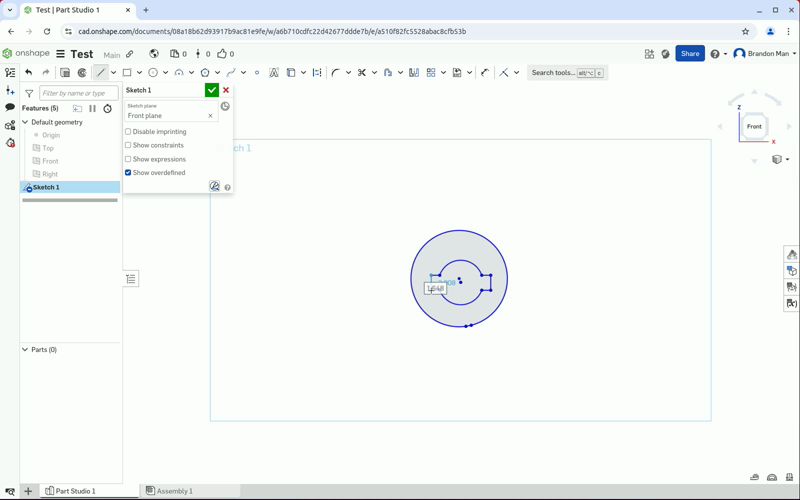
click(431, 290)
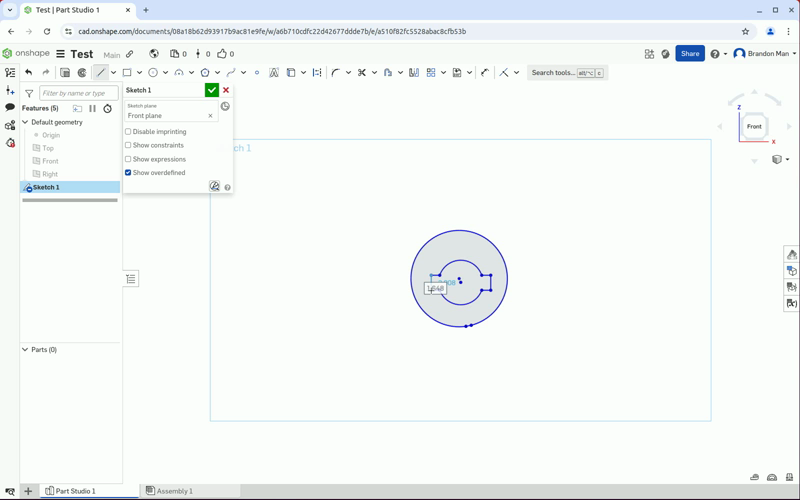
key(esc)
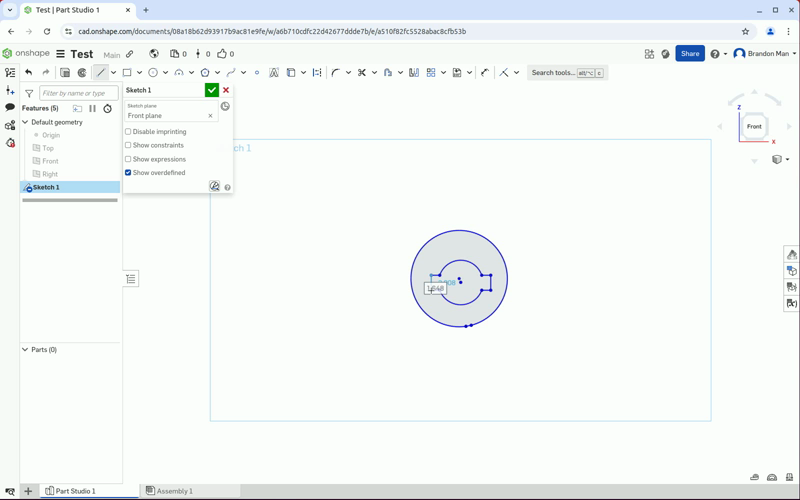
mouse_move(492, 260)
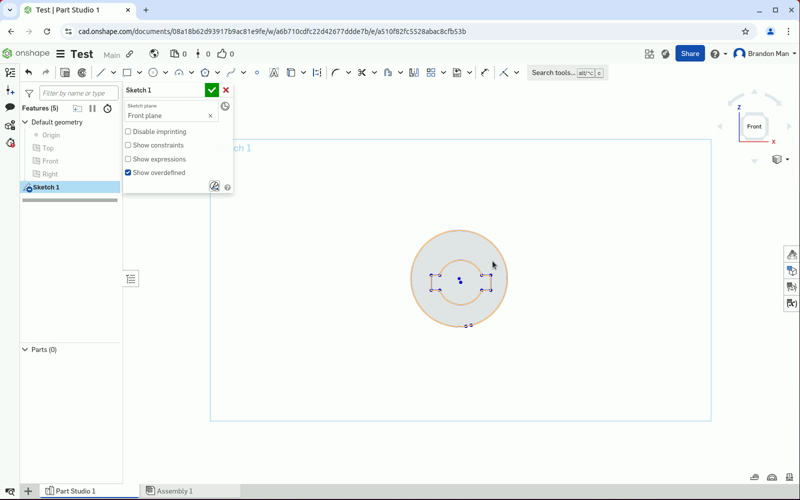
click(492, 260)
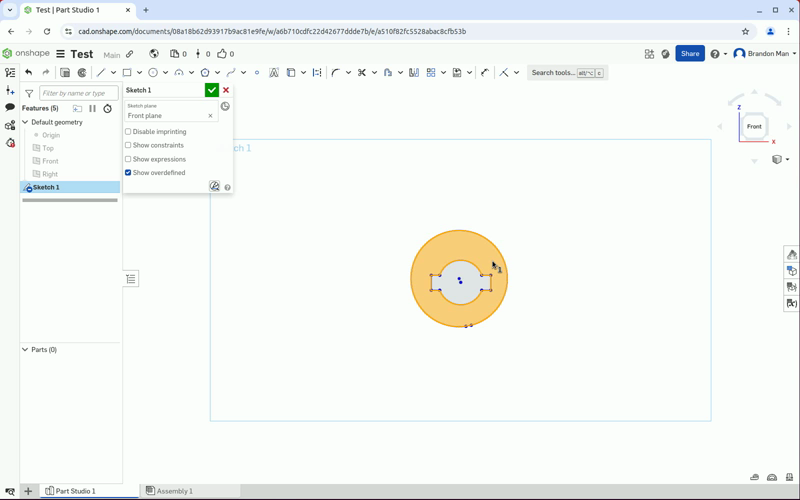
mouse_move(73, 352)
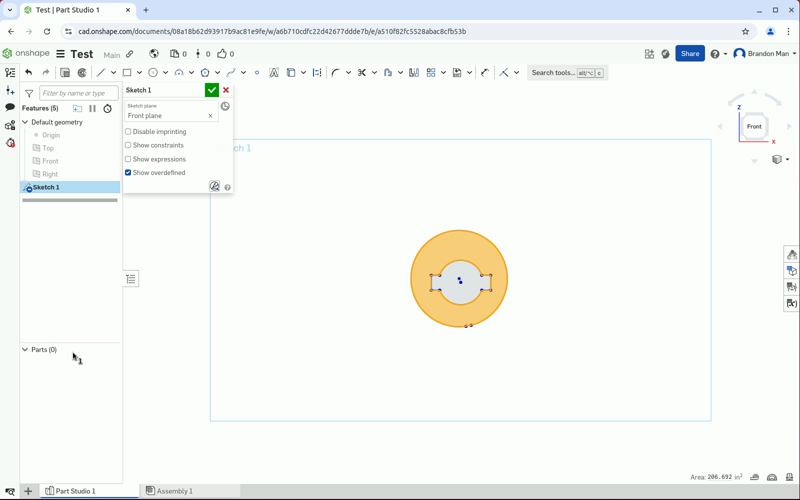
key(shift+y)
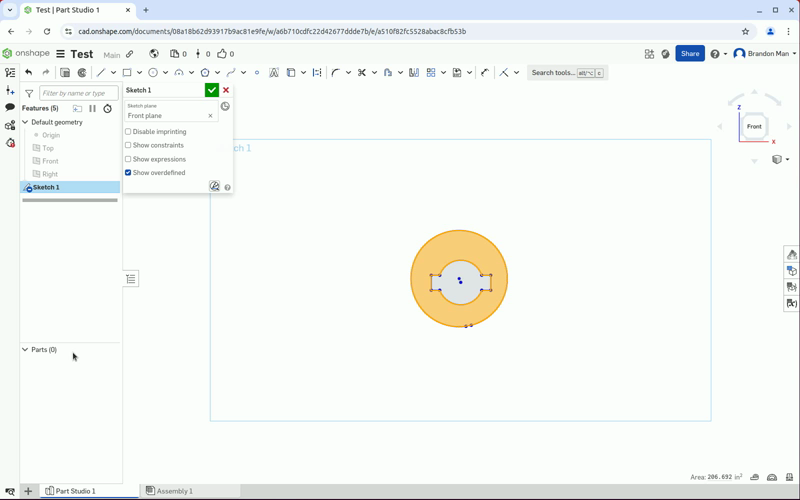
key(shift+e)
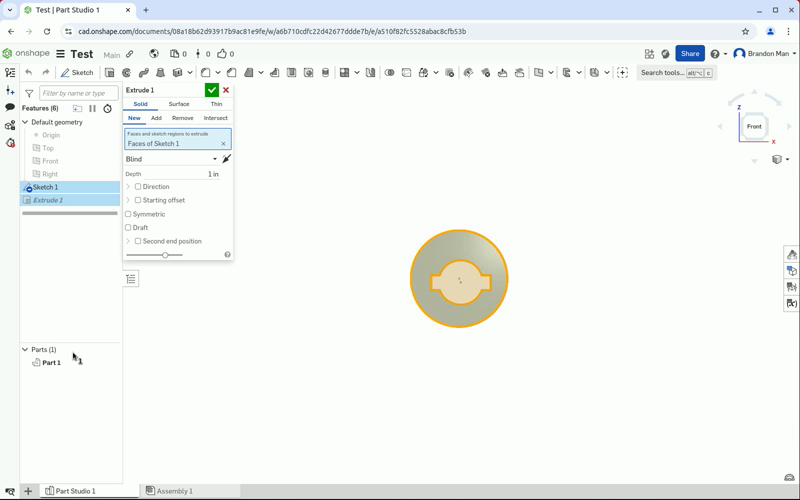
mouse_move(143, 106)
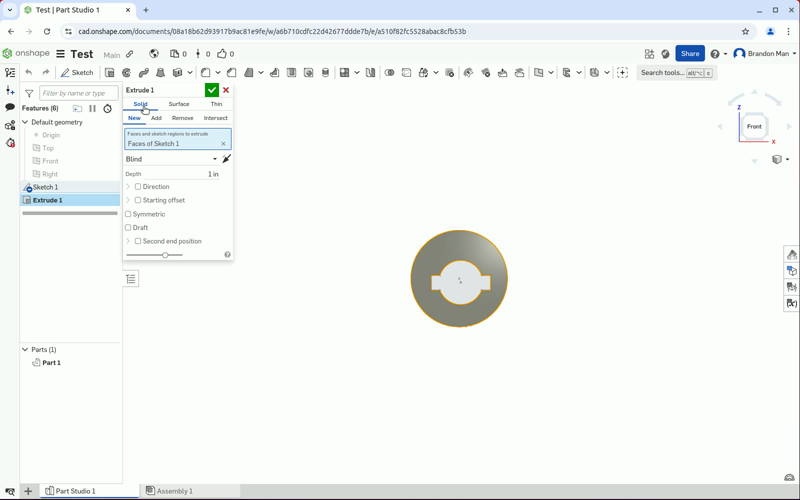
click(143, 106)
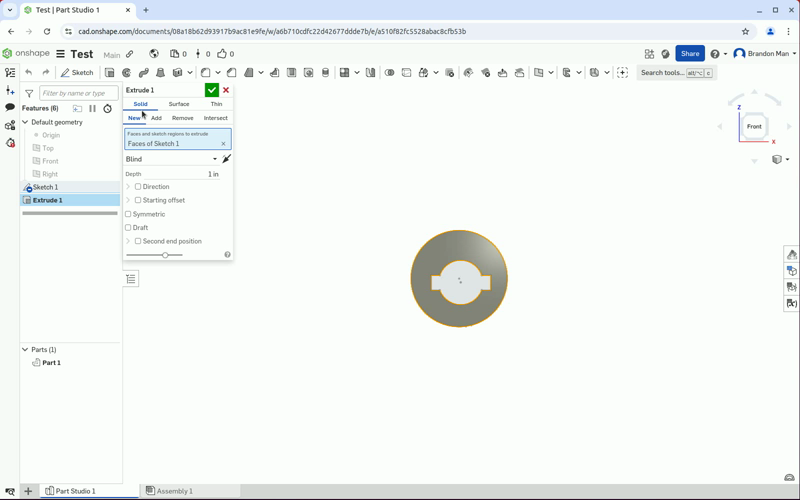
mouse_move(137, 120)
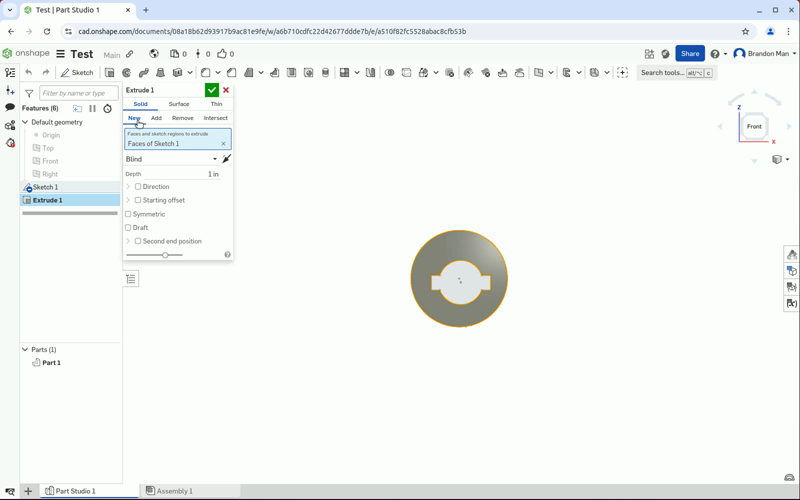
click(137, 120)
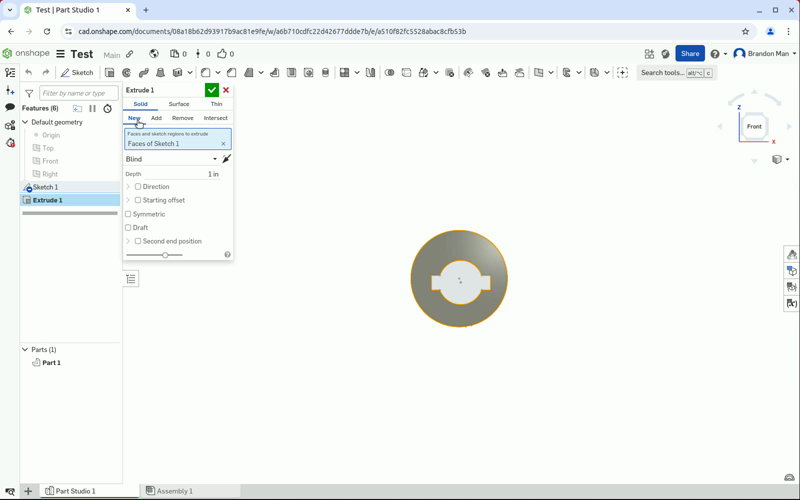
key(tab, 4)
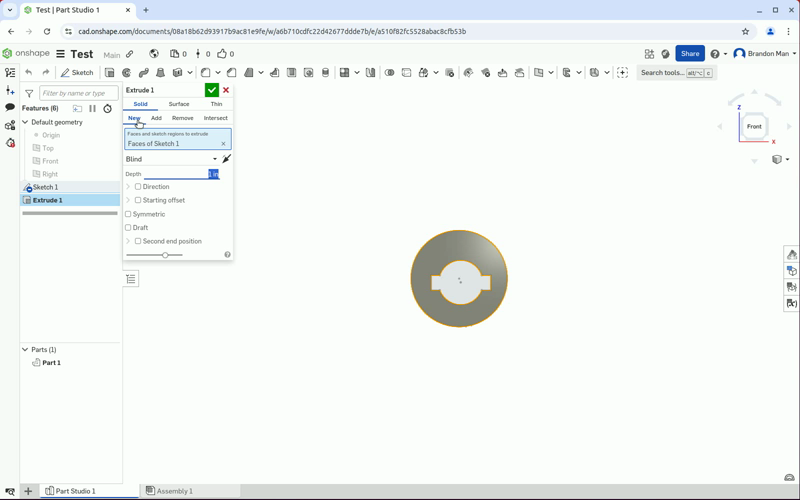
text(7.943)
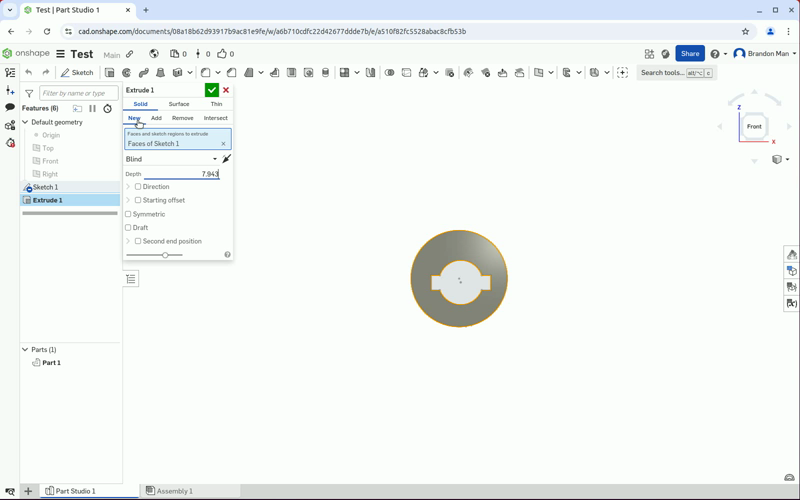
key(enter)
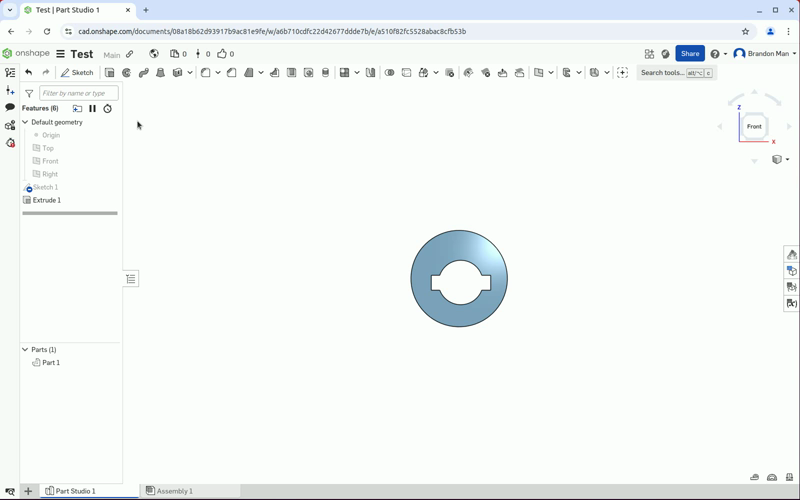
key(shift+h)
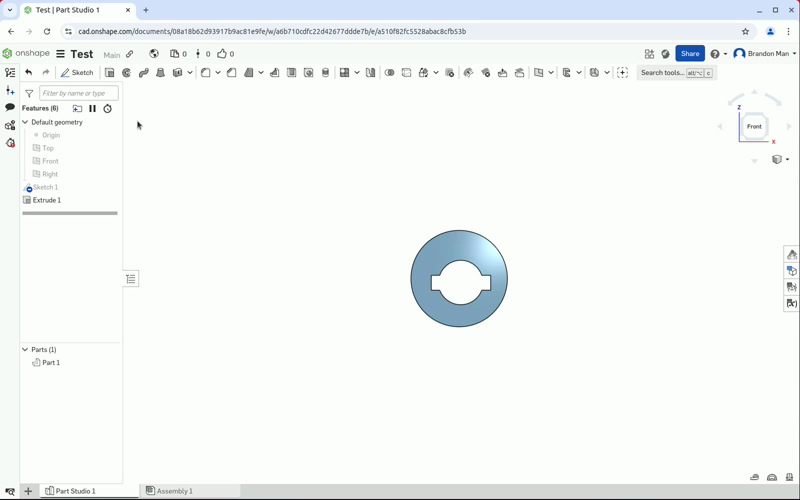
key(shift+h)
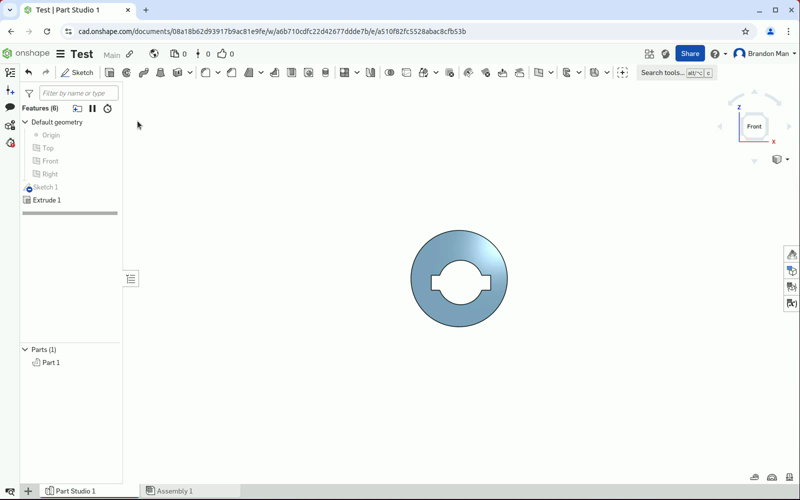
mouse_move(73, 189)
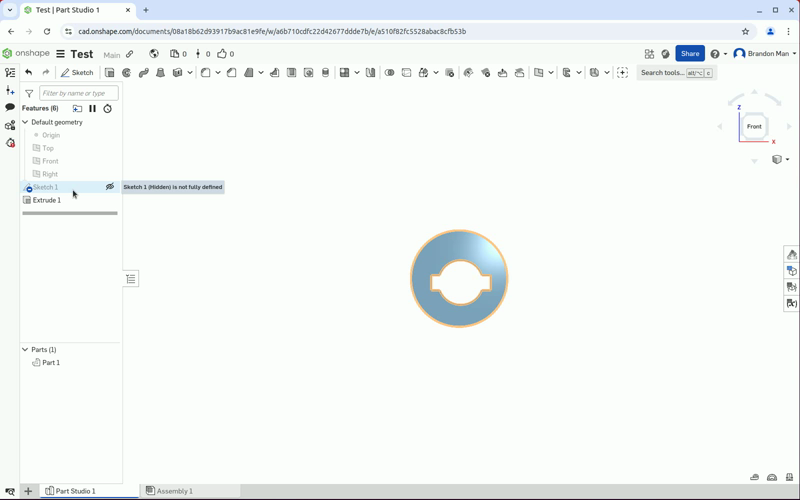
click(73, 189)
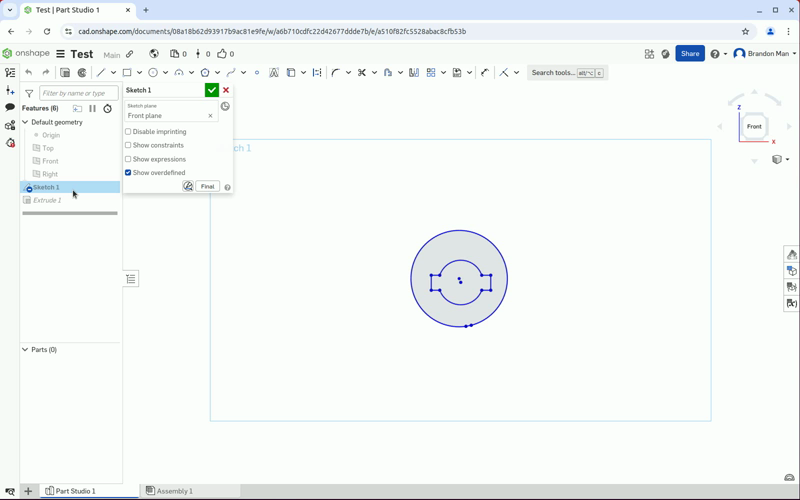
mouse_move(229, 92)
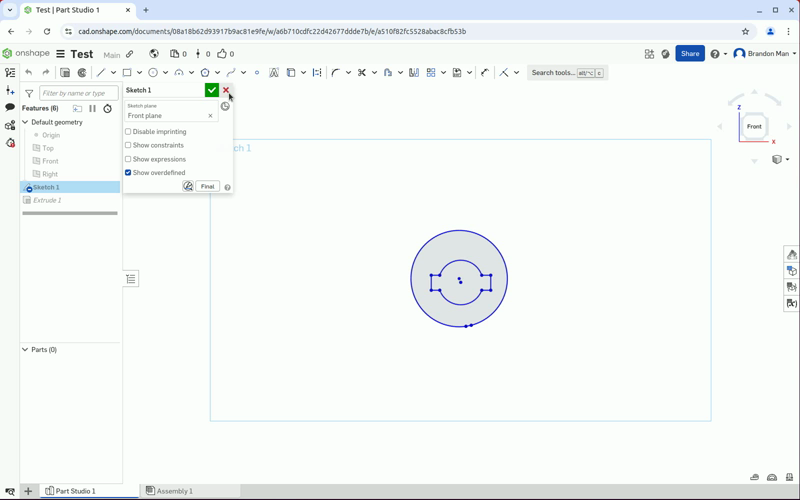
click(229, 92)
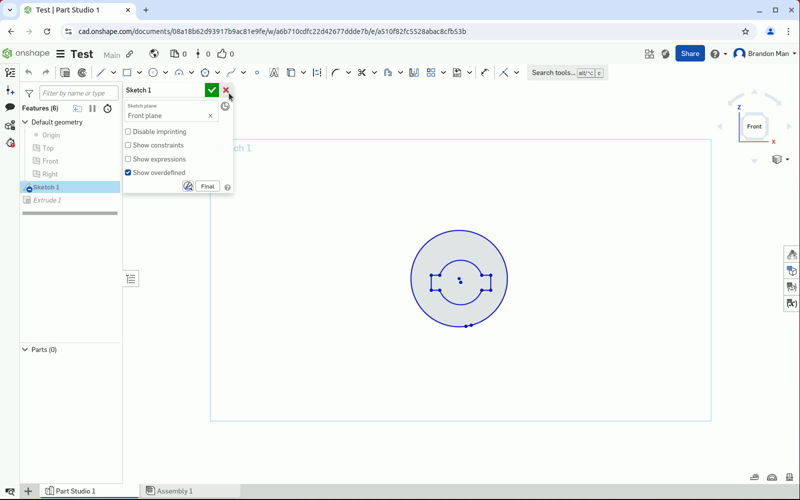
key(shift+s)
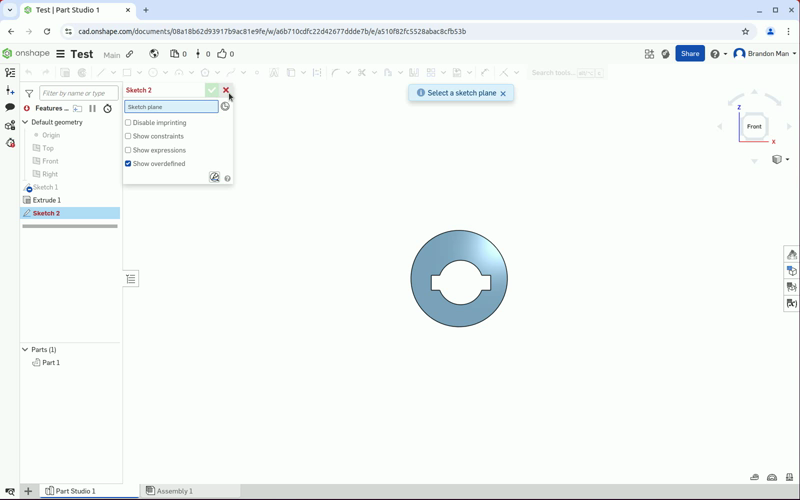
mouse_move(73, 163)
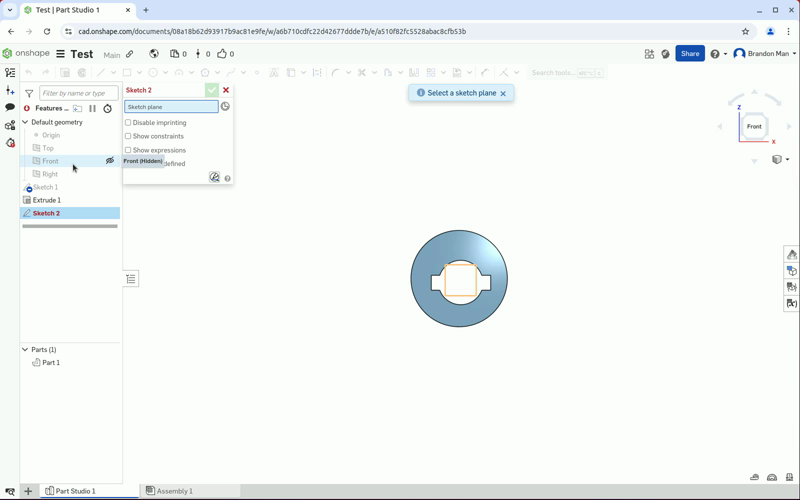
click(73, 163)
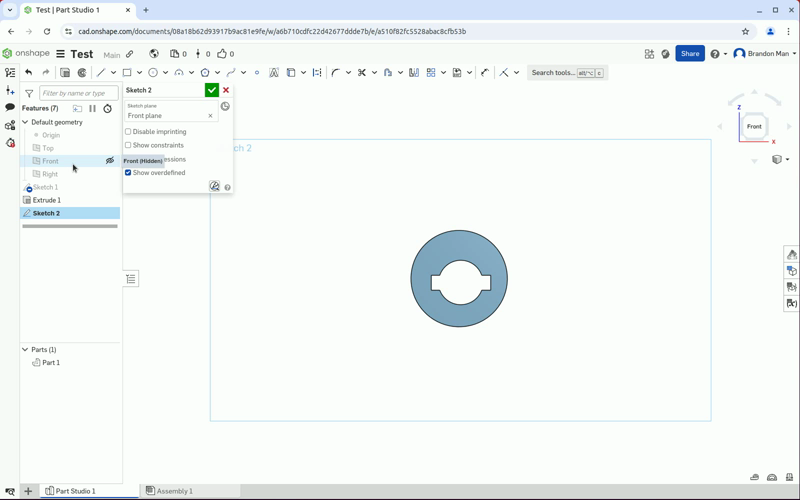
mouse_move(73, 352)
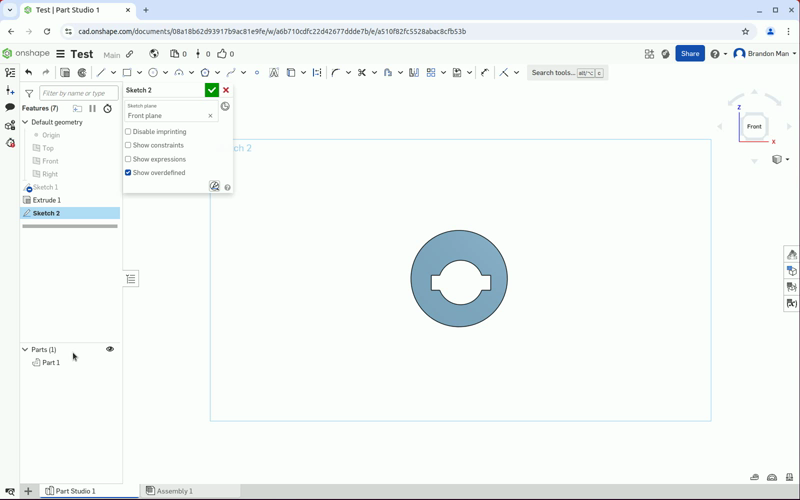
key(y)
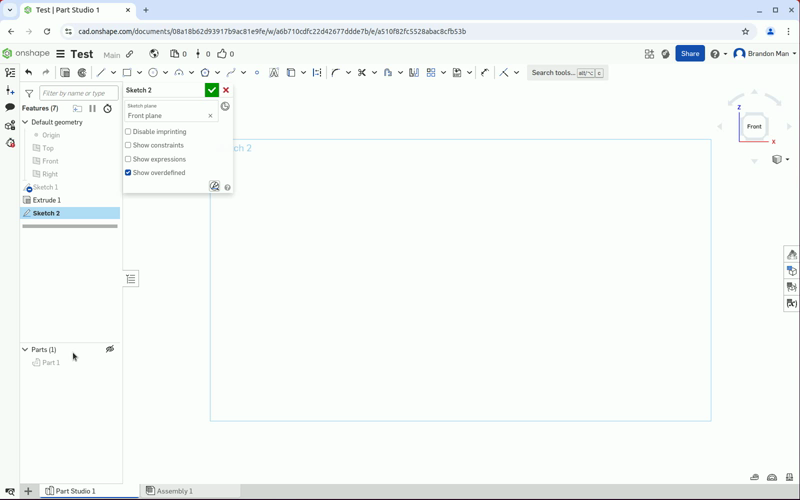
key(a)
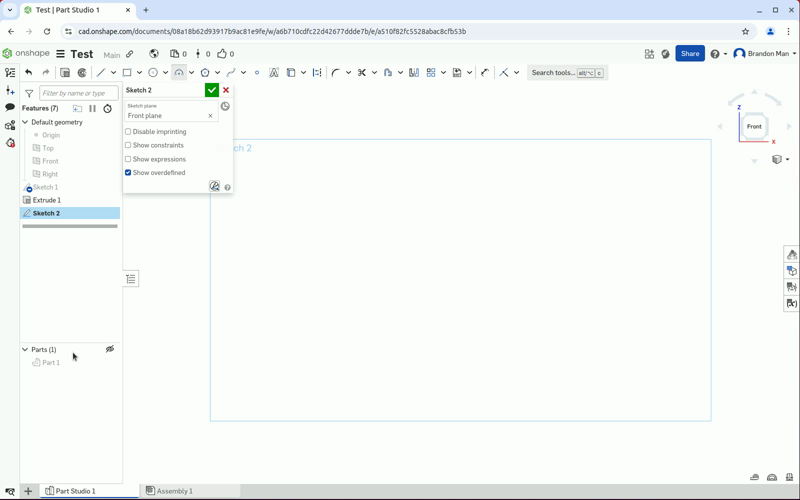
key_down(shift)
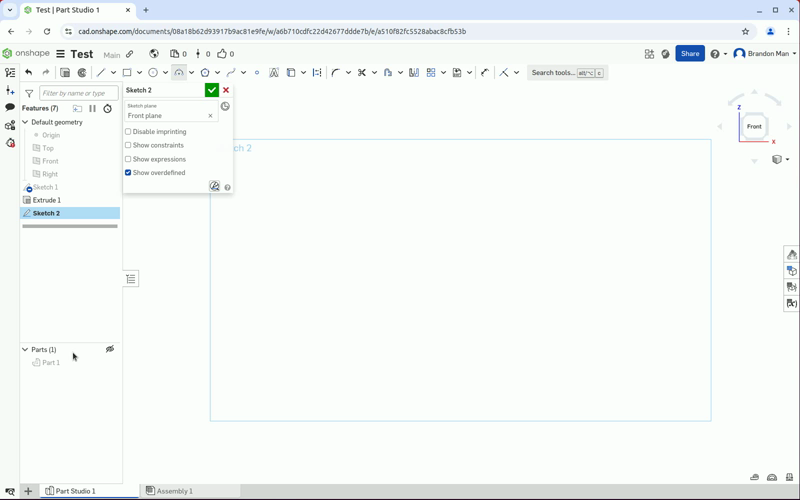
mouse_move(468, 239)
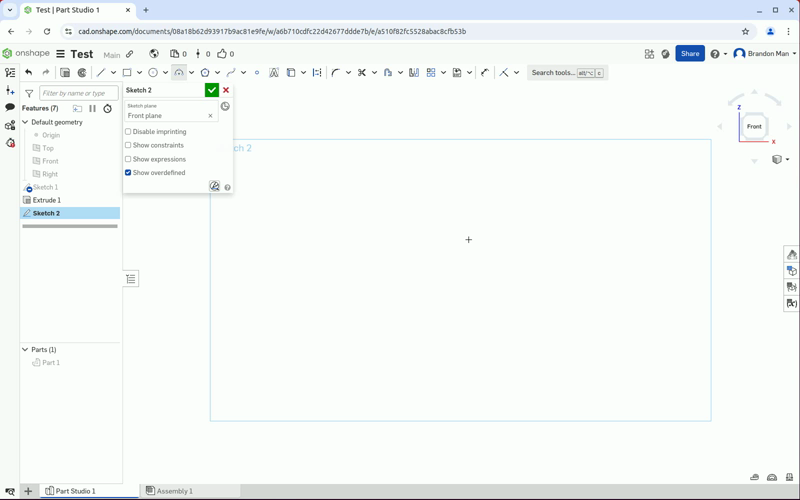
click(468, 239)
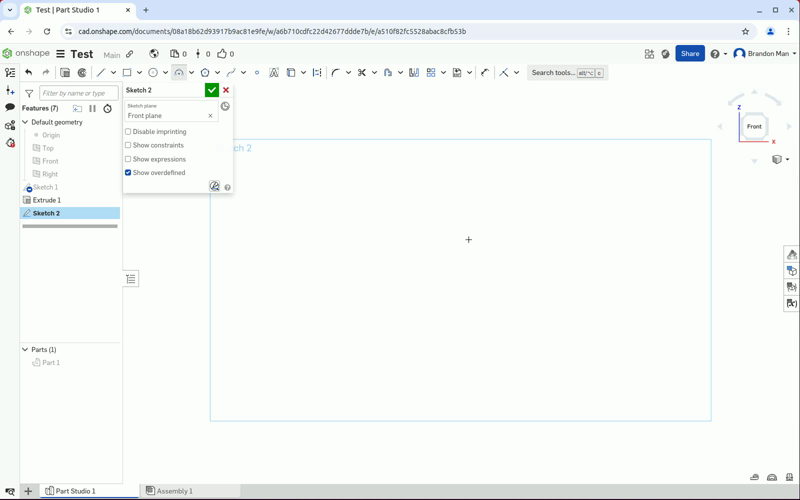
key_up(shift)
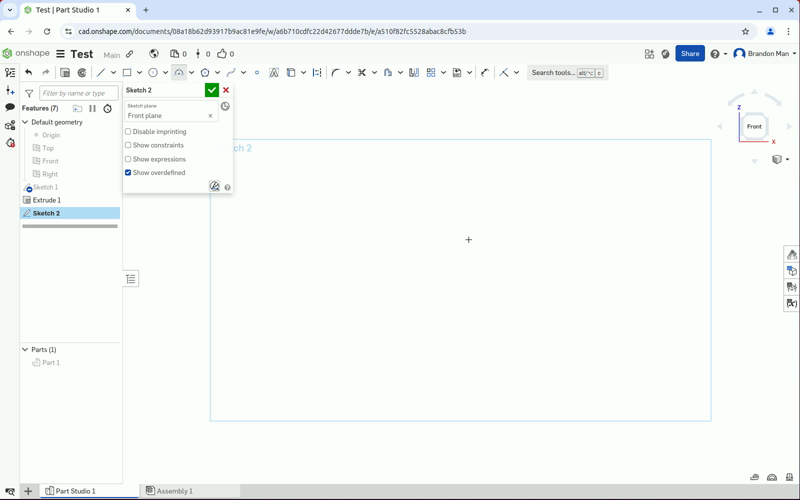
key_down(shift)
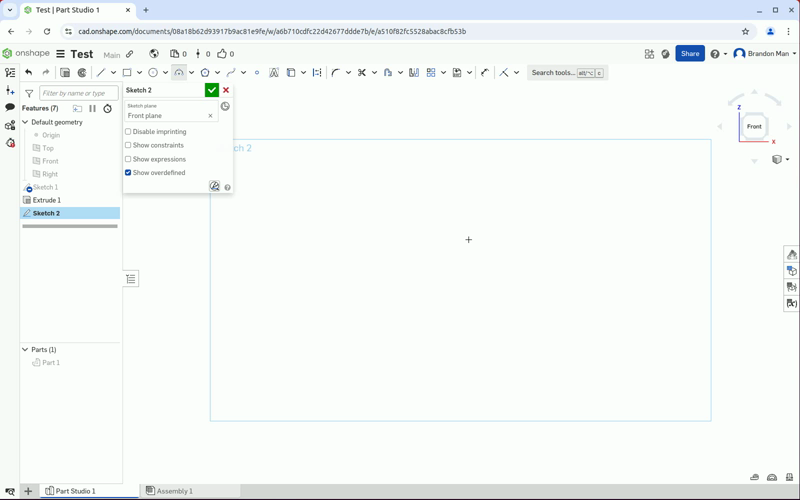
mouse_move(470, 326)
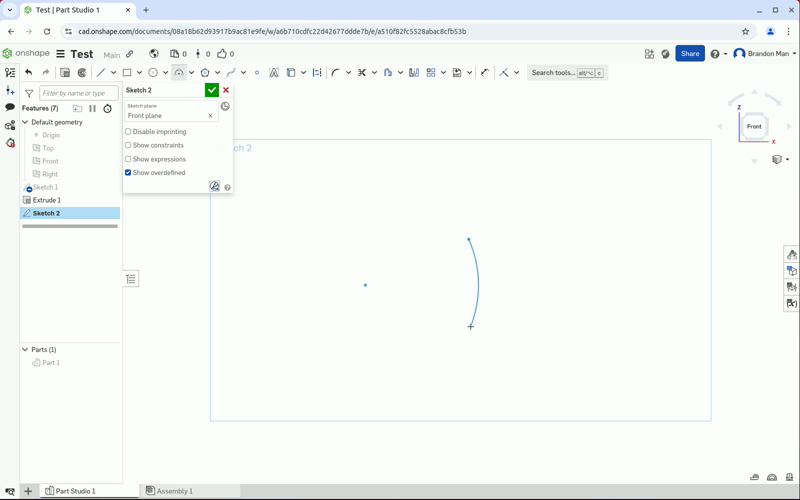
click(470, 326)
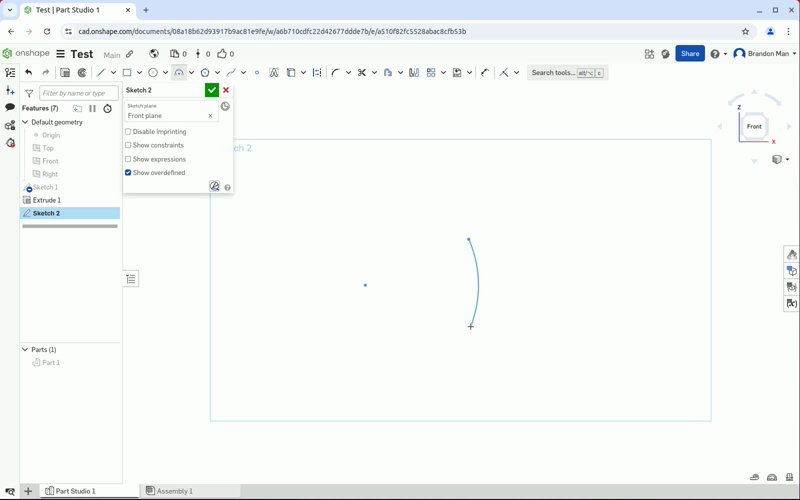
mouse_move(505, 282)
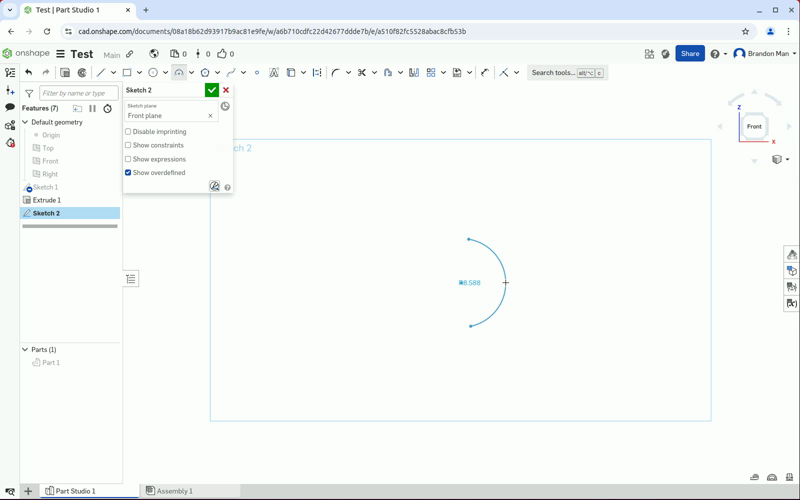
click(505, 282)
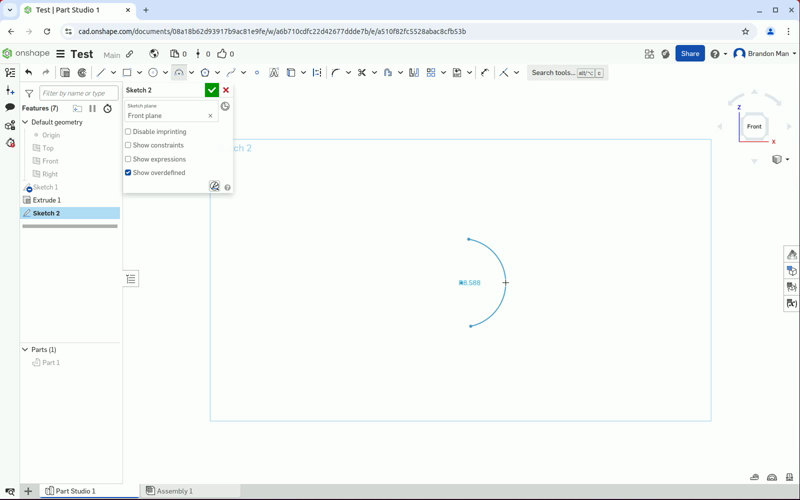
key_up(shift)
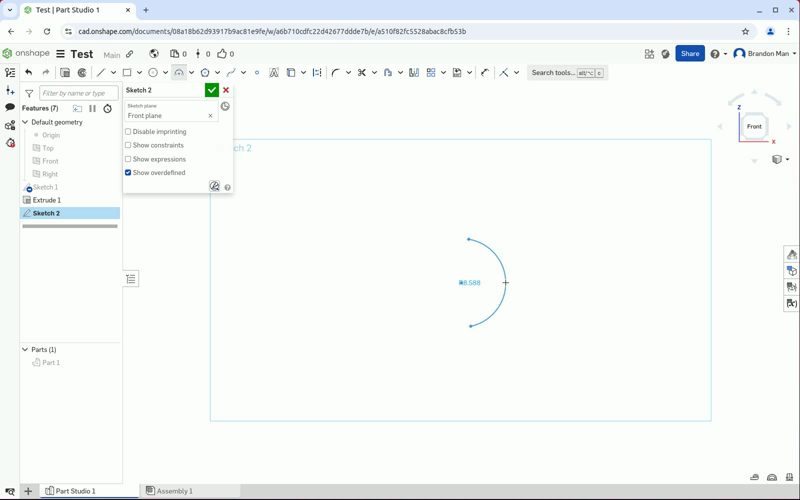
key(esc)
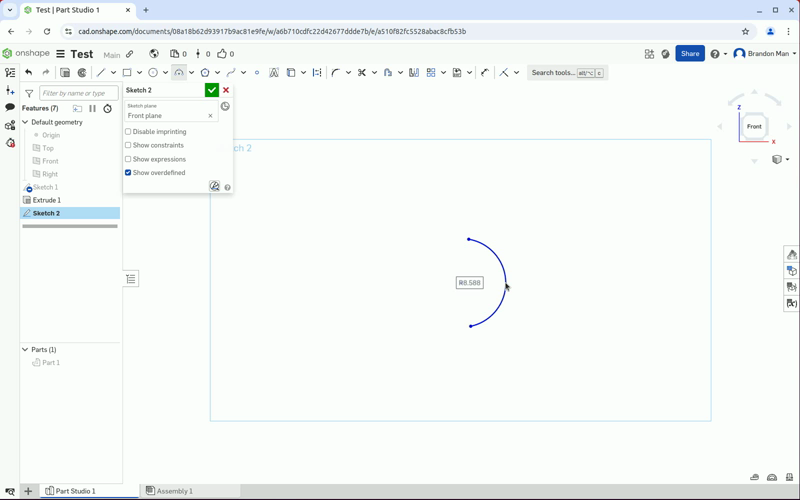
key(l)
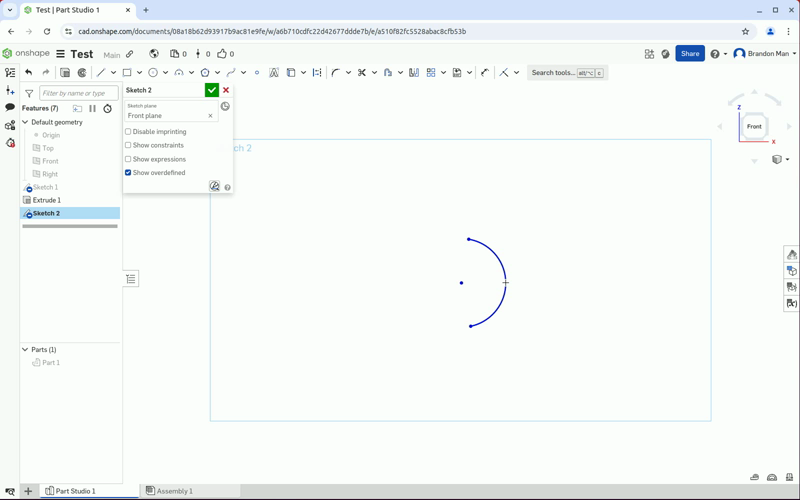
mouse_move(470, 326)
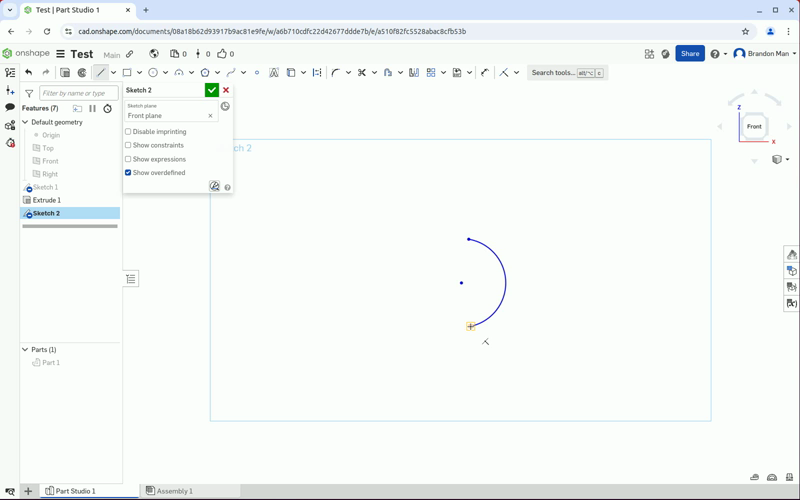
click(470, 326)
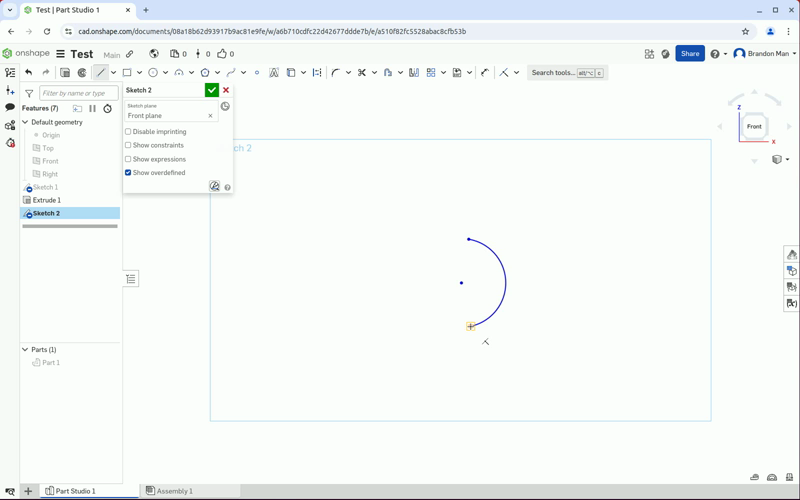
key_down(shift)
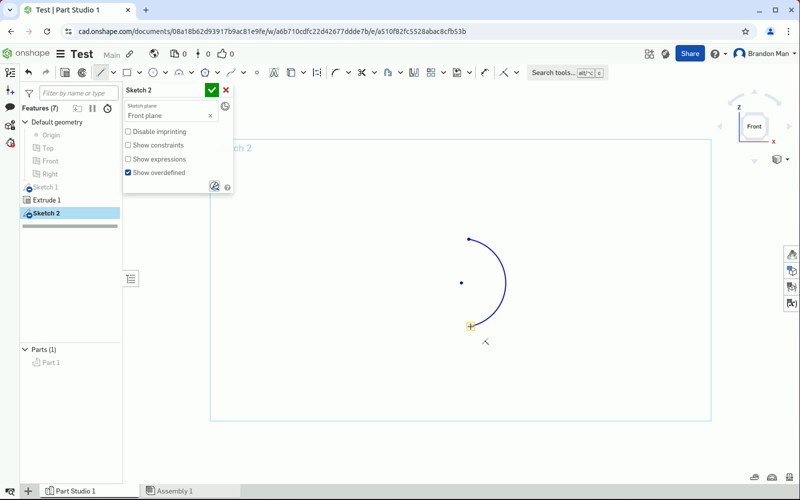
mouse_move(550, 312)
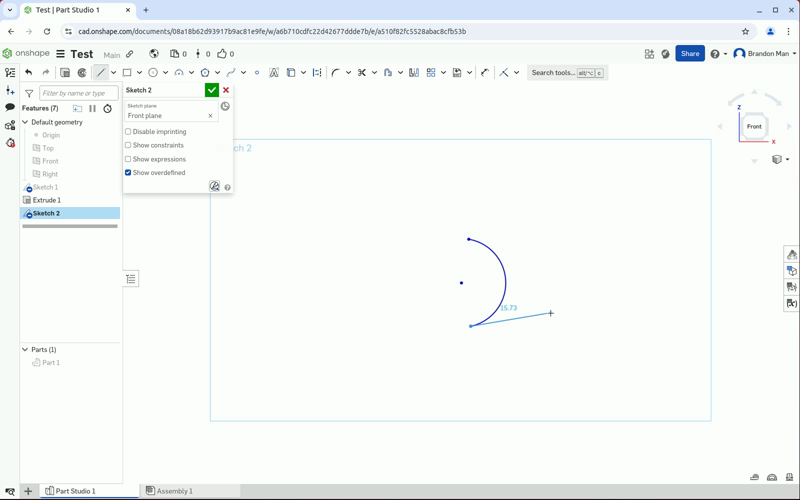
click(550, 312)
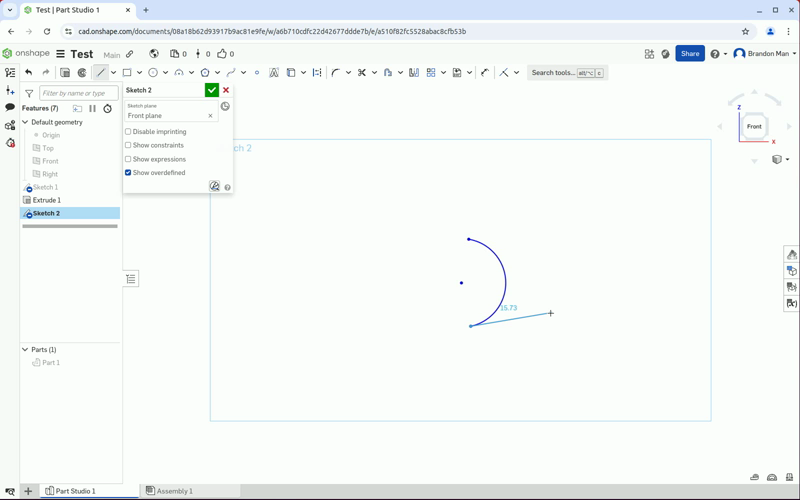
key_up(shift)
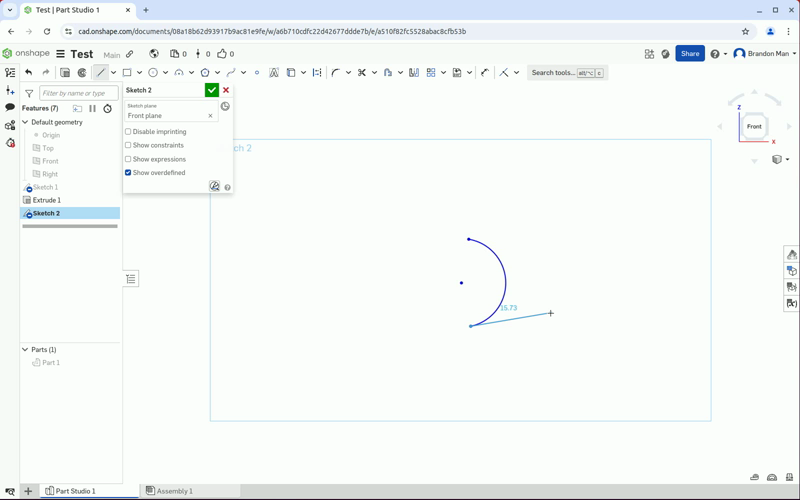
key(esc)
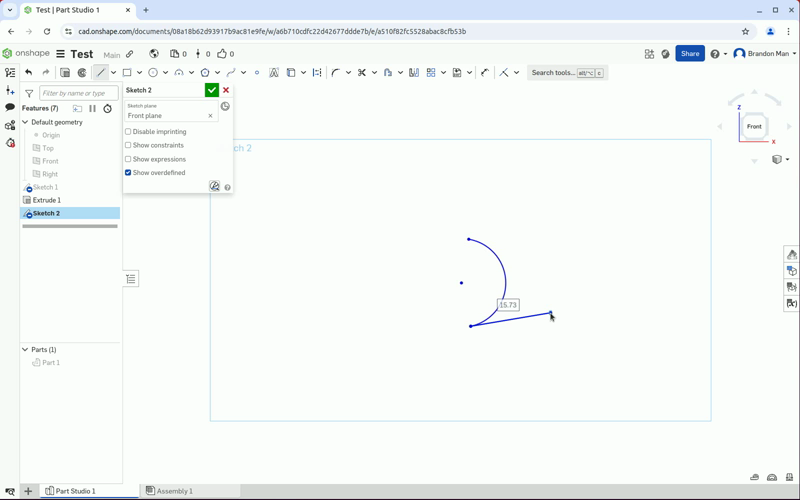
key(a)
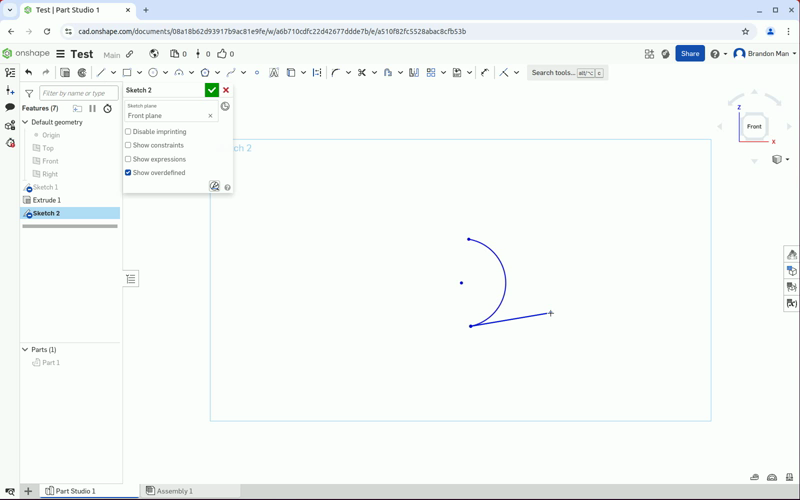
mouse_move(550, 312)
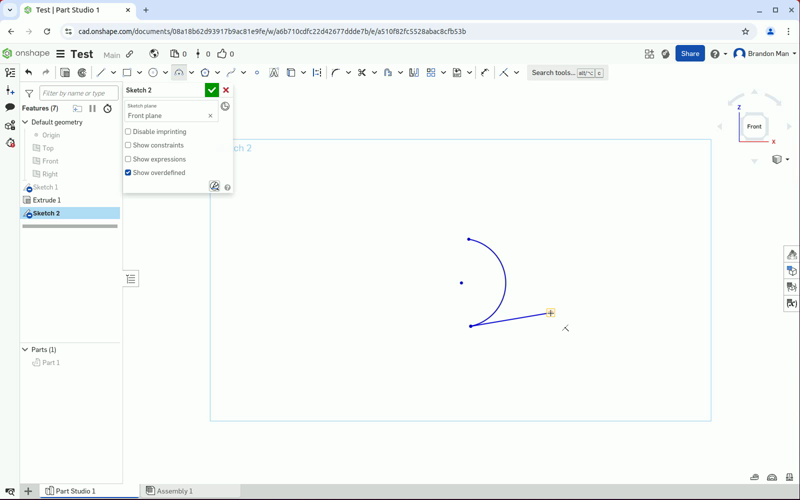
click(550, 312)
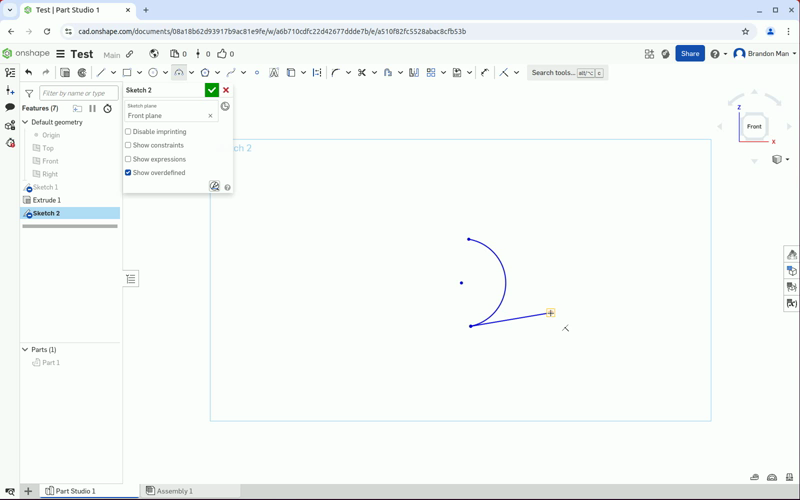
key_down(shift)
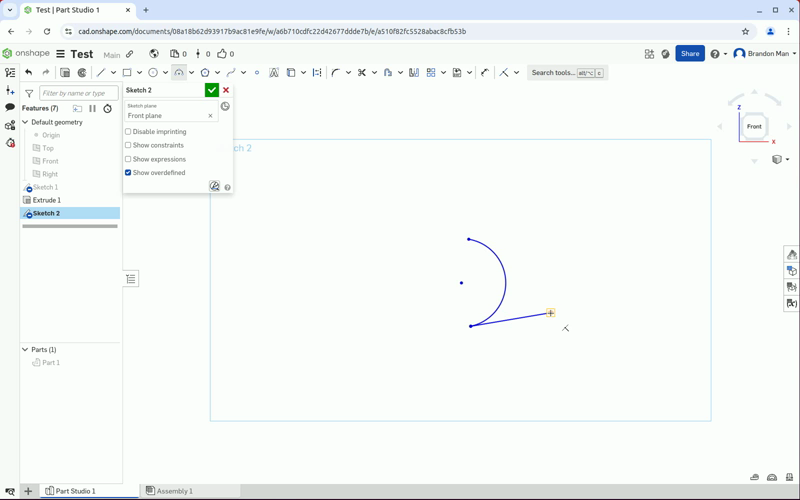
mouse_move(550, 254)
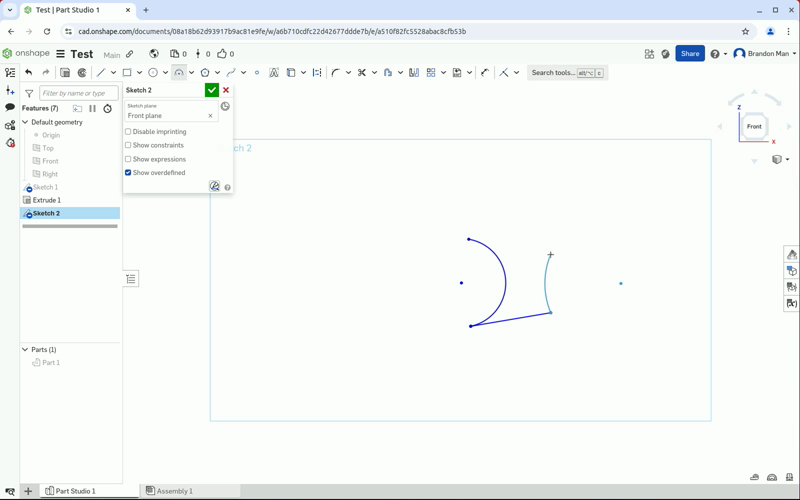
click(550, 254)
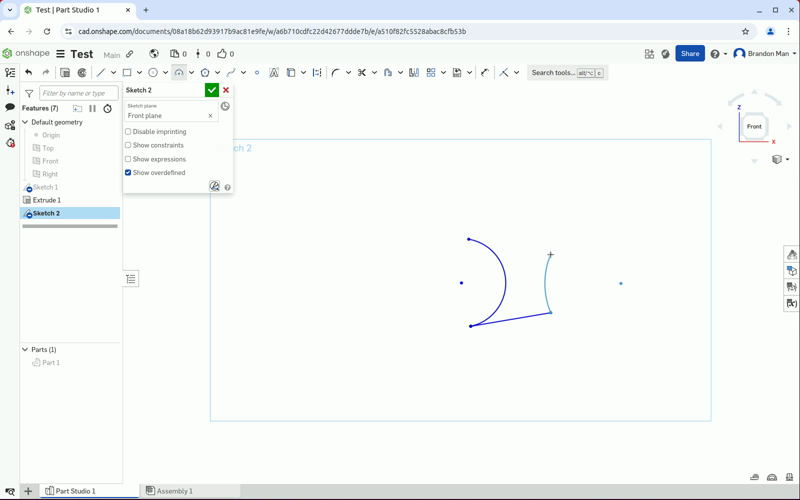
mouse_move(515, 283)
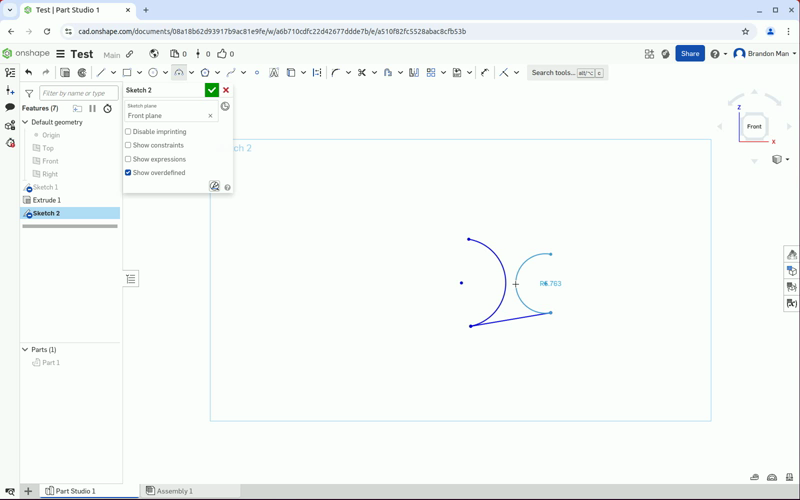
click(515, 283)
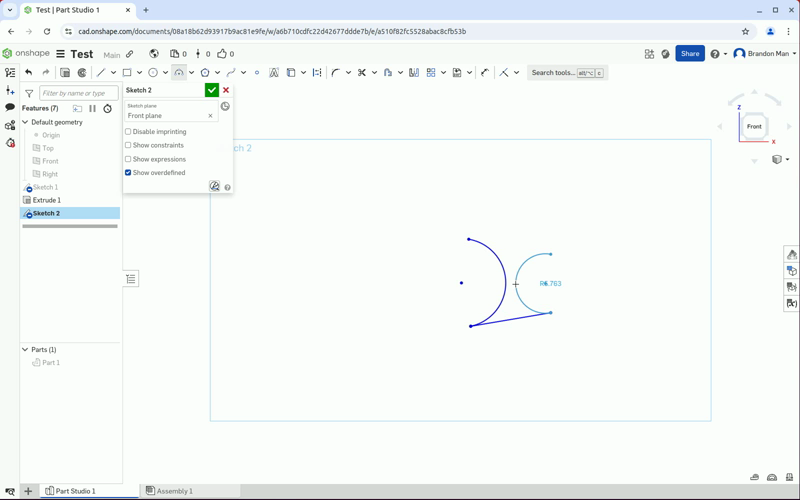
key_up(shift)
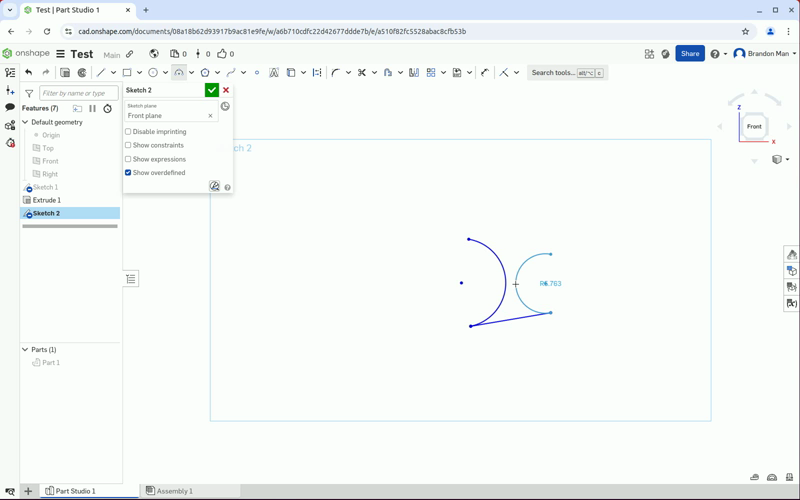
key(esc)
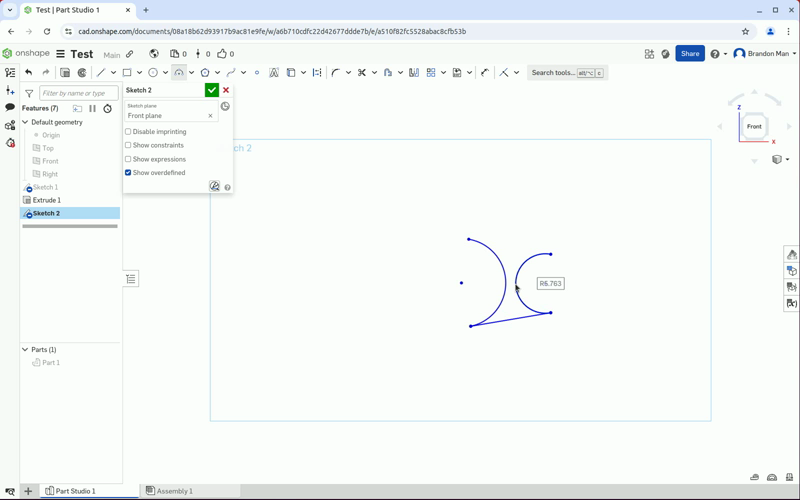
key(l)
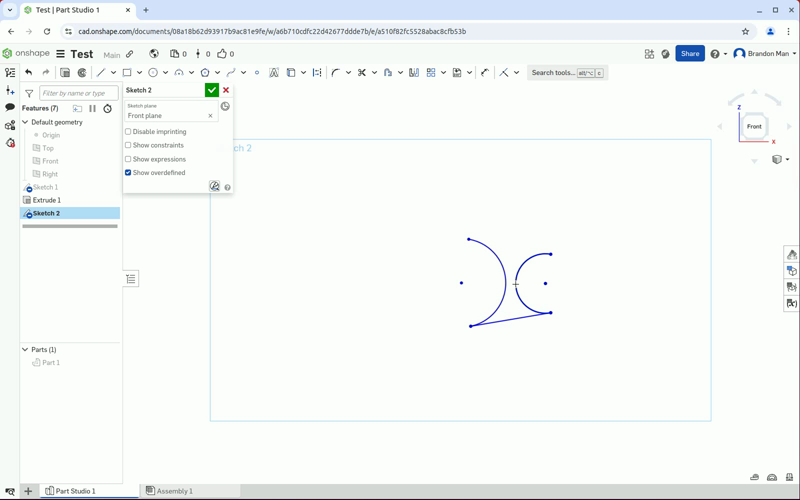
mouse_move(550, 254)
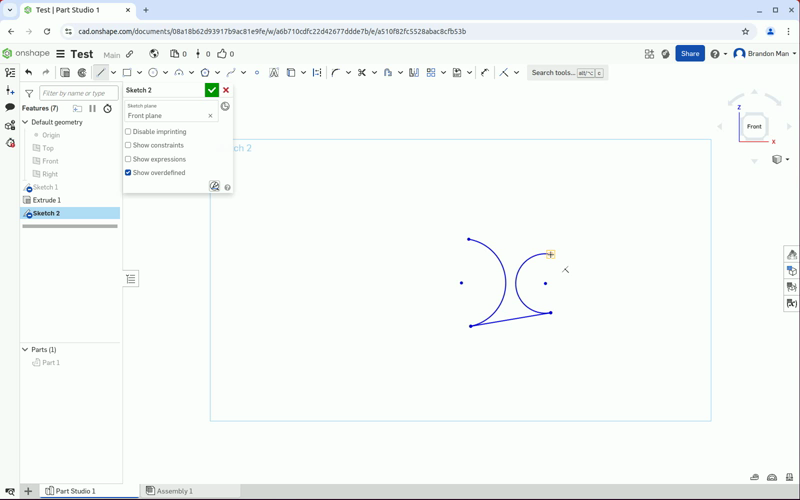
click(550, 254)
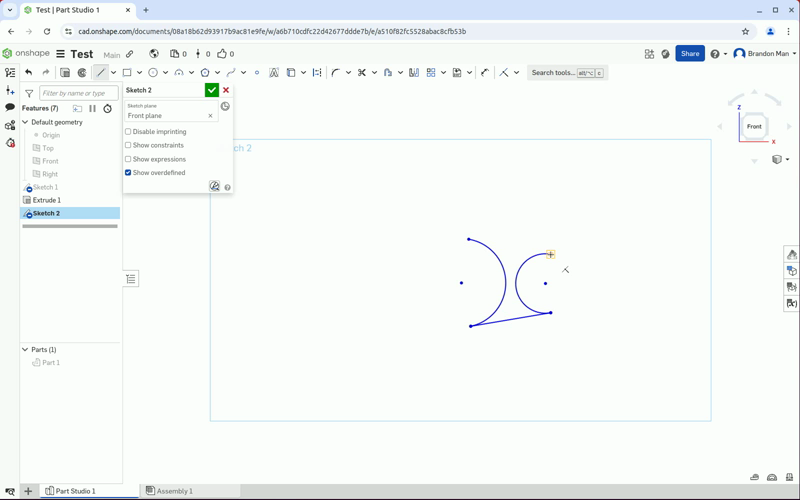
key_down(shift)
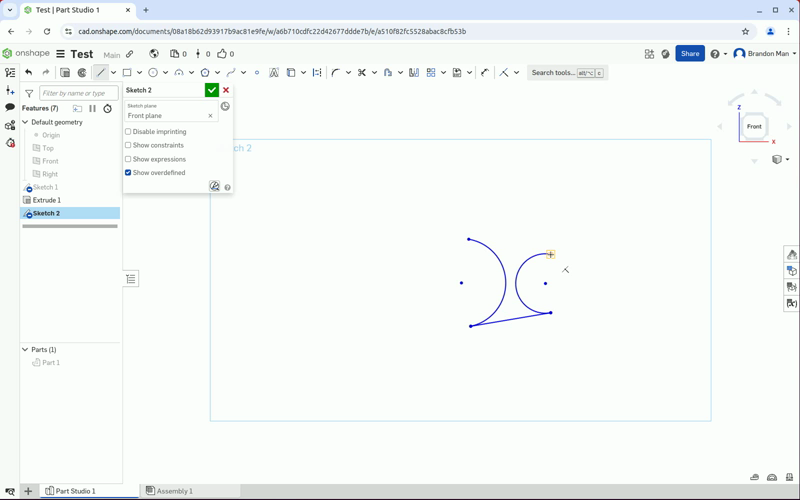
mouse_move(468, 239)
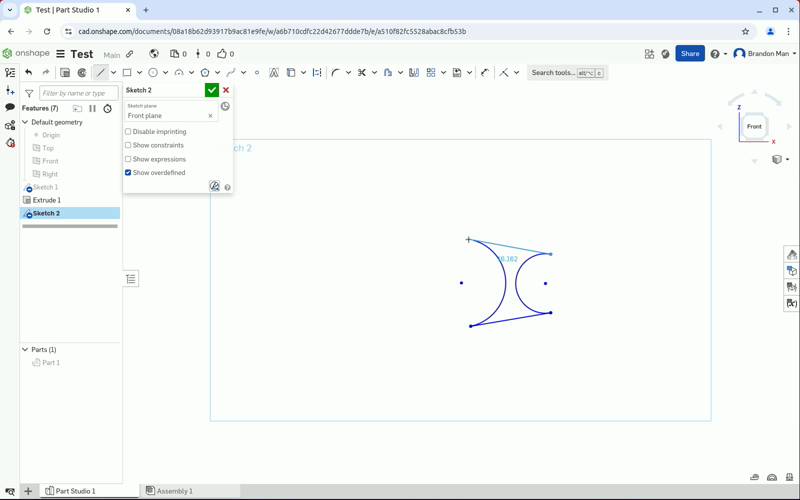
key_up(shift)
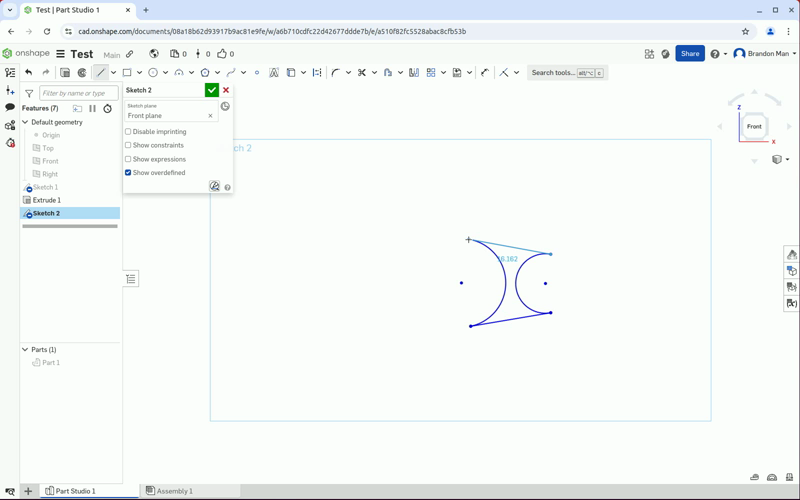
click(468, 239)
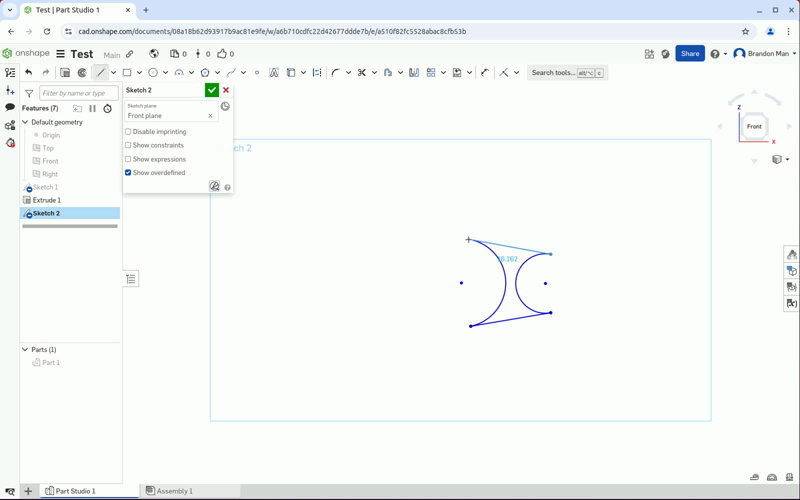
key(esc)
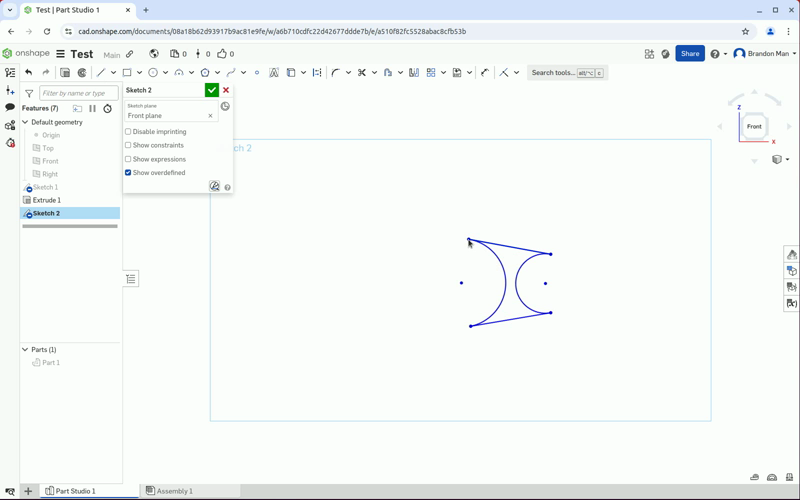
mouse_move(510, 314)
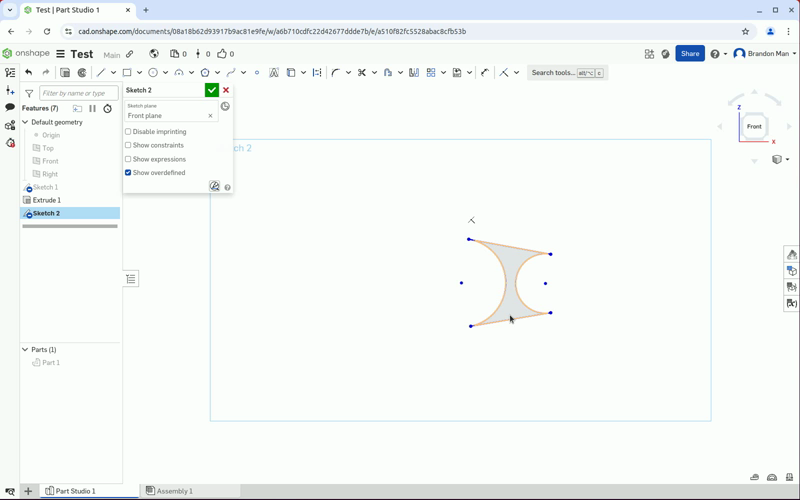
click(510, 314)
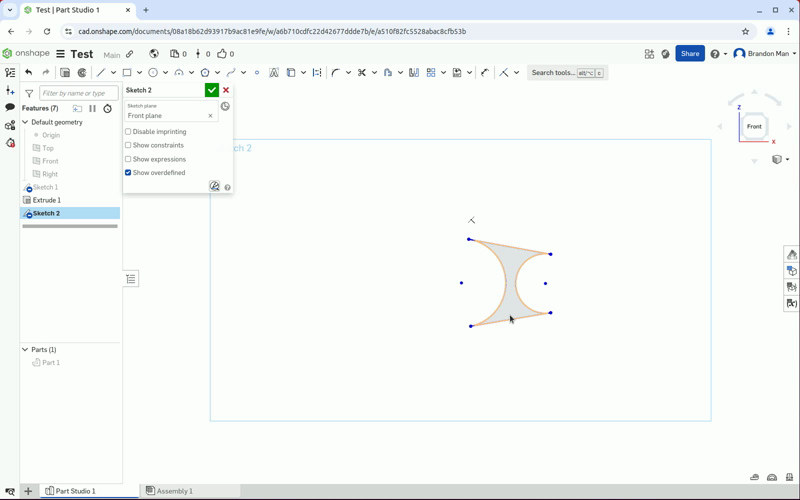
mouse_move(73, 352)
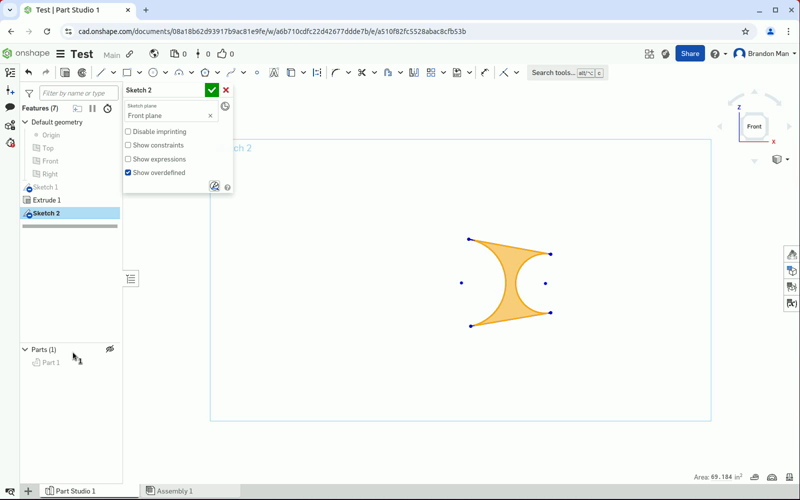
key(shift+y)
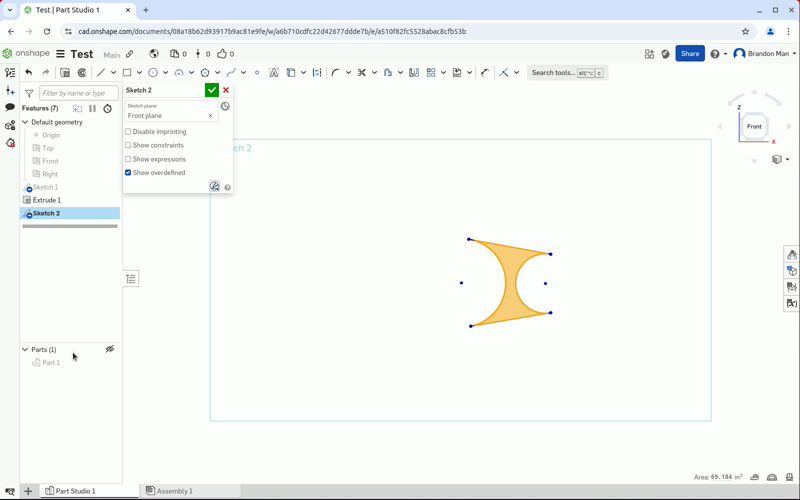
key(shift+e)
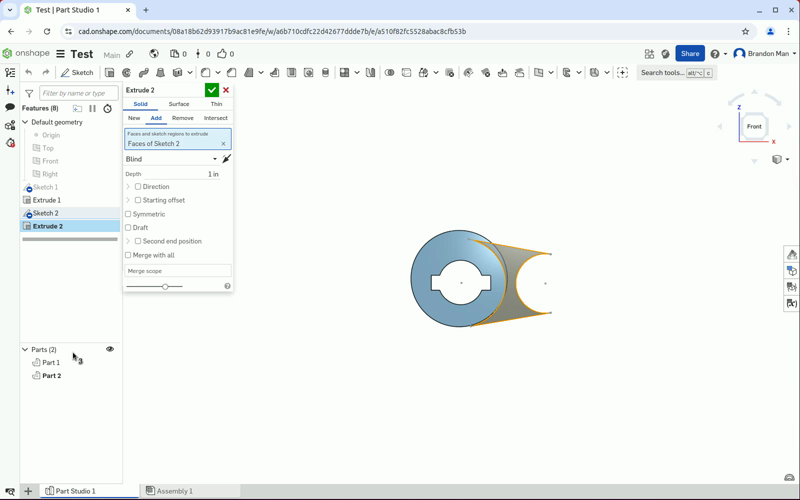
mouse_move(143, 106)
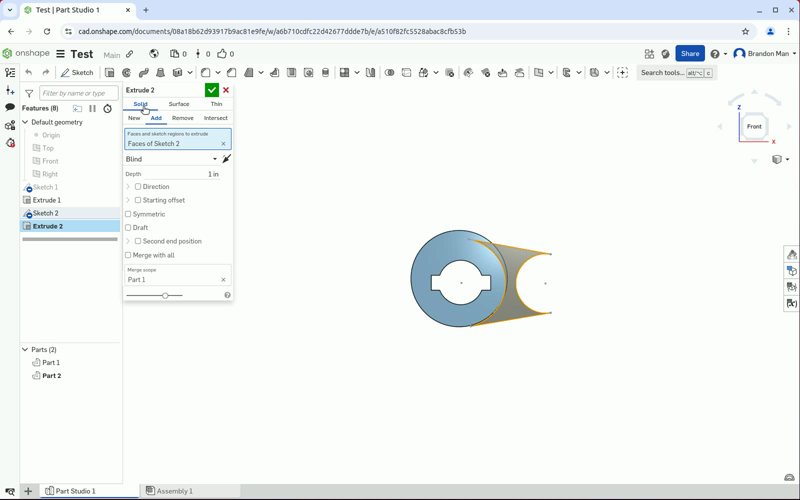
click(143, 106)
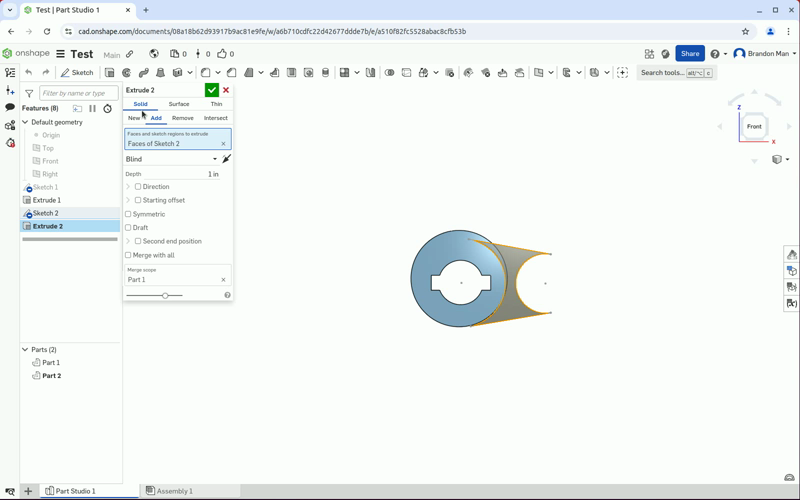
mouse_move(137, 120)
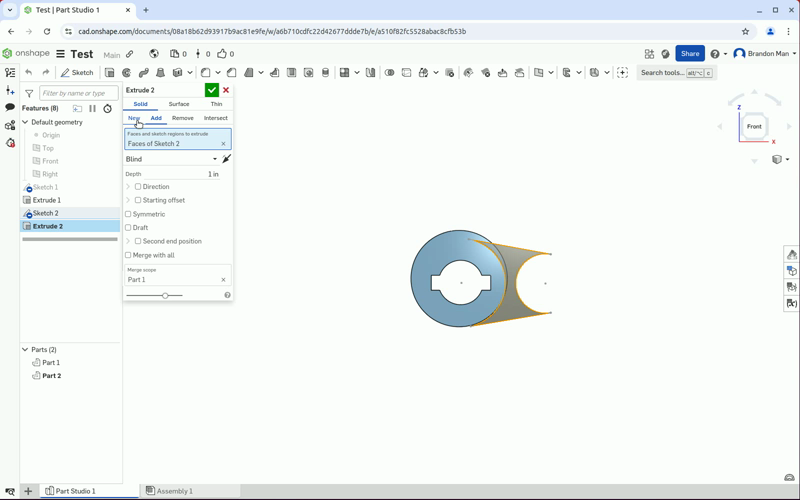
click(137, 120)
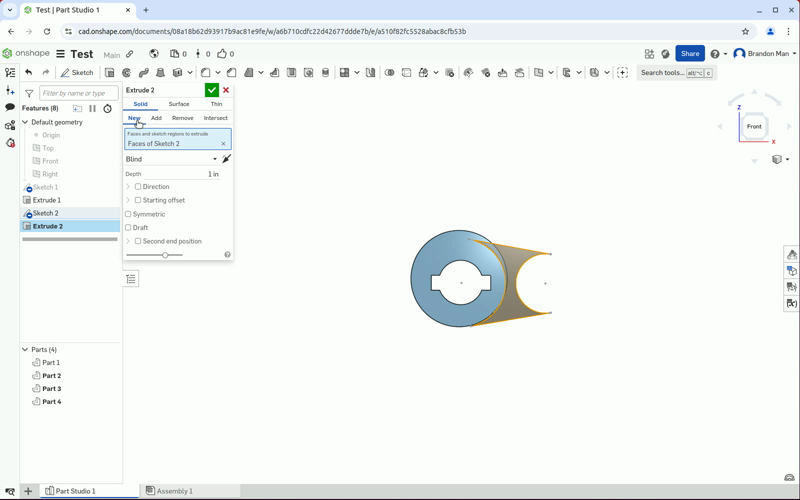
key(tab, 4)
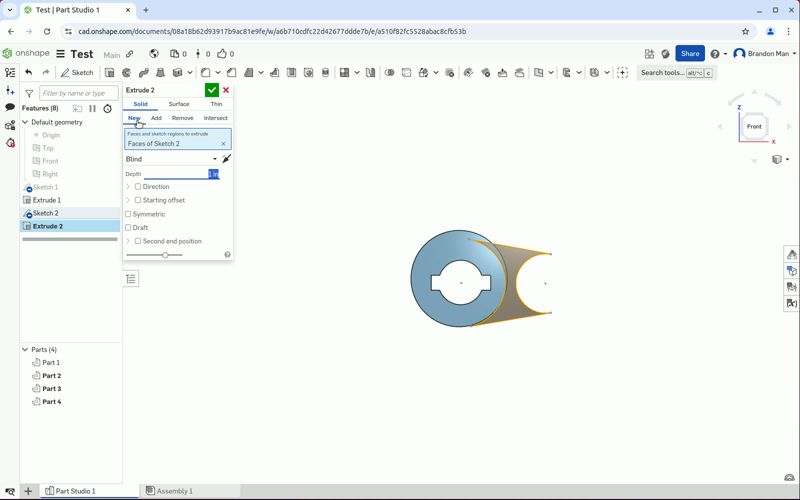
text(7.943)
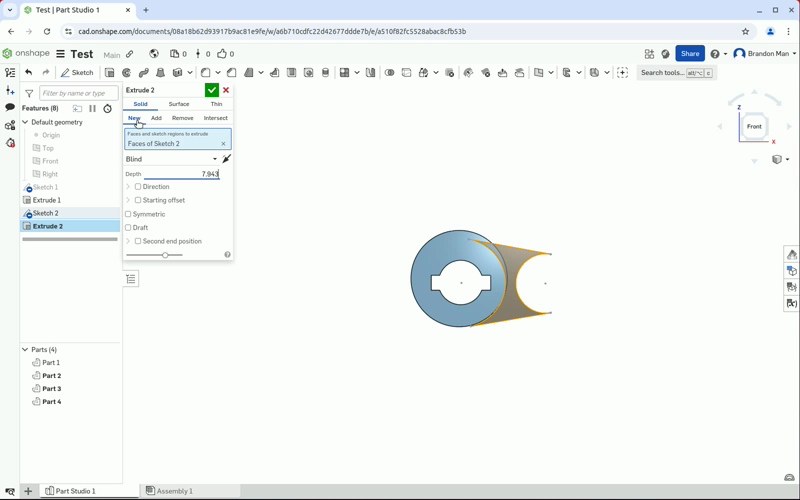
key(enter)
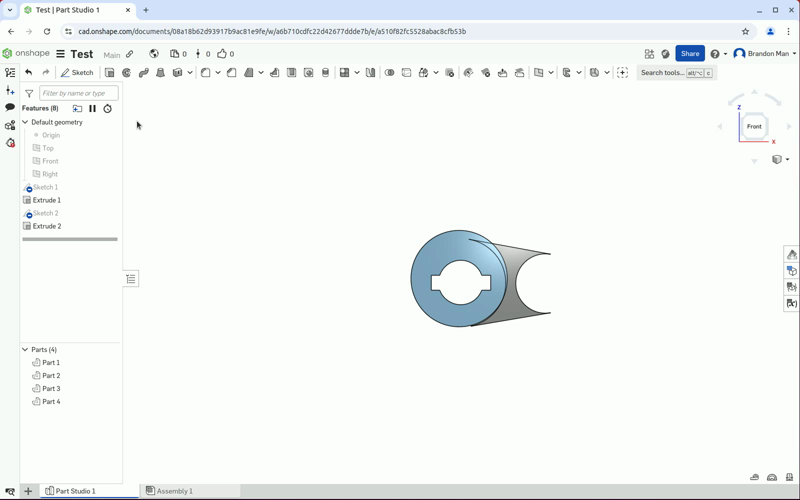
key(shift+h)
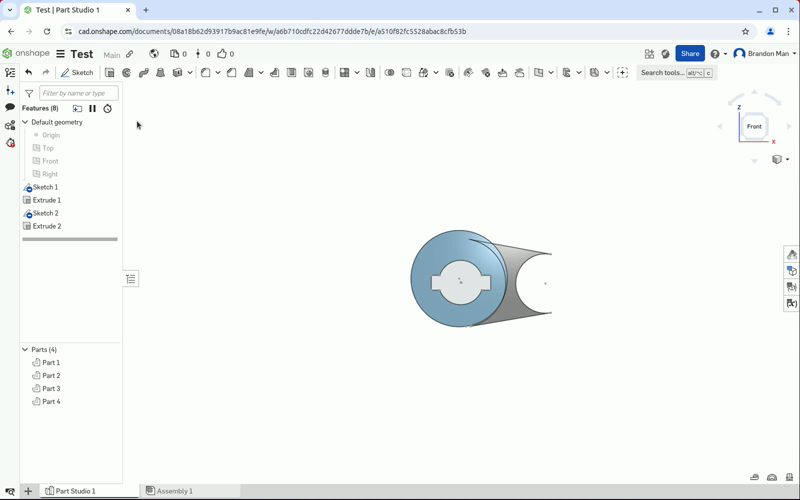
key(shift+h)
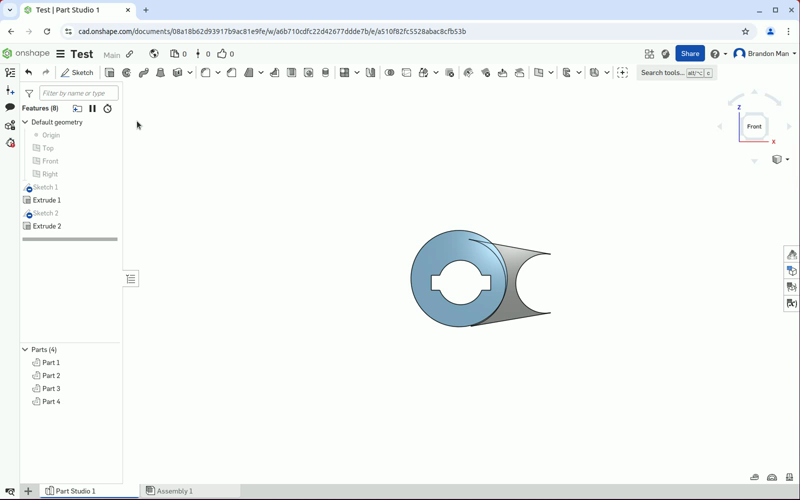
mouse_move(73, 189)
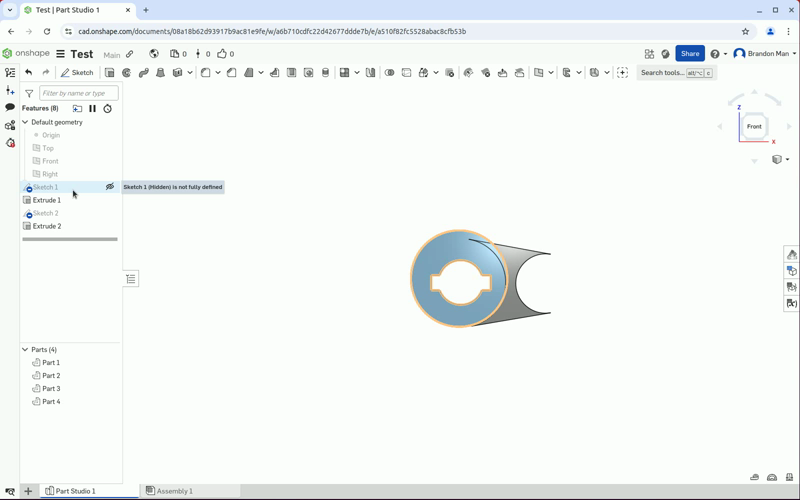
click(73, 189)
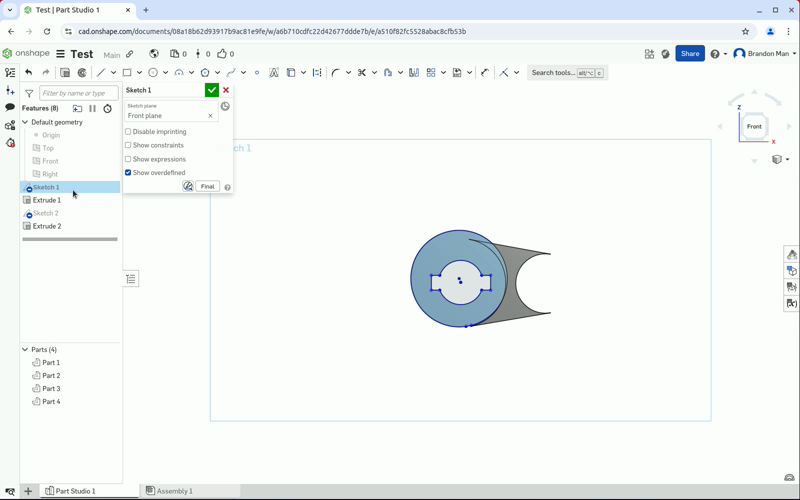
mouse_move(229, 92)
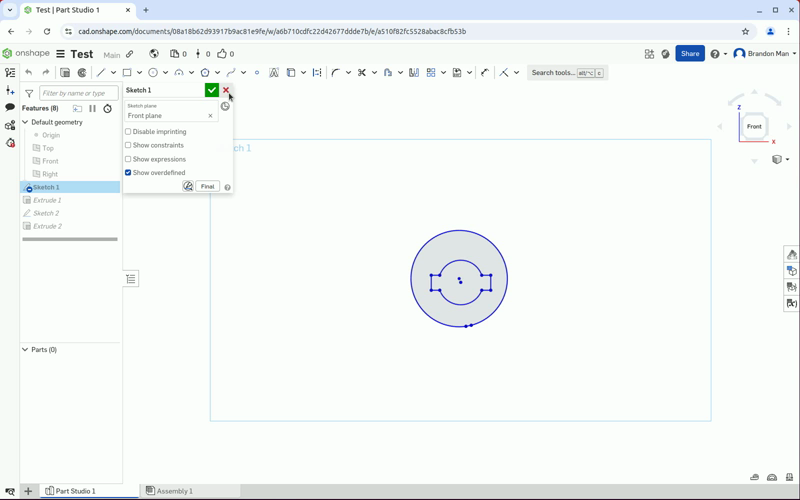
click(229, 92)
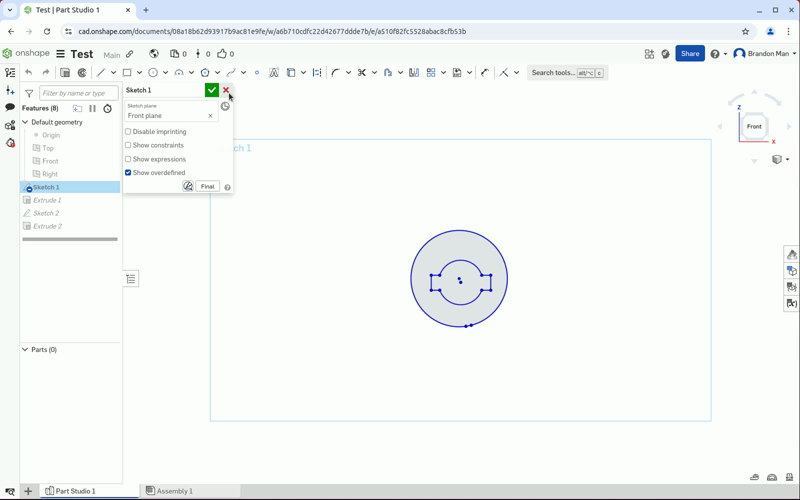
key(shift+s)
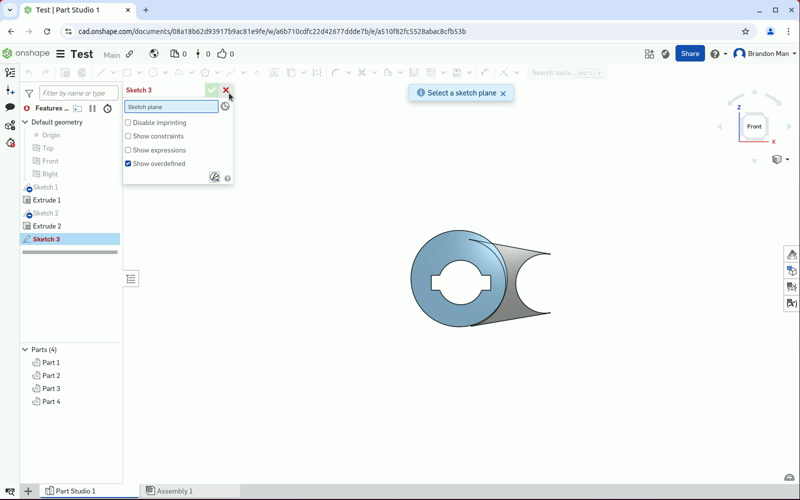
mouse_move(73, 163)
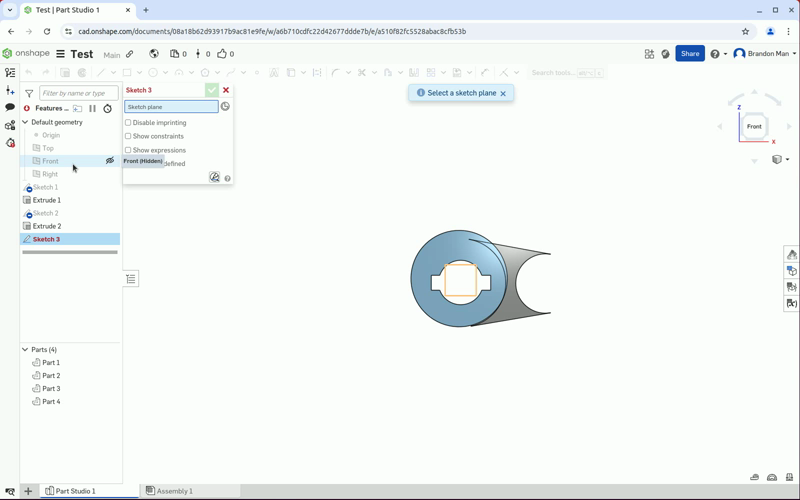
click(73, 163)
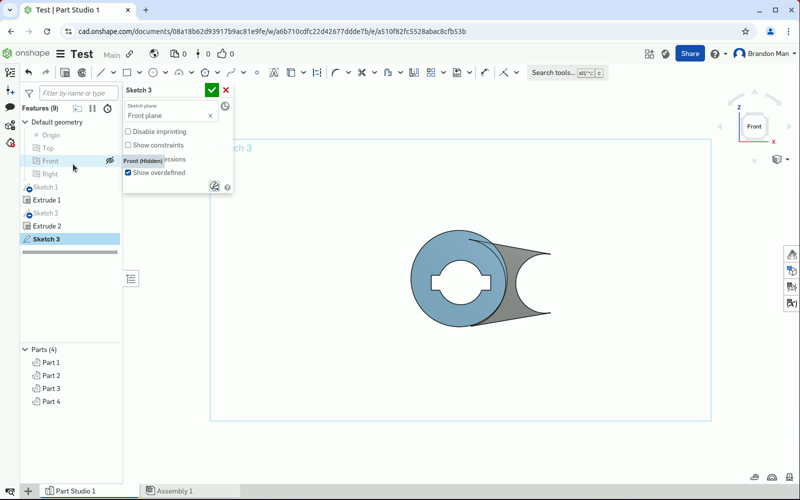
mouse_move(73, 352)
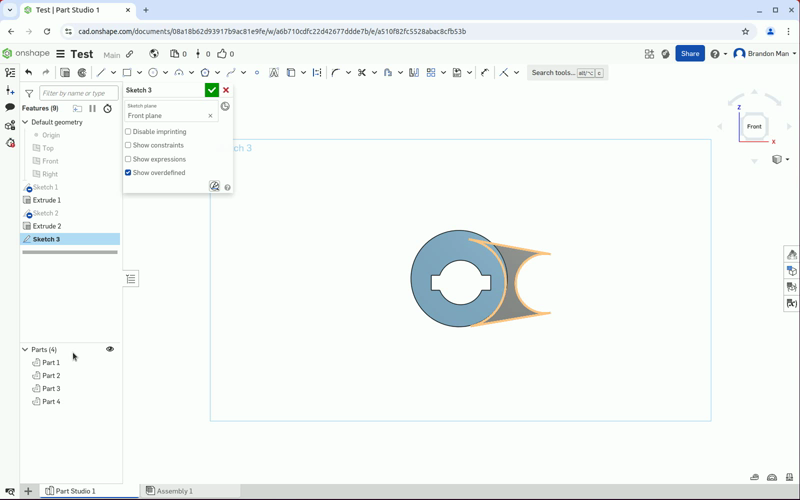
key(y)
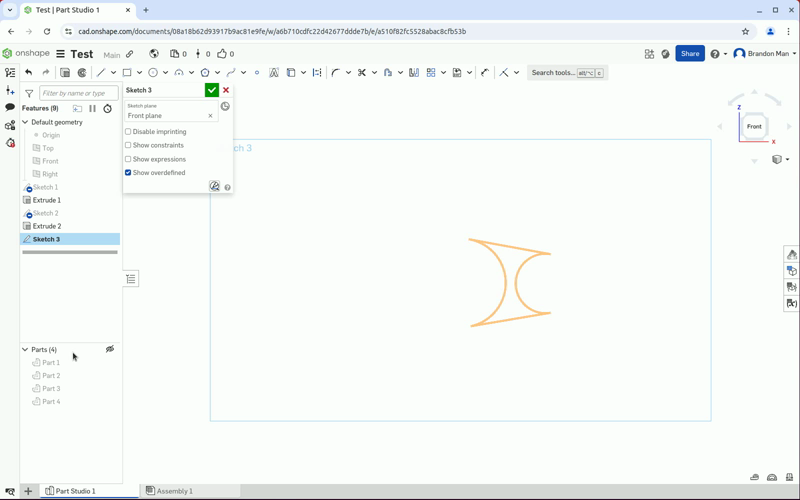
key(c)
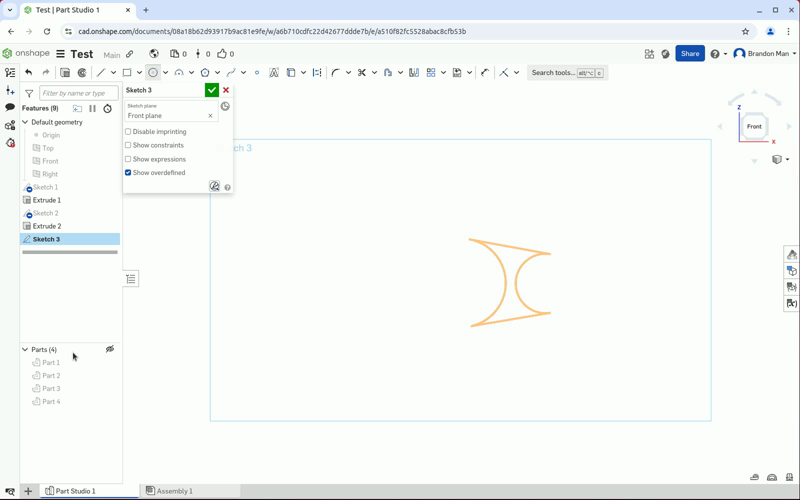
key_down(shift)
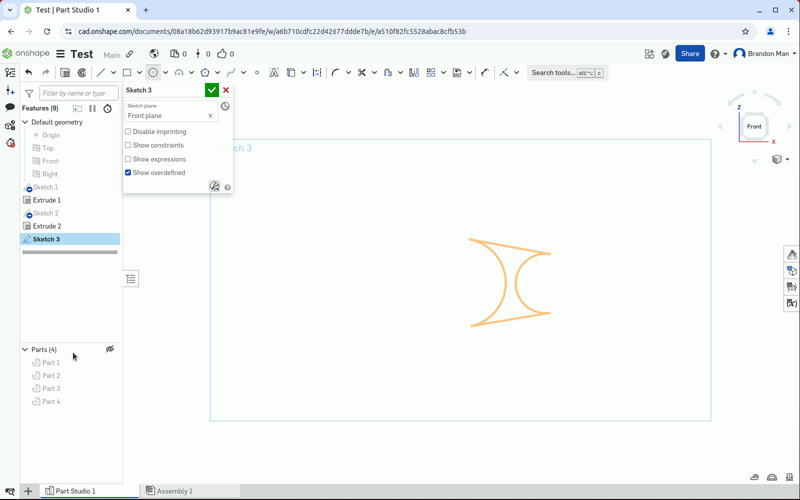
mouse_move(544, 282)
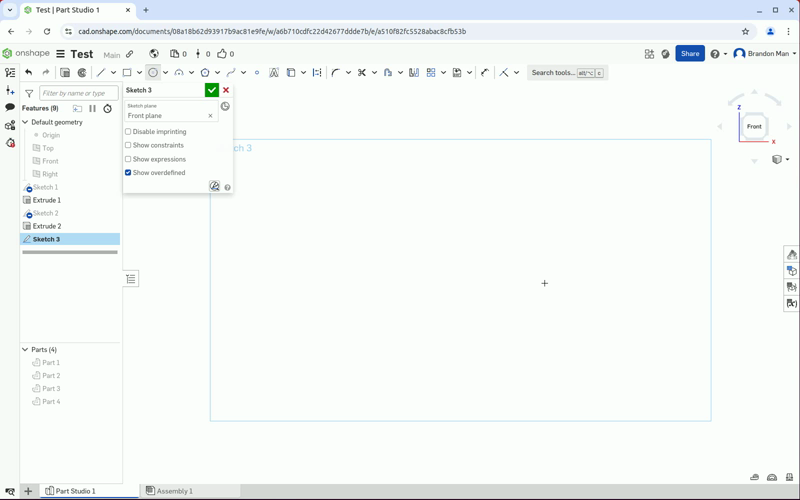
click(544, 282)
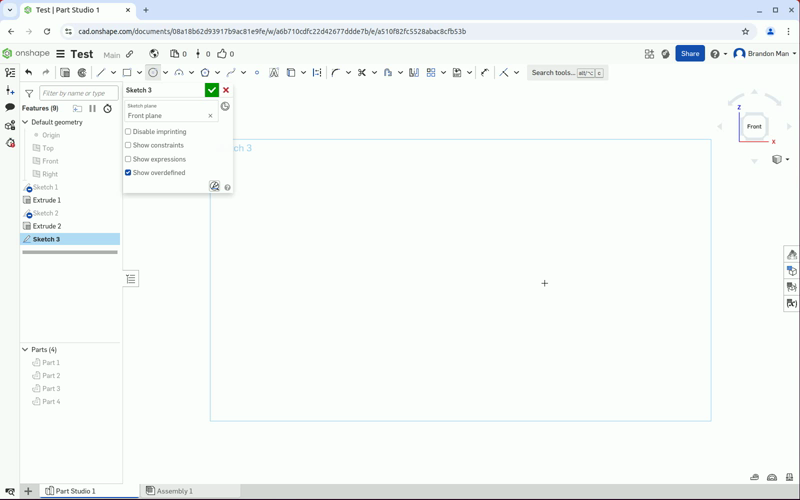
key_up(shift)
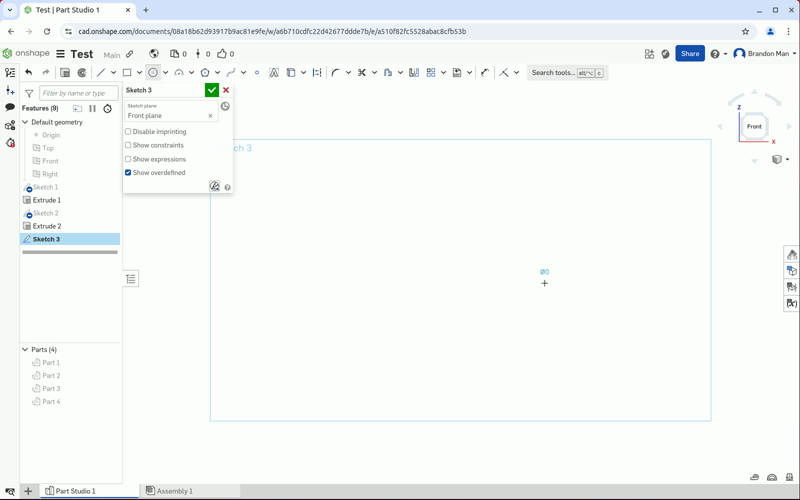
mouse_move(573, 282)
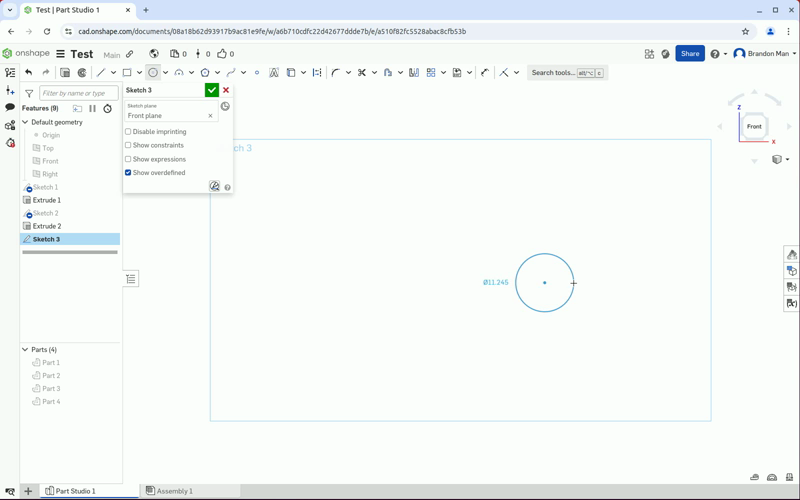
click(573, 282)
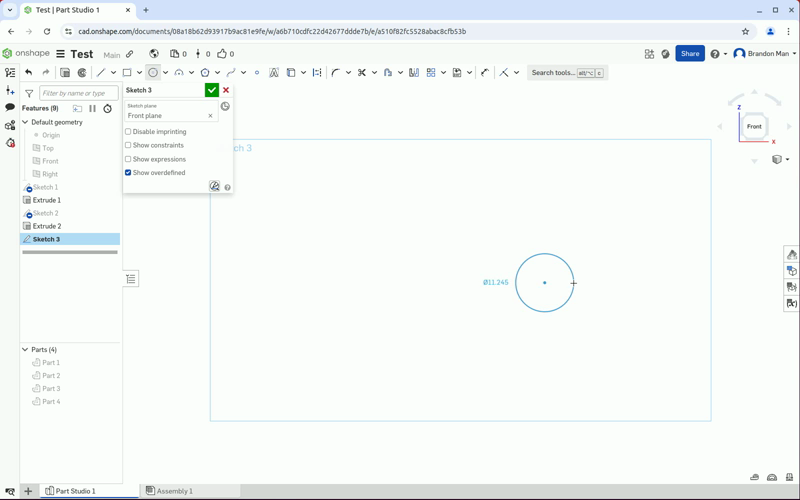
key(esc)
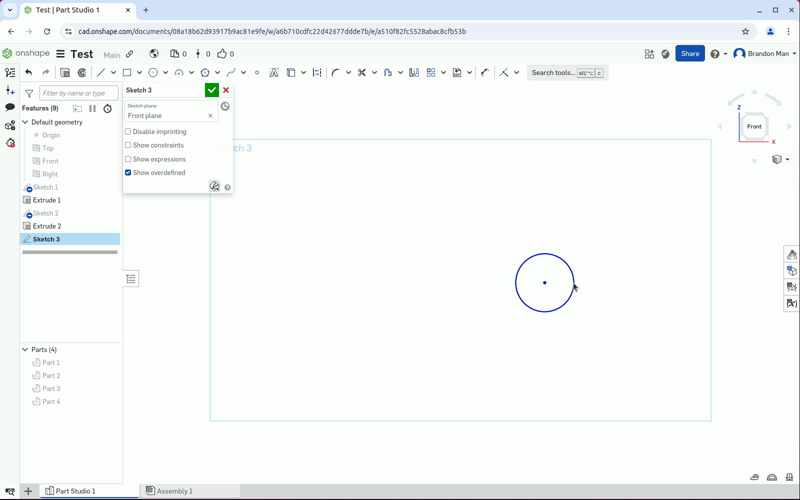
key(c)
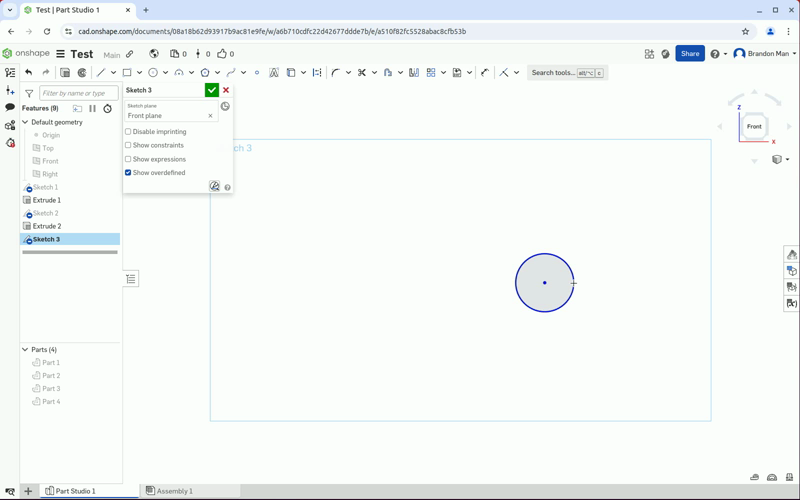
key_down(shift)
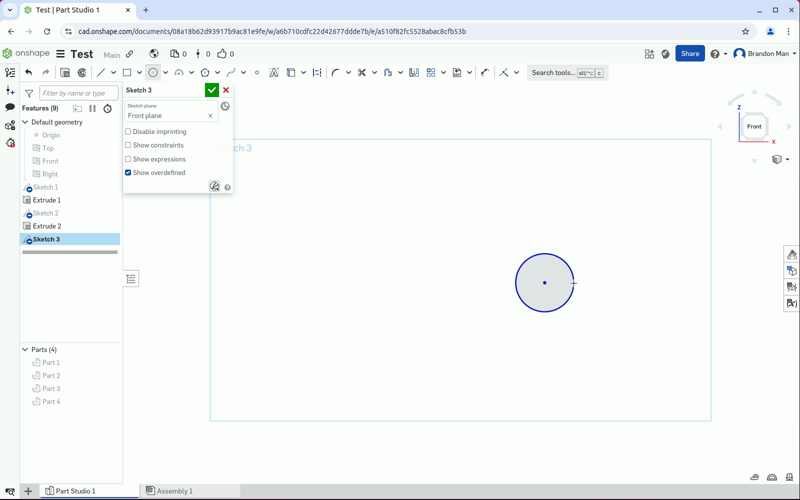
mouse_move(544, 282)
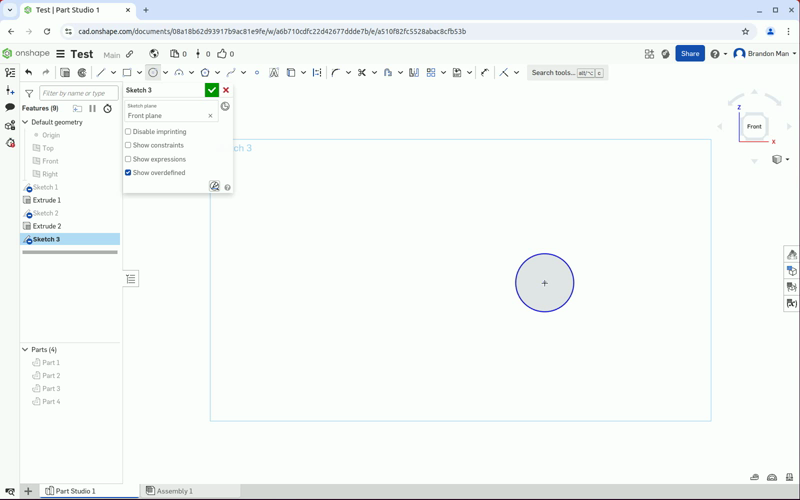
click(544, 282)
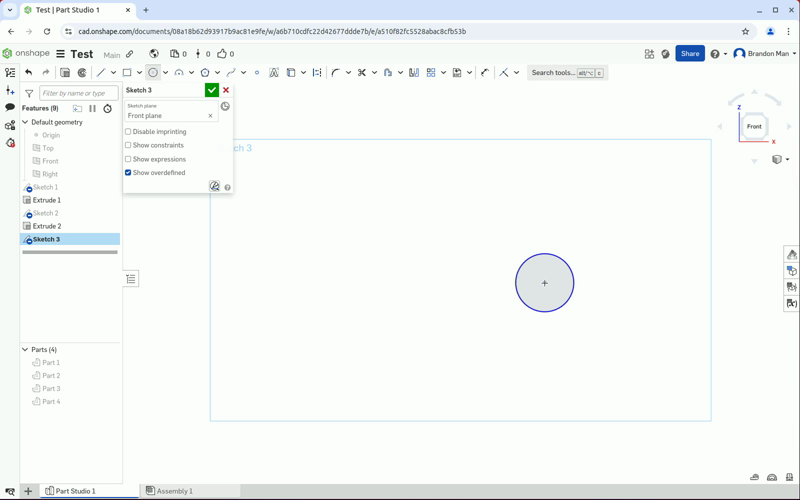
key_up(shift)
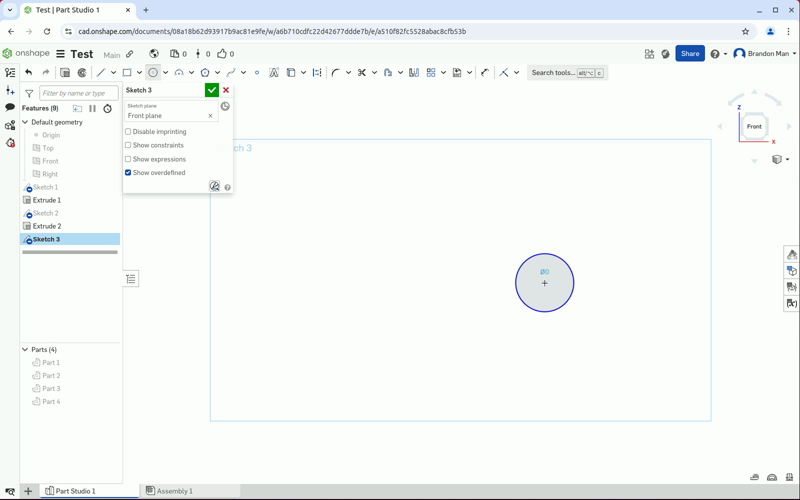
mouse_move(567, 282)
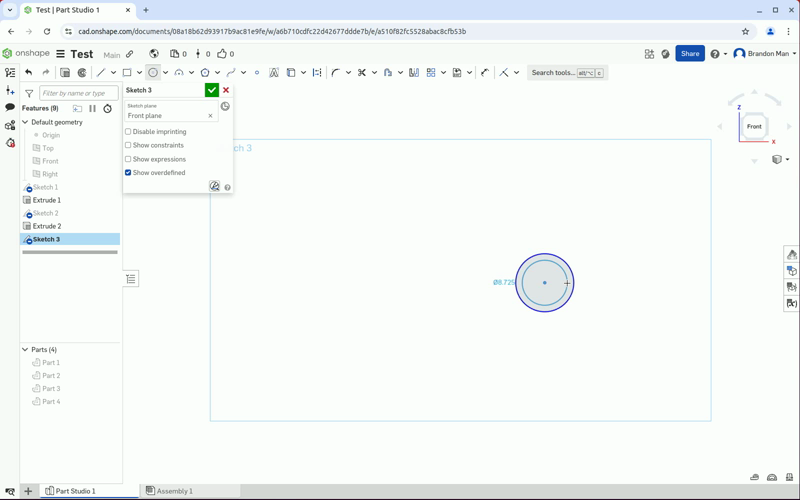
click(567, 282)
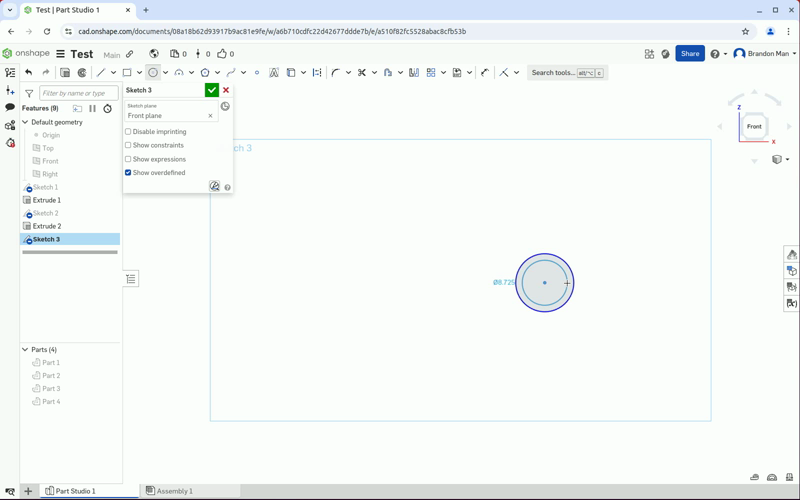
key(esc)
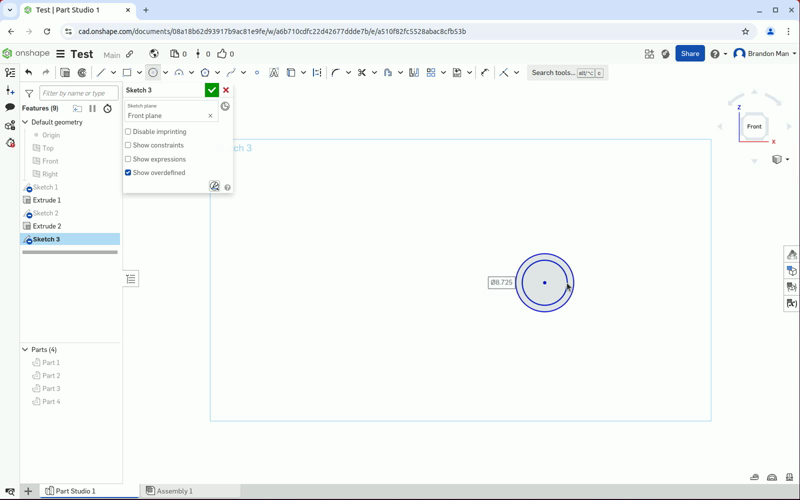
mouse_move(532, 308)
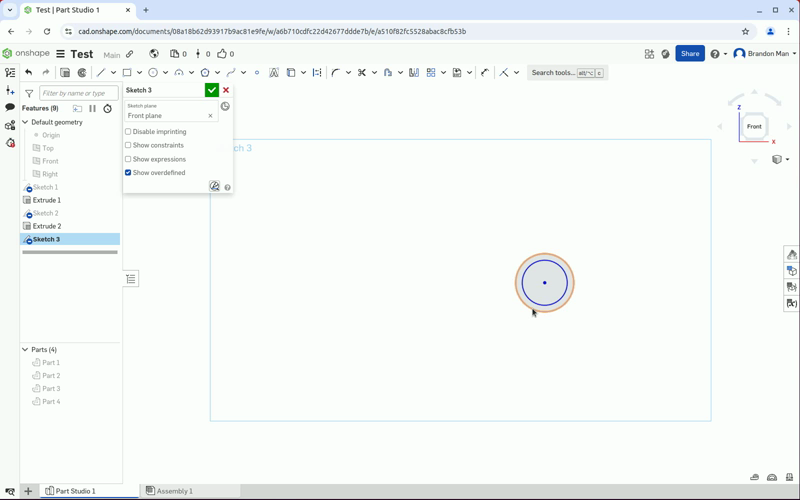
scroll(6)
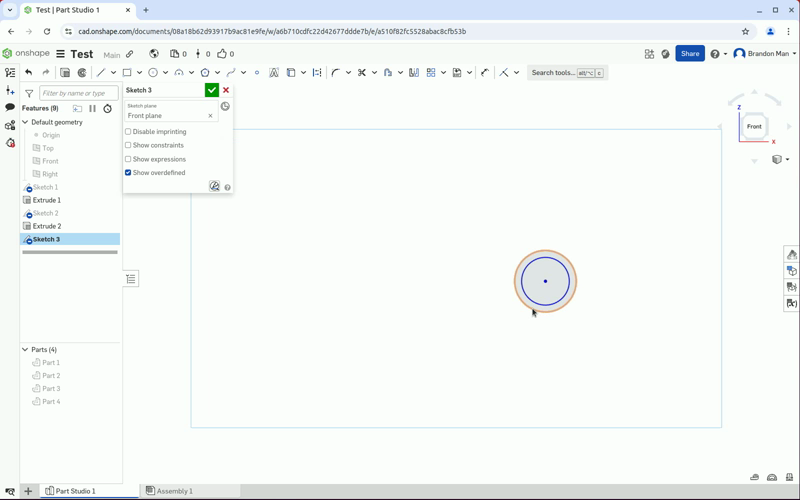
scroll(6)
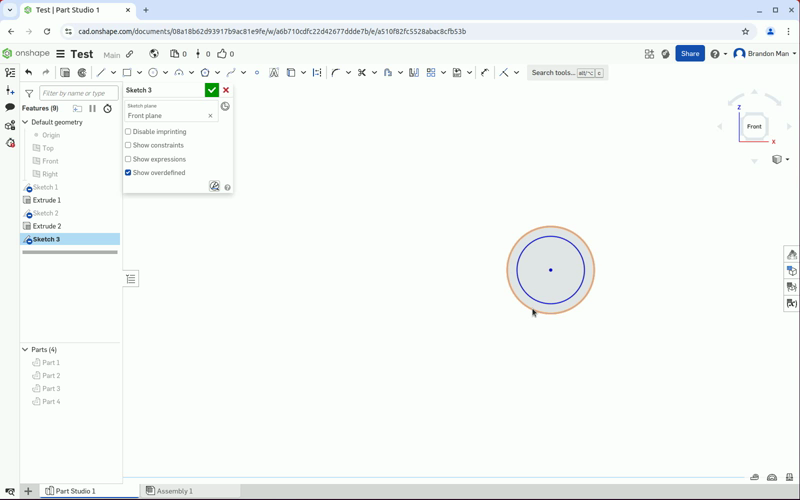
scroll(6)
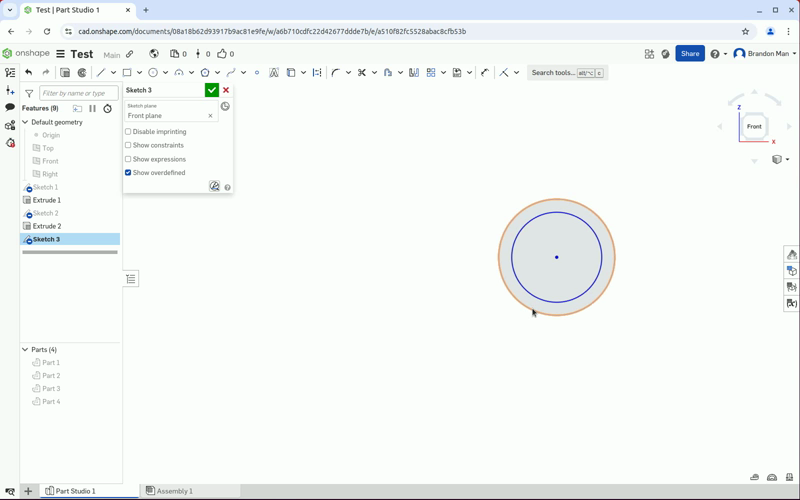
scroll(6)
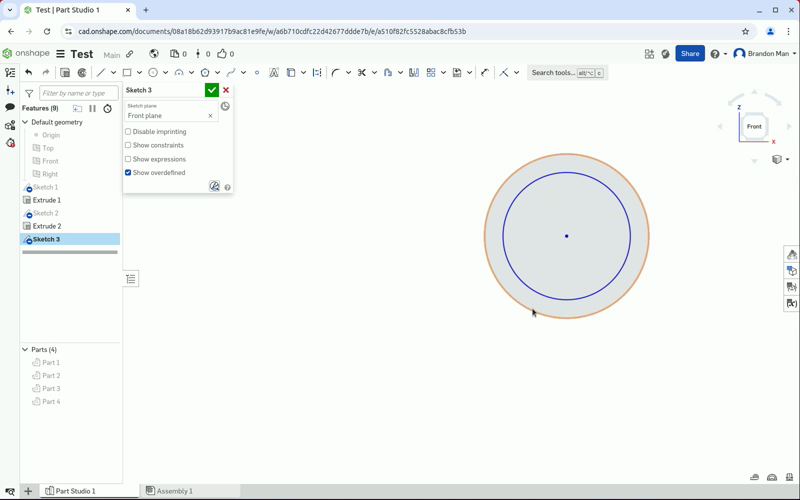
scroll(6)
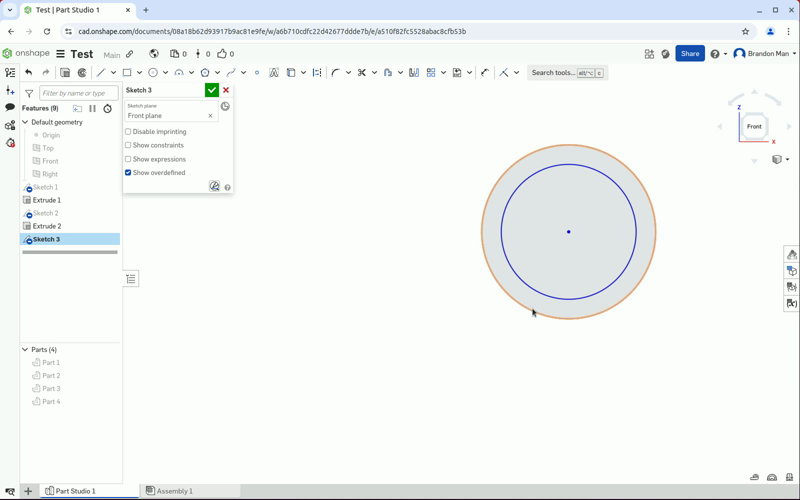
scroll(6)
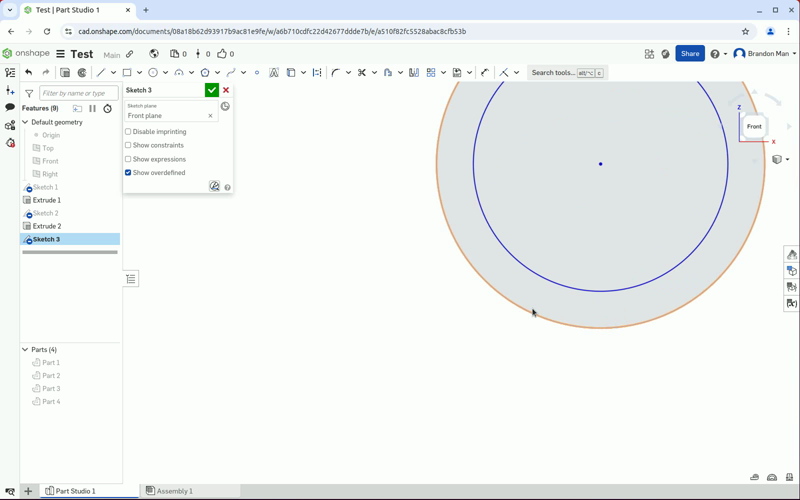
scroll(6)
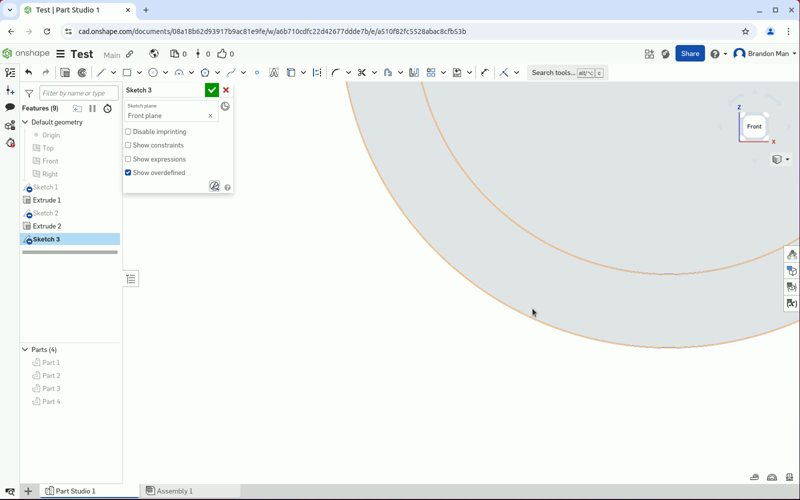
click(532, 308)
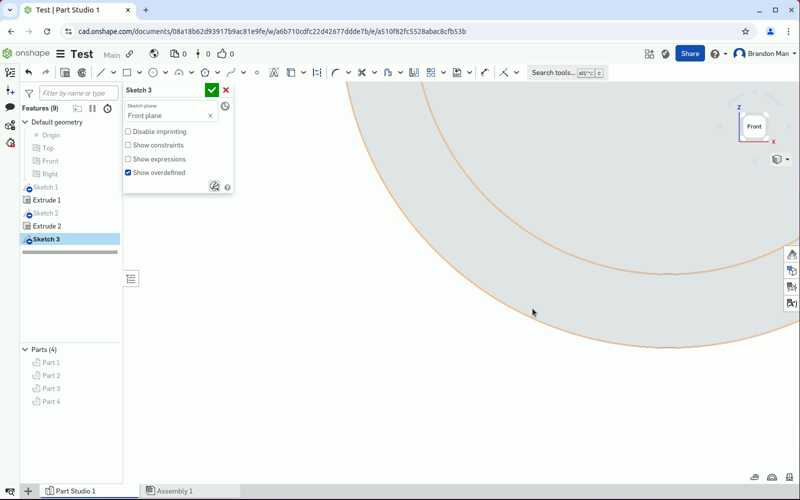
scroll(-6)
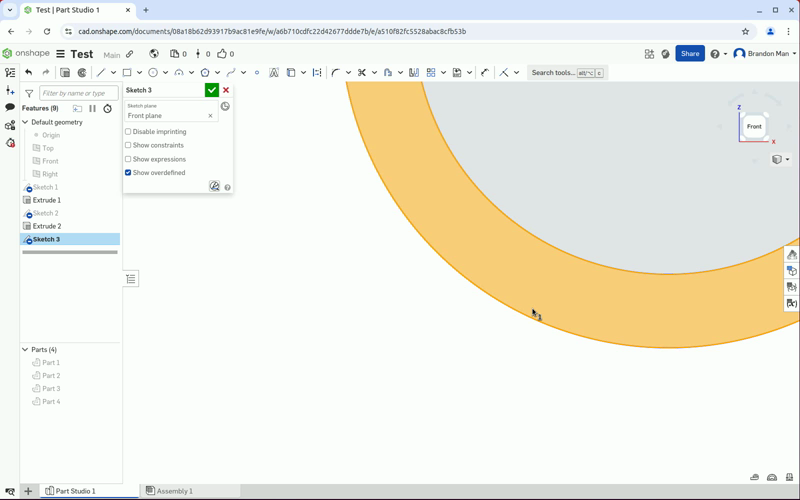
scroll(-6)
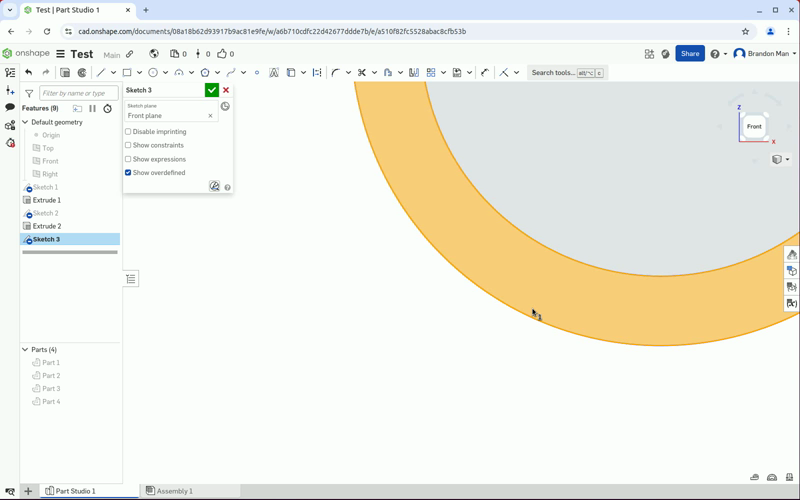
scroll(-6)
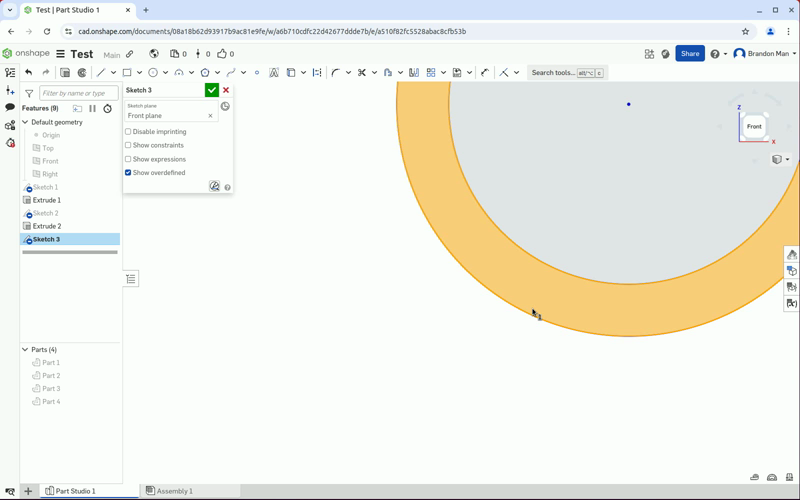
scroll(-6)
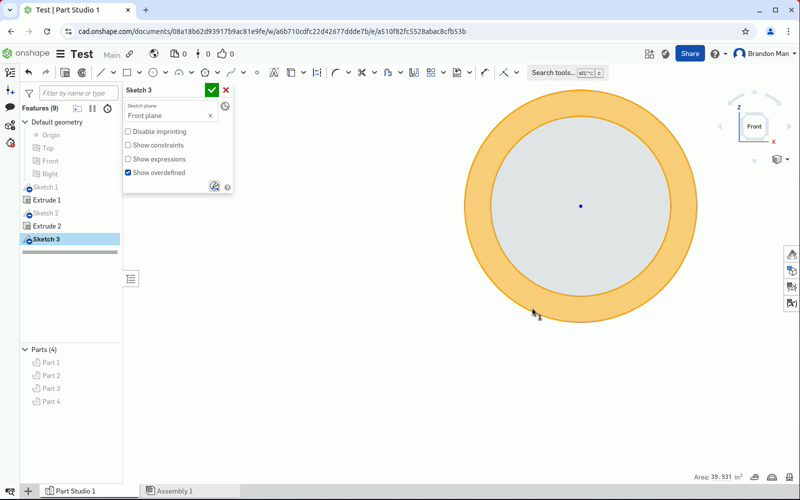
scroll(-6)
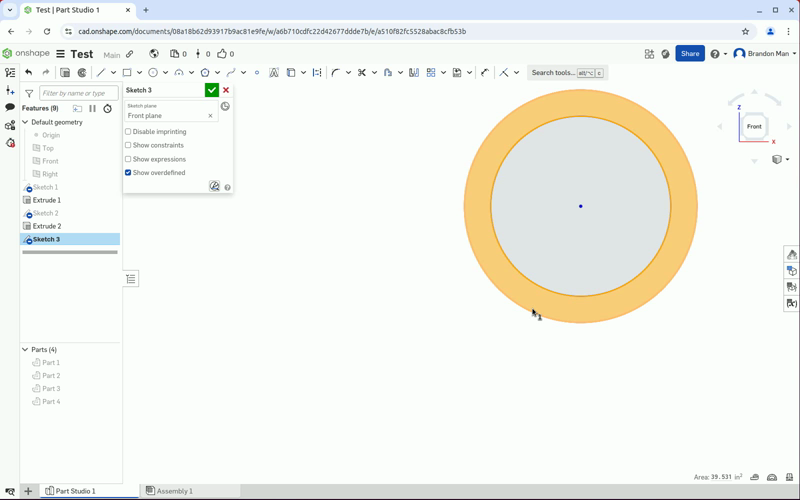
scroll(-6)
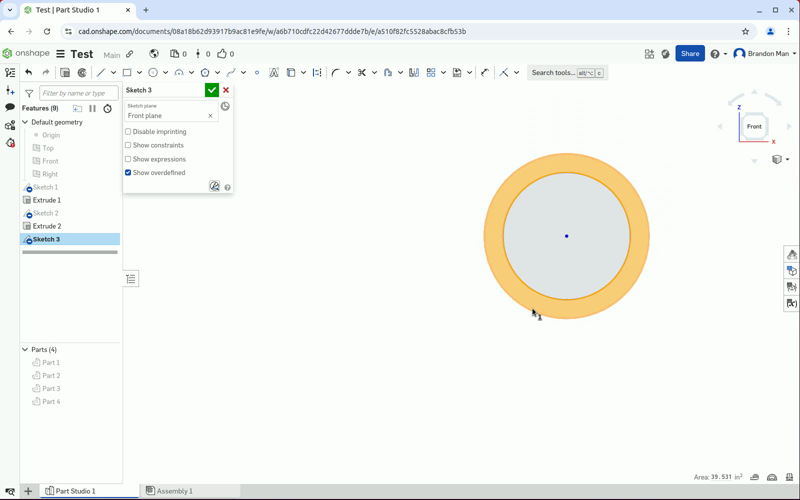
scroll(-6)
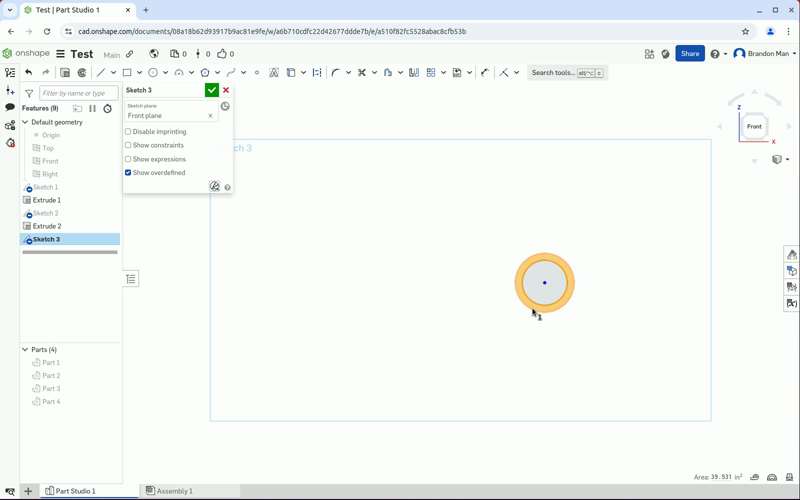
mouse_move(73, 352)
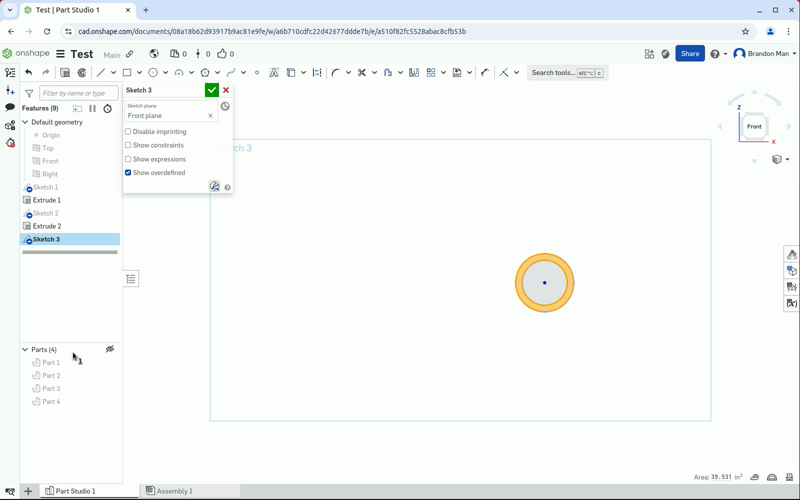
key(shift+y)
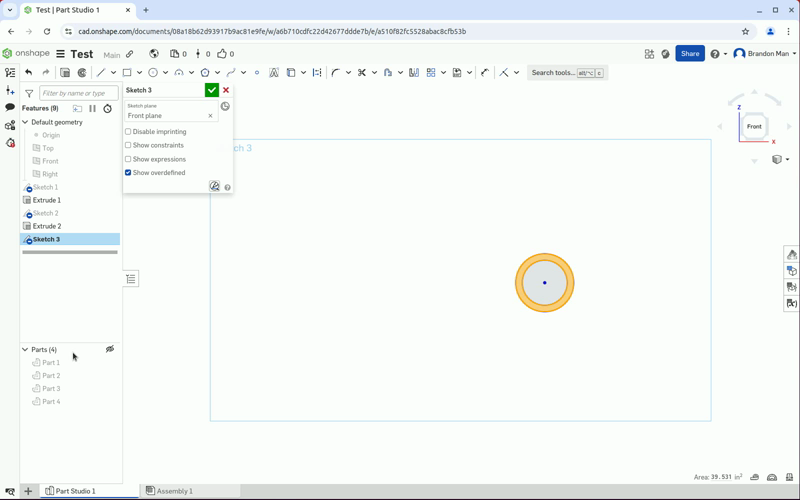
key(shift+e)
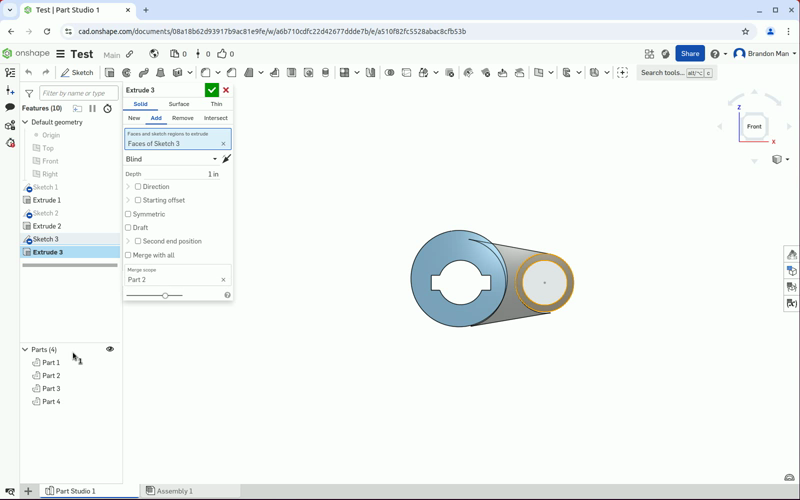
mouse_move(143, 106)
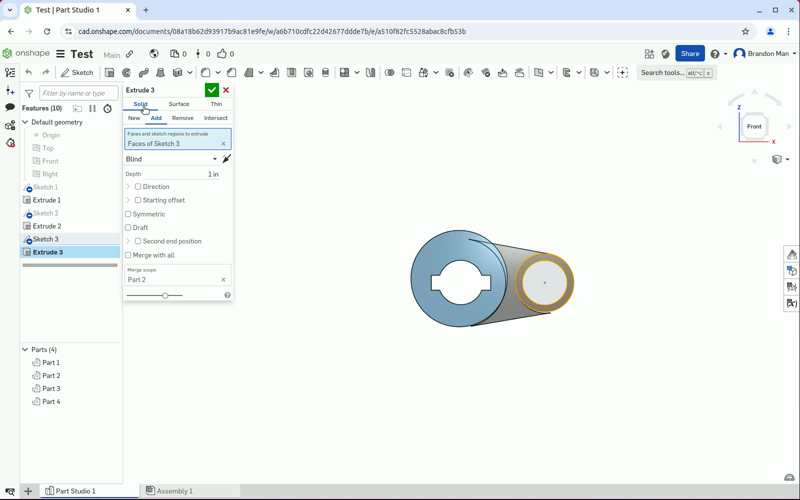
click(143, 106)
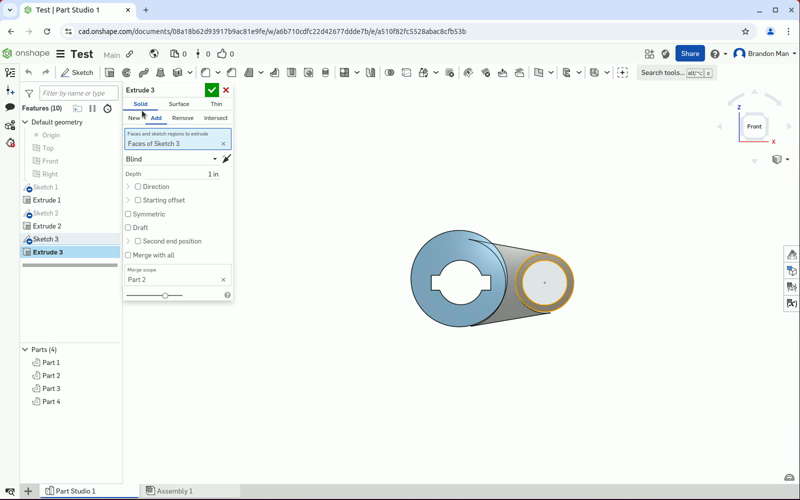
mouse_move(137, 120)
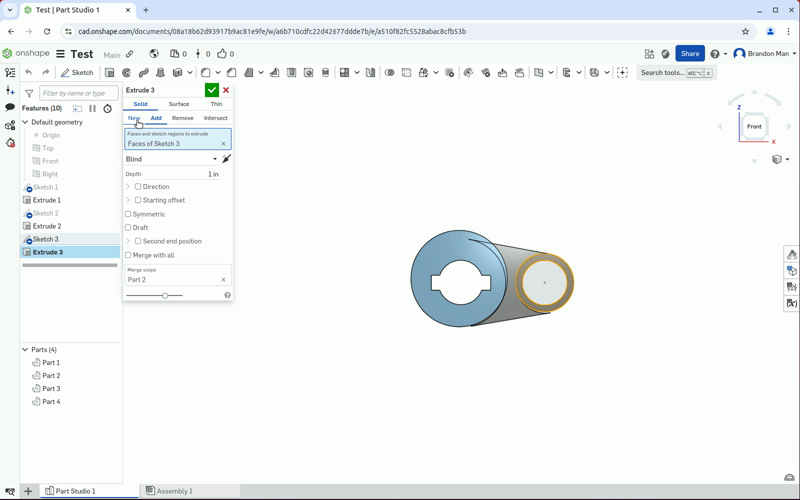
click(137, 120)
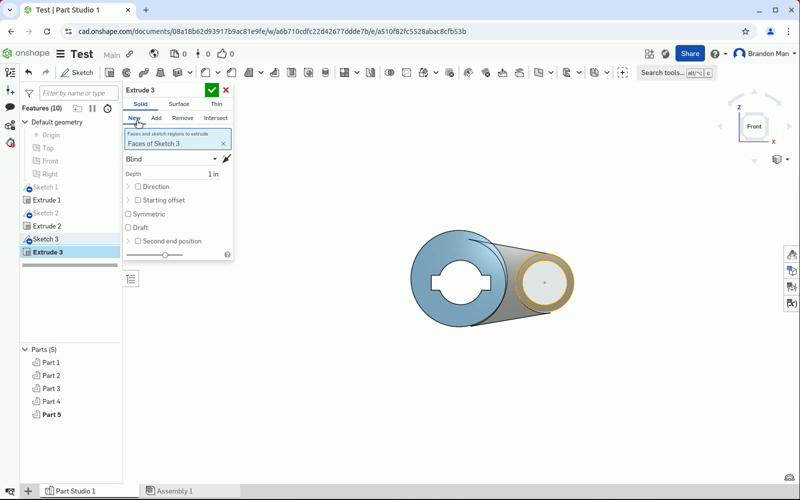
key(tab, 4)
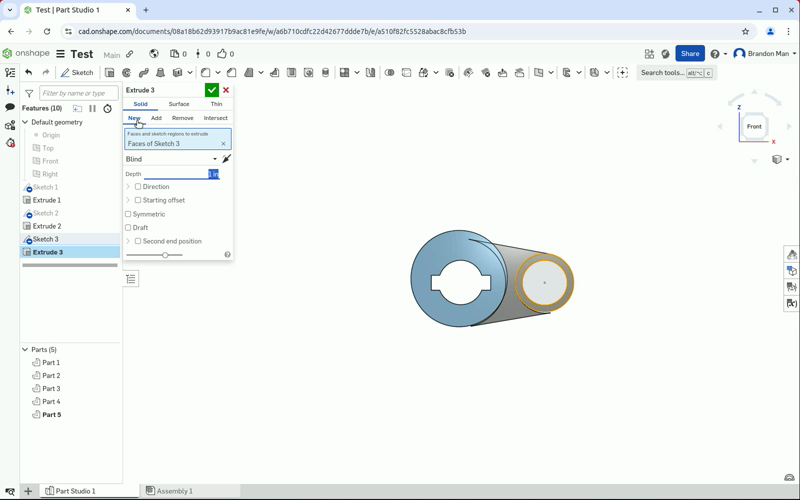
text(7.943)
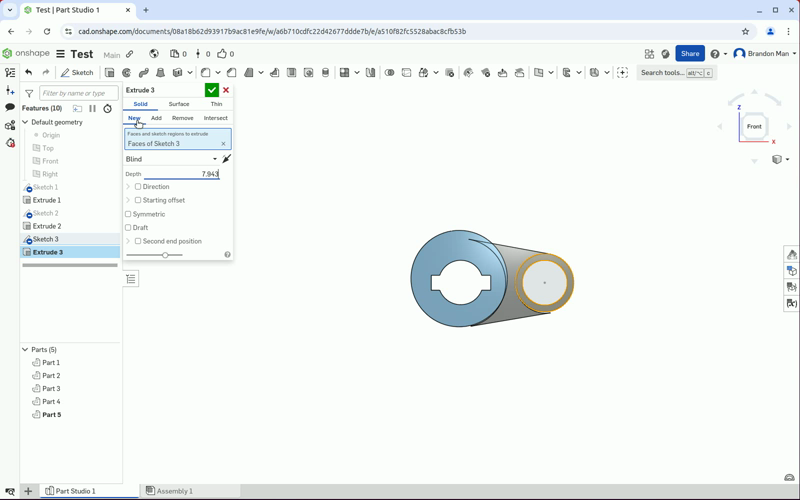
key(enter)
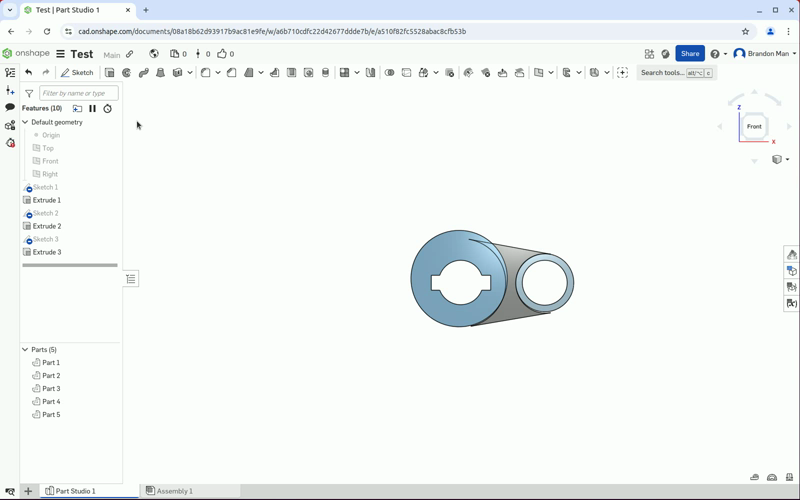
key(shift+h)
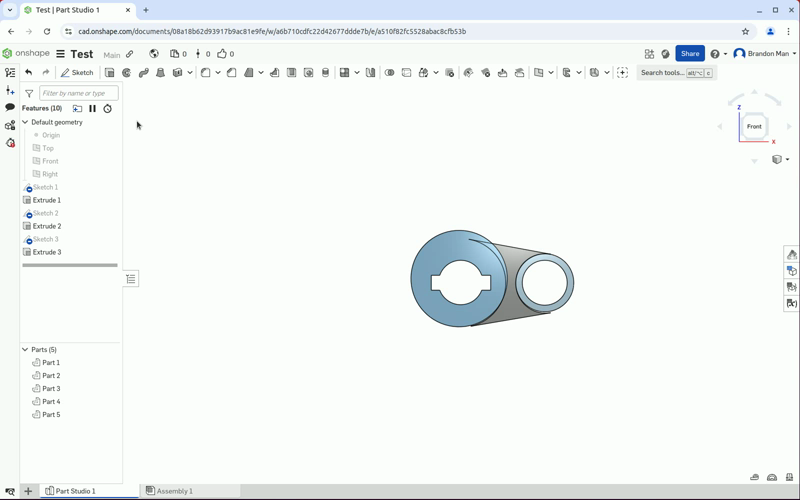
key(shift+h)
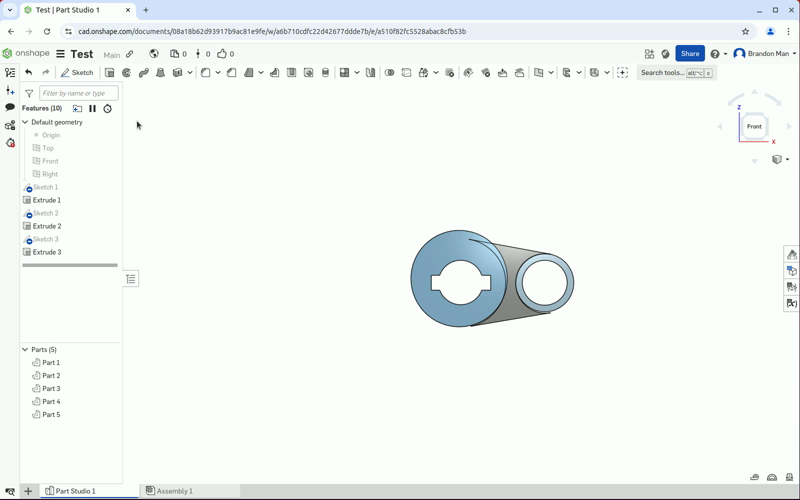
mouse_move(73, 189)
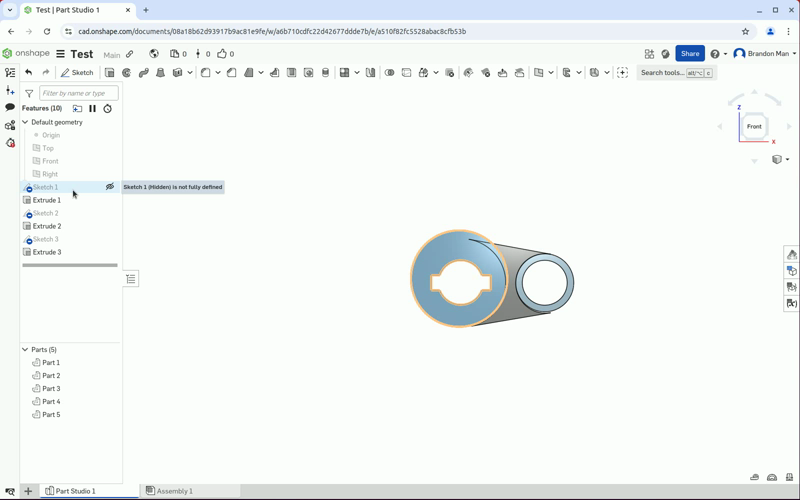
click(73, 189)
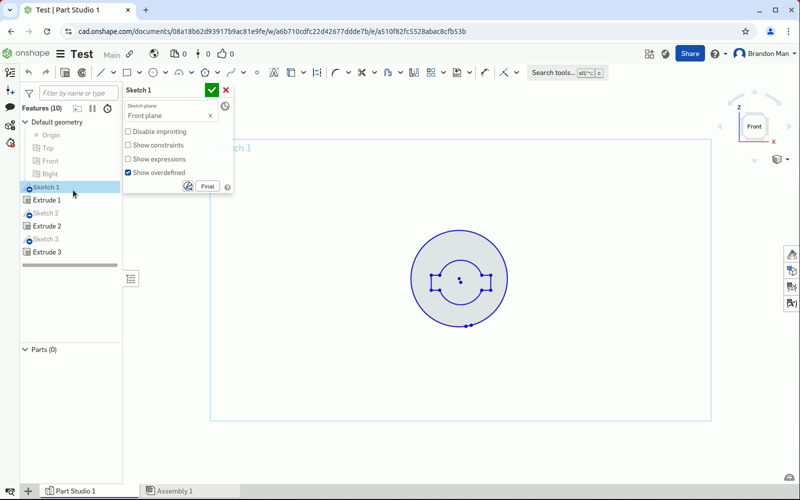
mouse_move(229, 92)
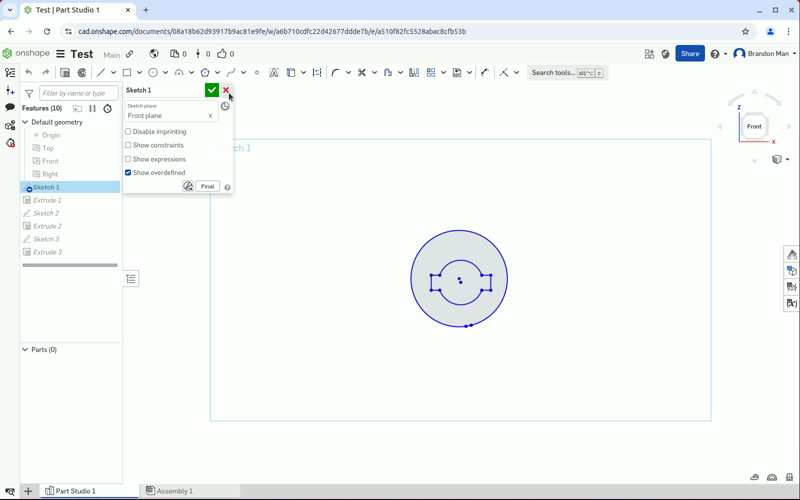
click(229, 92)
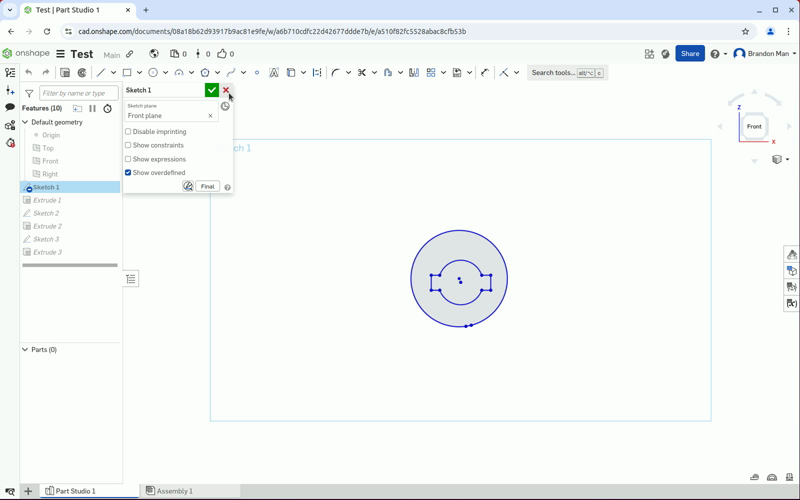
key(shift+s)
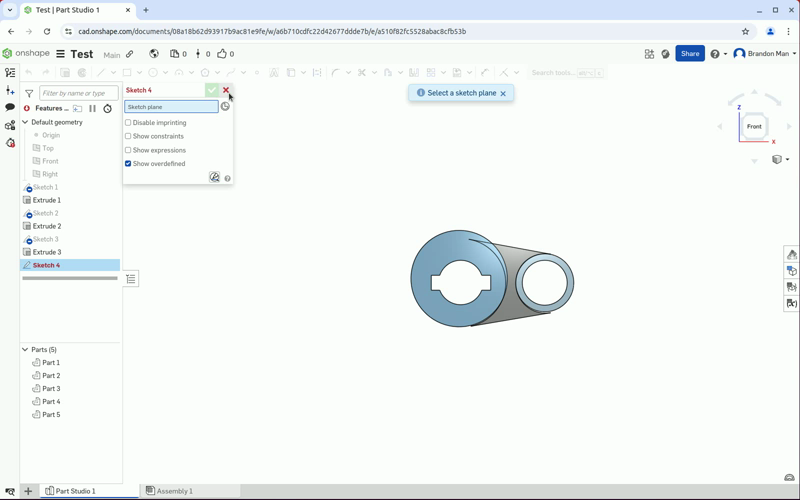
mouse_move(73, 163)
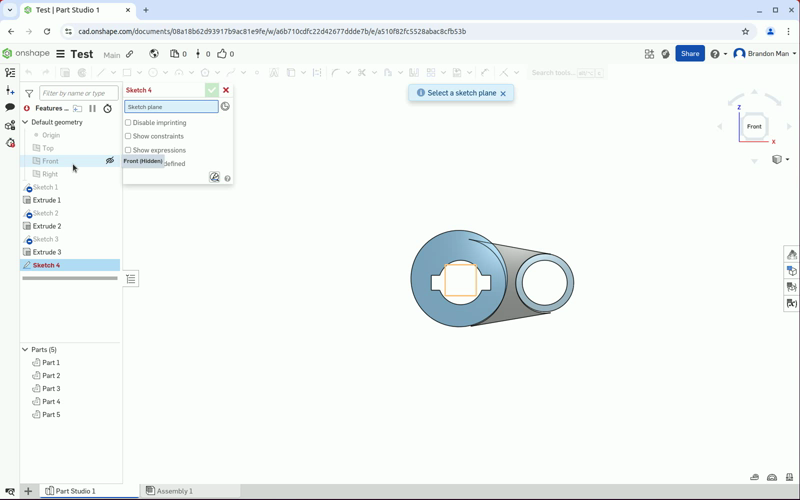
click(73, 163)
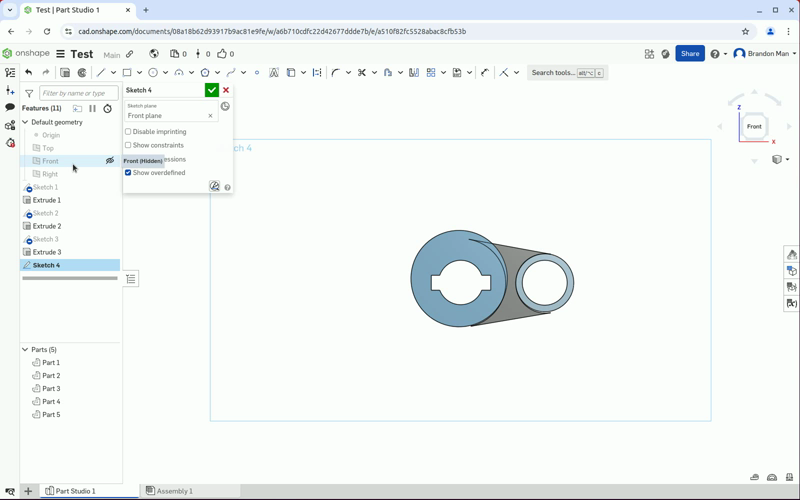
mouse_move(73, 352)
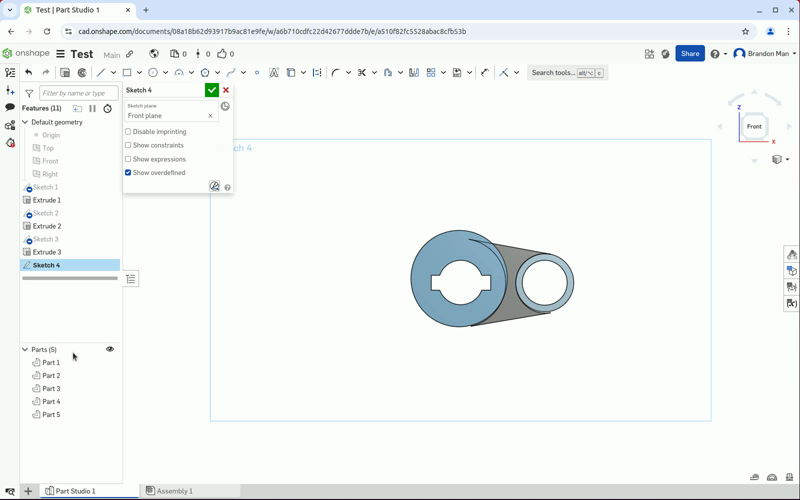
key(y)
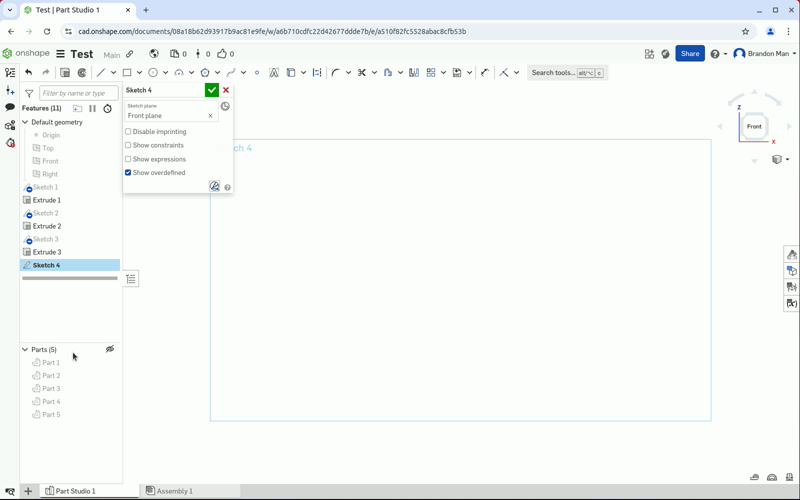
key(l)
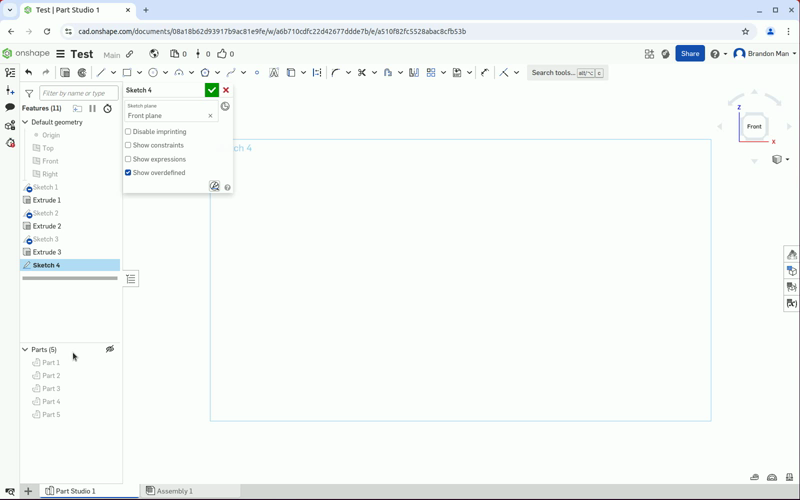
key_down(shift)
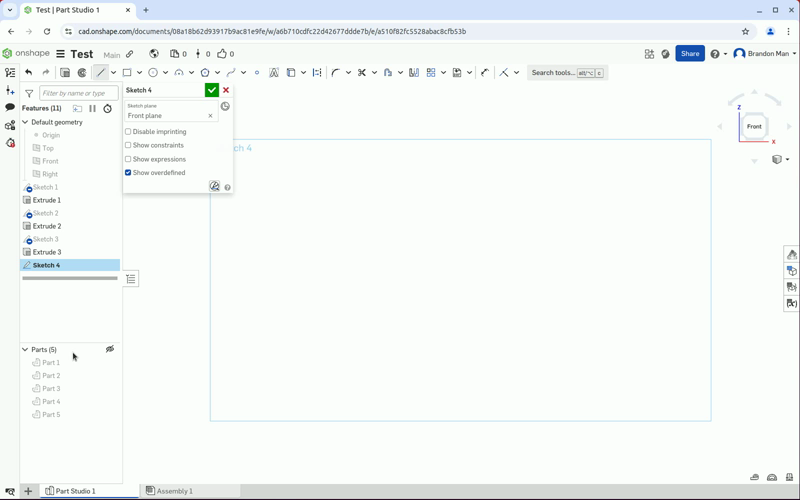
mouse_move(431, 290)
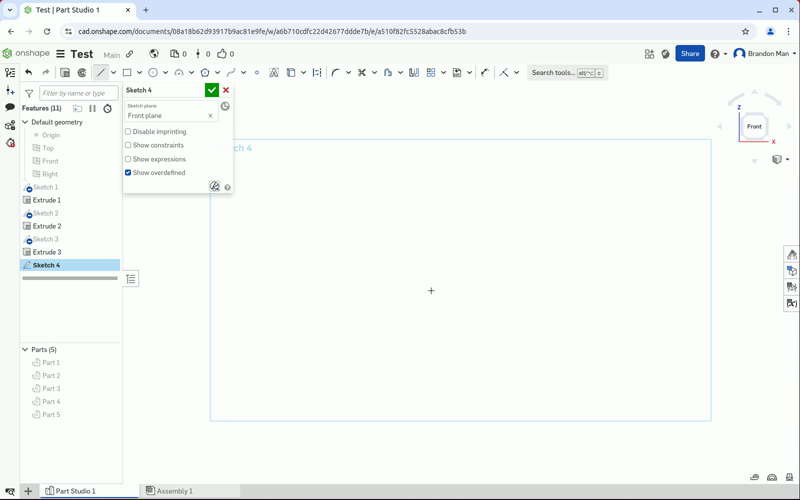
click(431, 290)
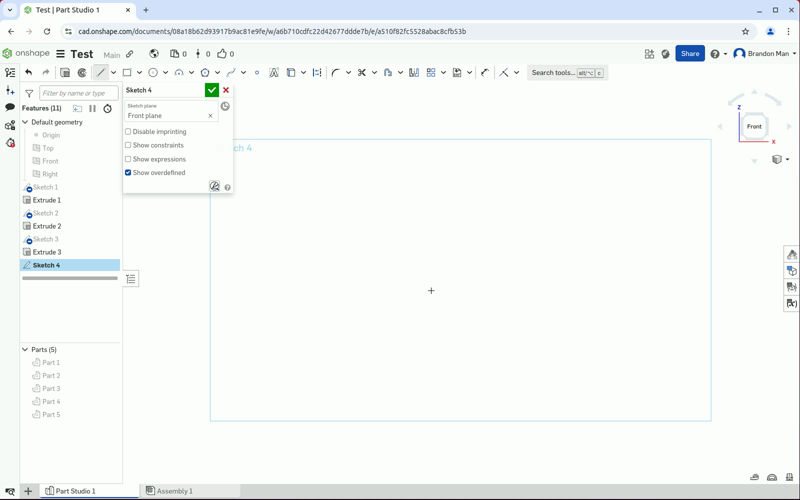
key_up(shift)
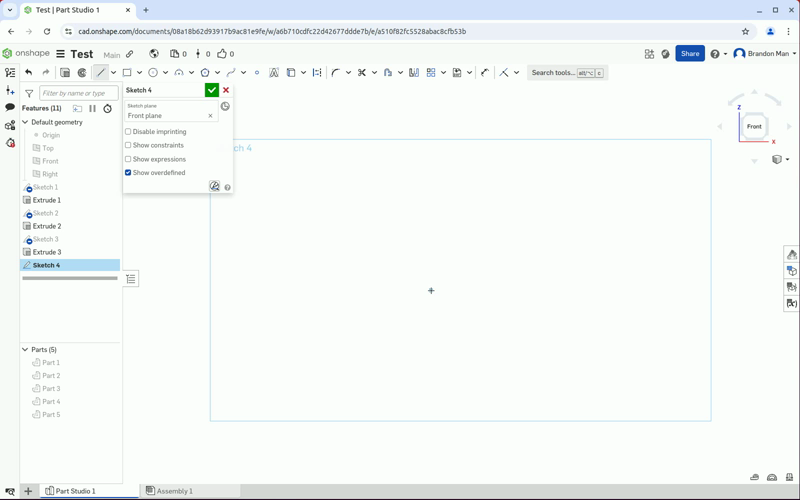
key_down(shift)
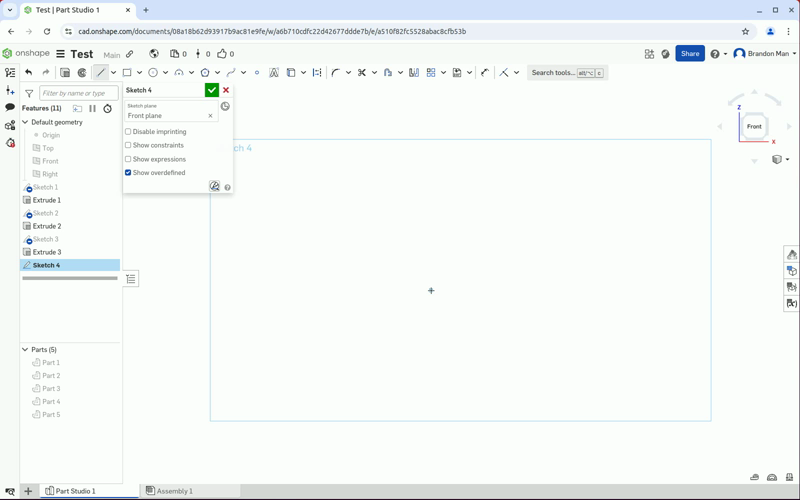
mouse_move(461, 290)
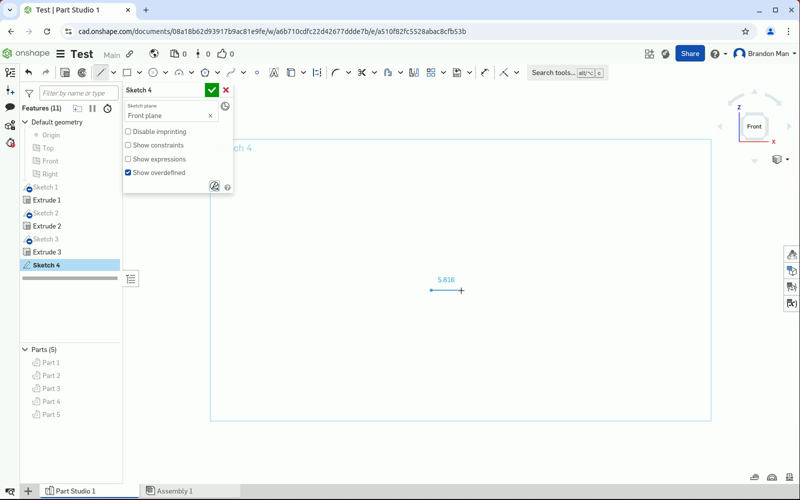
mouse_move(440, 290)
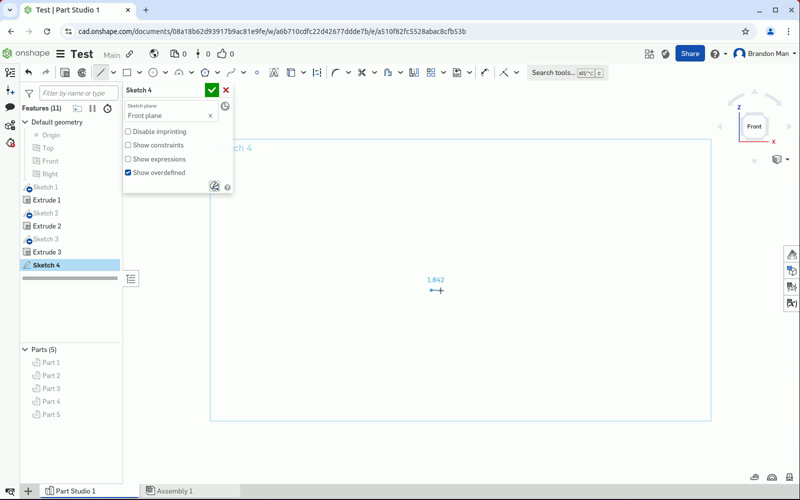
click(440, 290)
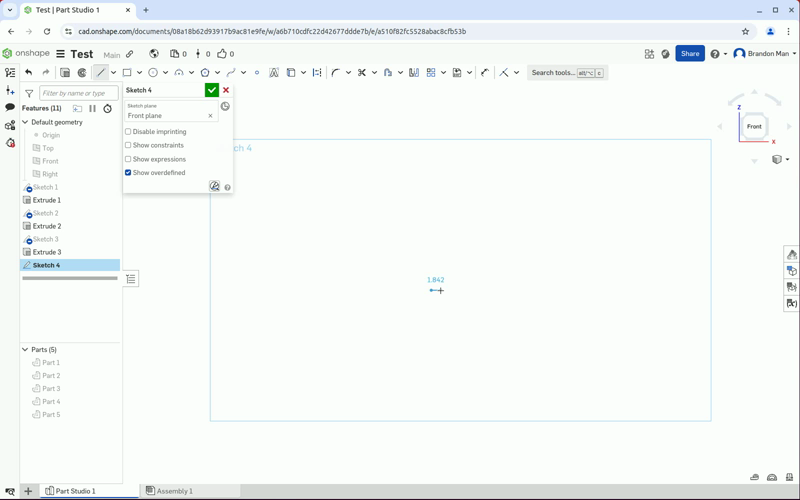
key_up(shift)
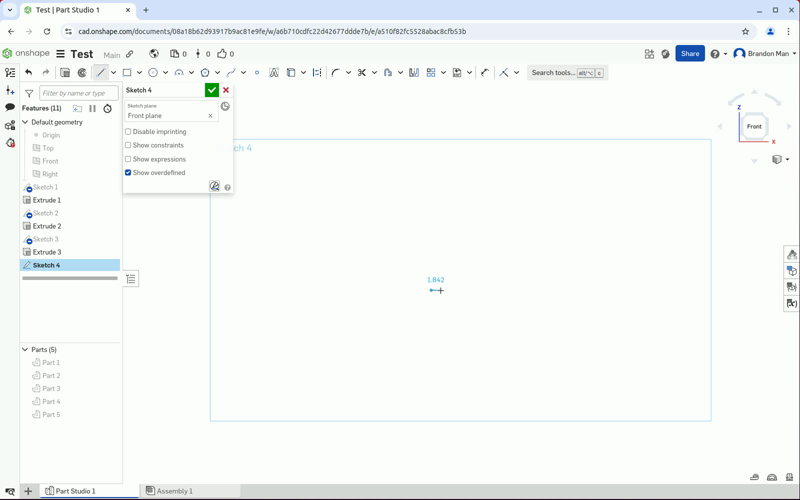
key(esc)
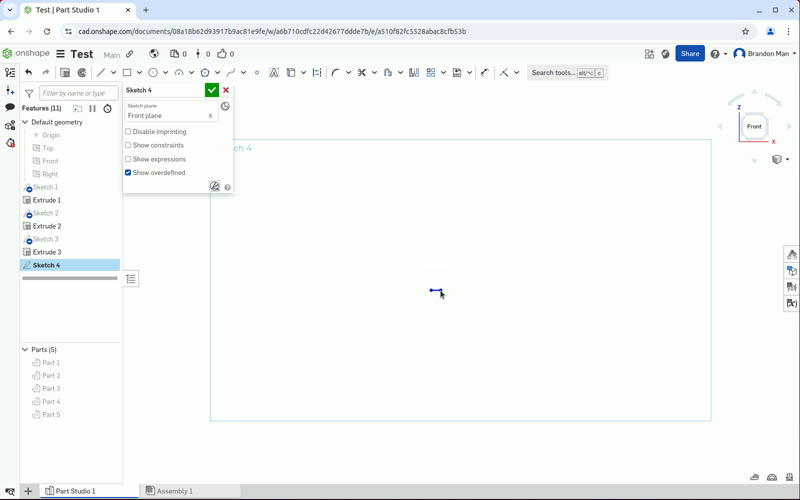
key(a)
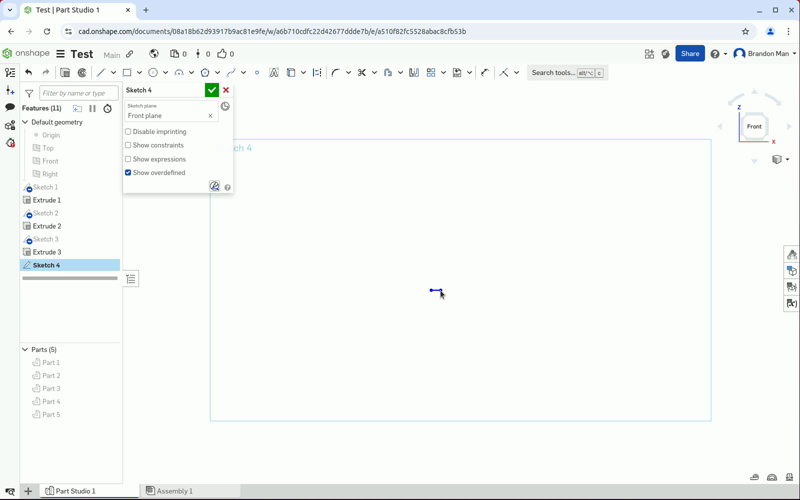
mouse_move(440, 290)
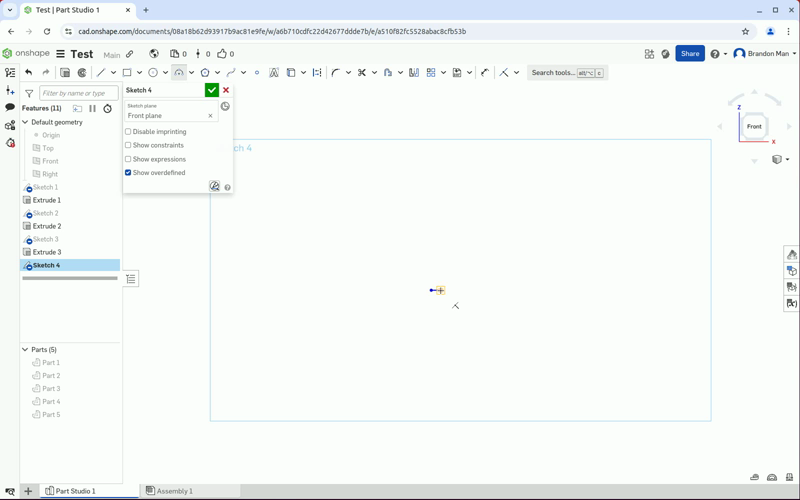
click(440, 290)
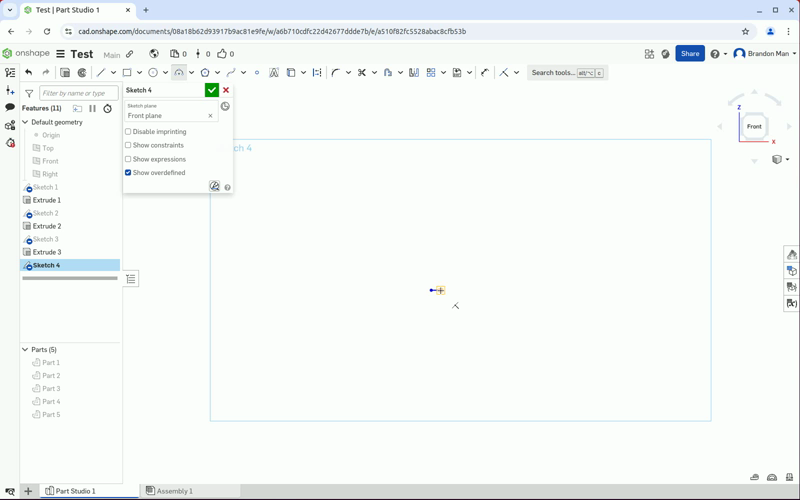
key_down(shift)
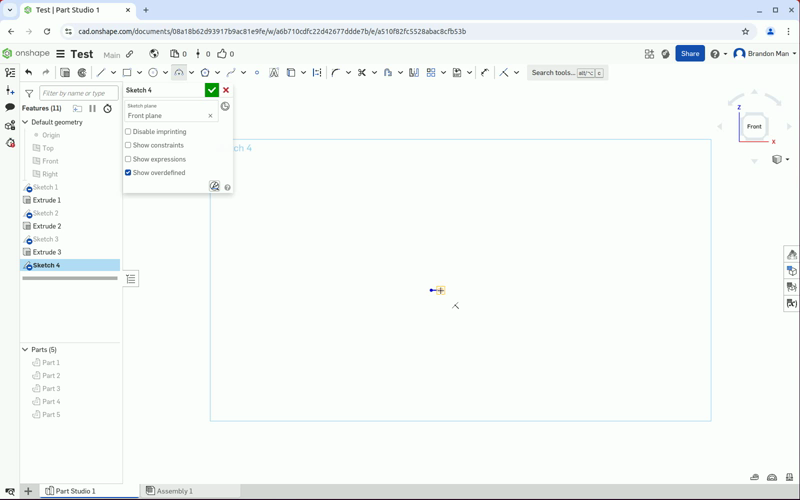
mouse_move(440, 273)
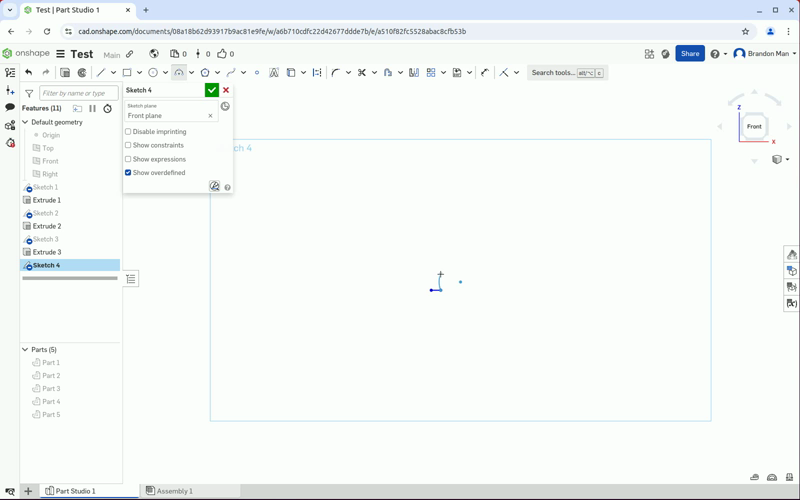
click(440, 273)
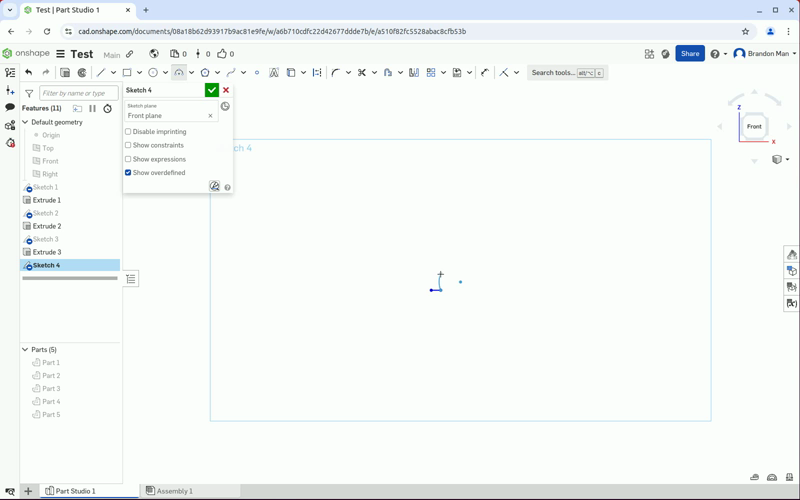
mouse_move(439, 281)
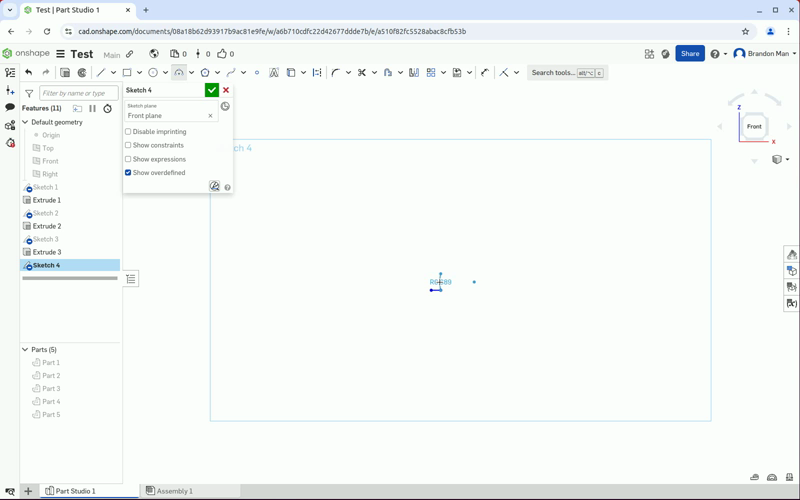
click(439, 281)
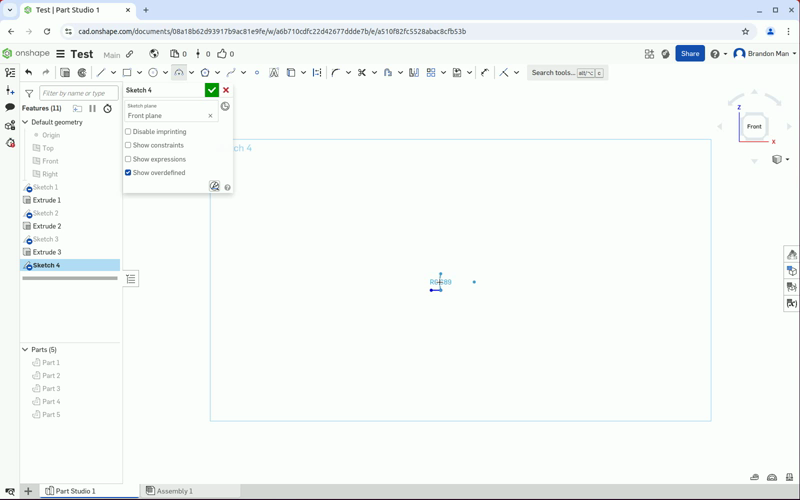
key_up(shift)
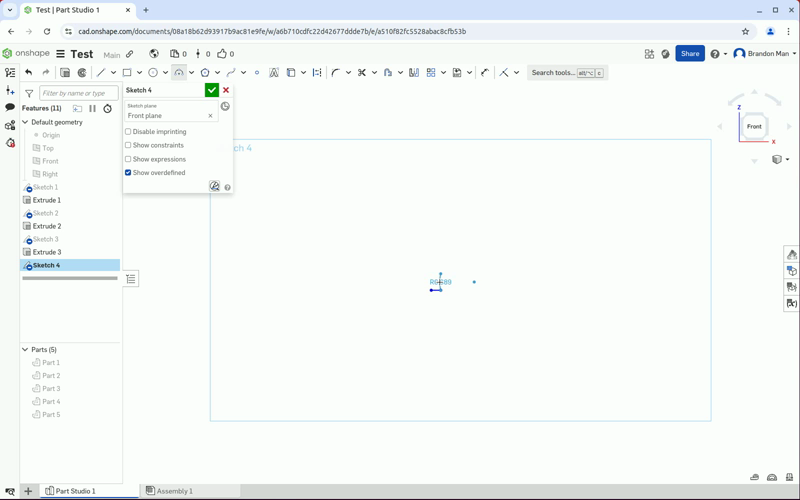
key(esc)
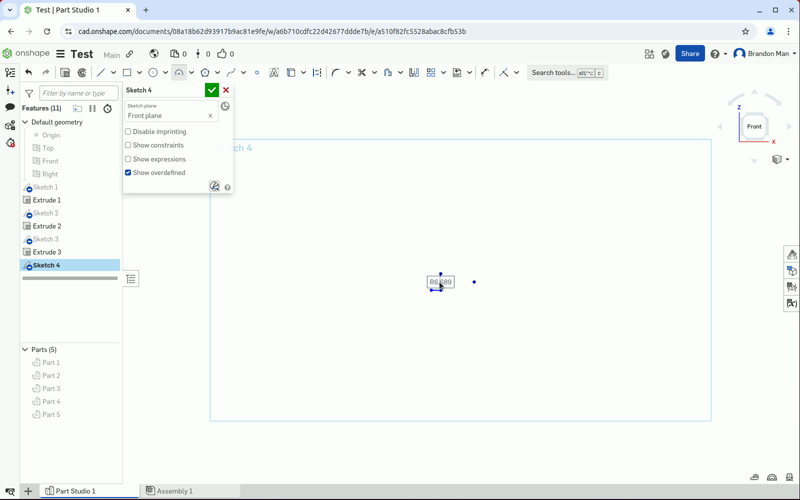
key(l)
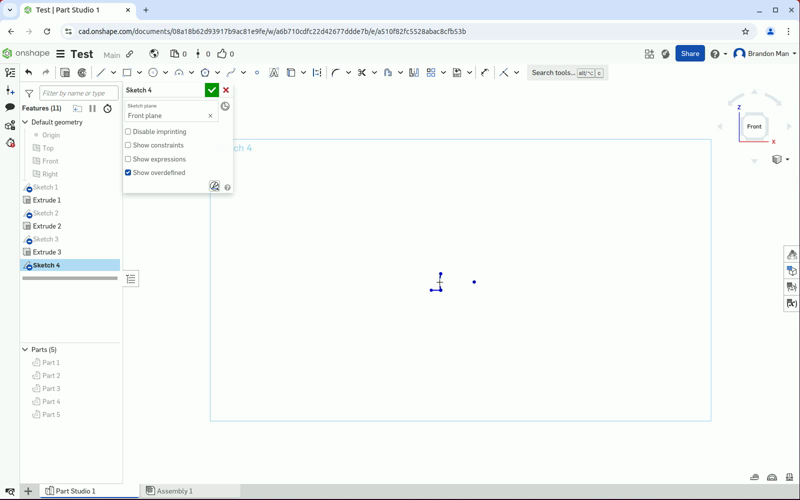
mouse_move(440, 273)
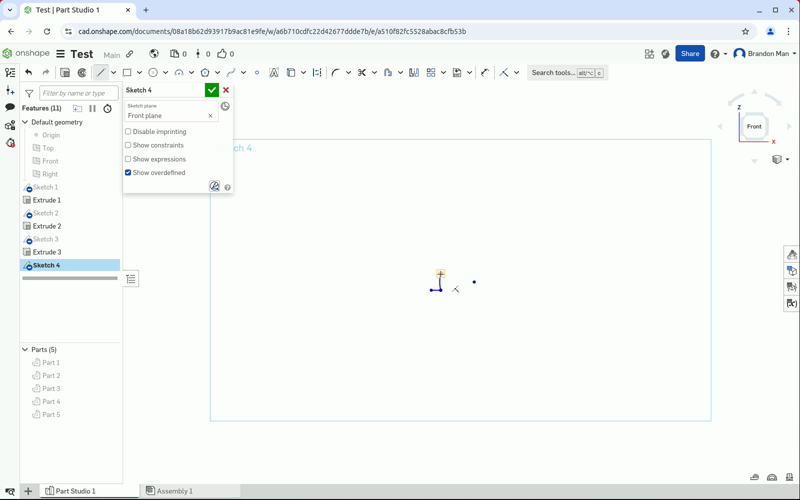
click(440, 273)
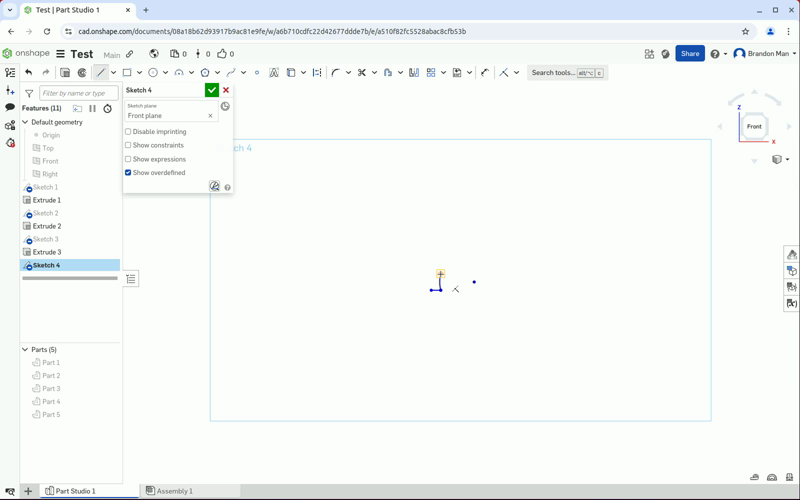
key_down(shift)
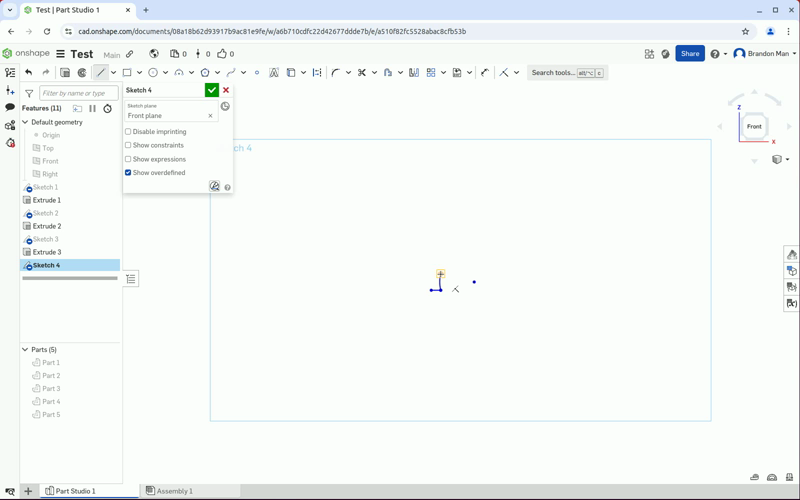
mouse_move(470, 273)
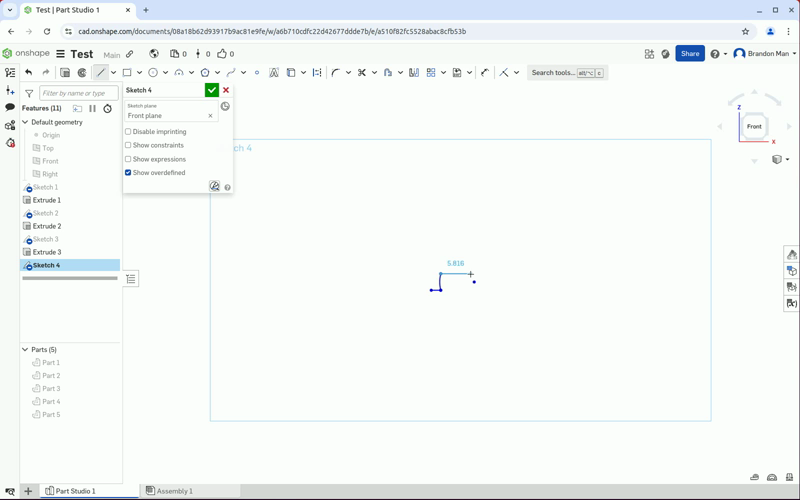
mouse_move(431, 273)
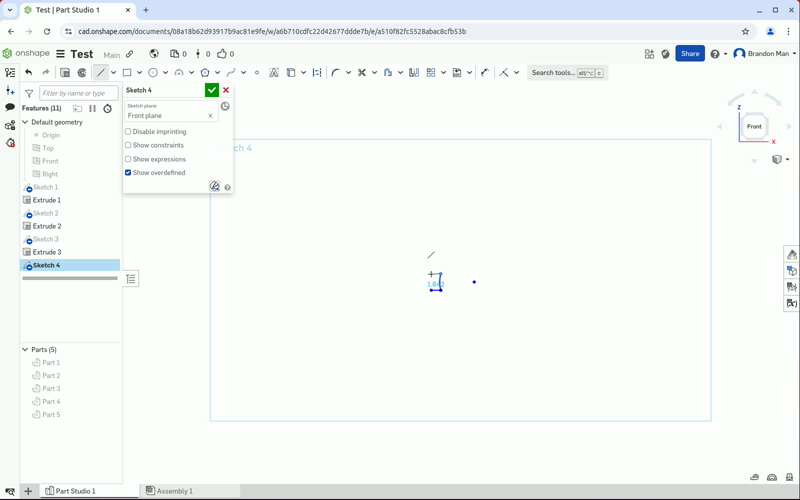
click(431, 273)
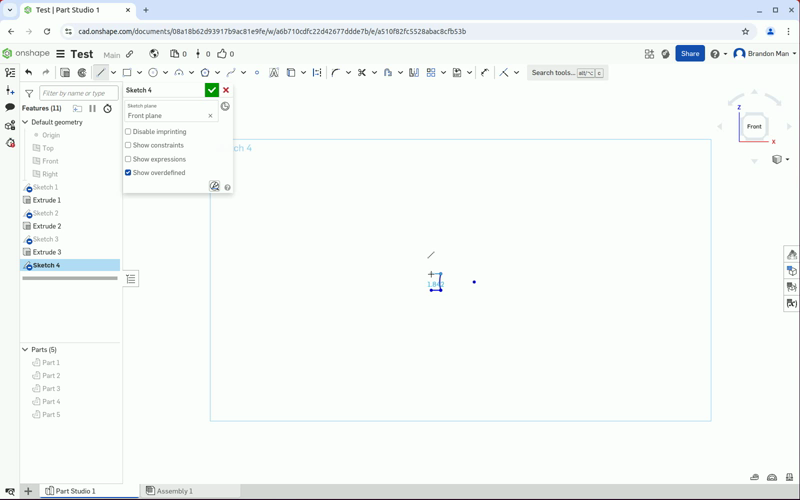
key_up(shift)
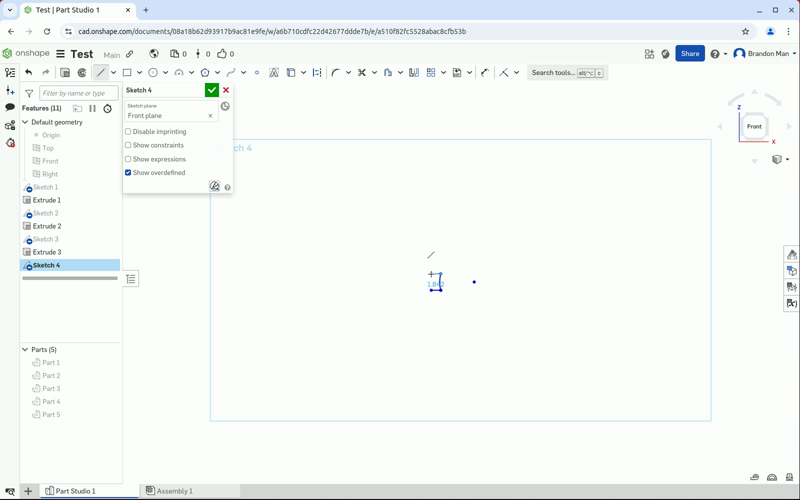
mouse_move(461, 273)
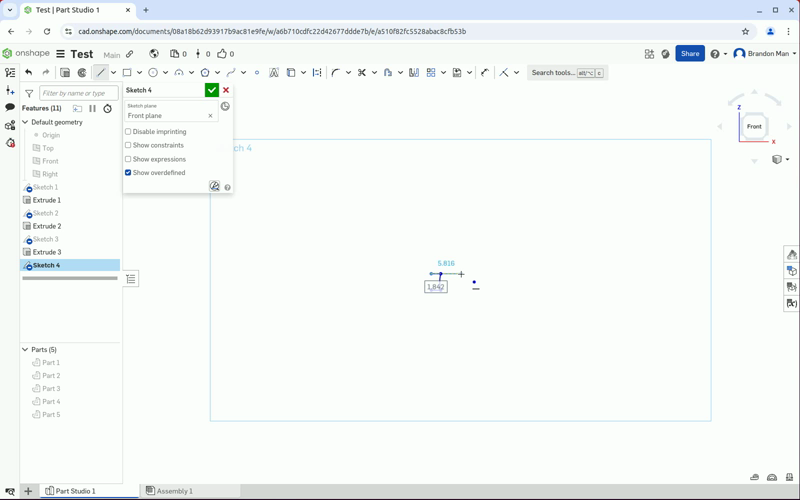
key_down(shift)
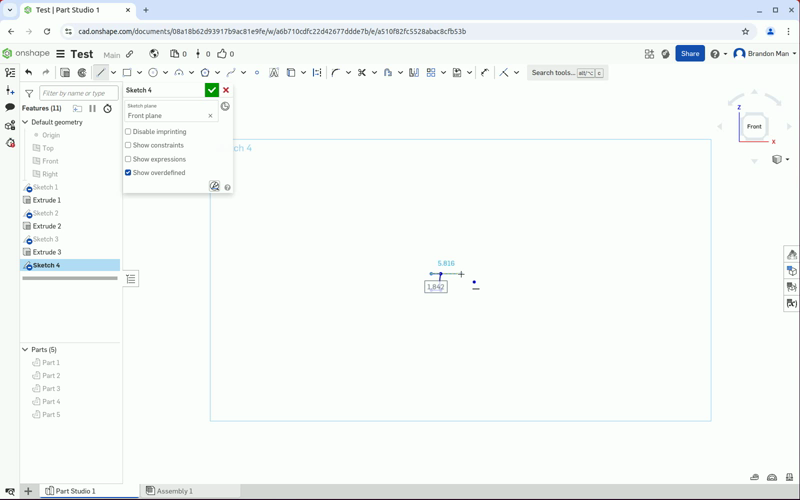
mouse_move(431, 290)
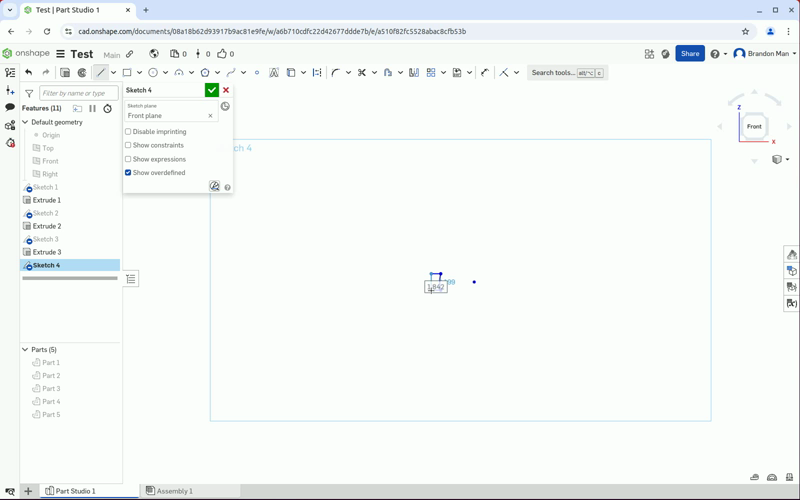
key_up(shift)
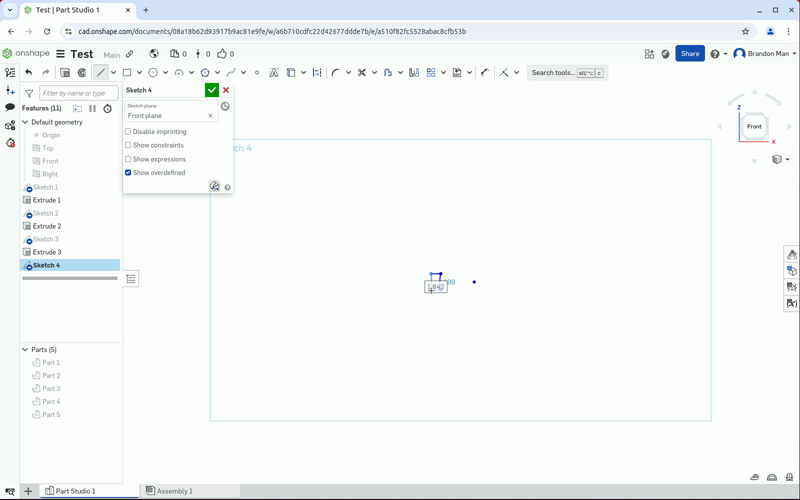
click(431, 290)
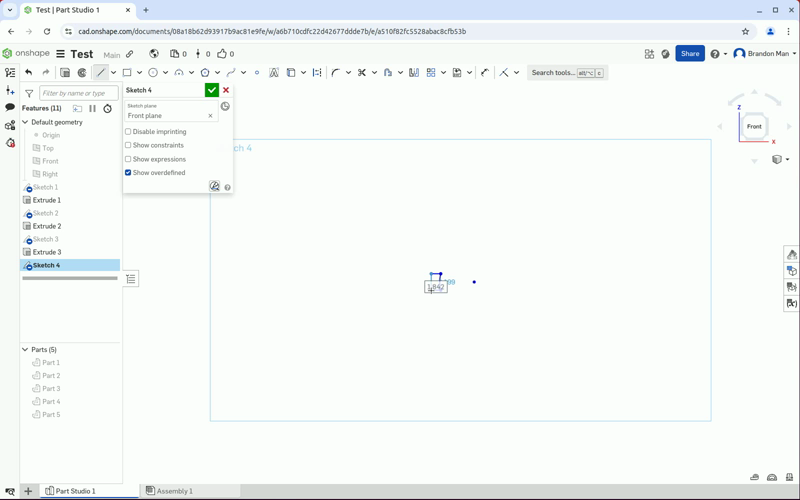
key(esc)
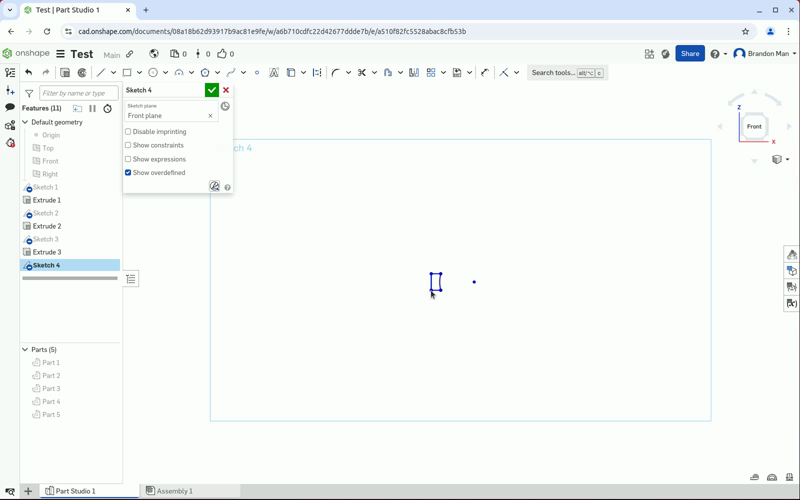
mouse_move(434, 282)
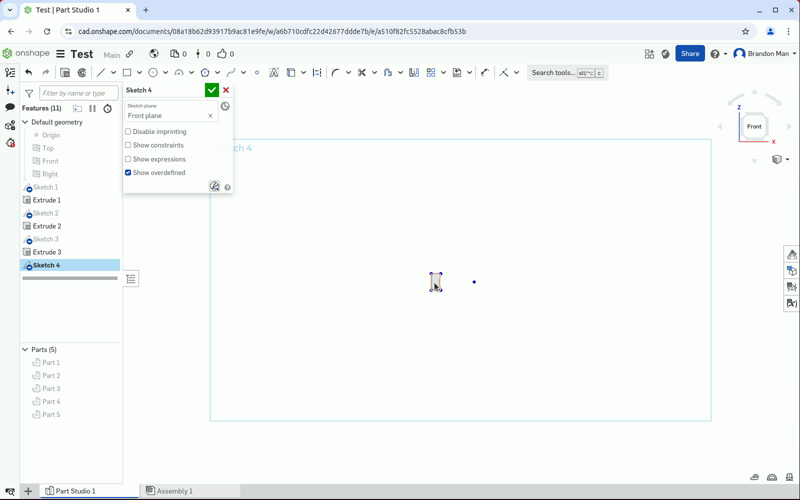
scroll(6)
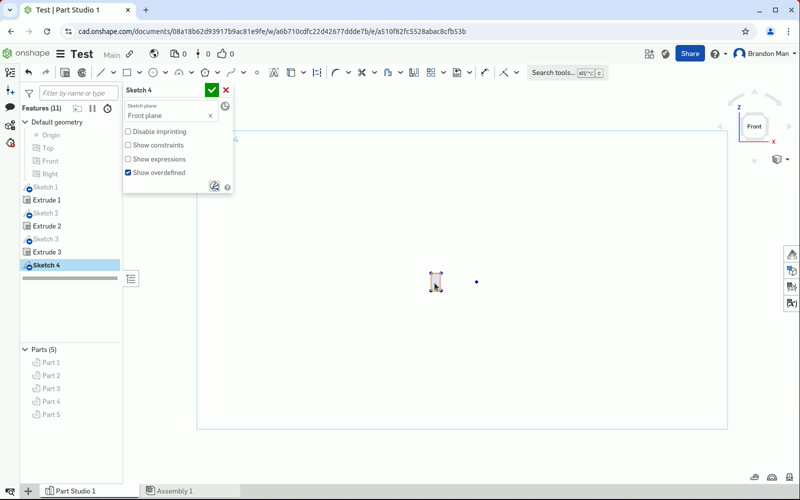
scroll(6)
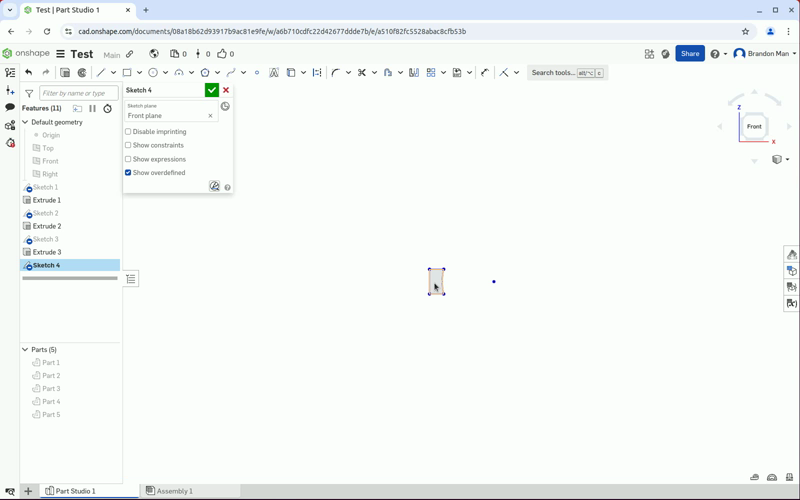
scroll(6)
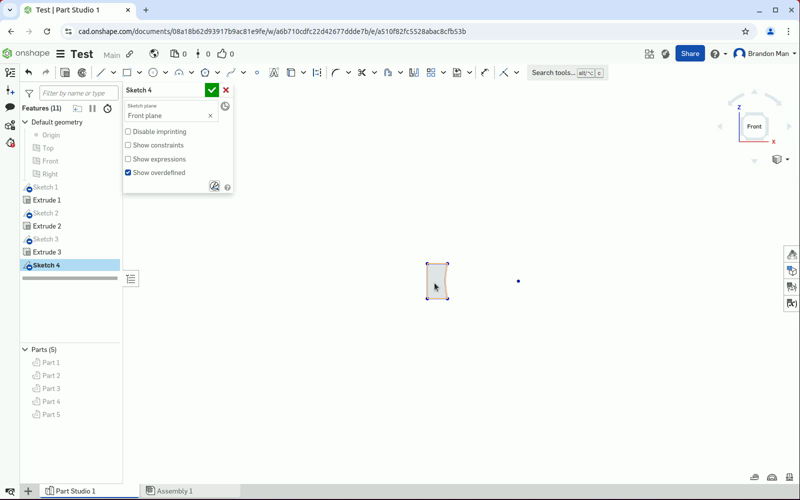
scroll(6)
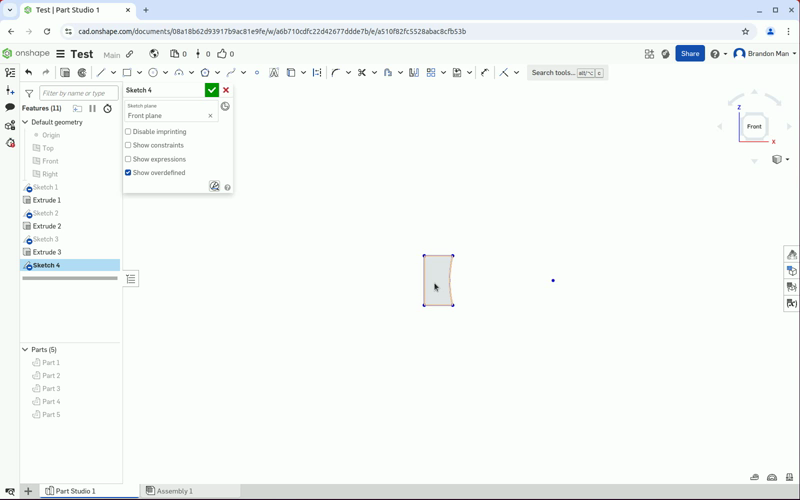
scroll(6)
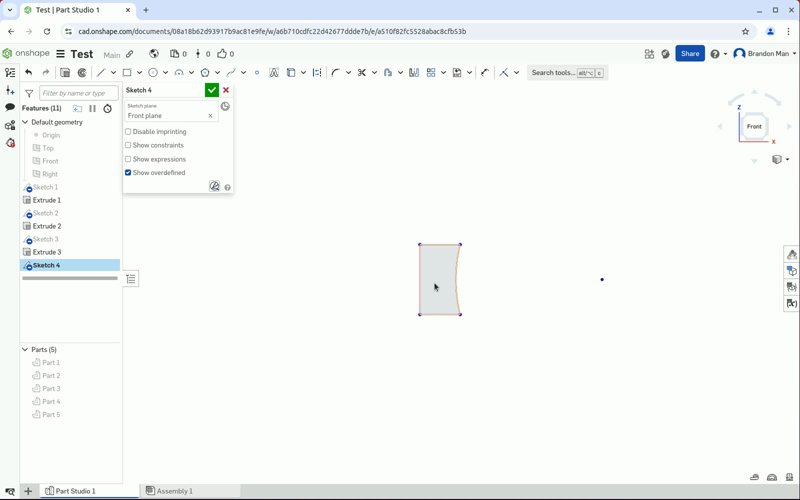
scroll(6)
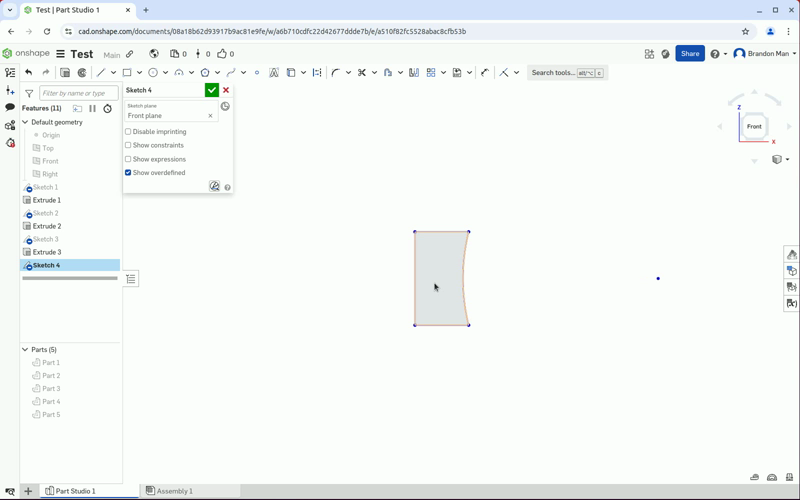
scroll(6)
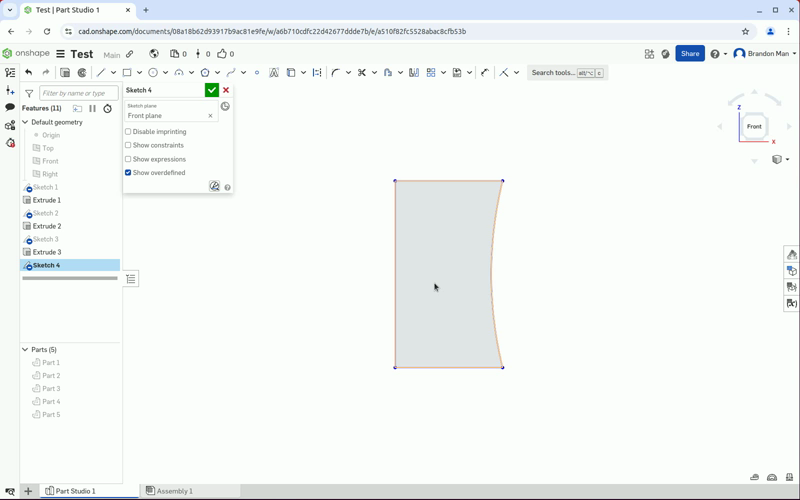
click(434, 282)
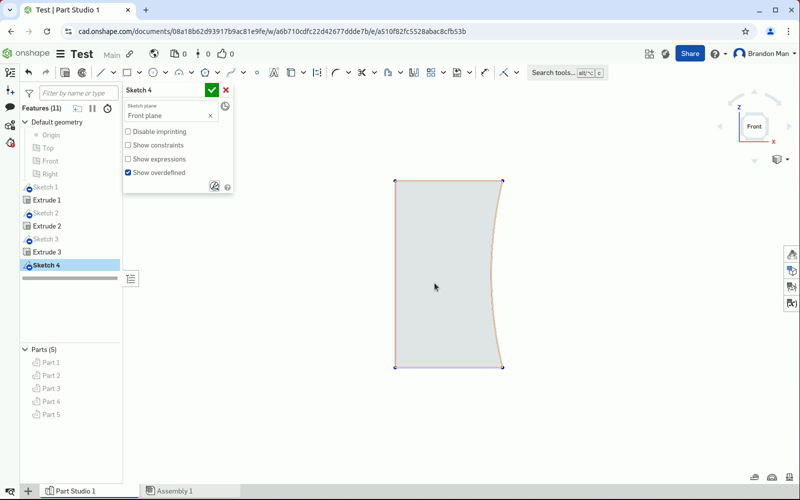
scroll(-6)
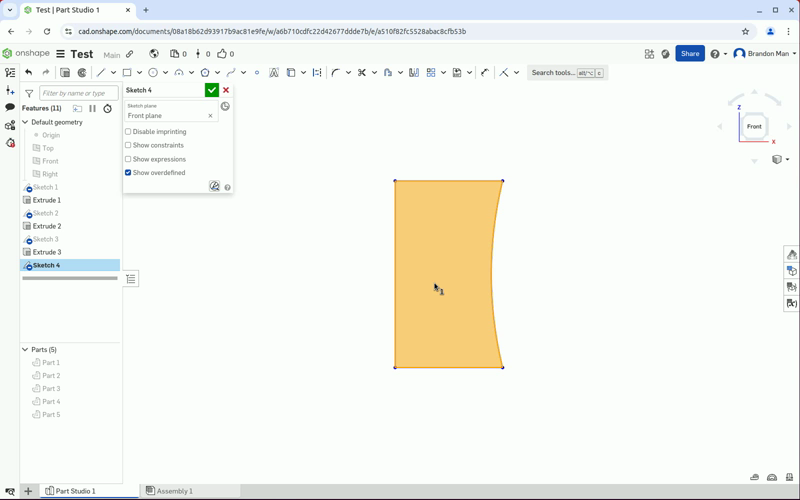
scroll(-6)
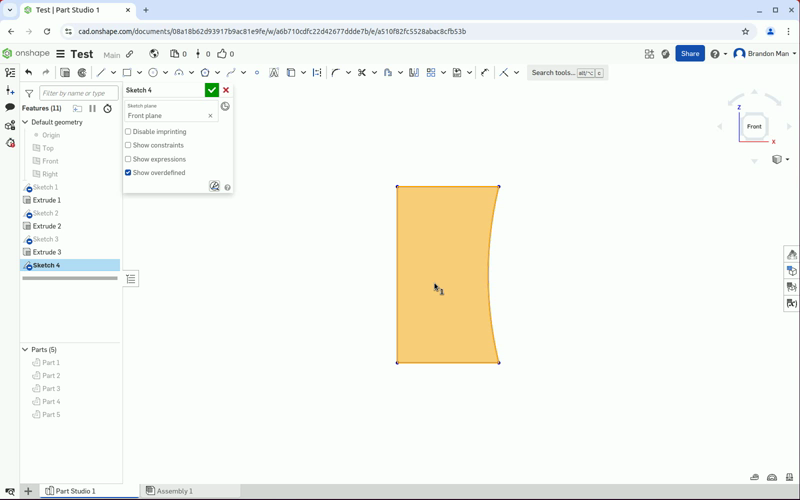
scroll(-6)
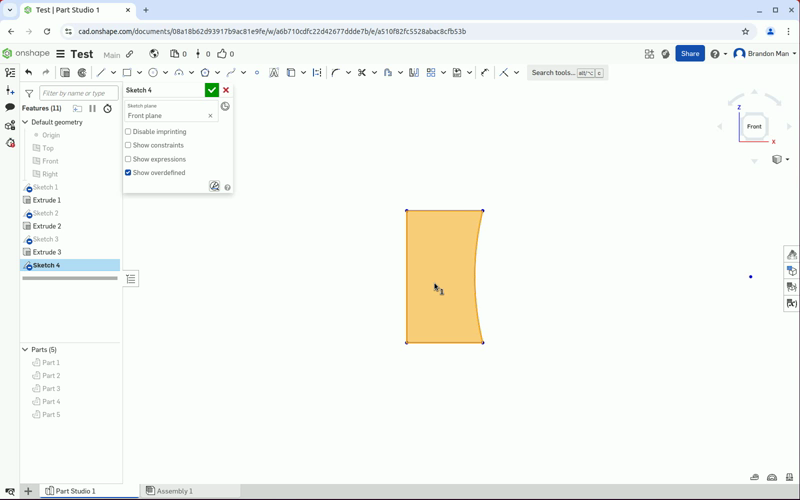
scroll(-6)
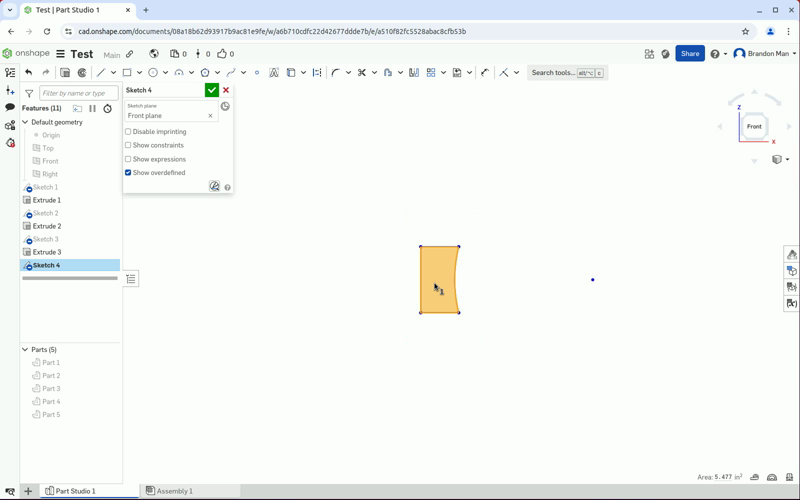
scroll(-6)
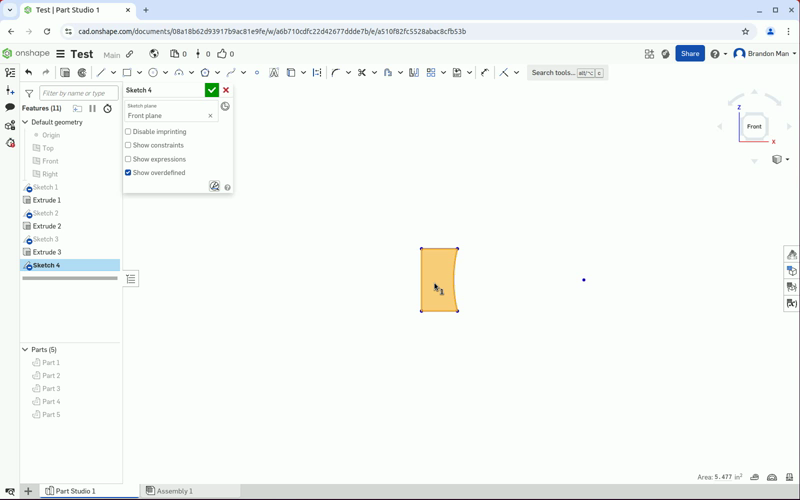
scroll(-6)
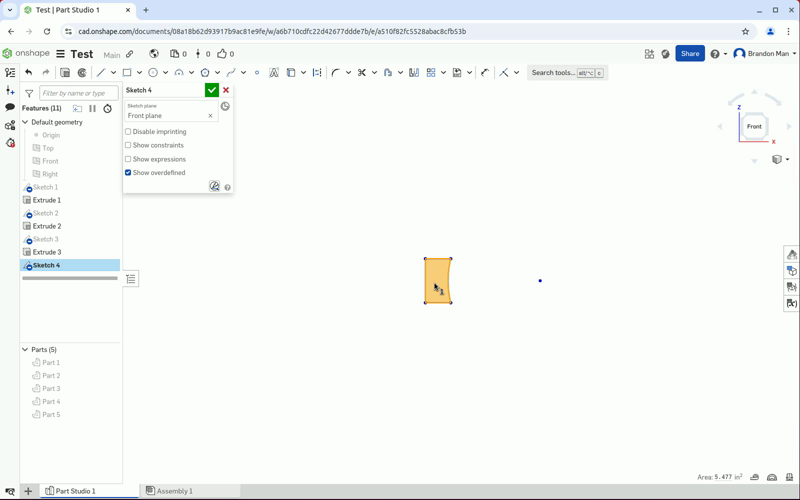
scroll(-6)
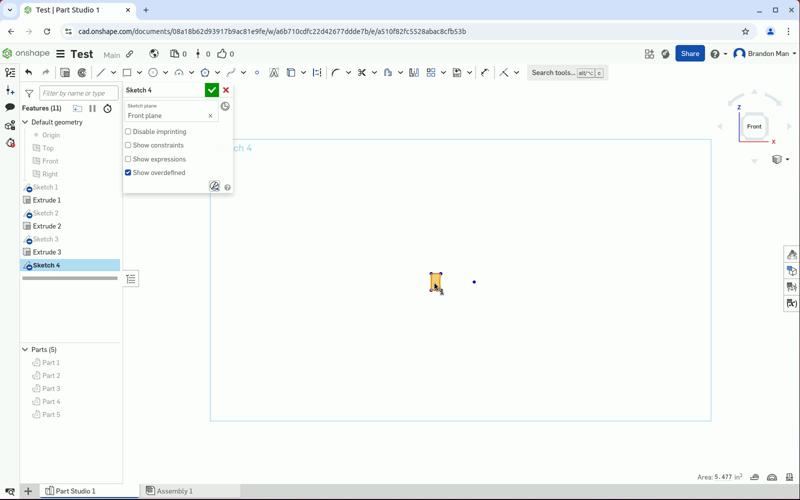
mouse_move(73, 352)
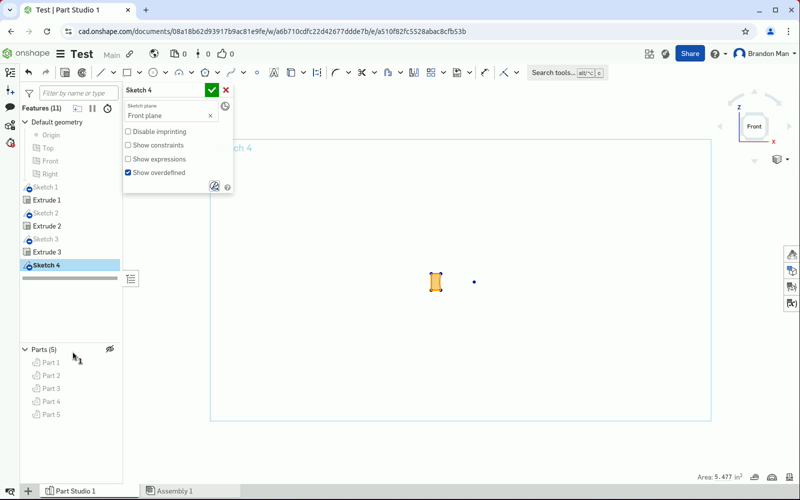
key(shift+y)
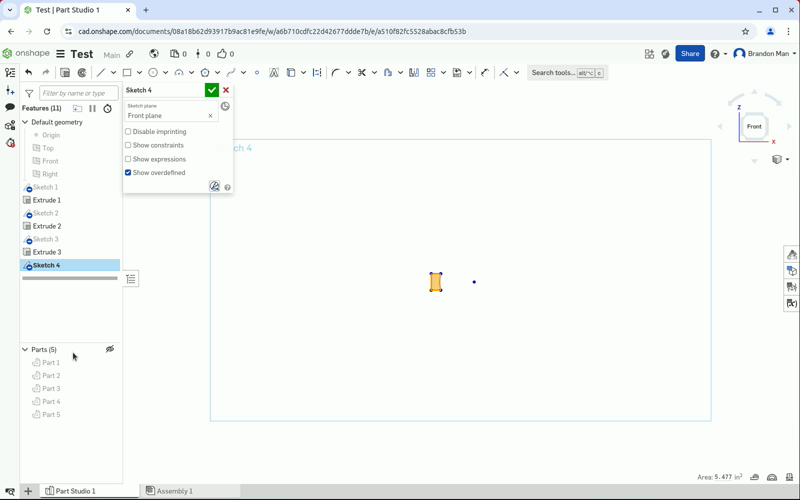
key(shift+e)
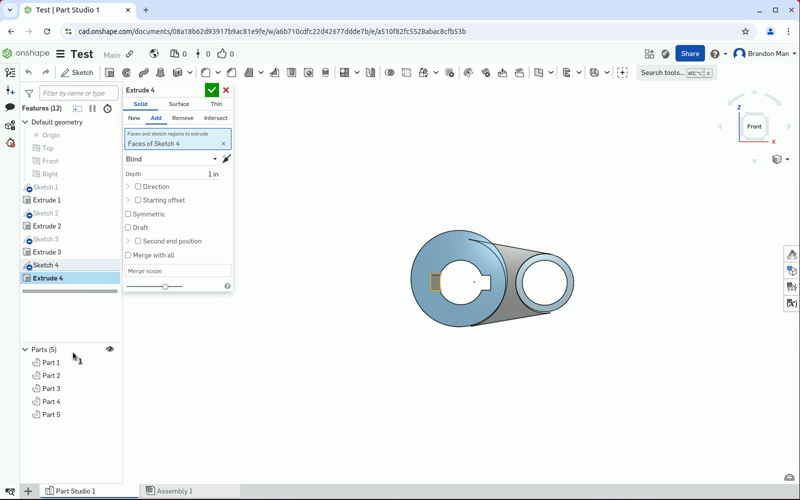
mouse_move(143, 106)
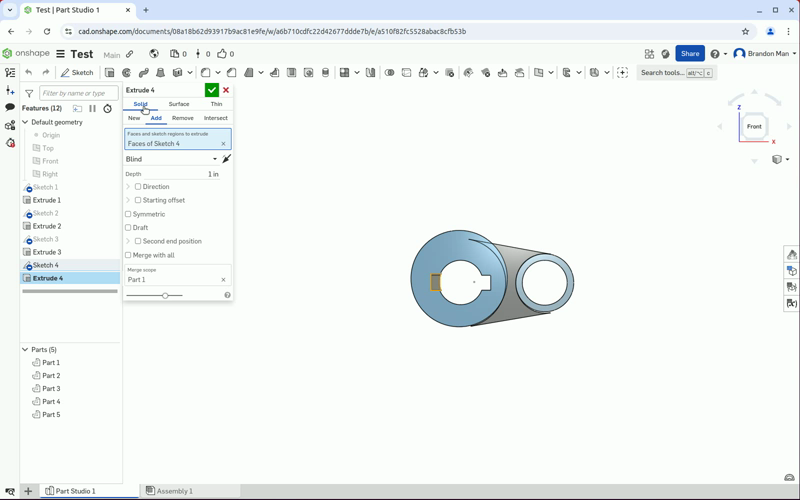
click(143, 106)
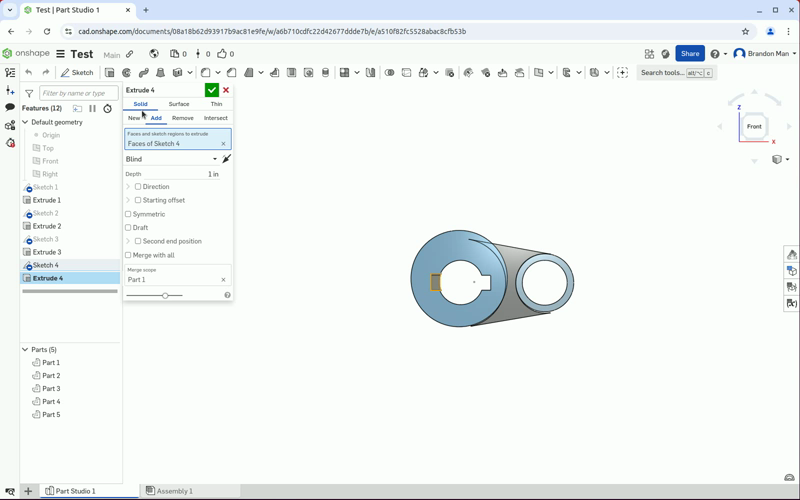
mouse_move(137, 120)
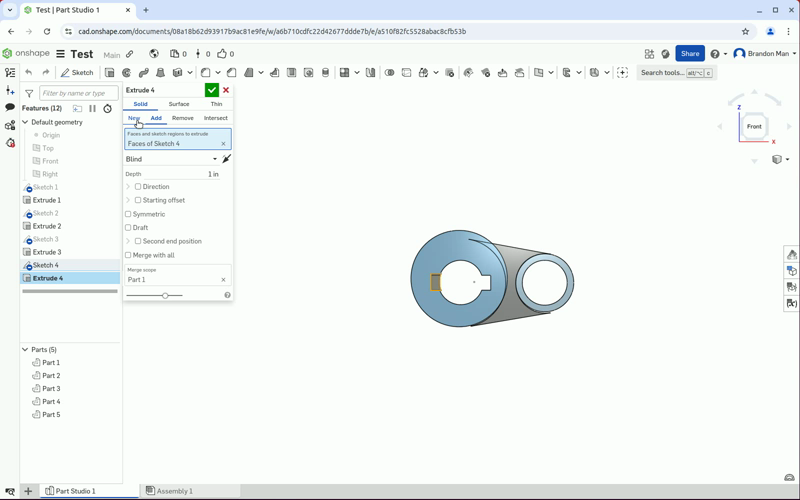
click(137, 120)
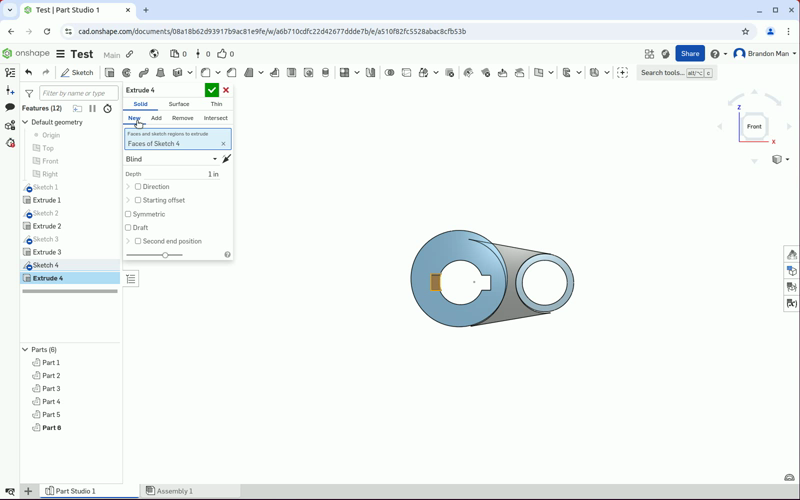
key(tab, 4)
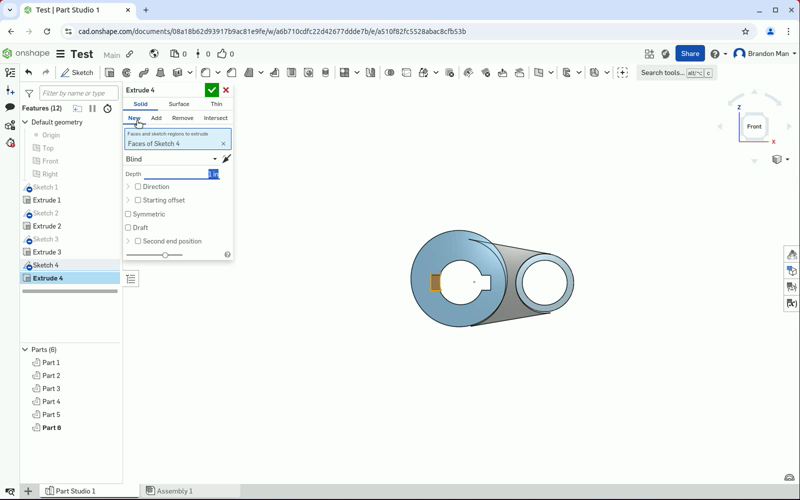
text(7.943)
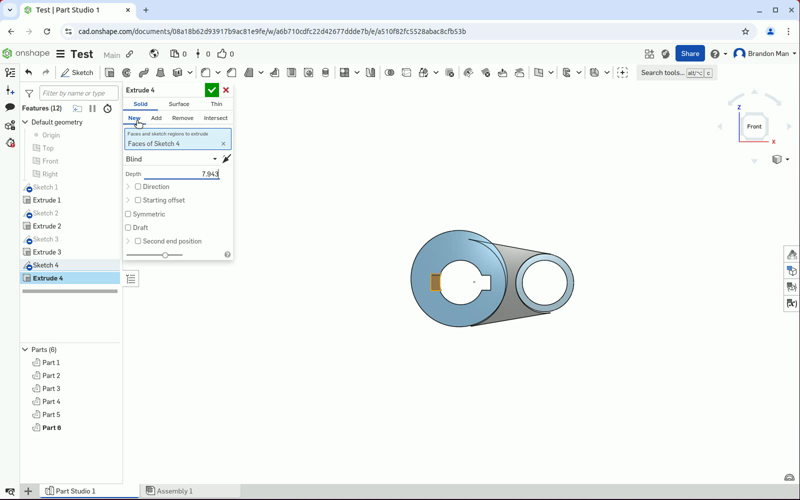
key(enter)
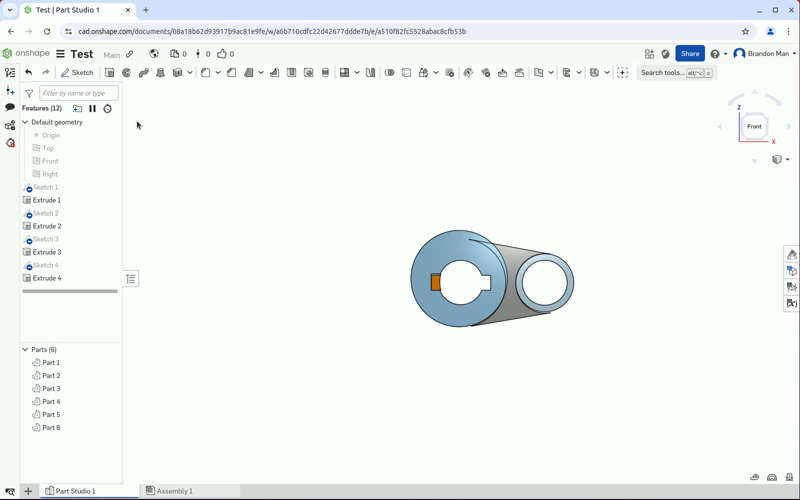
key(shift+h)
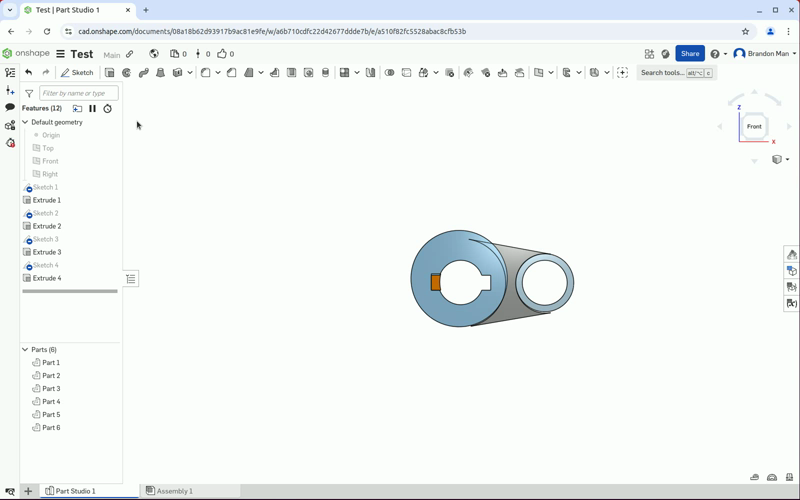
key(shift+h)
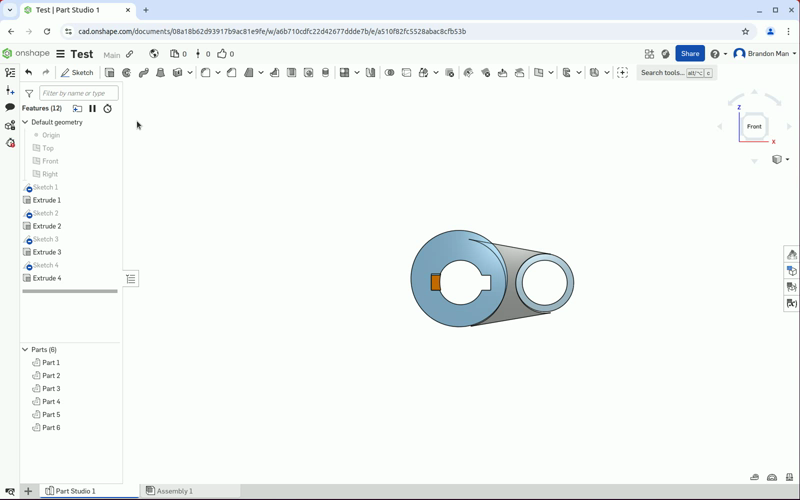
mouse_move(73, 189)
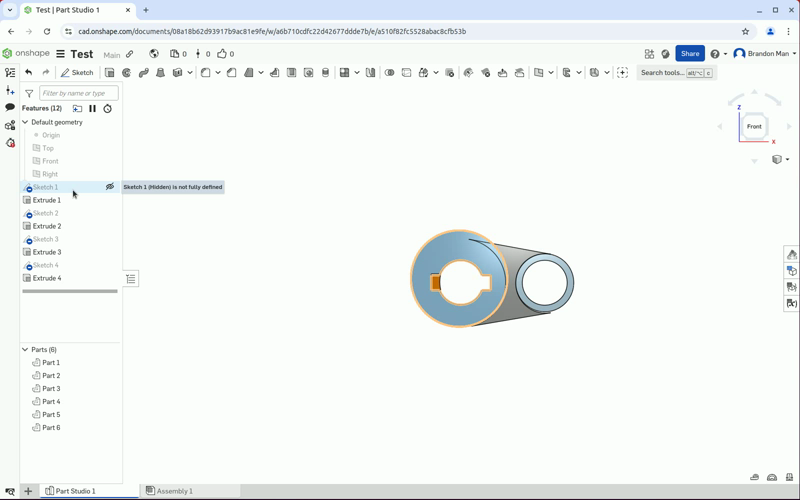
click(73, 189)
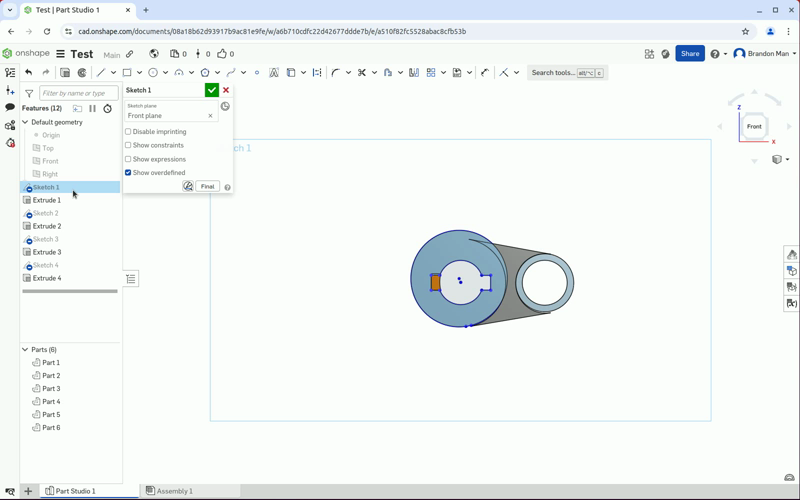
mouse_move(229, 92)
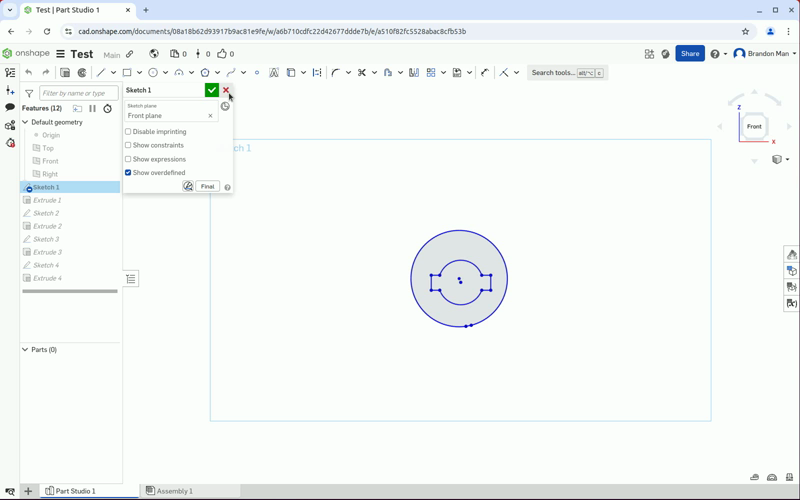
click(229, 92)
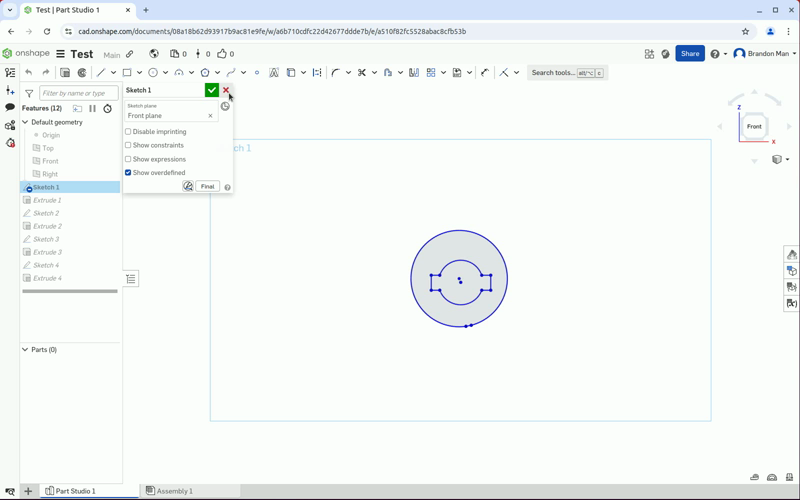
key(shift+s)
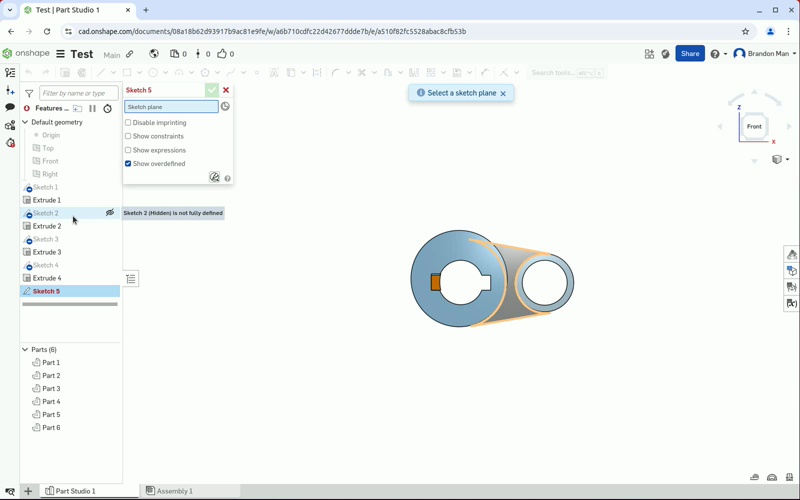
scroll(3)
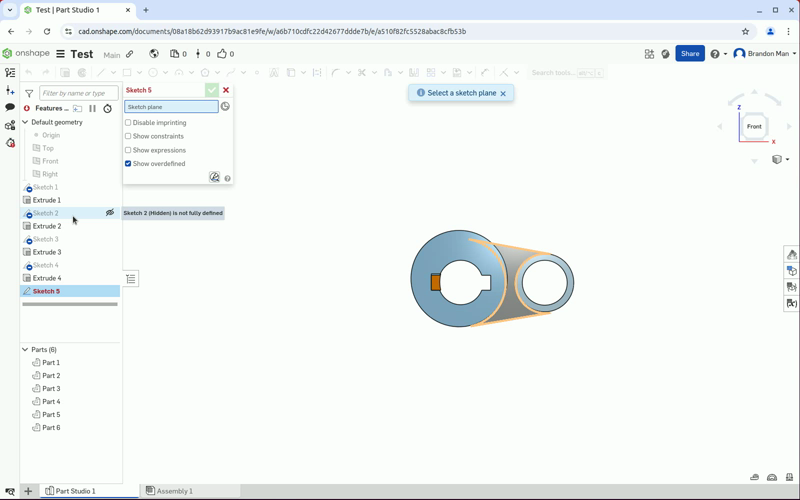
mouse_move(73, 163)
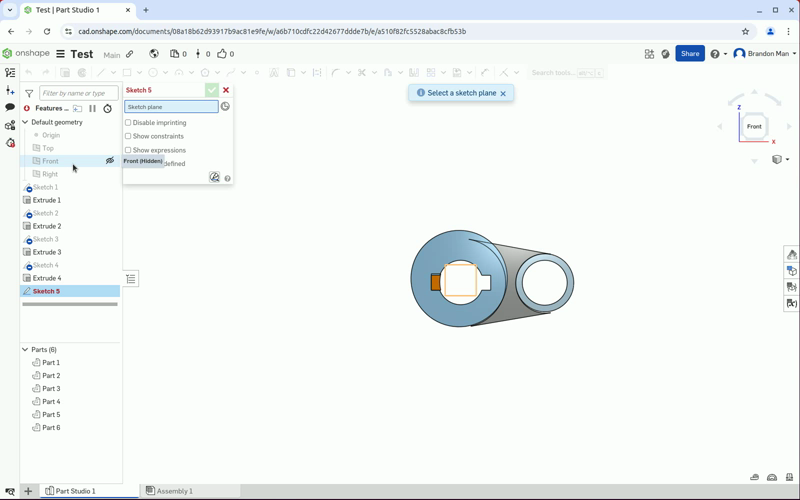
click(73, 163)
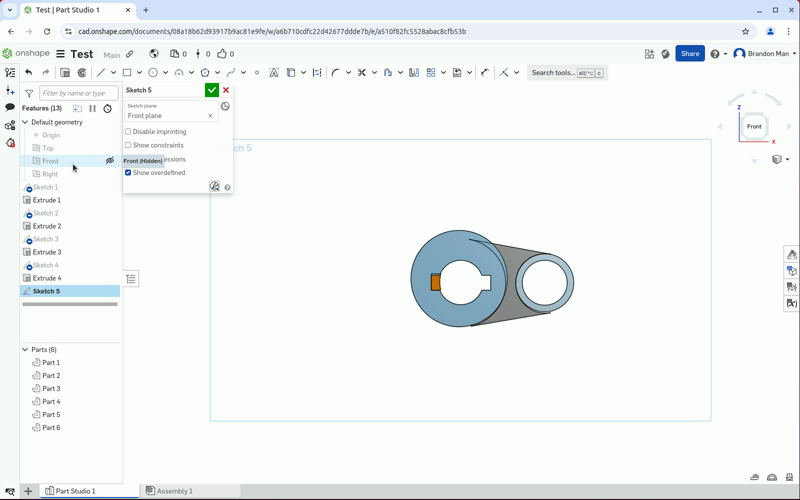
mouse_move(73, 352)
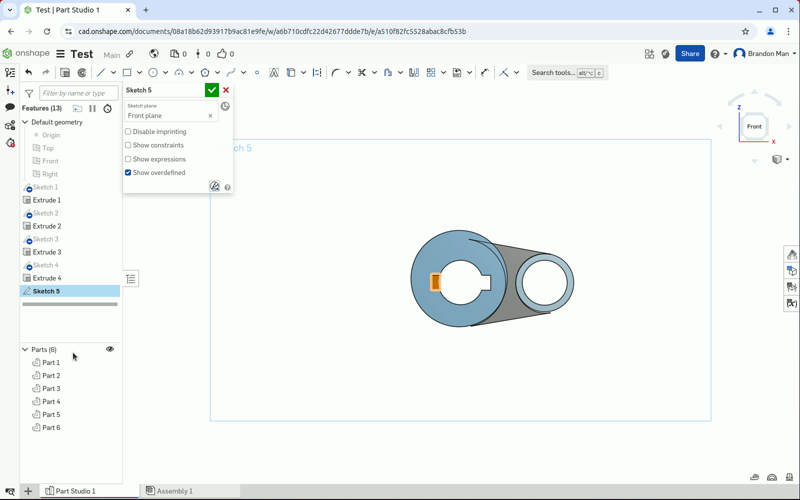
key(y)
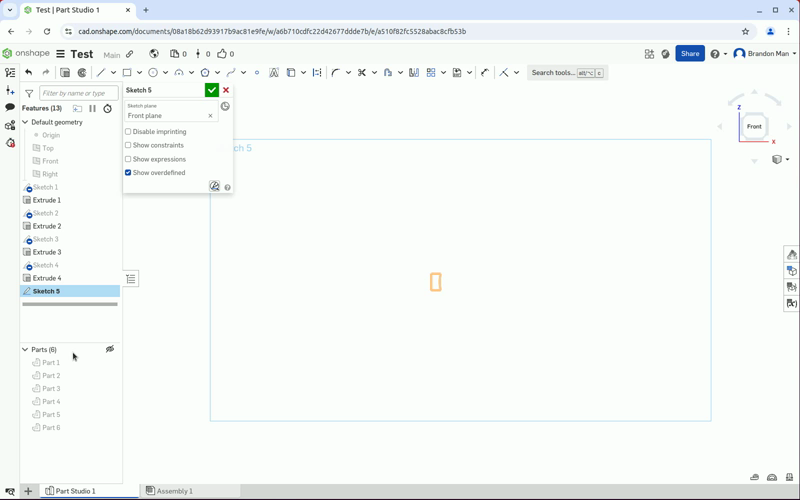
key(l)
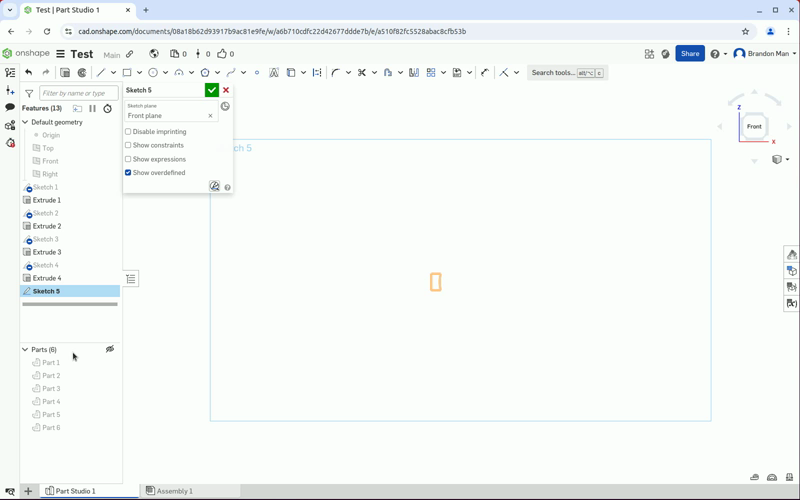
key_down(shift)
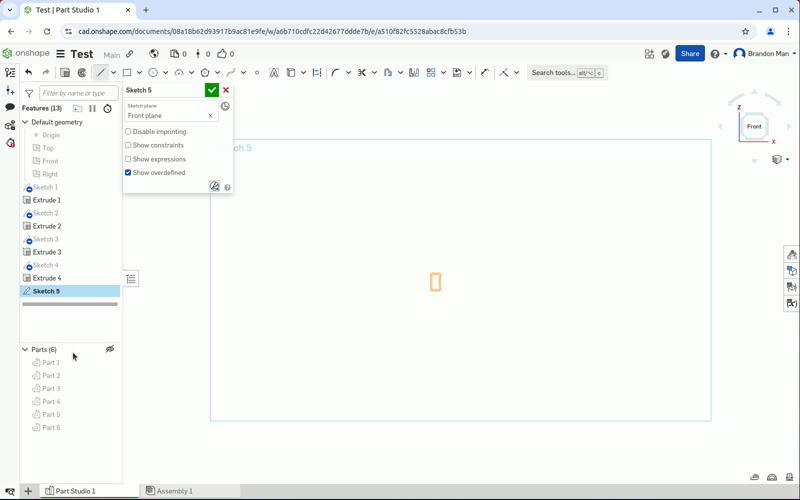
mouse_move(466, 326)
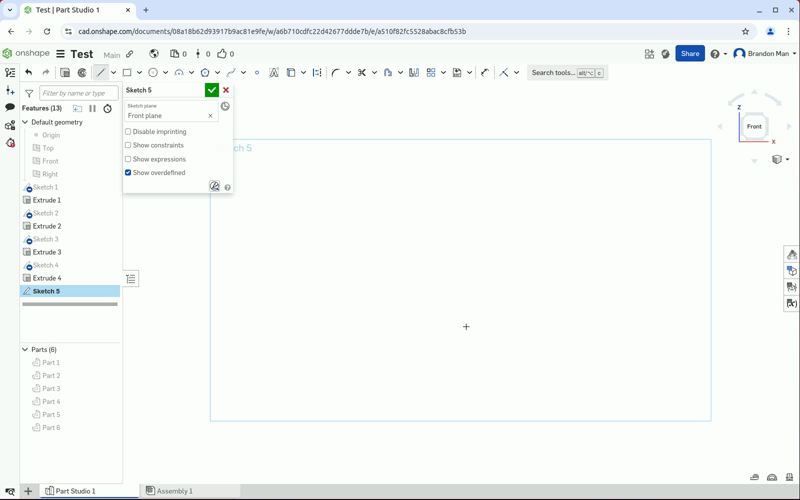
click(466, 326)
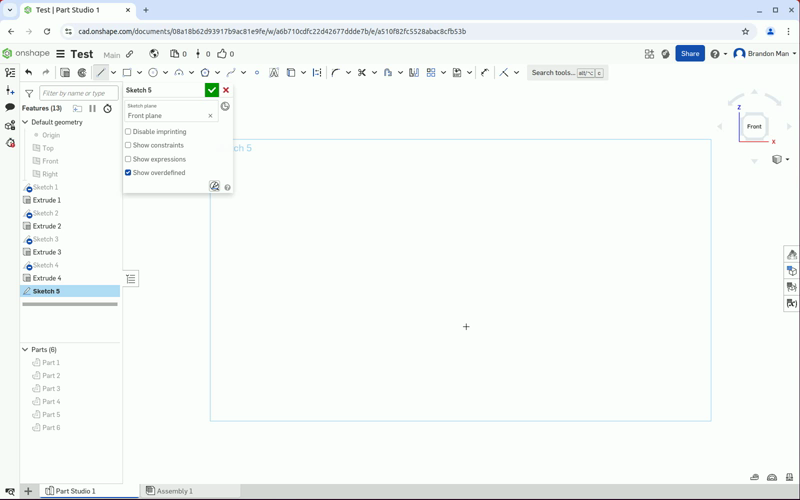
key_up(shift)
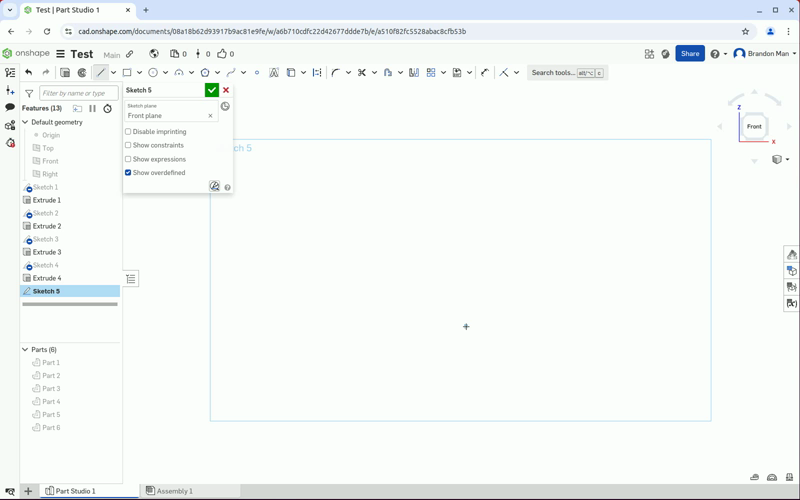
key_down(shift)
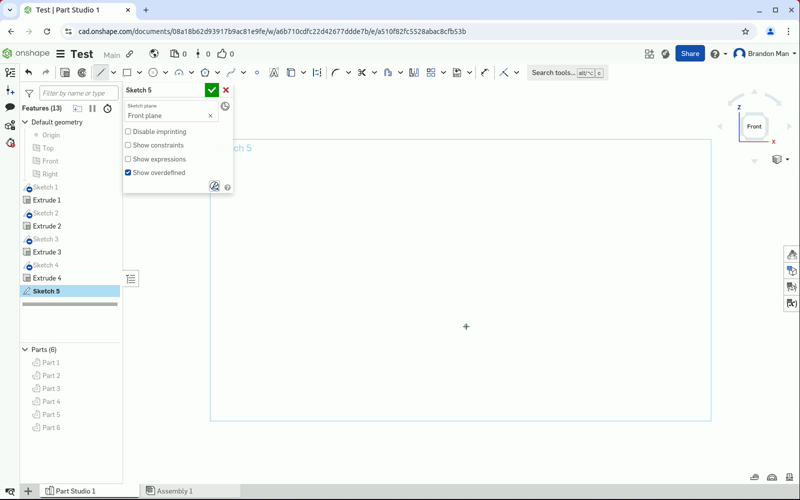
mouse_move(496, 326)
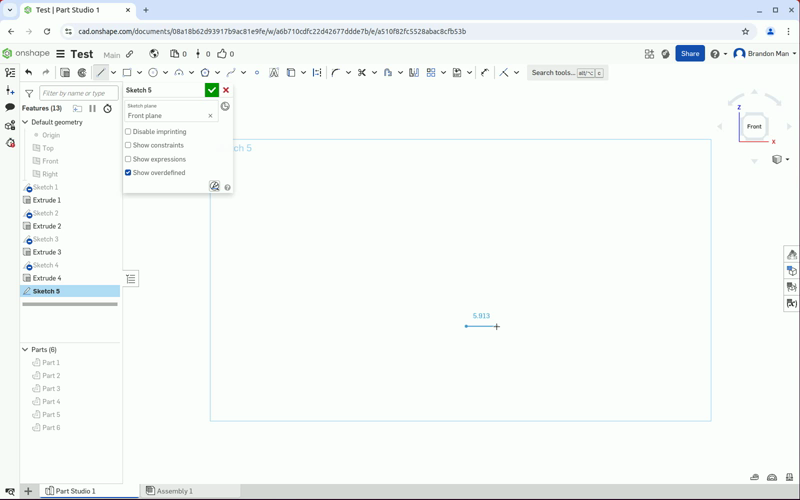
mouse_move(471, 325)
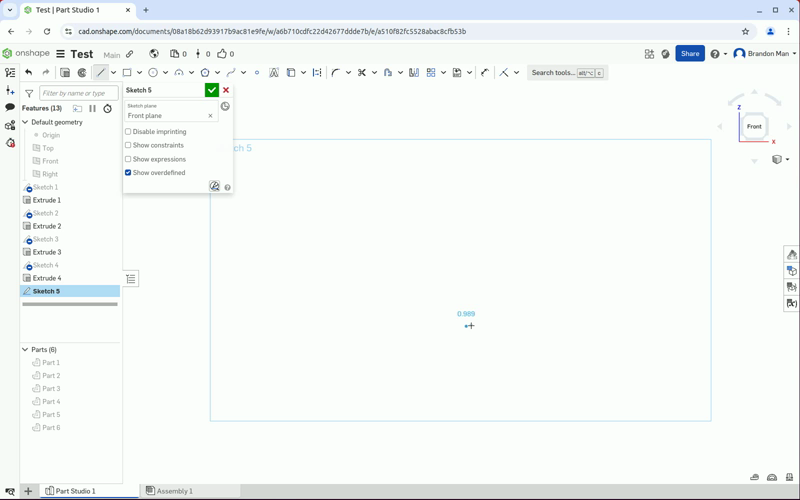
scroll(6)
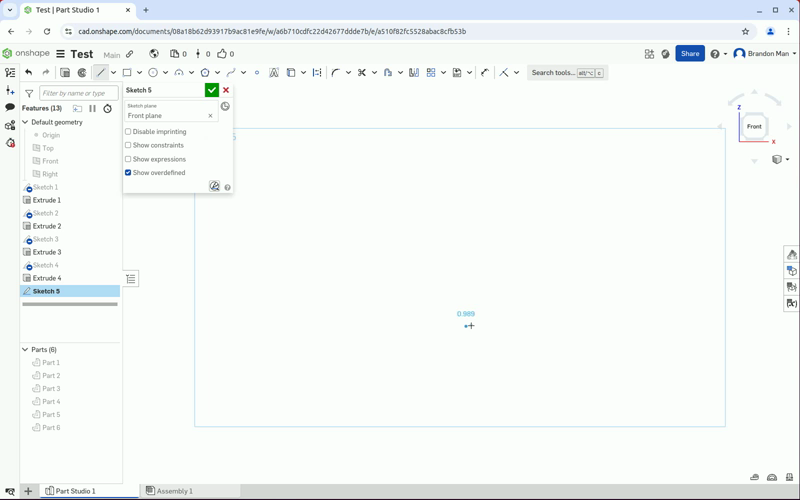
scroll(6)
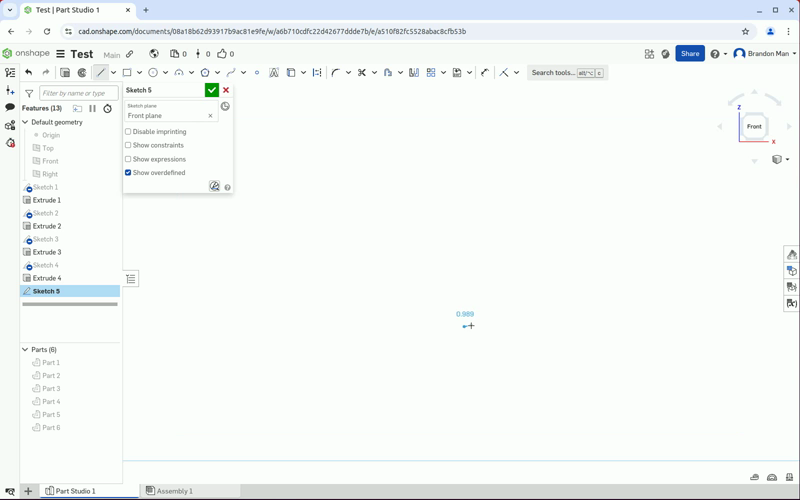
scroll(6)
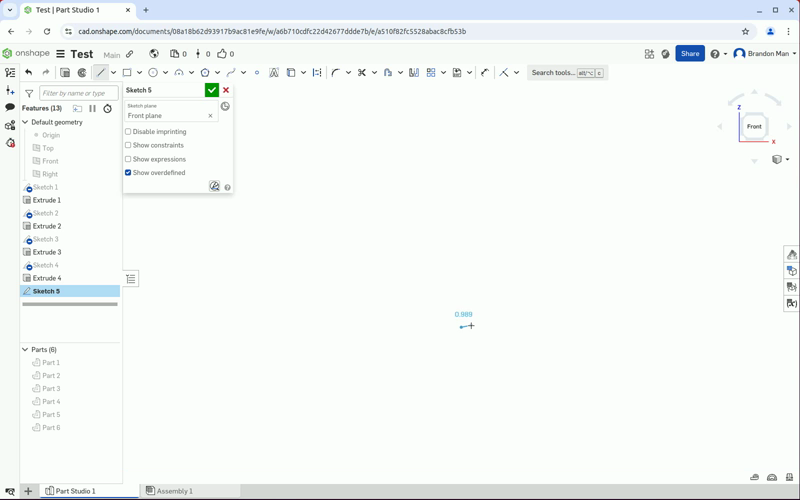
scroll(6)
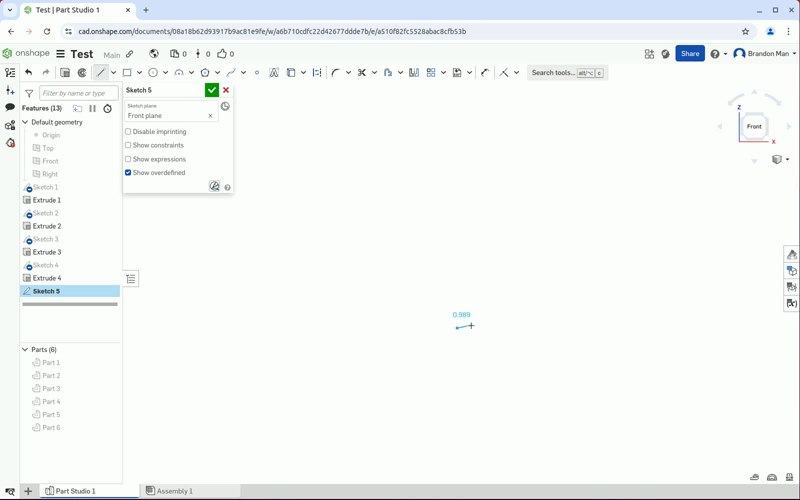
scroll(6)
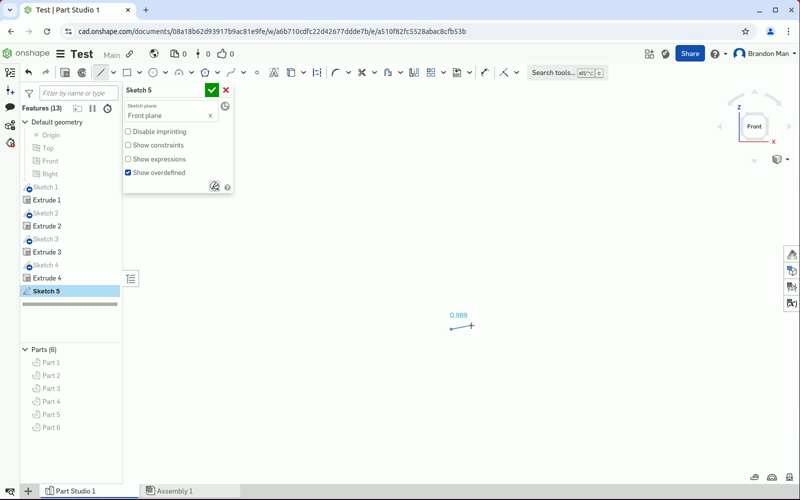
scroll(6)
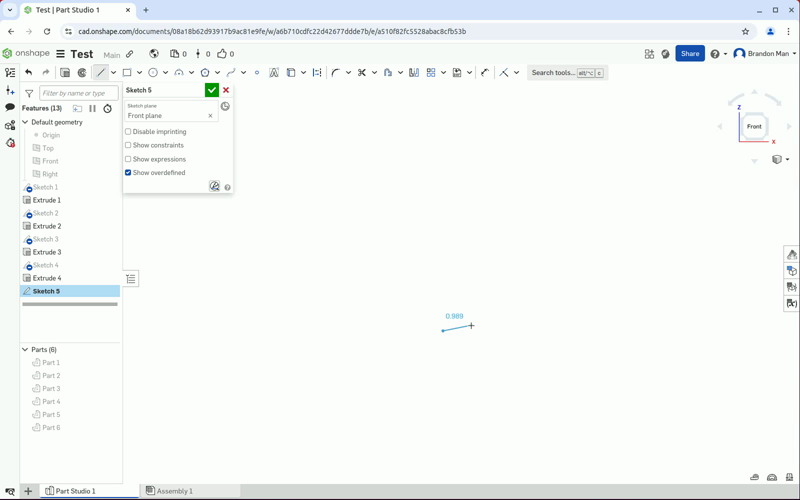
scroll(6)
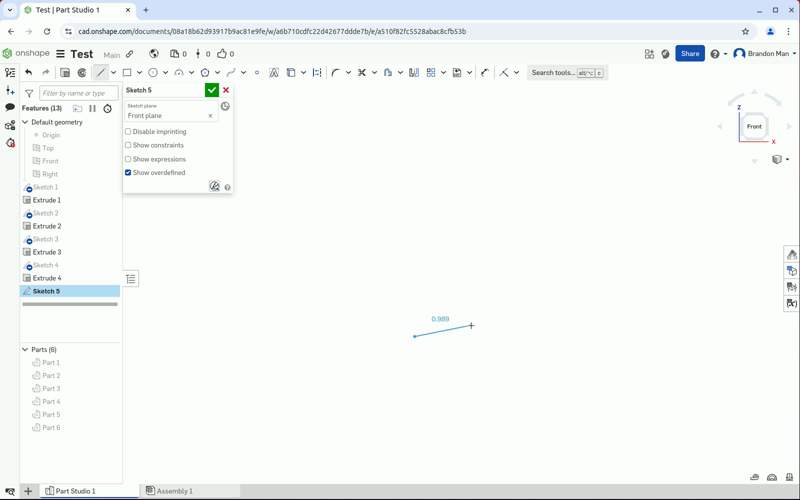
click(471, 325)
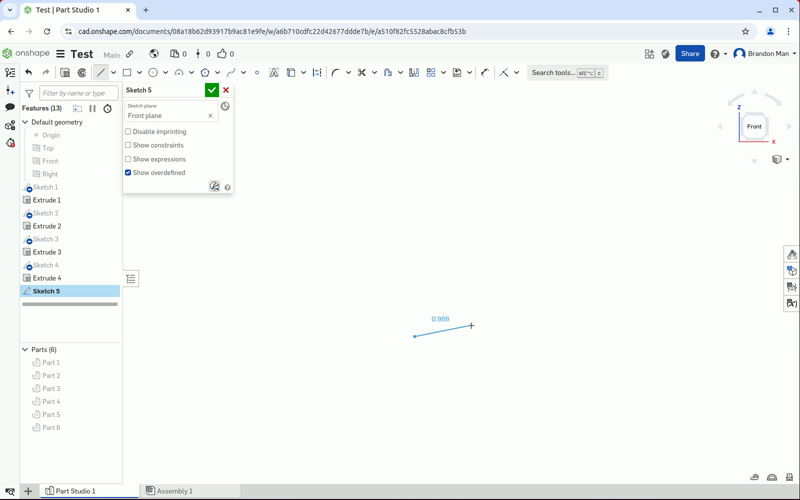
scroll(-6)
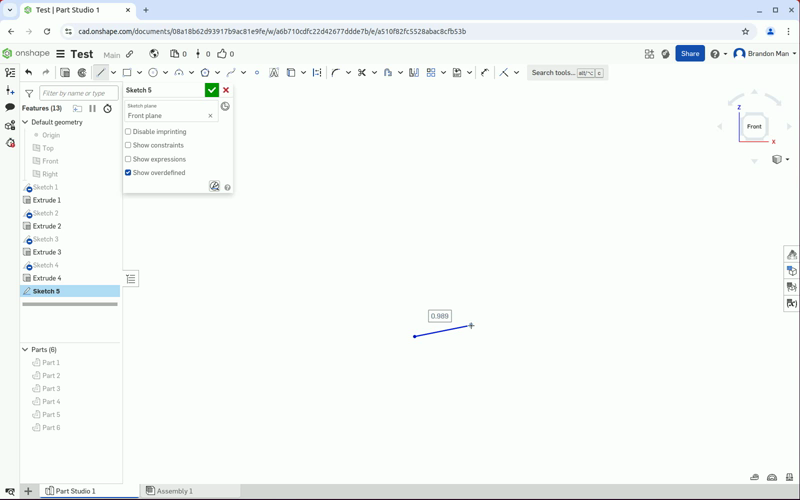
scroll(-6)
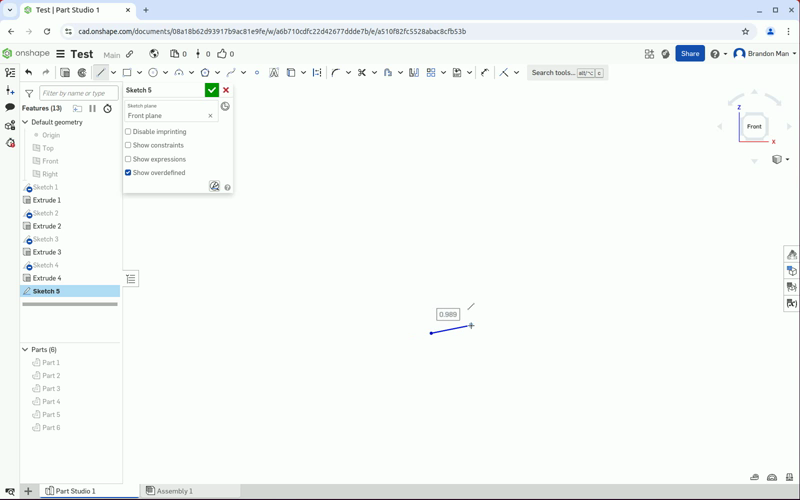
scroll(-6)
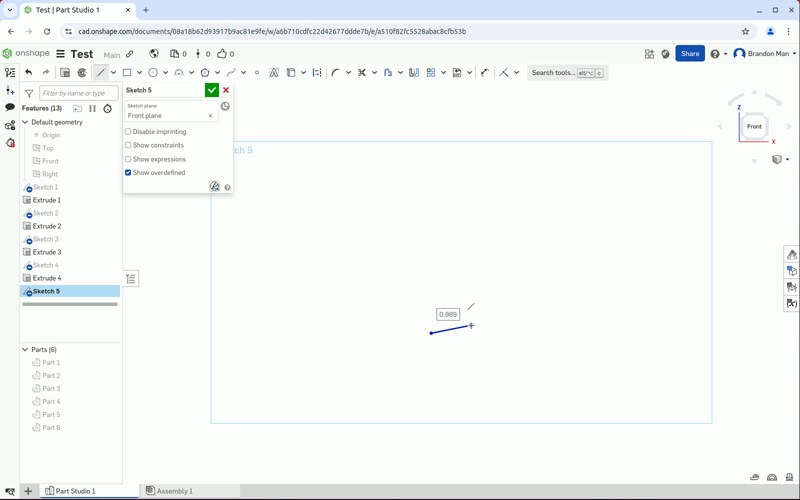
scroll(-6)
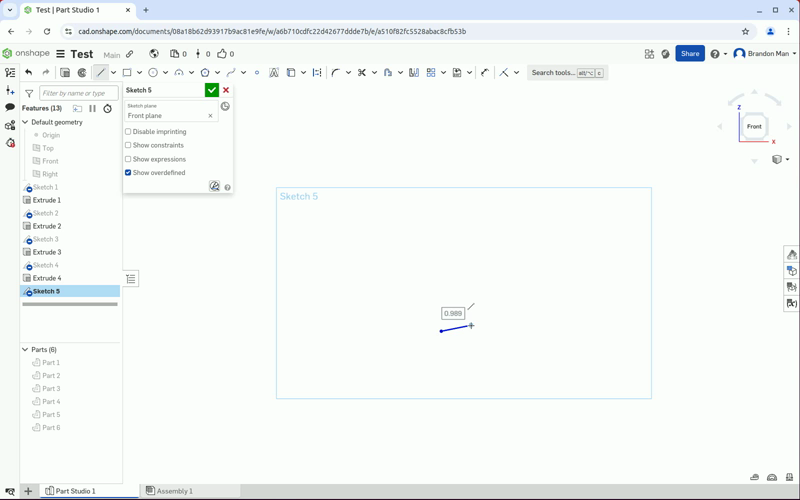
scroll(-6)
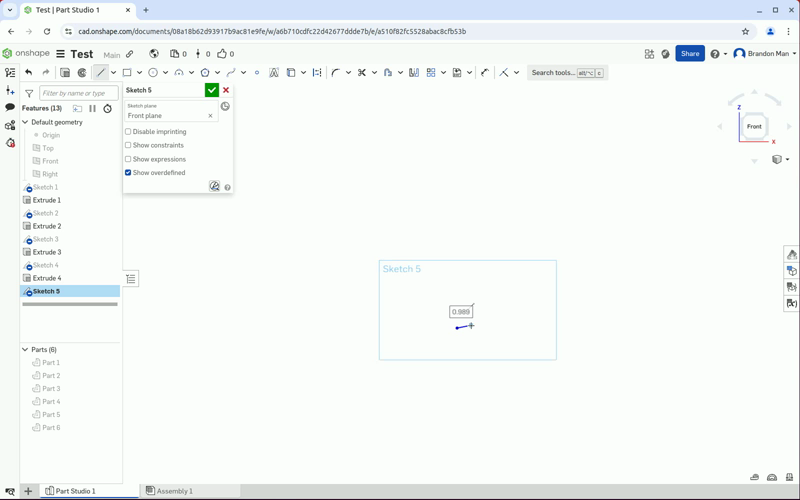
scroll(-6)
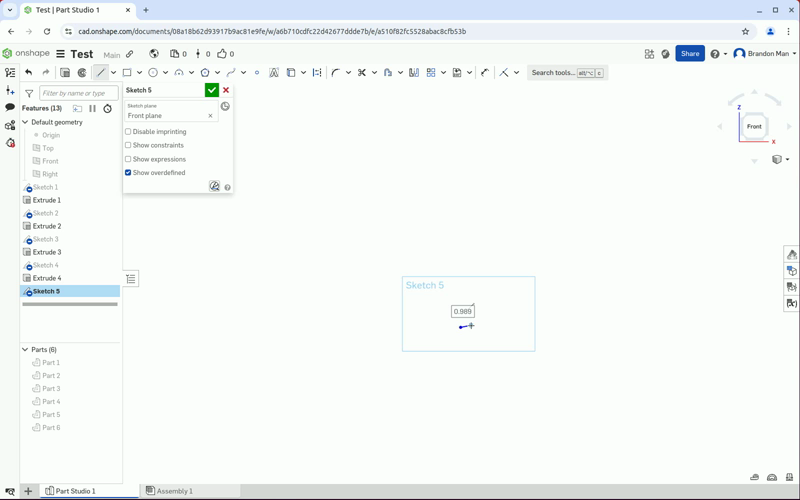
scroll(-6)
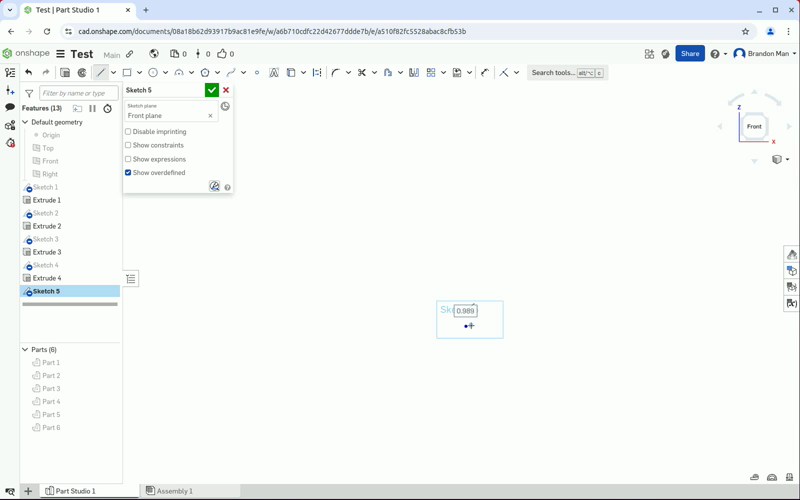
key_up(shift)
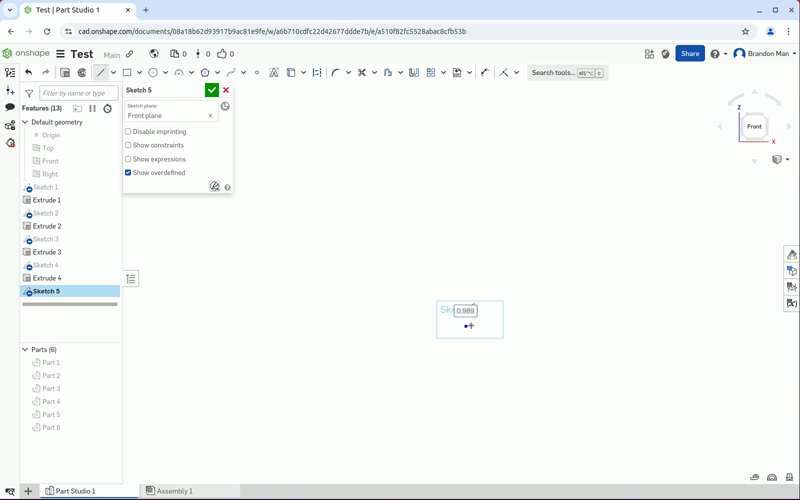
key(esc)
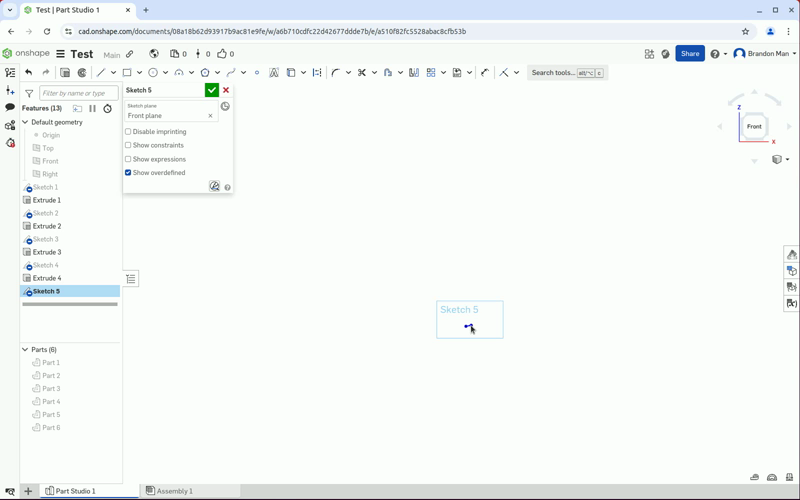
key(a)
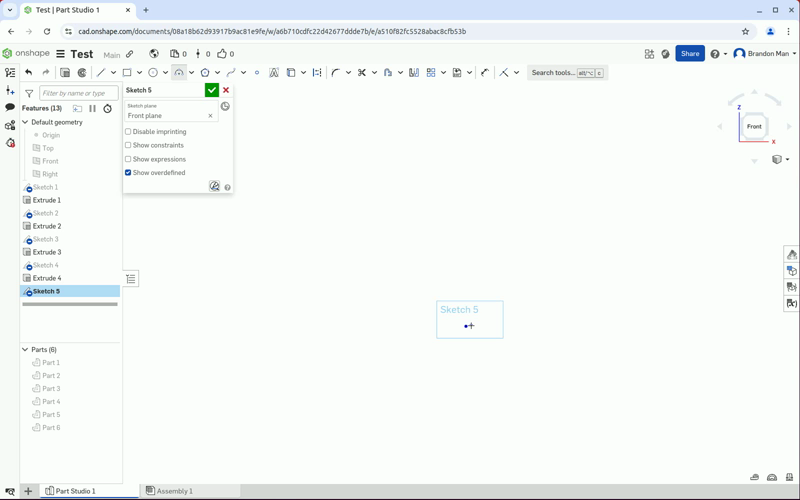
mouse_move(471, 325)
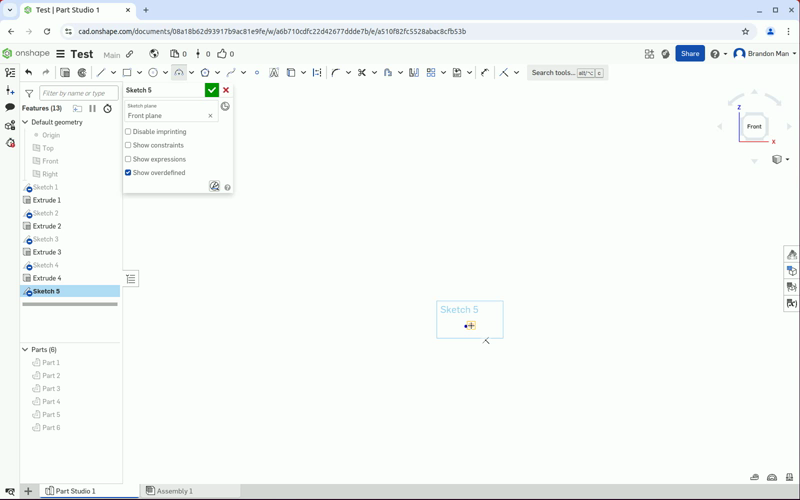
click(471, 325)
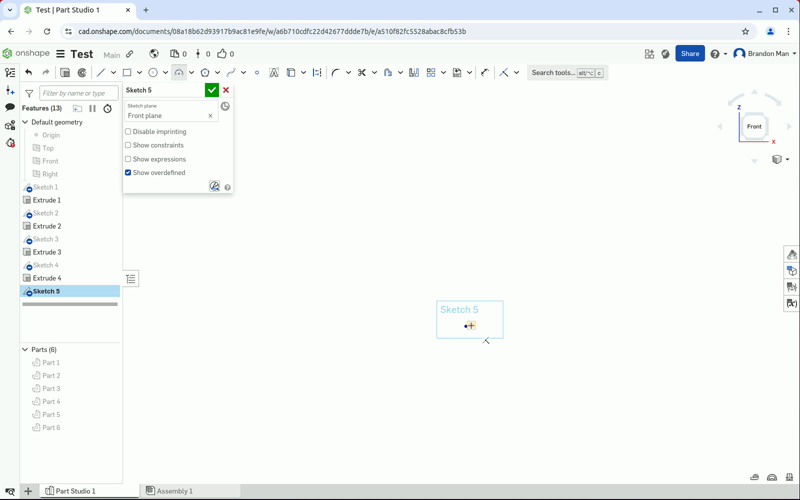
mouse_move(466, 326)
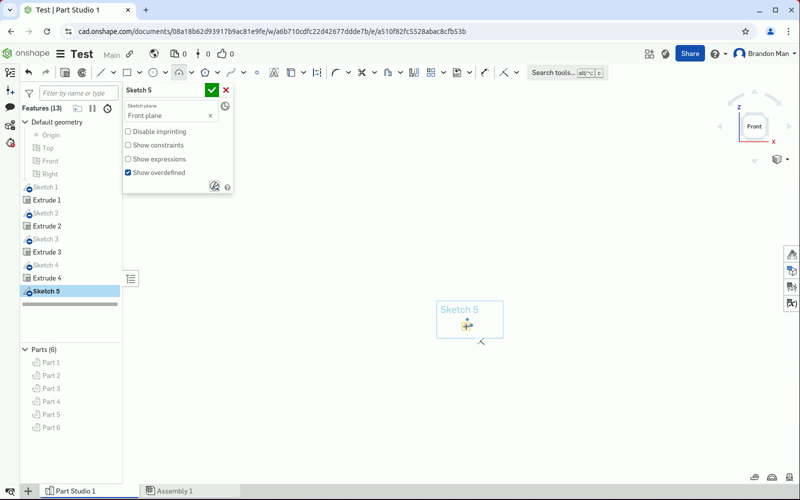
scroll(6)
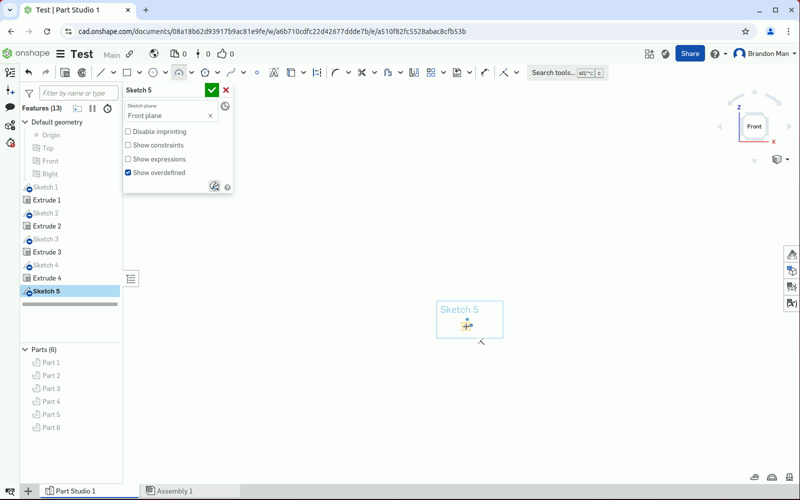
scroll(6)
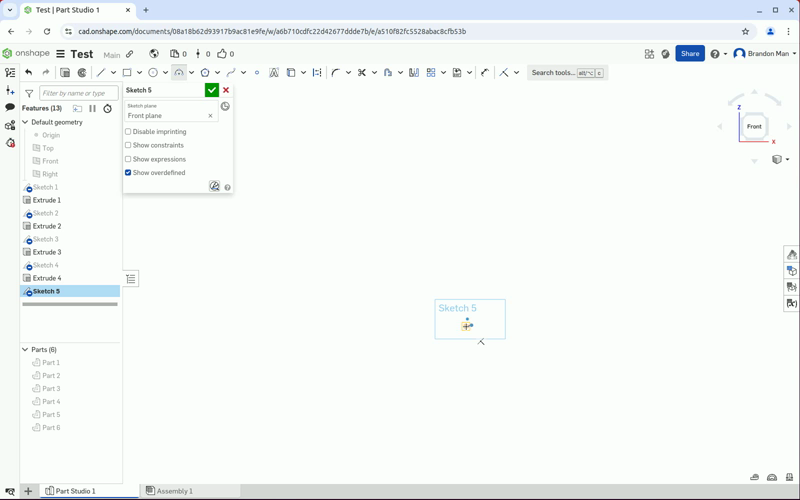
scroll(6)
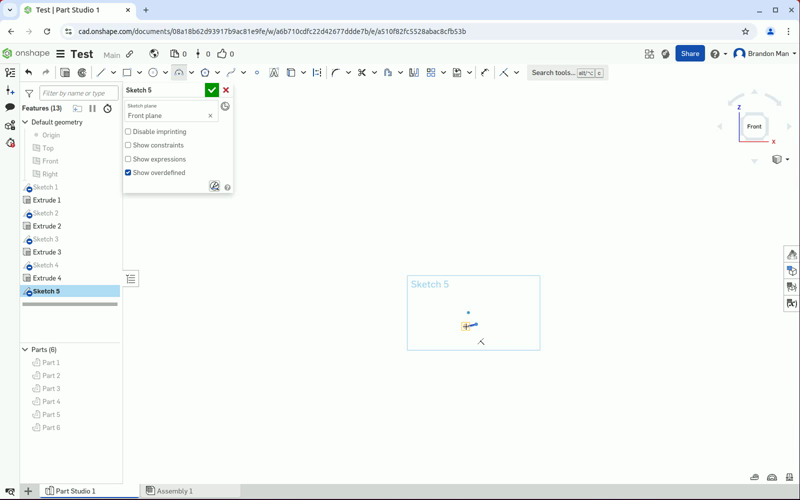
scroll(6)
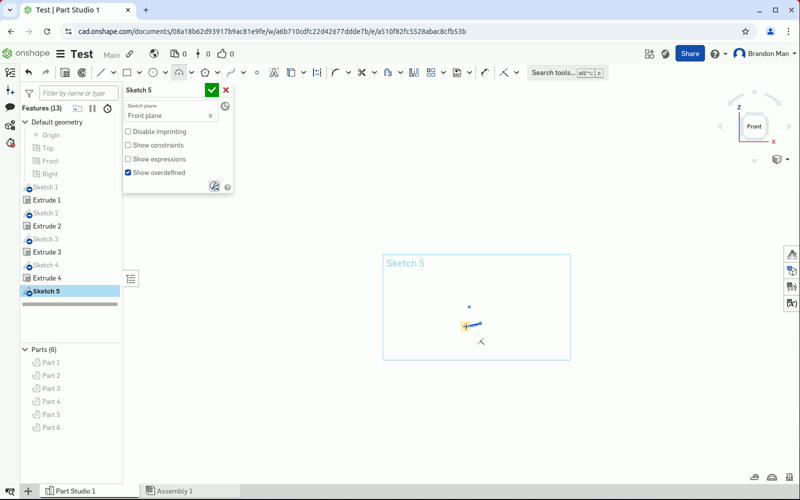
scroll(6)
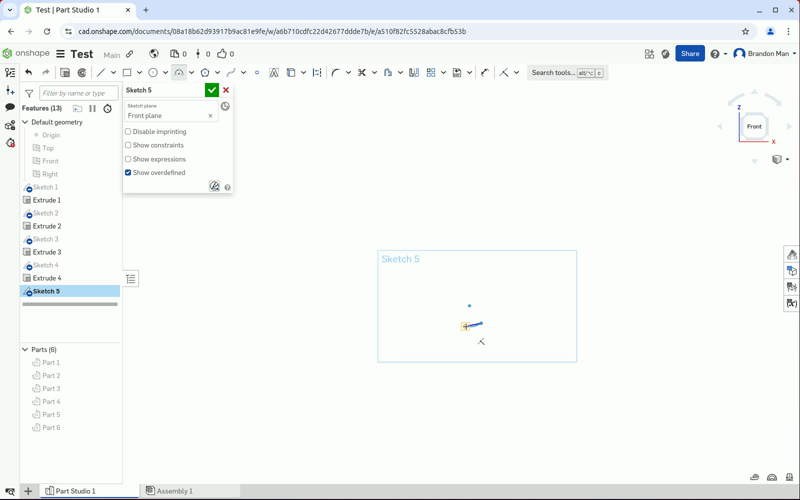
scroll(6)
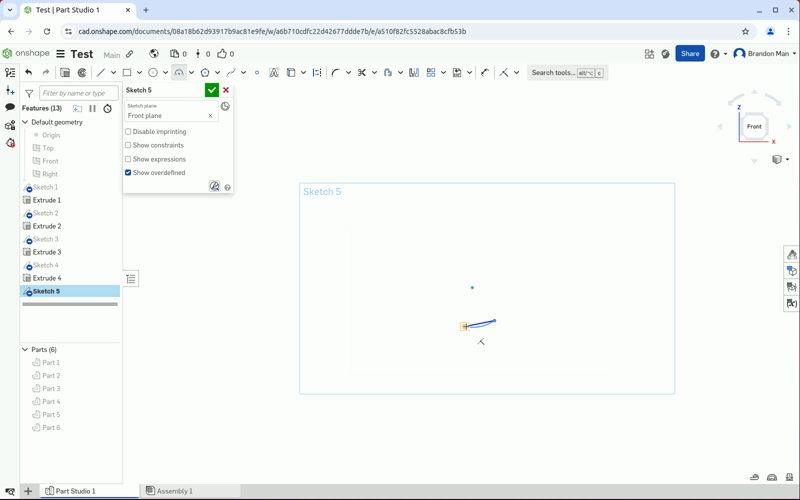
scroll(6)
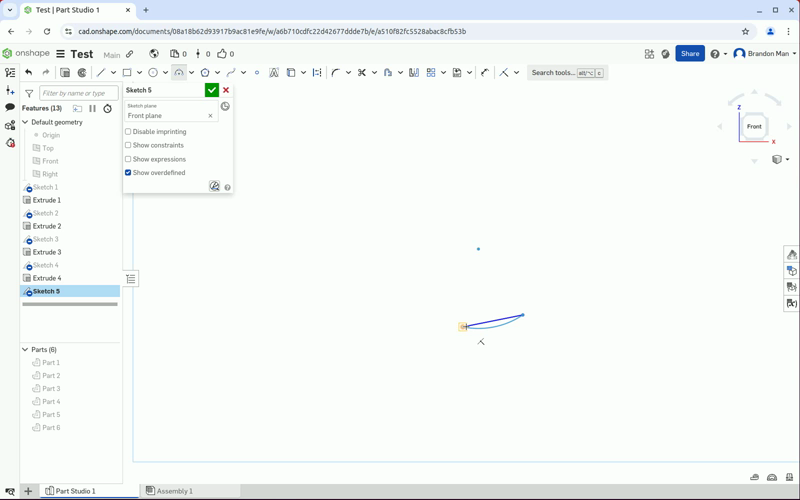
click(466, 326)
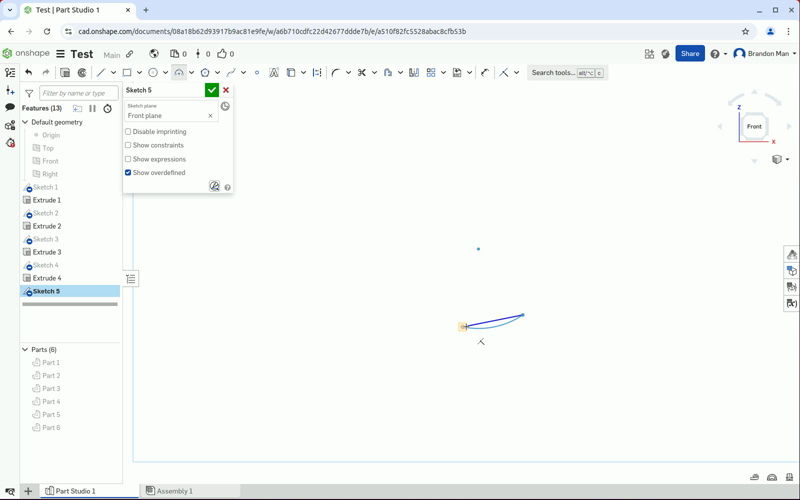
scroll(-6)
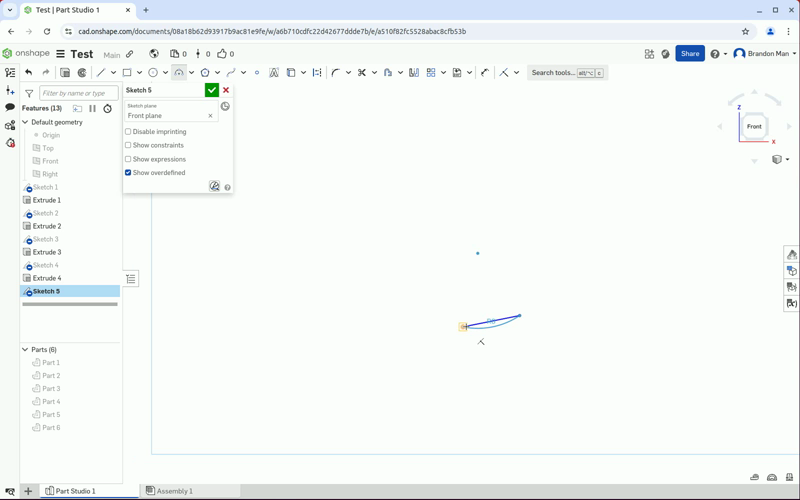
scroll(-6)
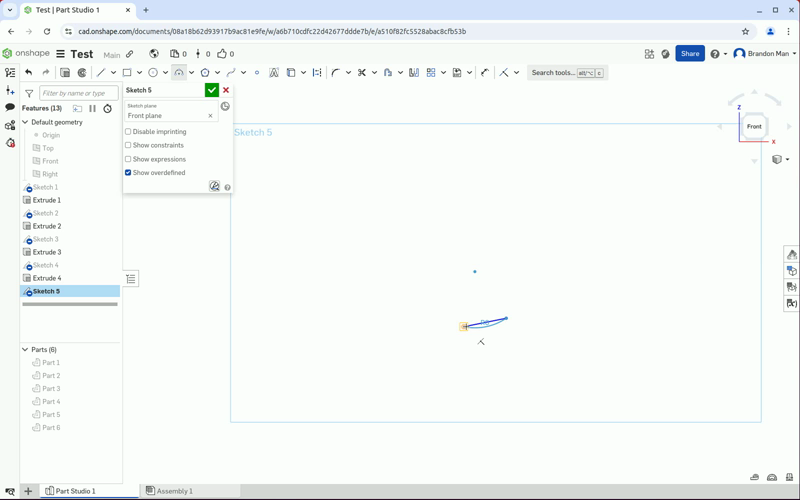
scroll(-6)
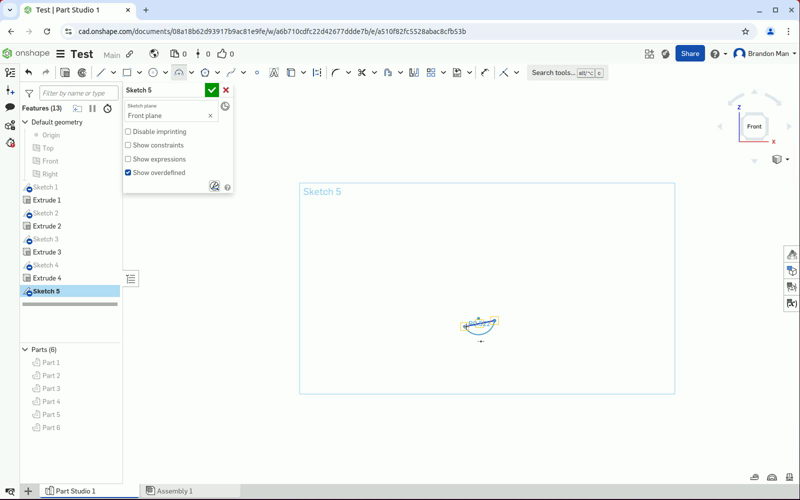
scroll(-6)
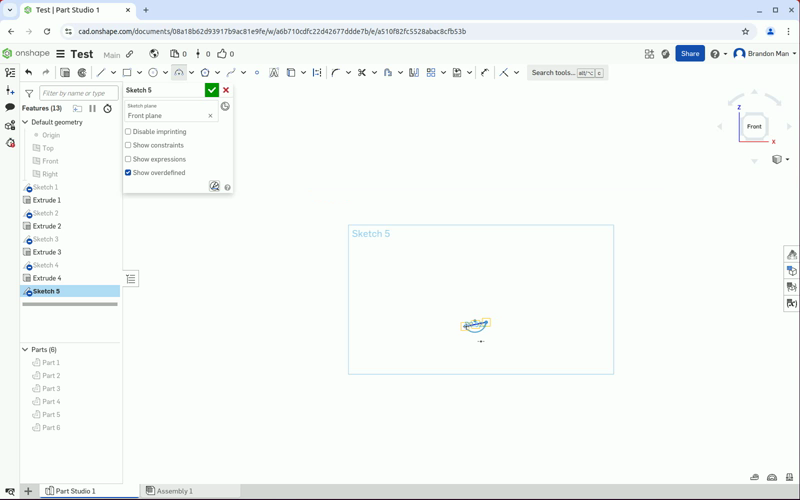
scroll(-6)
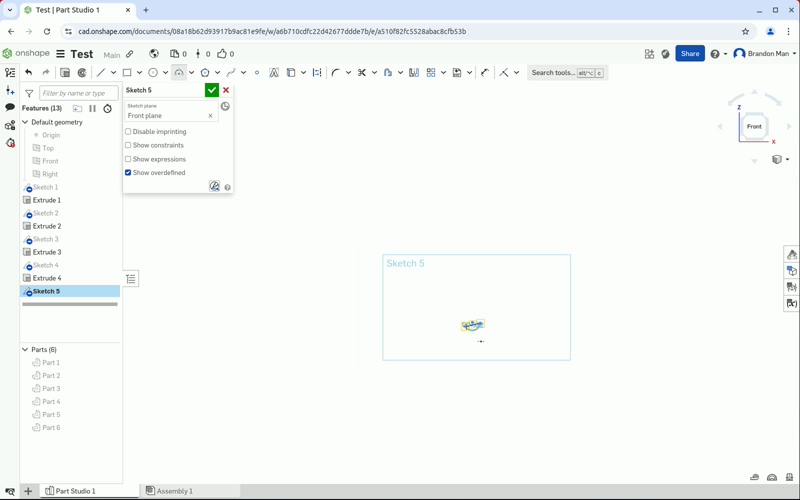
scroll(-6)
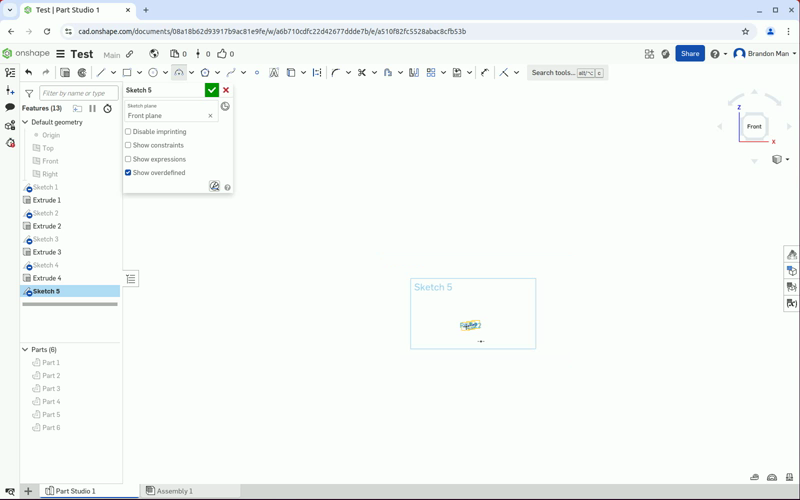
scroll(-6)
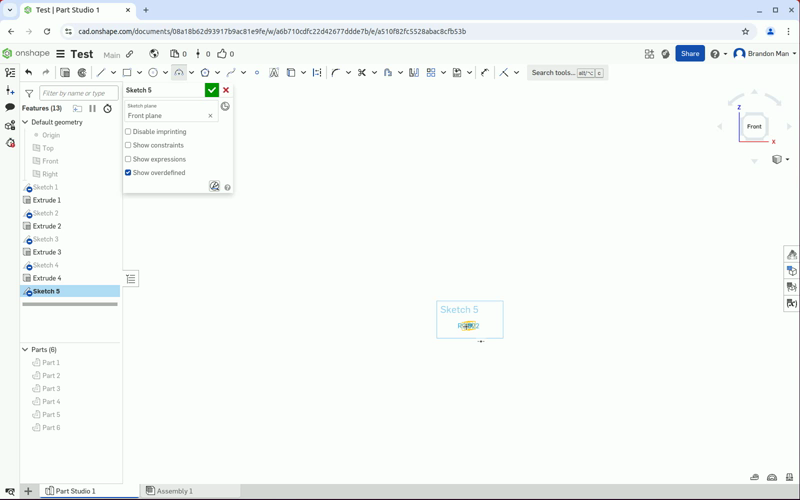
key_down(shift)
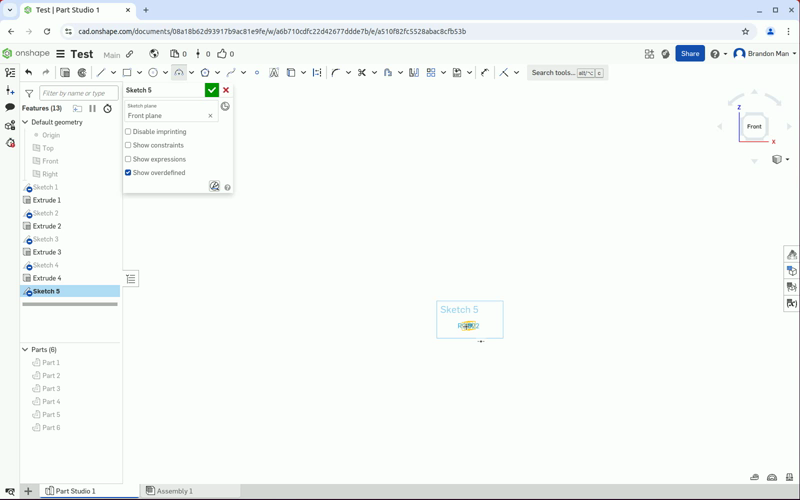
mouse_move(450, 231)
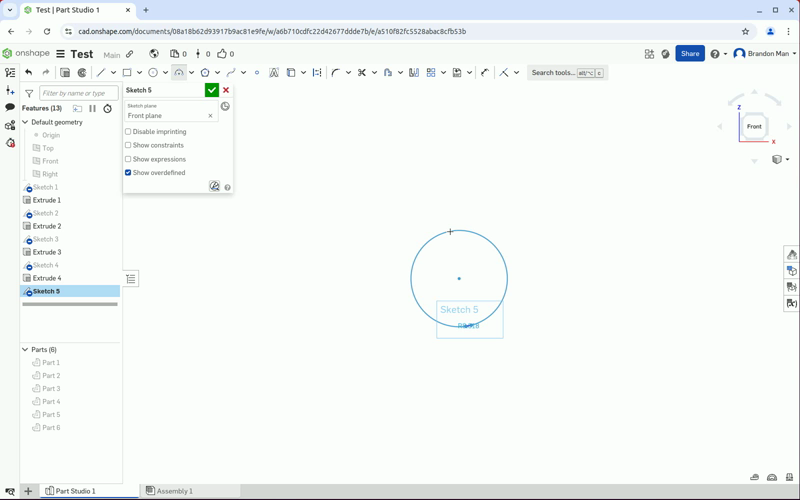
scroll(6)
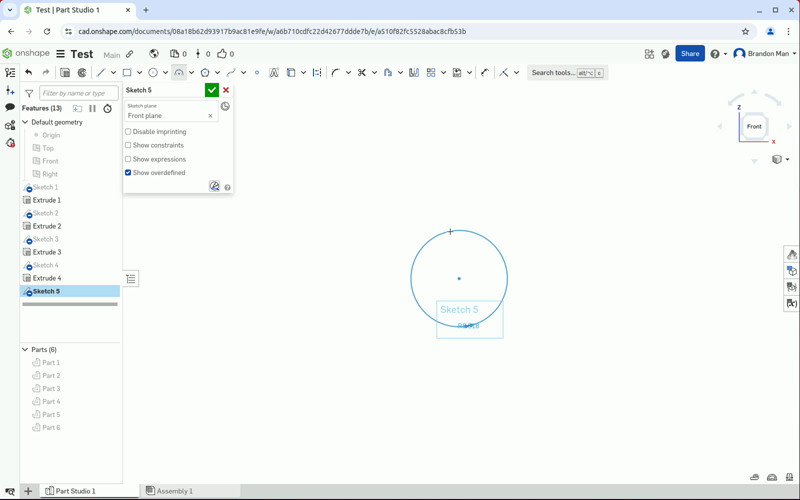
scroll(6)
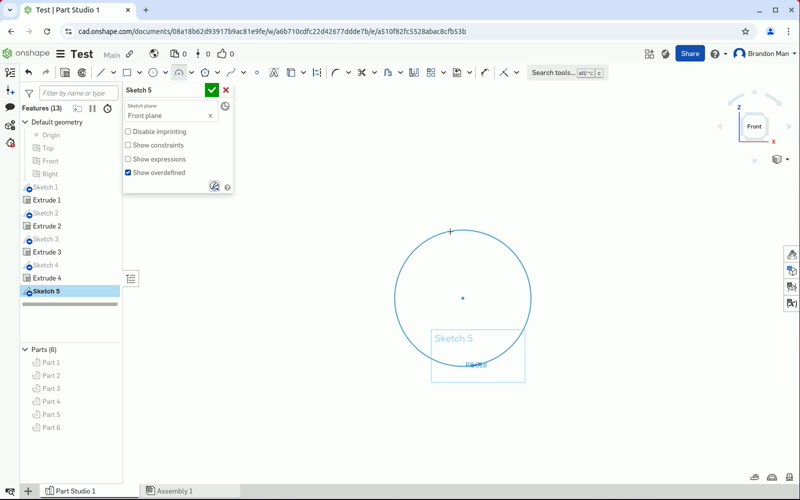
scroll(6)
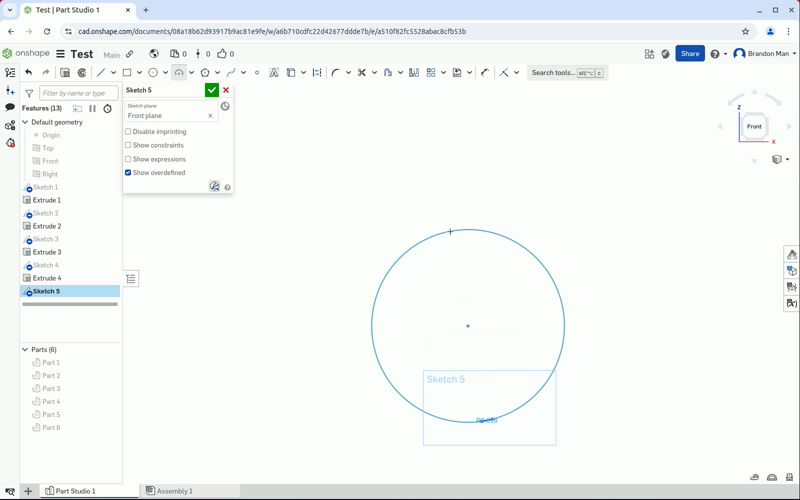
scroll(6)
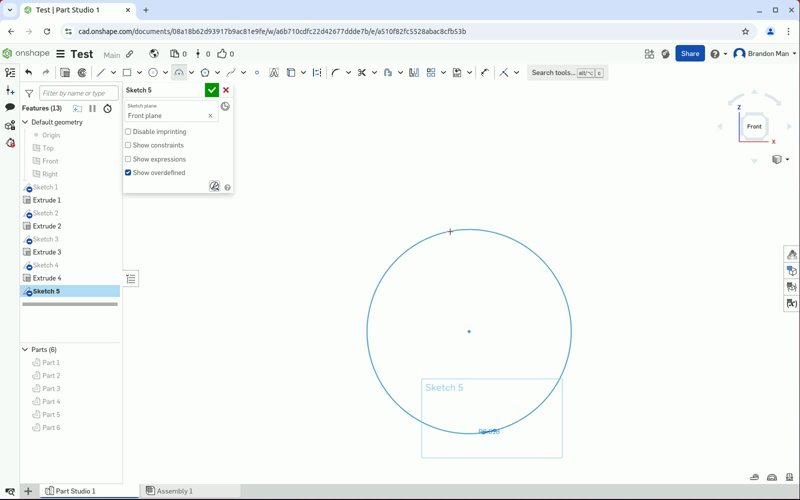
scroll(6)
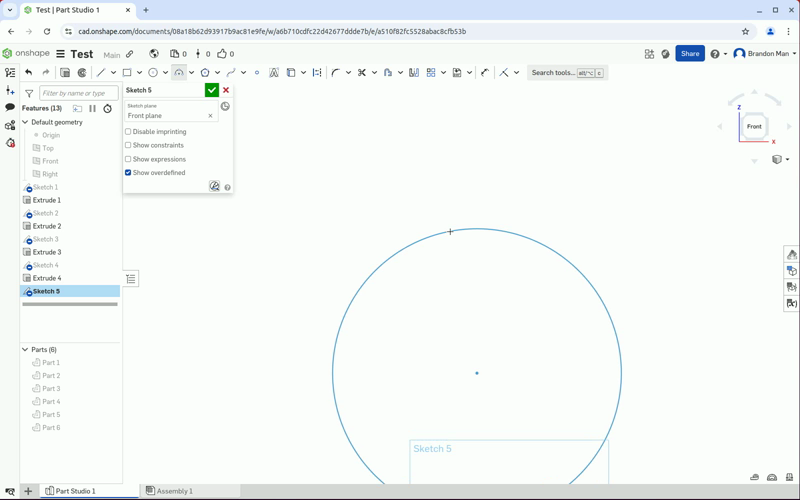
scroll(6)
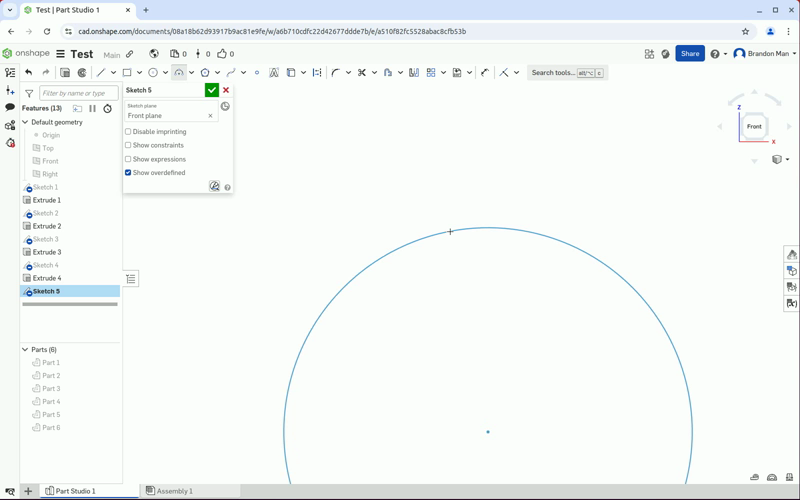
scroll(6)
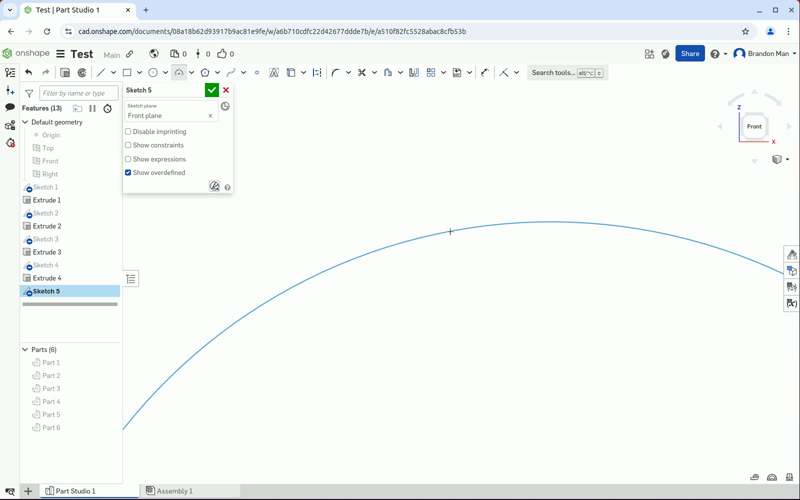
click(450, 231)
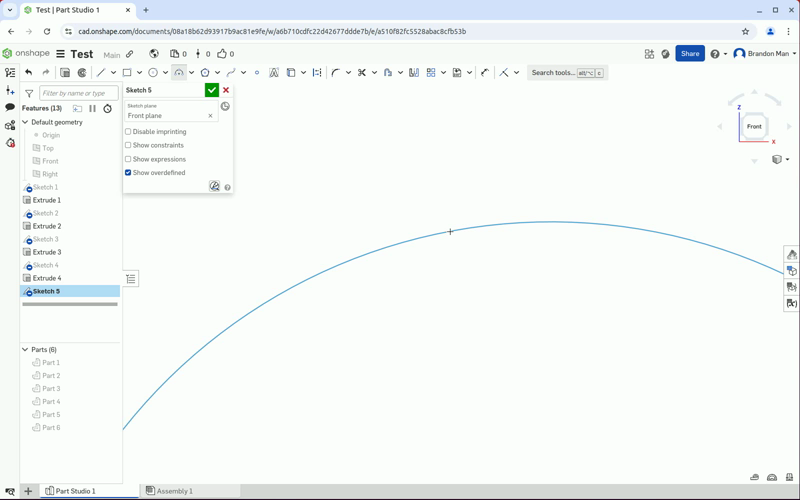
scroll(-6)
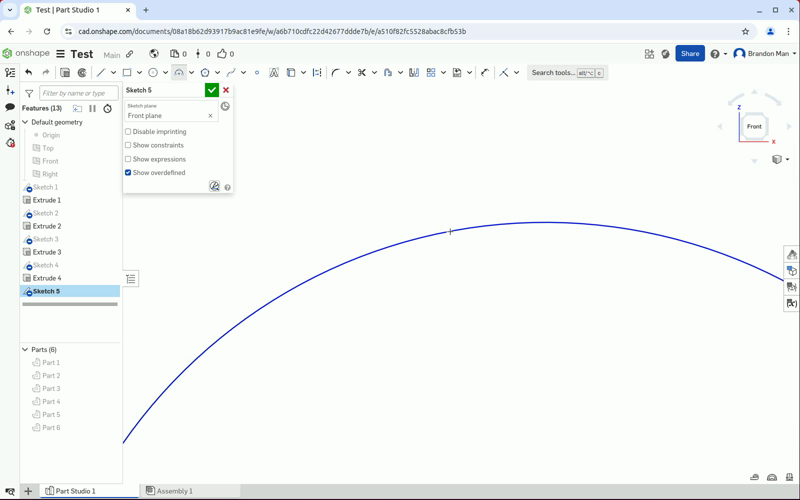
scroll(-6)
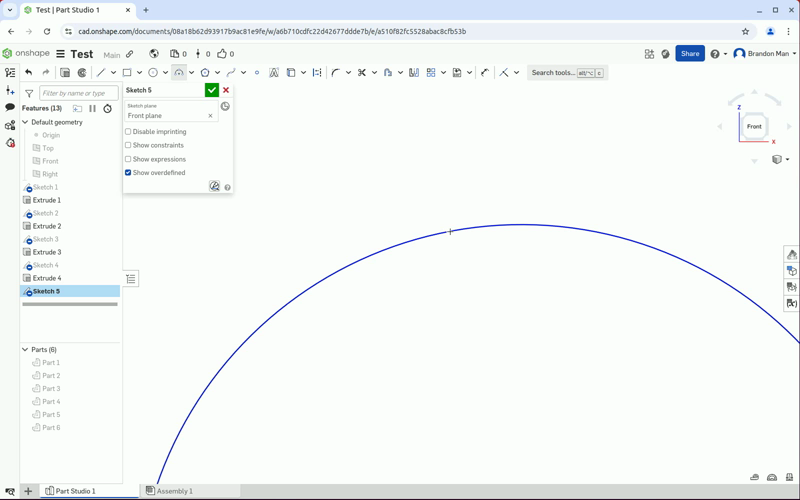
scroll(-6)
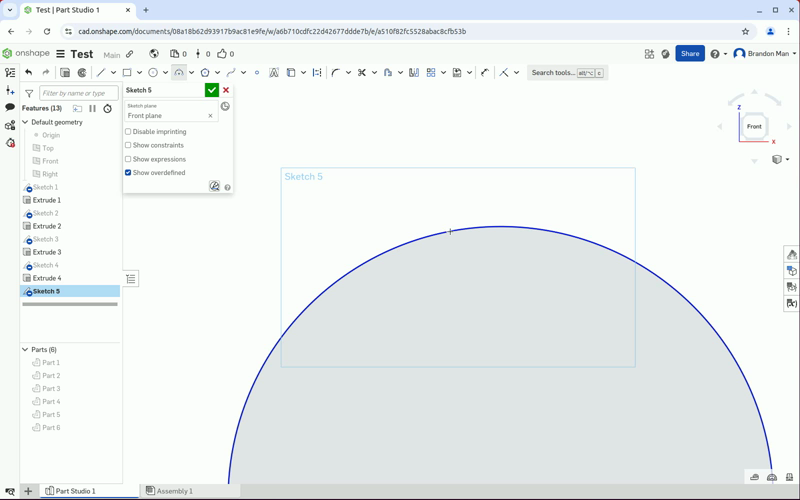
scroll(-6)
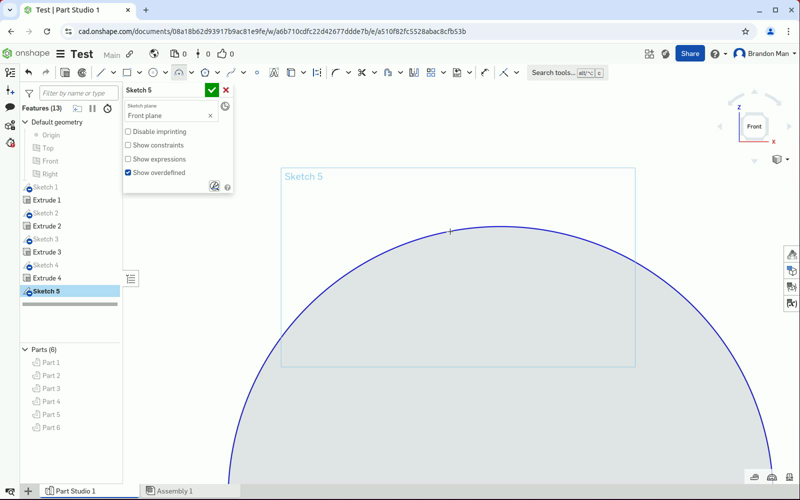
scroll(-6)
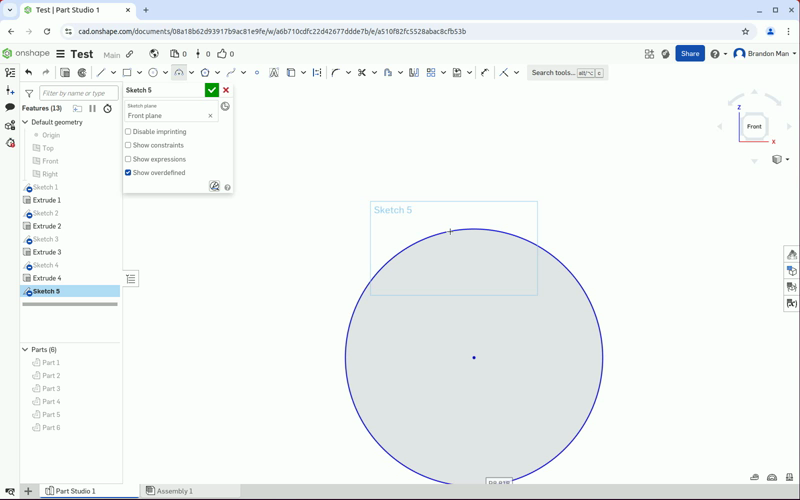
scroll(-6)
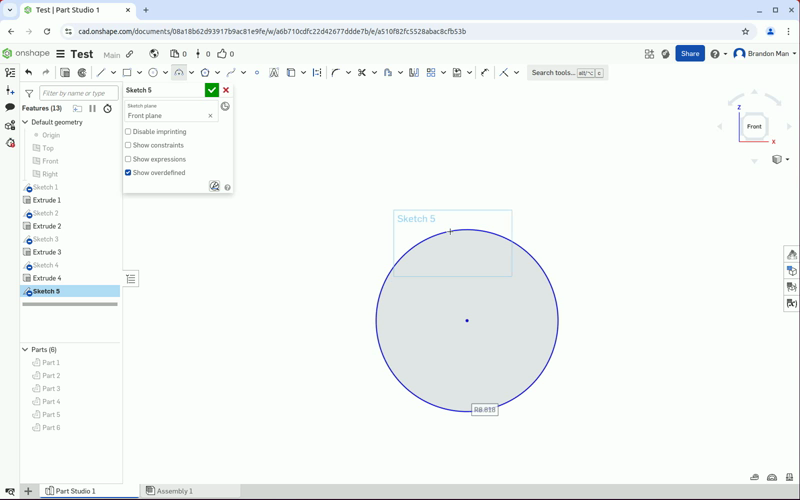
scroll(-6)
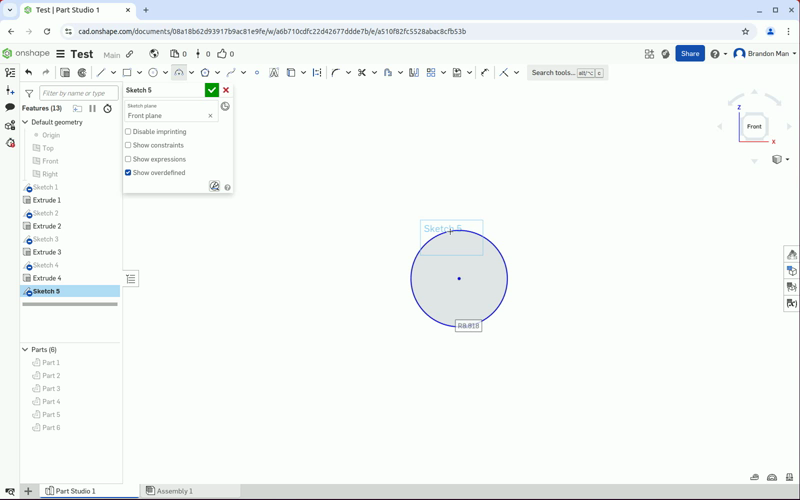
key_up(shift)
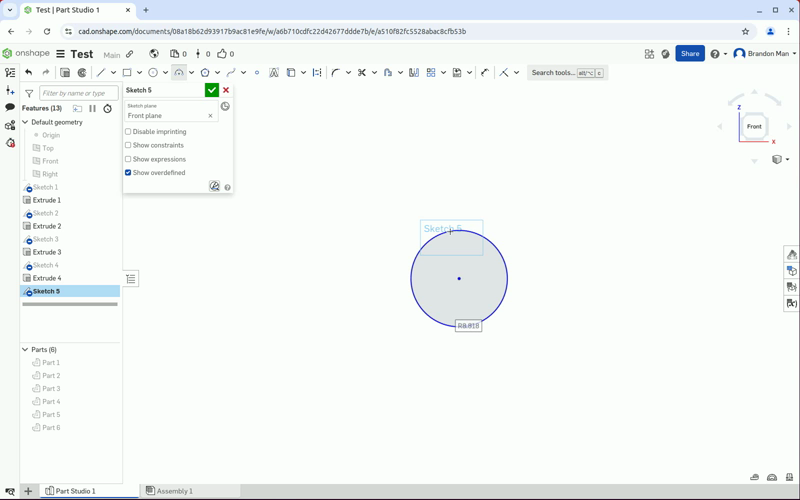
key(esc)
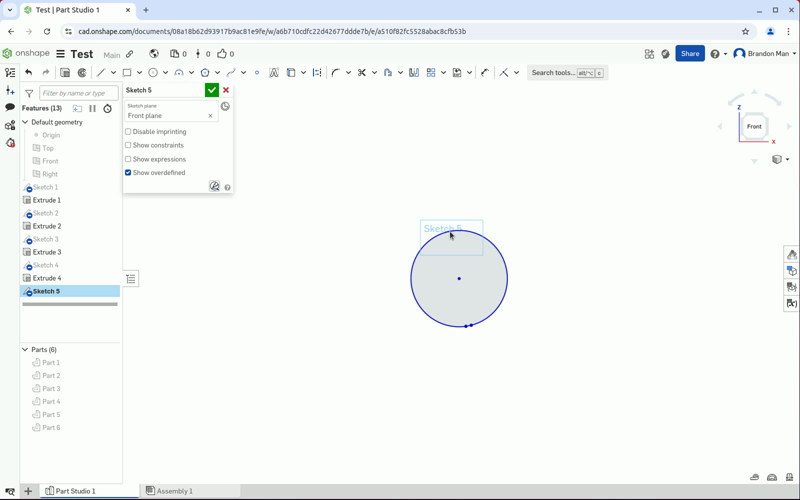
key(l)
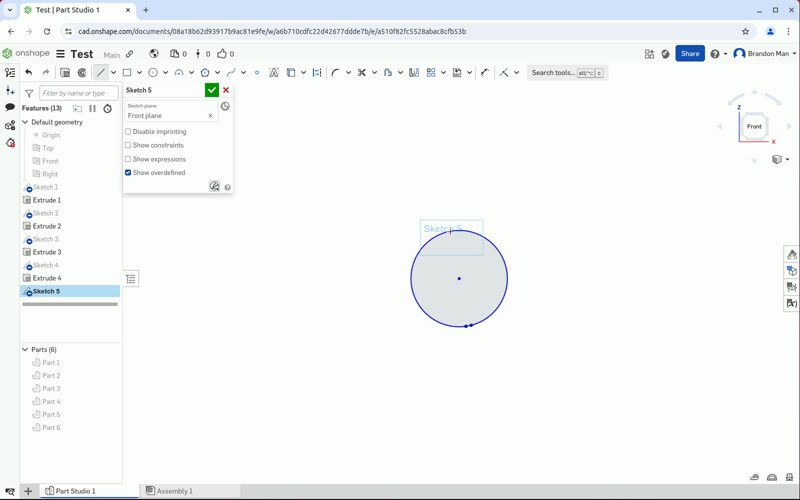
key_down(shift)
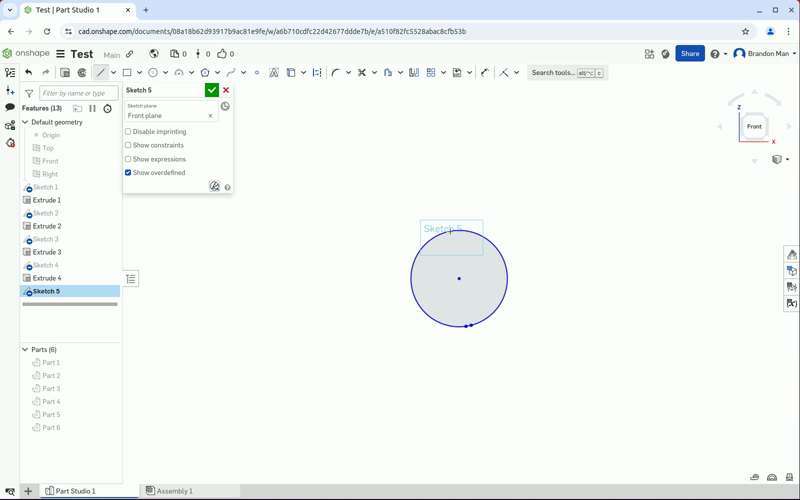
mouse_move(431, 290)
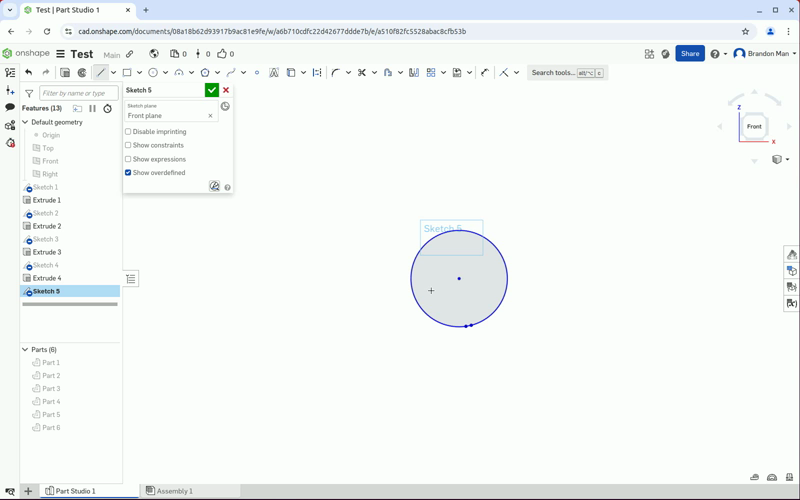
click(431, 290)
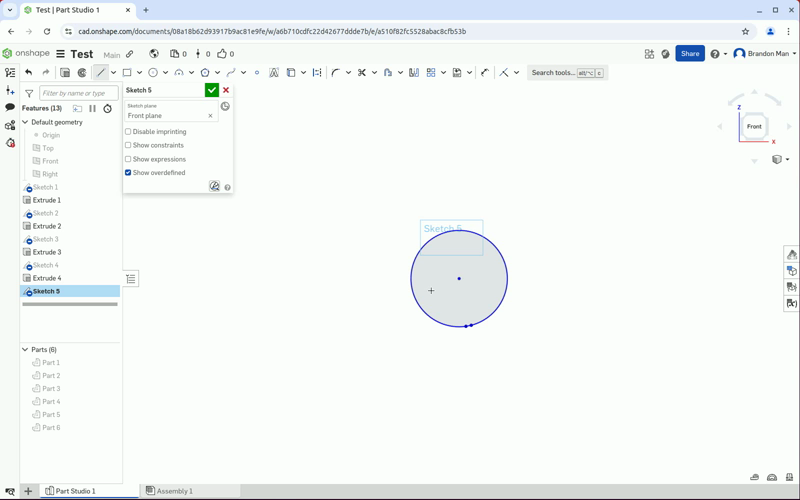
key_up(shift)
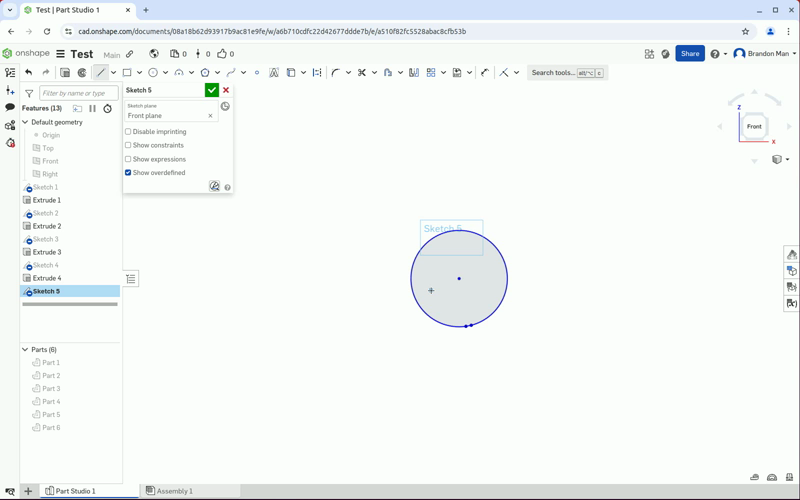
key_down(shift)
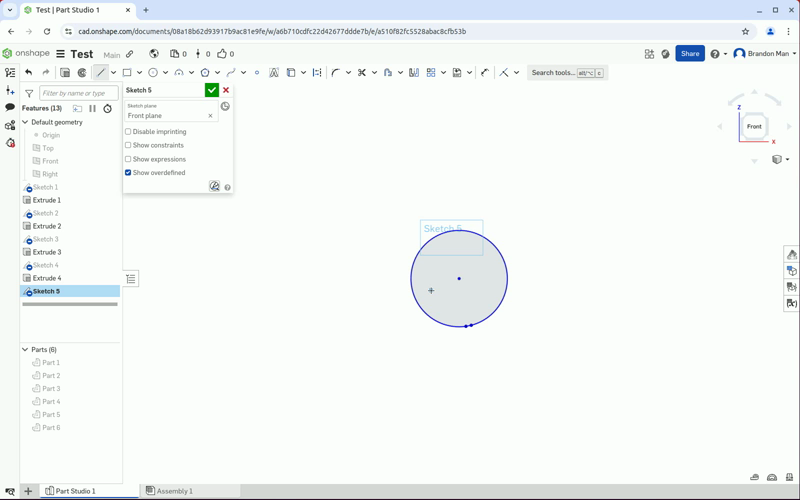
mouse_move(461, 290)
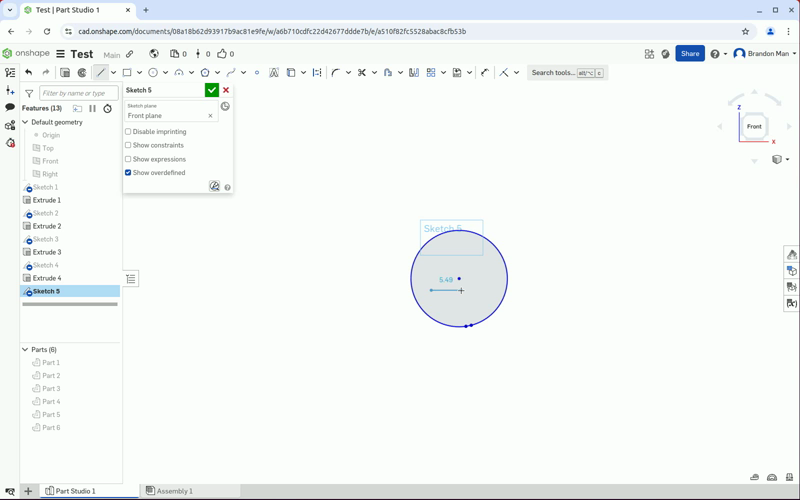
mouse_move(439, 290)
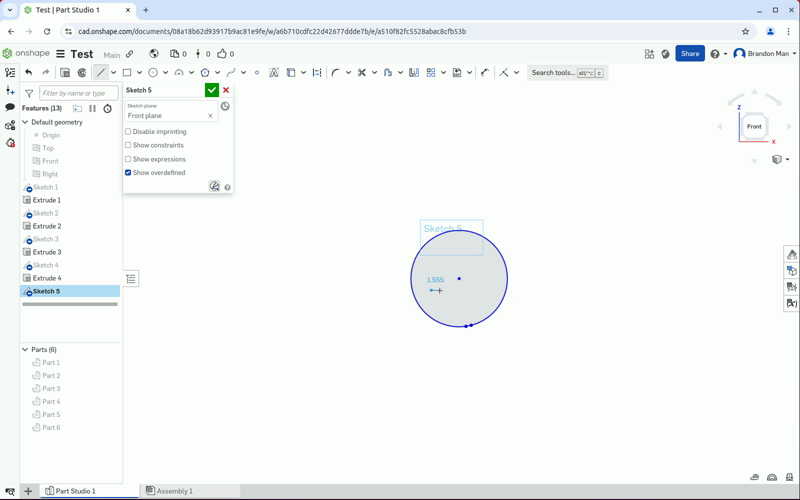
click(439, 290)
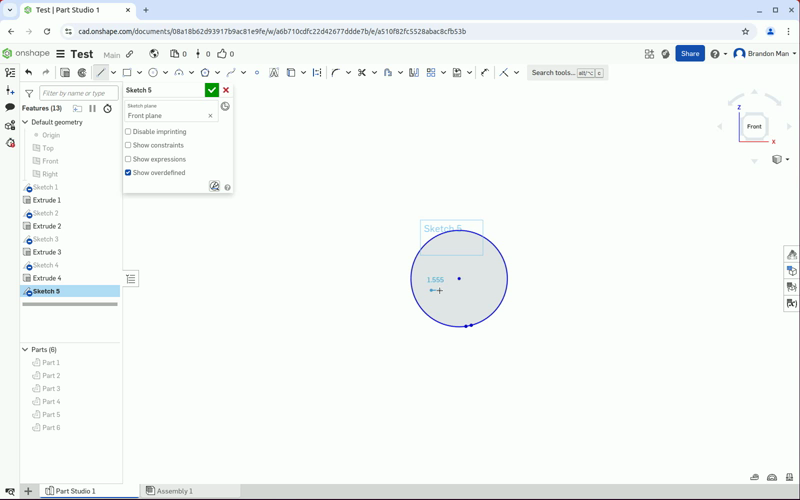
key_up(shift)
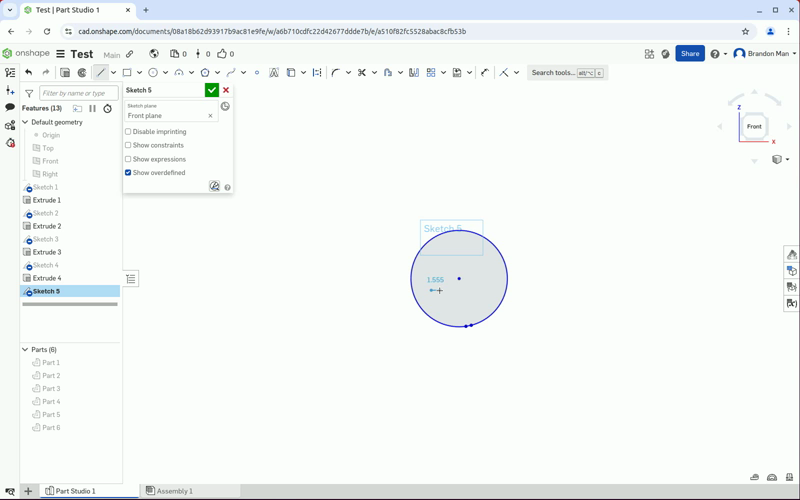
key(esc)
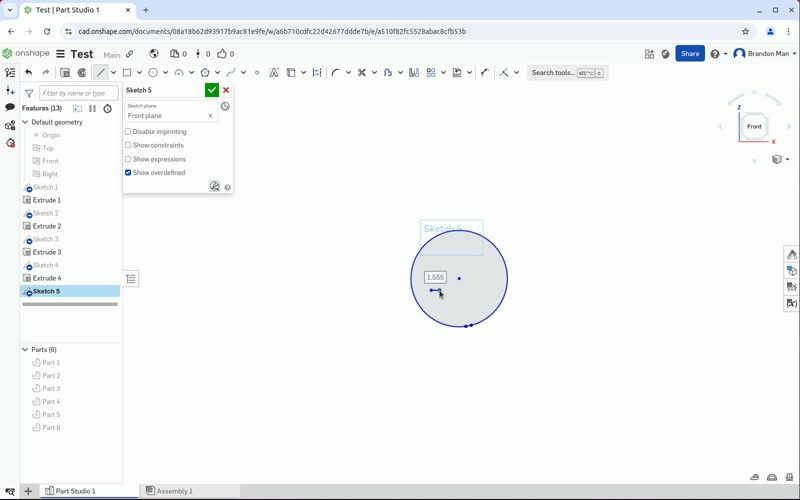
key(a)
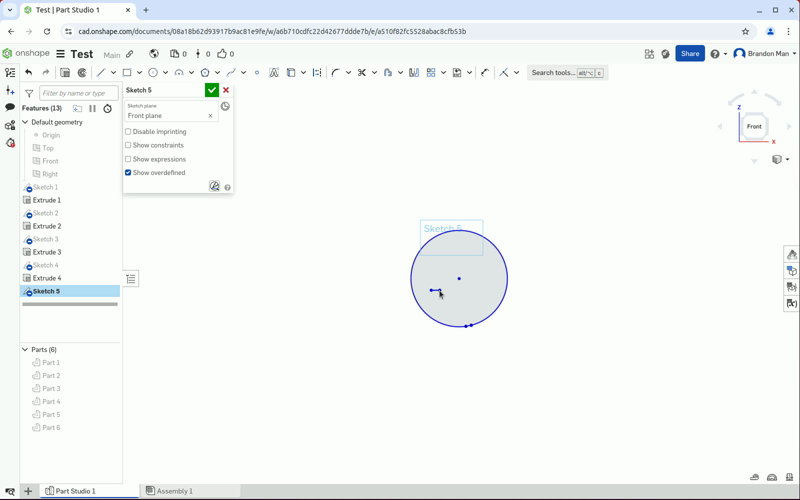
mouse_move(439, 290)
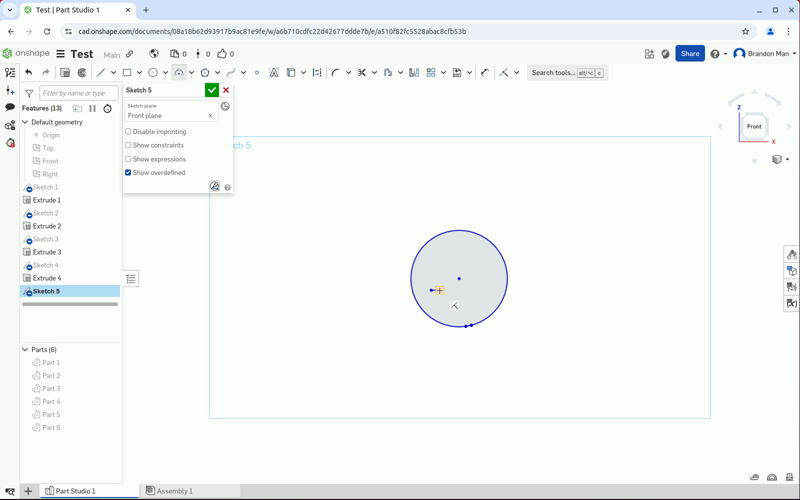
click(439, 290)
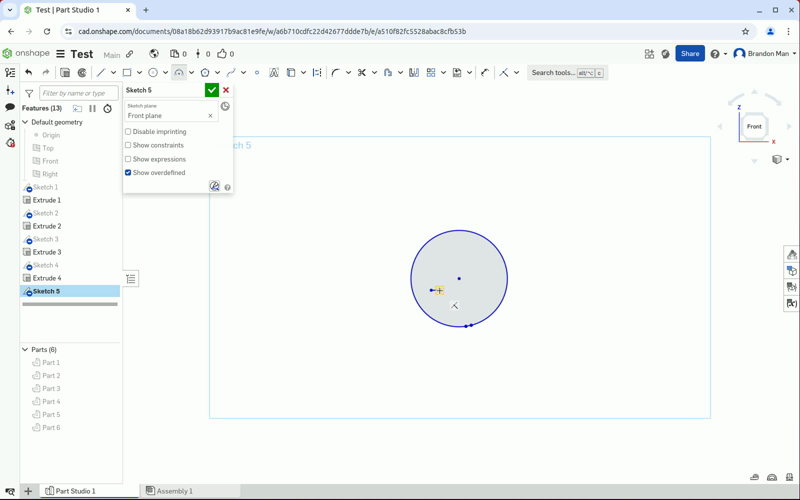
key_down(shift)
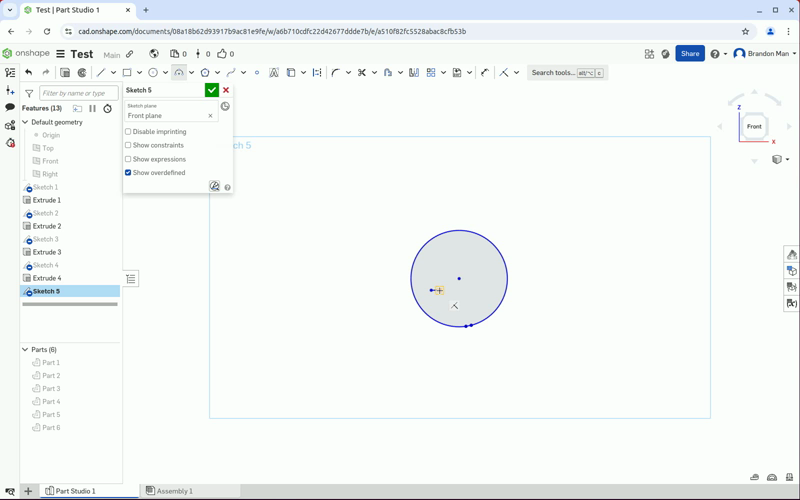
mouse_move(481, 290)
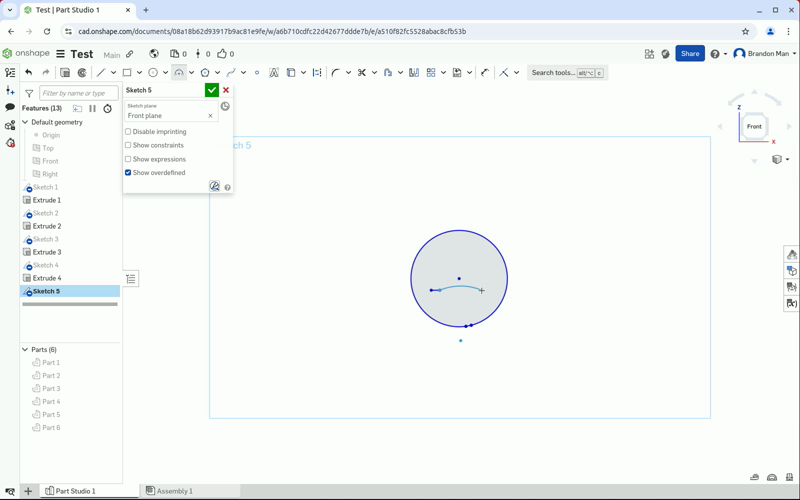
click(481, 290)
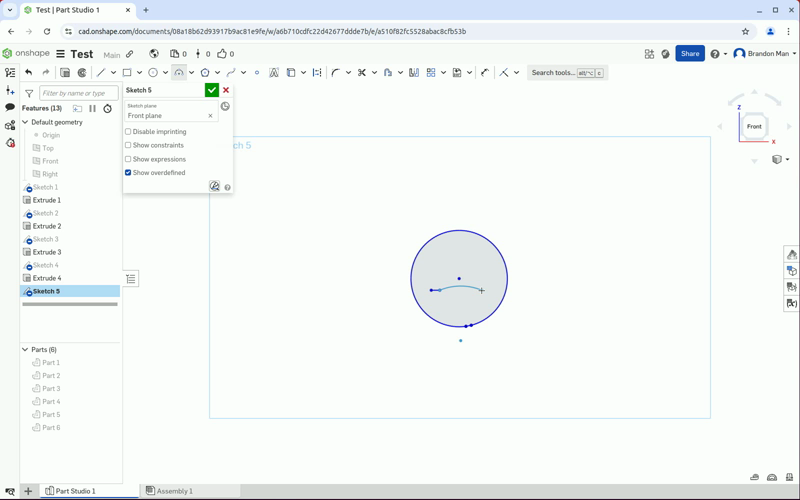
mouse_move(460, 304)
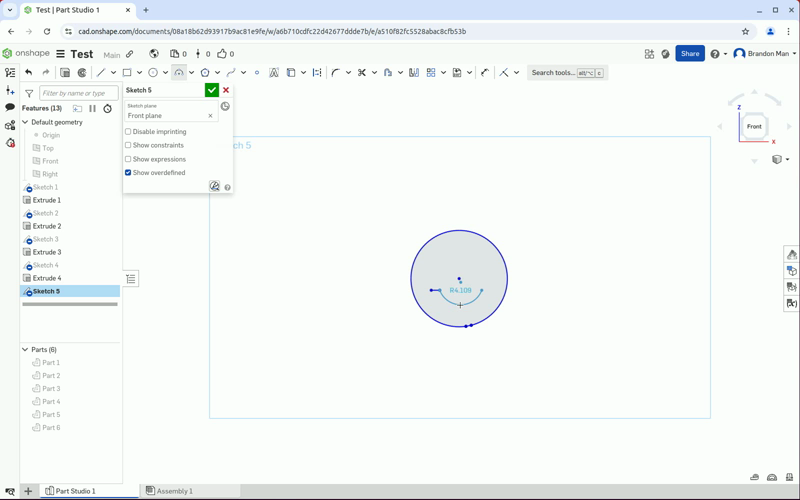
click(460, 304)
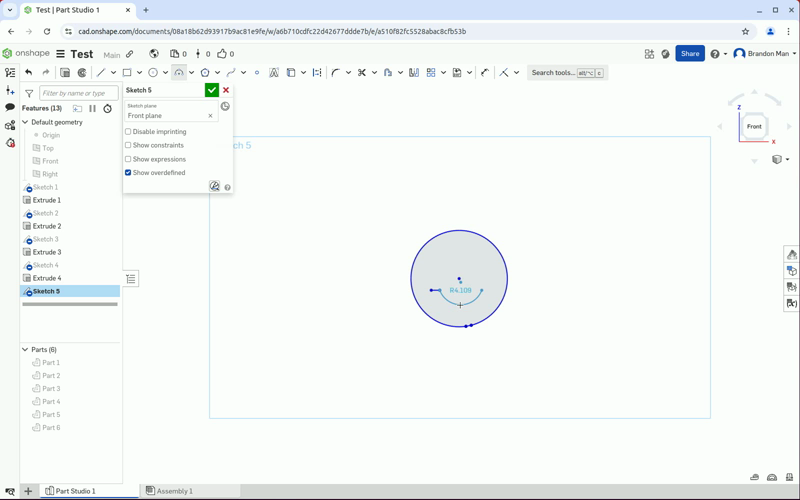
key_up(shift)
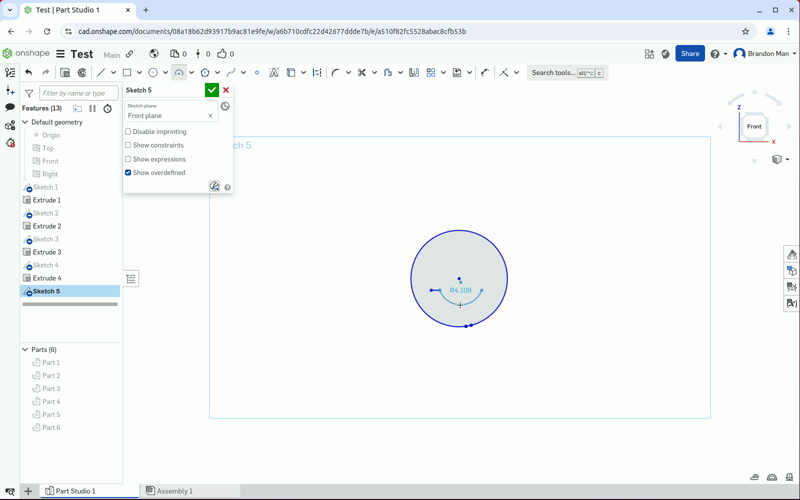
key(esc)
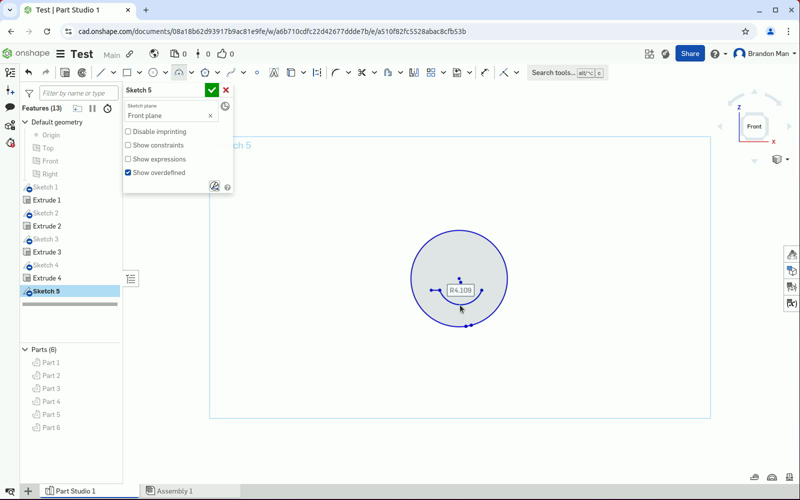
key(l)
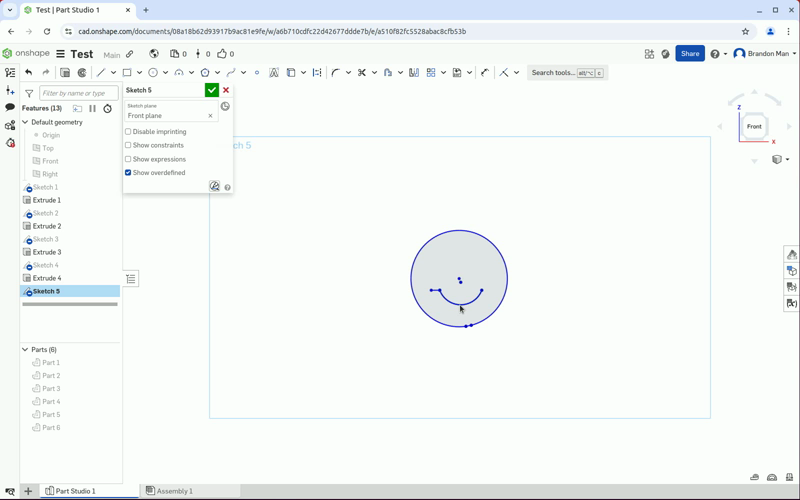
mouse_move(481, 290)
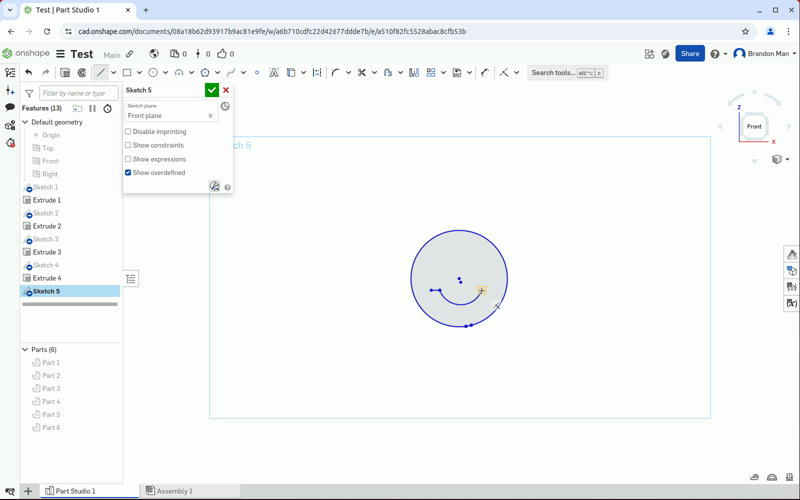
click(481, 290)
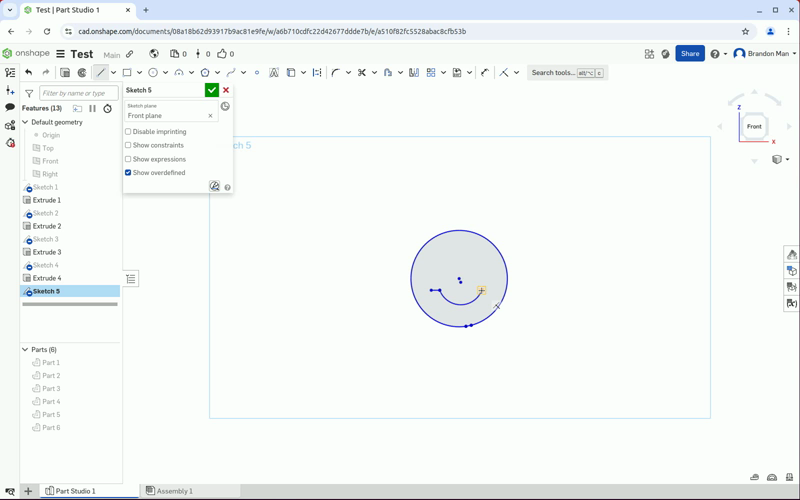
key_down(shift)
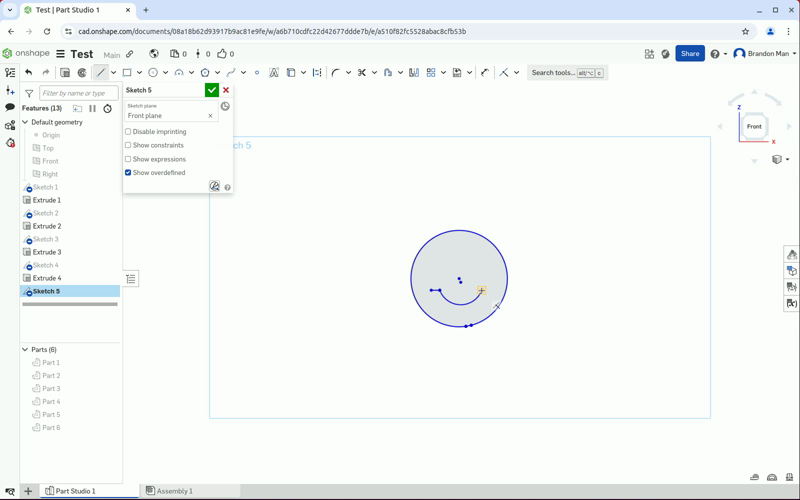
mouse_move(511, 290)
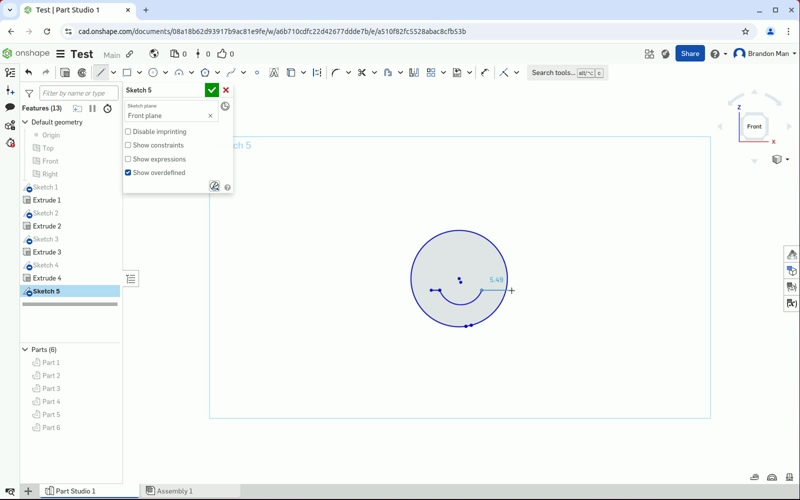
mouse_move(490, 290)
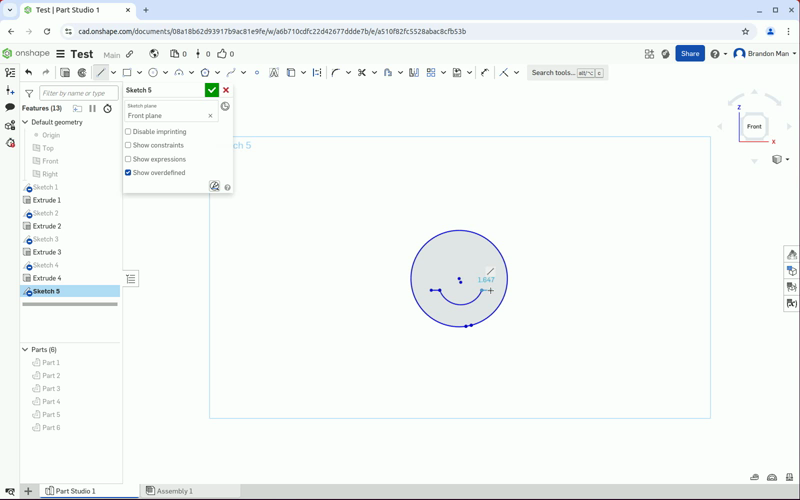
click(490, 290)
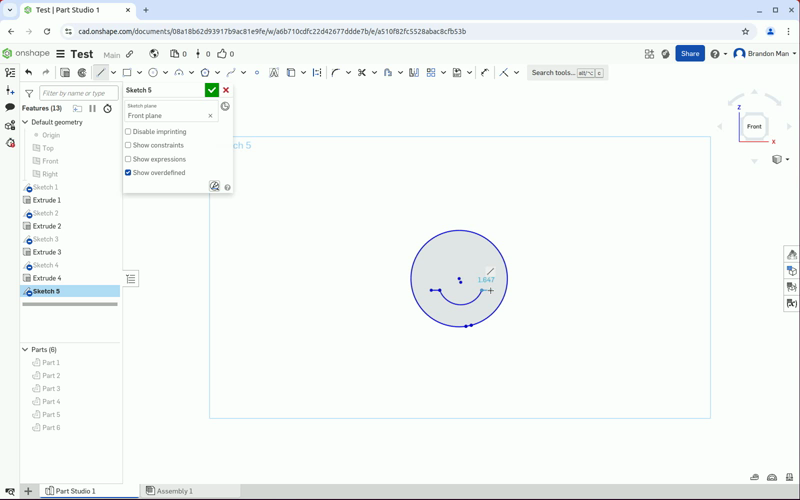
key_up(shift)
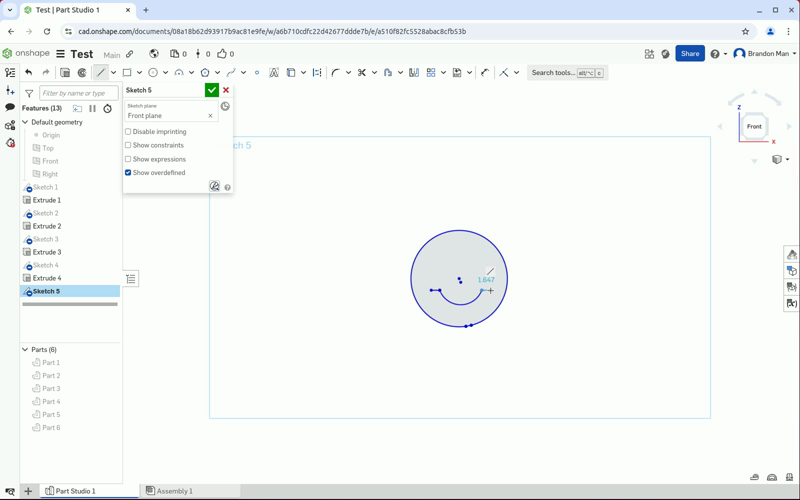
key_down(shift)
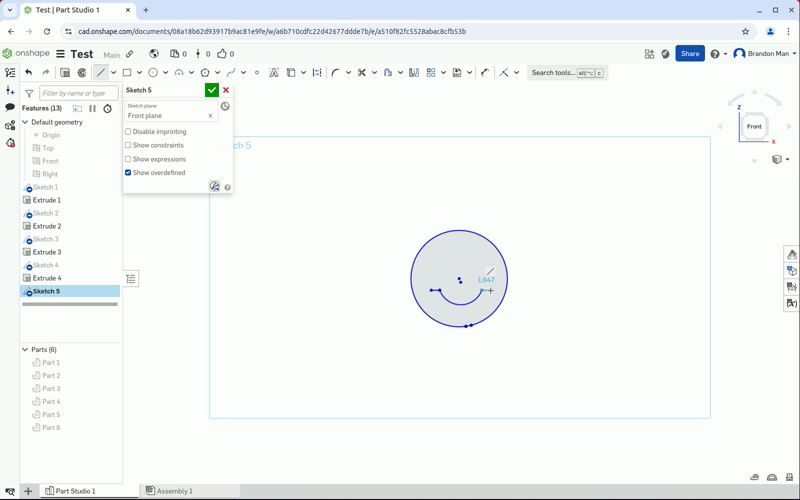
mouse_move(520, 290)
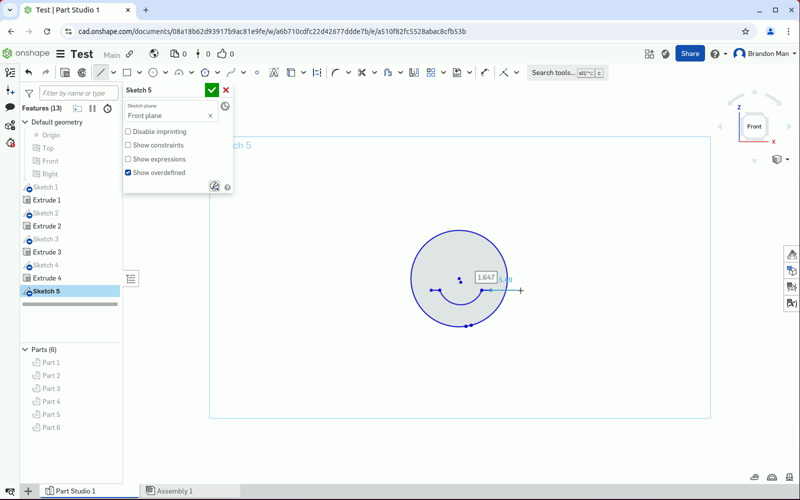
mouse_move(490, 275)
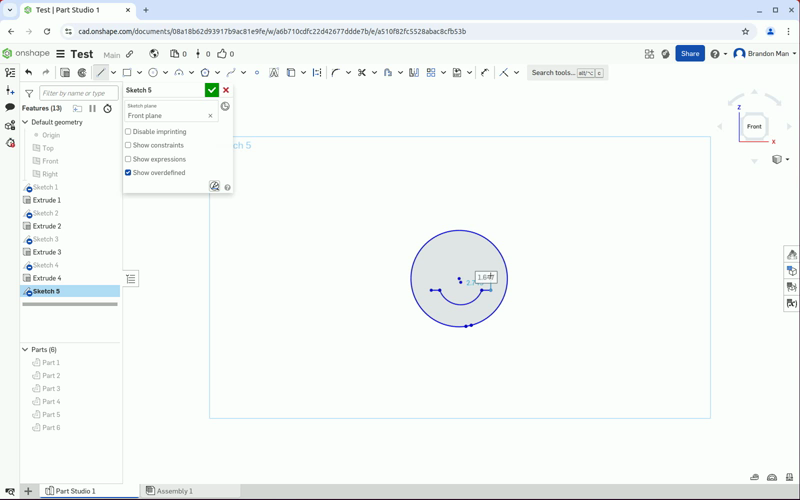
click(490, 275)
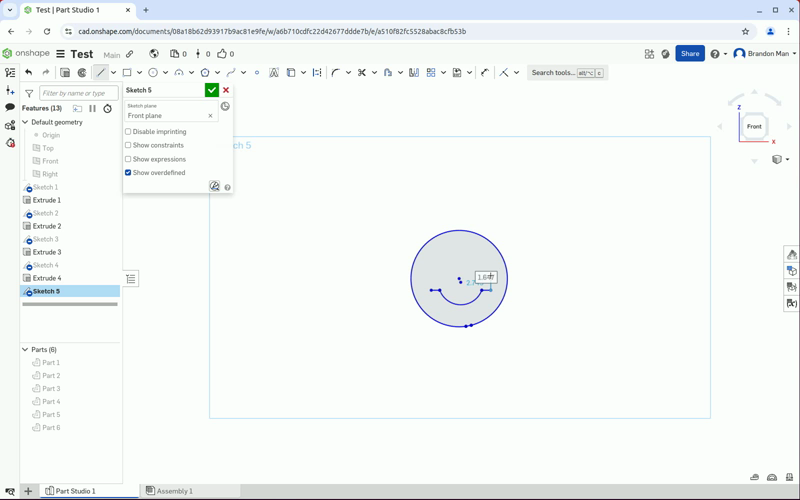
key_up(shift)
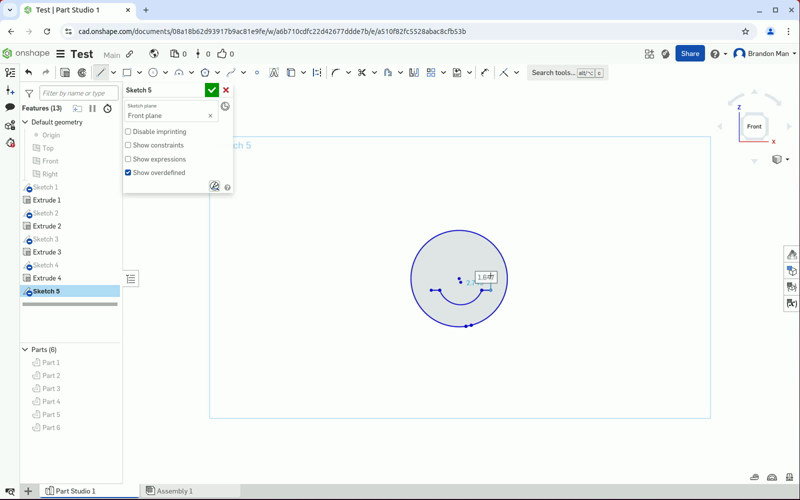
key_down(shift)
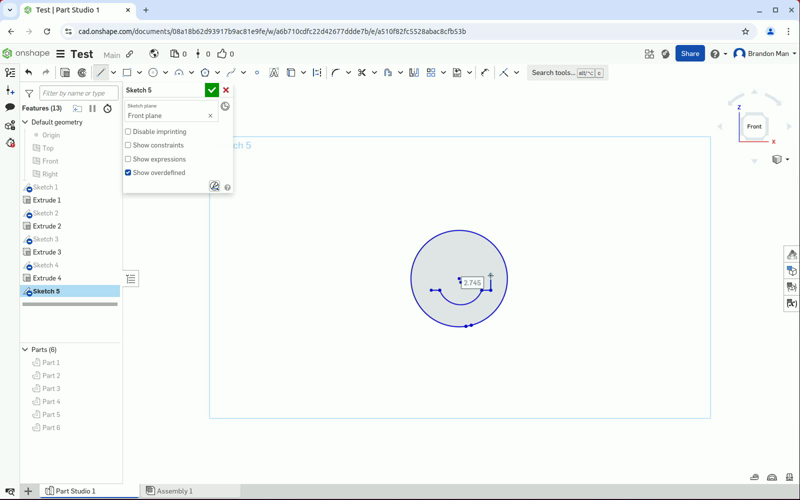
mouse_move(520, 275)
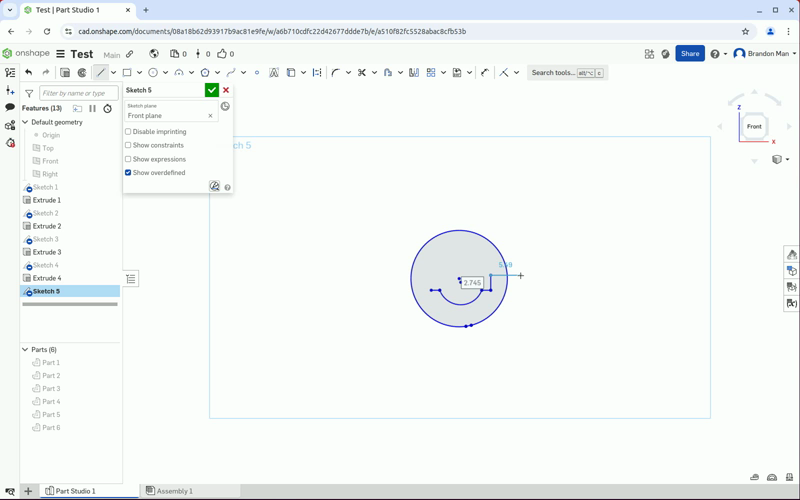
mouse_move(481, 275)
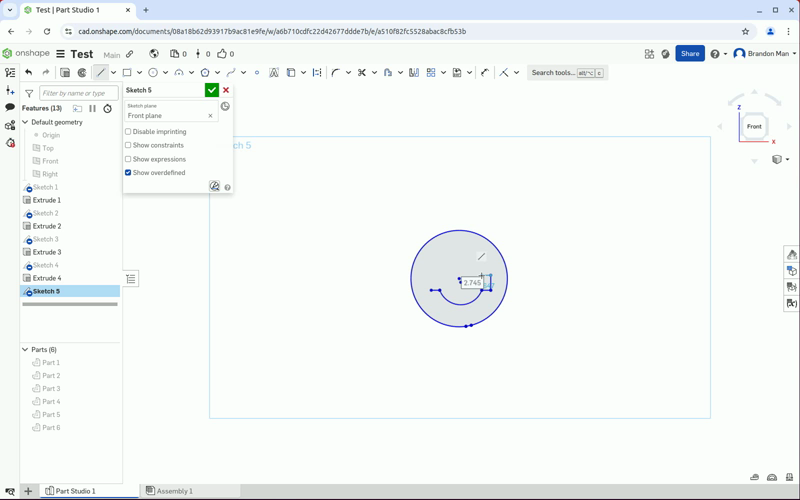
click(481, 275)
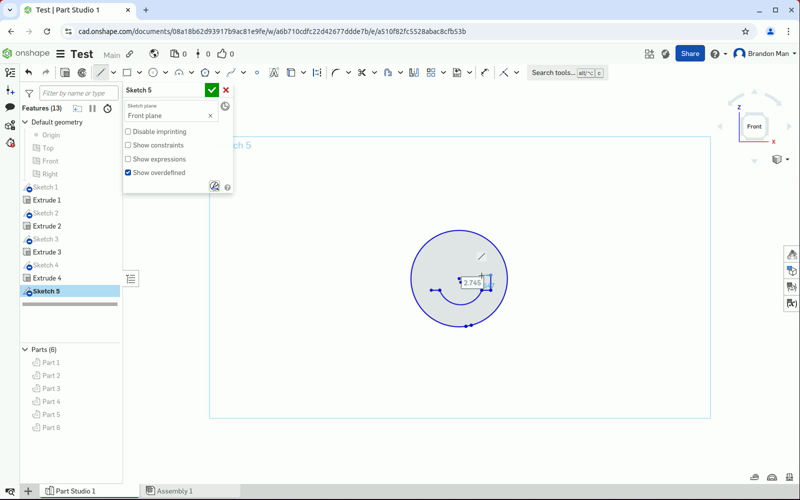
key_up(shift)
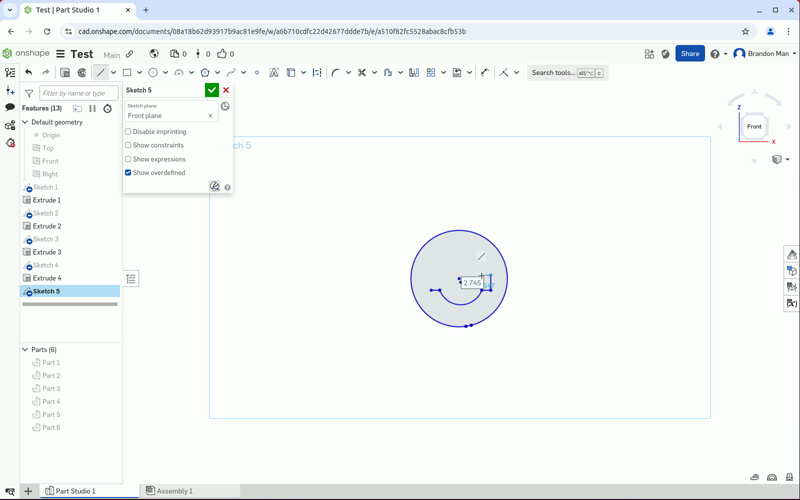
key(esc)
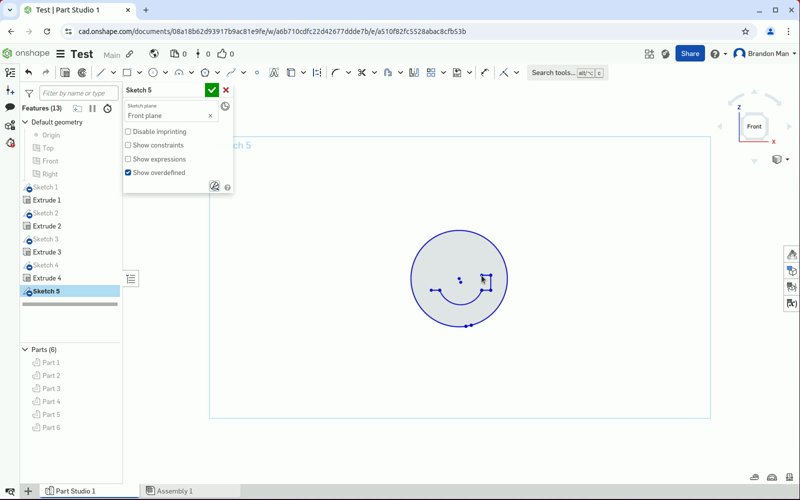
key(a)
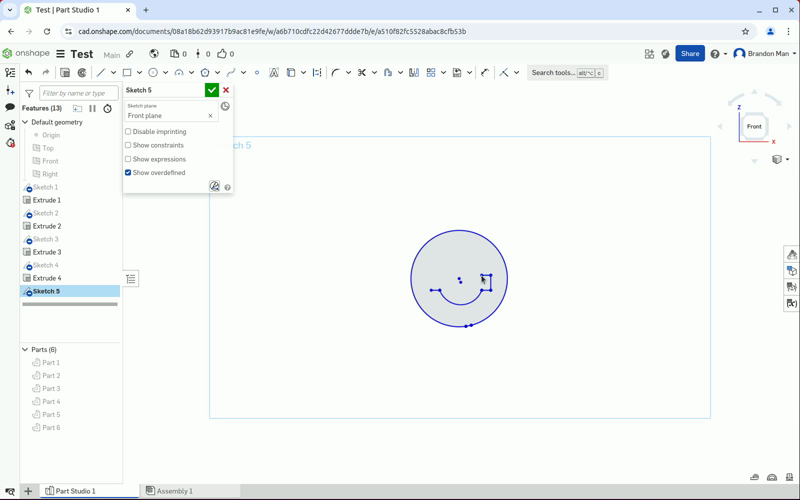
mouse_move(481, 275)
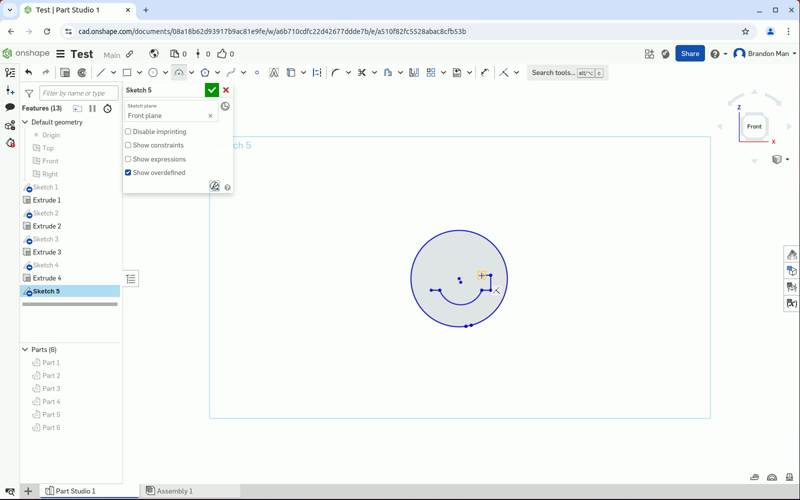
click(481, 275)
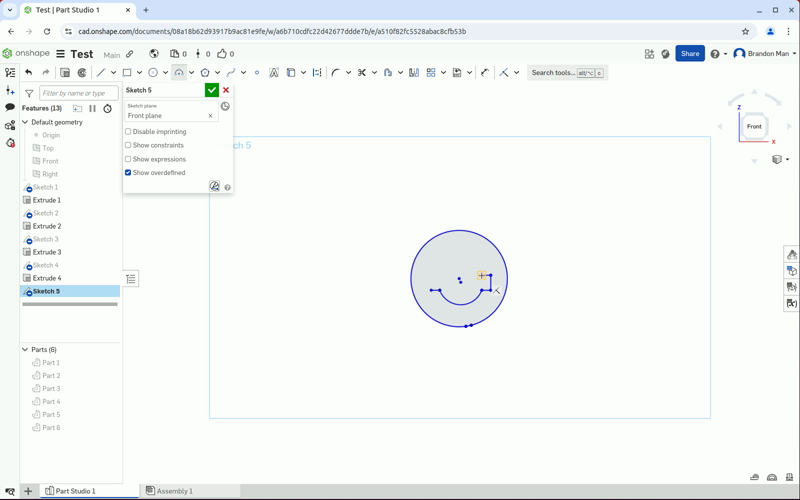
key_down(shift)
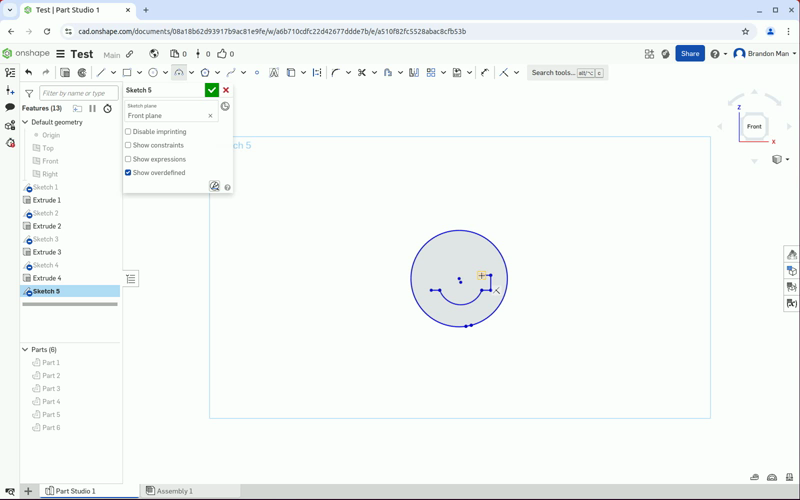
mouse_move(439, 275)
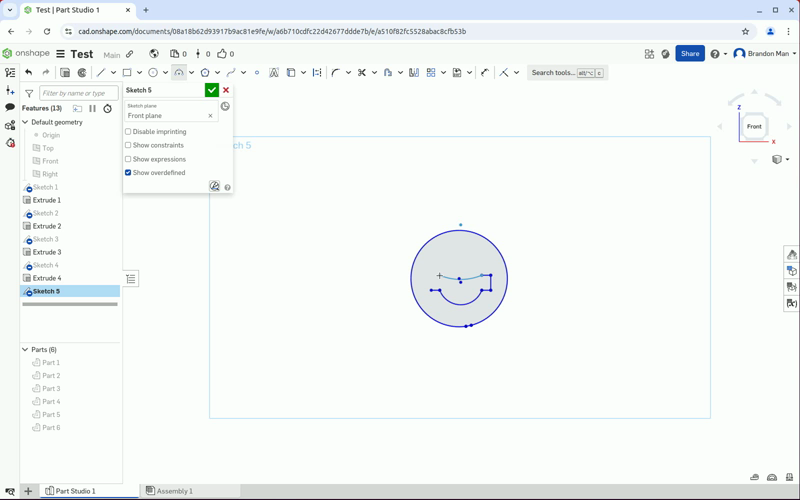
click(439, 275)
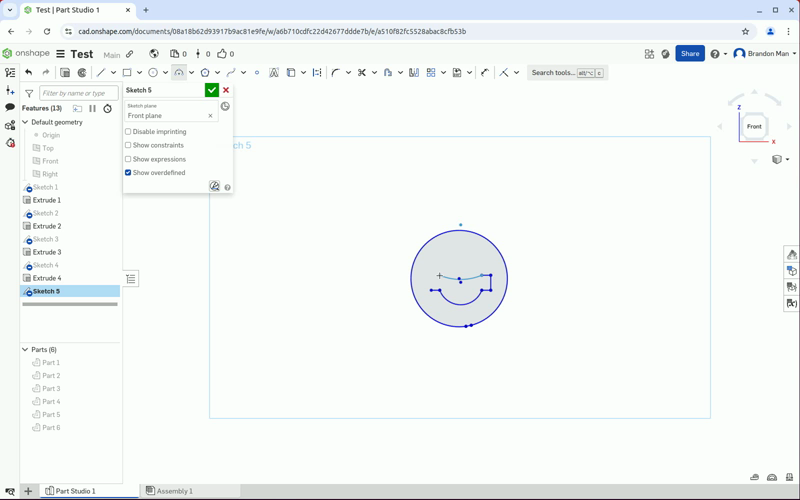
mouse_move(460, 260)
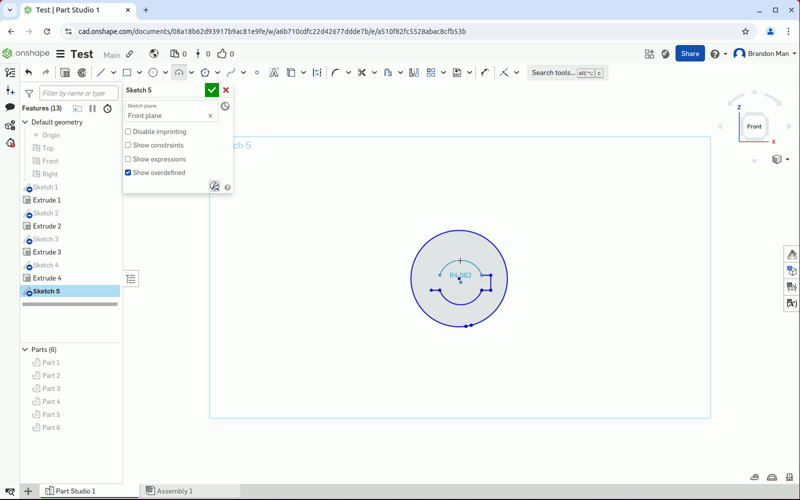
click(460, 260)
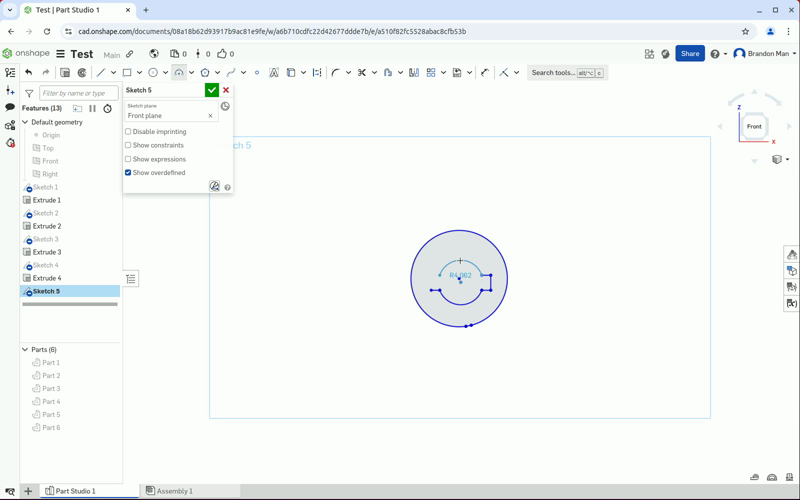
key_up(shift)
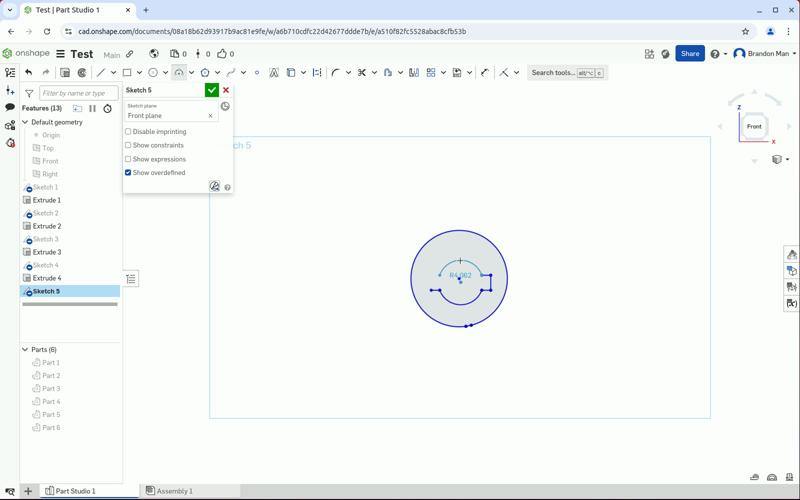
key(esc)
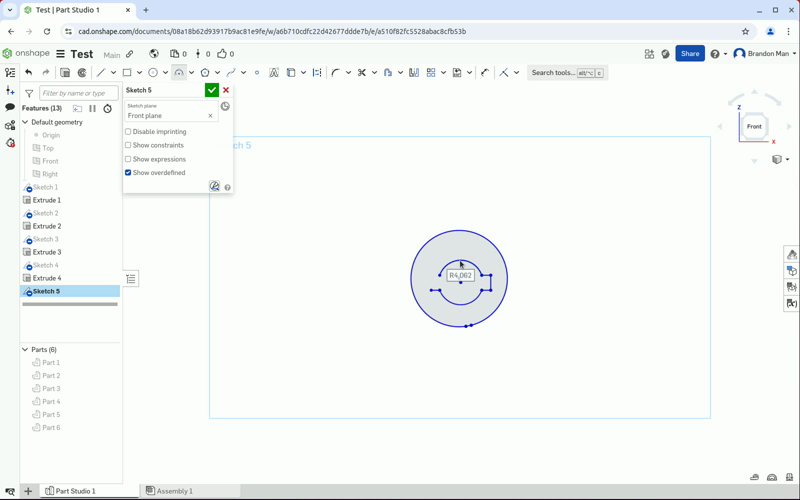
key(l)
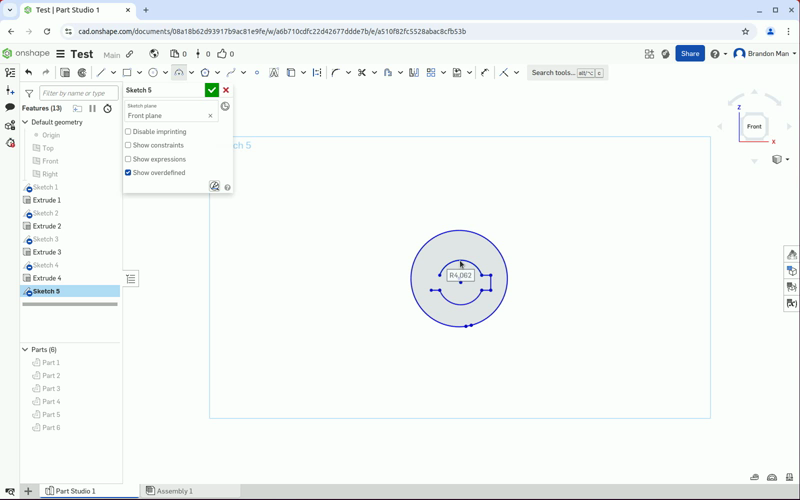
mouse_move(439, 275)
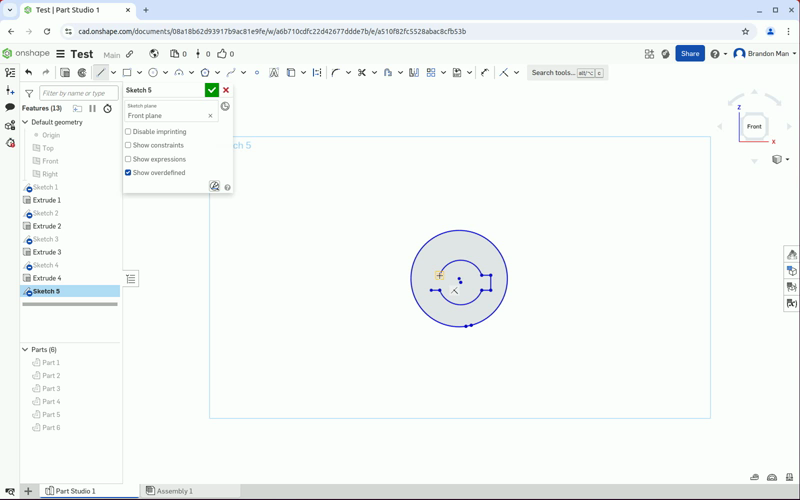
click(439, 275)
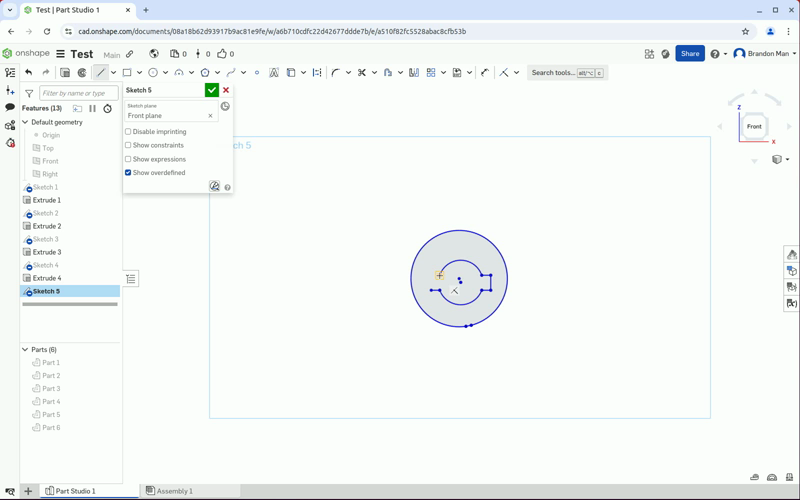
key_down(shift)
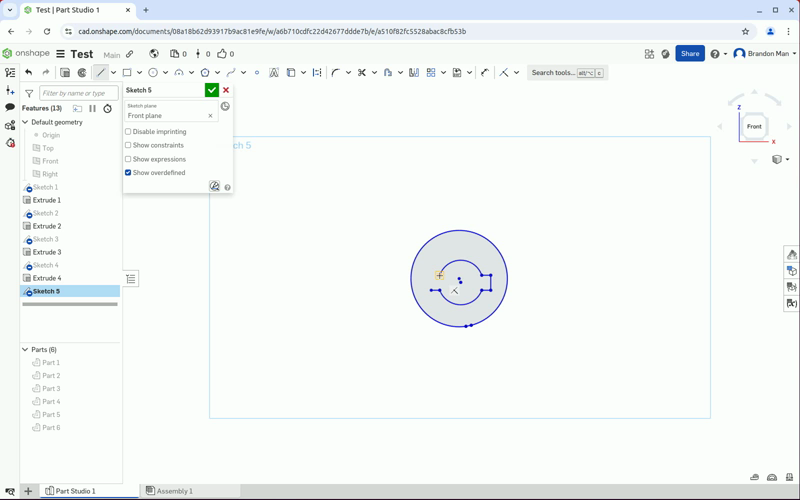
mouse_move(469, 275)
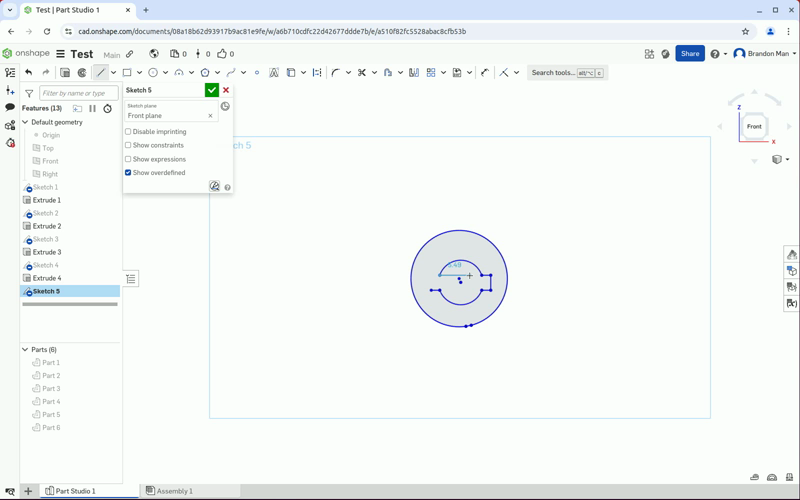
mouse_move(431, 275)
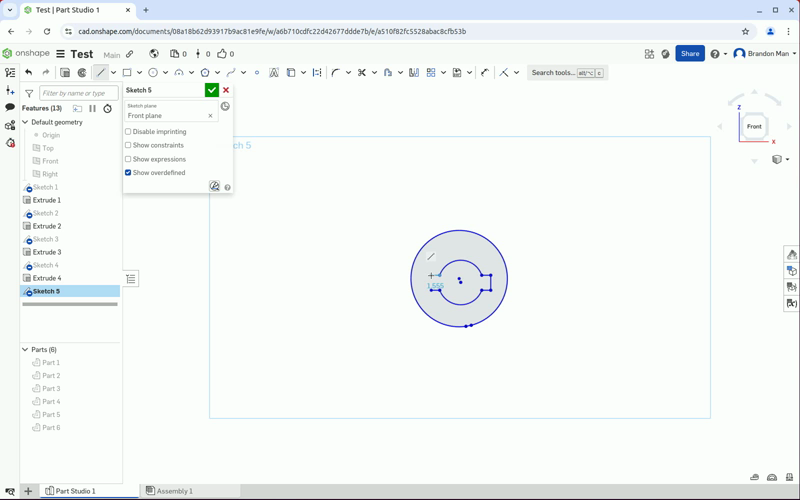
click(431, 275)
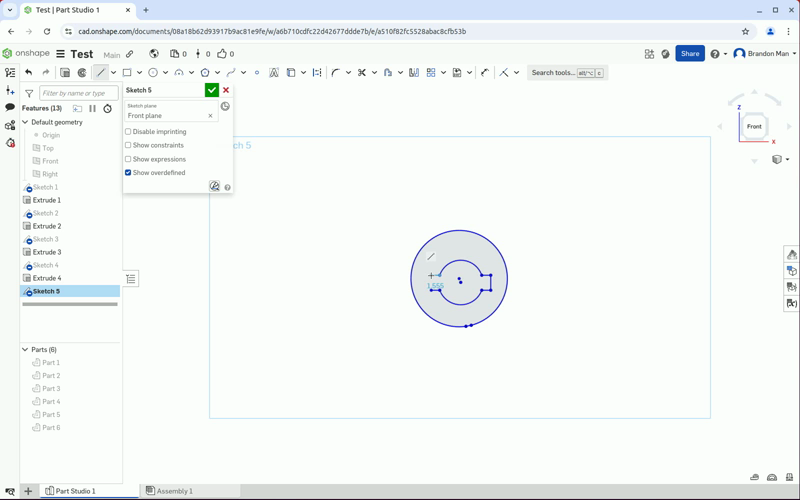
key_up(shift)
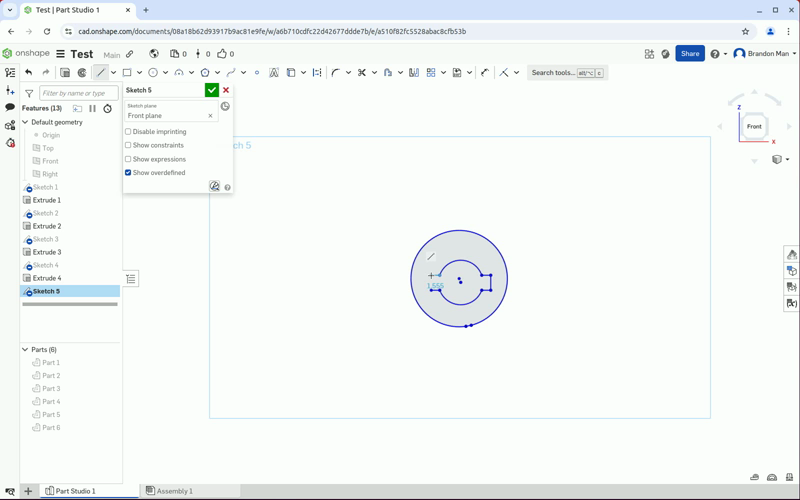
mouse_move(461, 275)
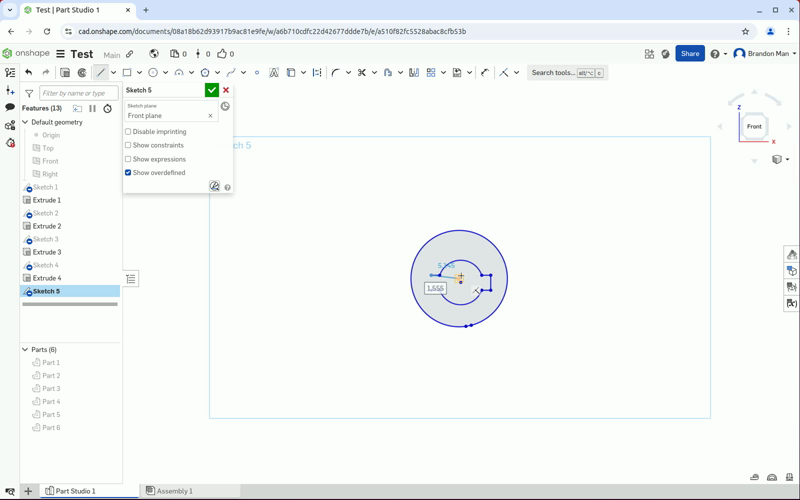
key_down(shift)
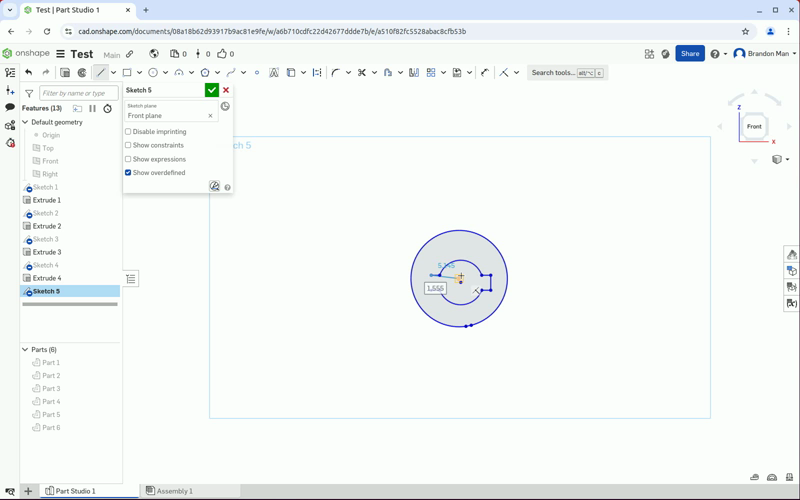
mouse_move(431, 290)
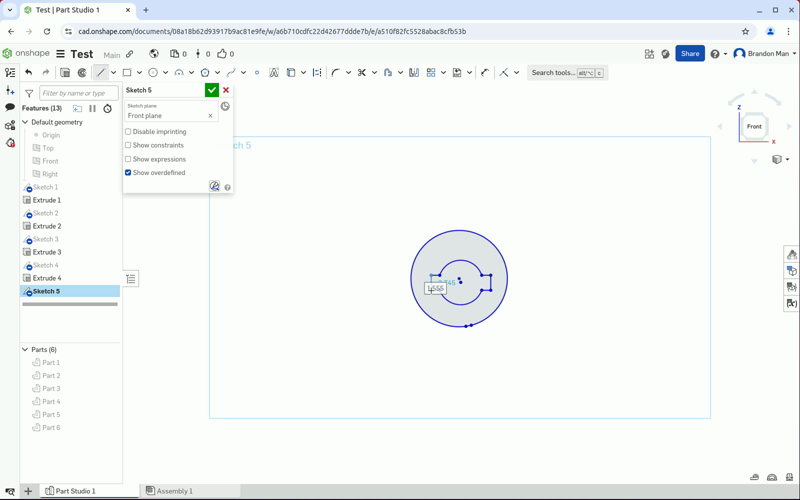
key_up(shift)
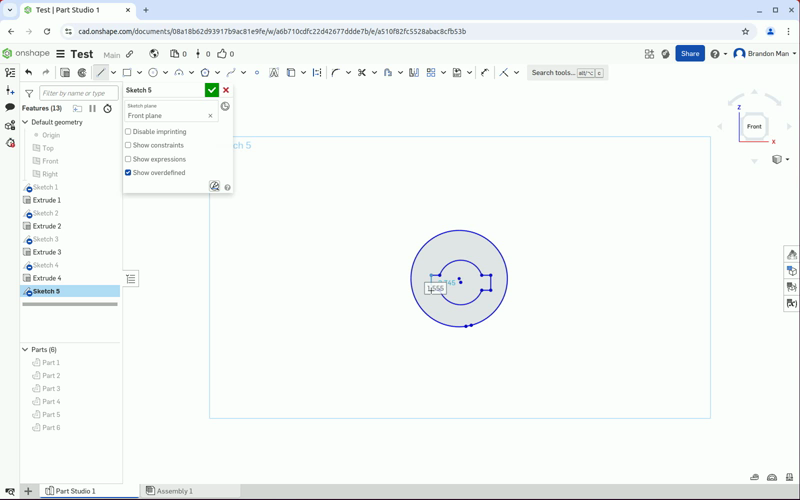
click(431, 290)
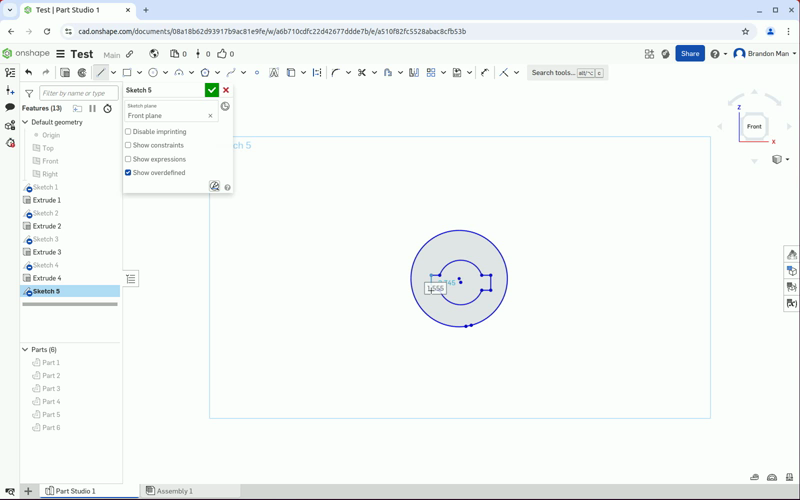
key(esc)
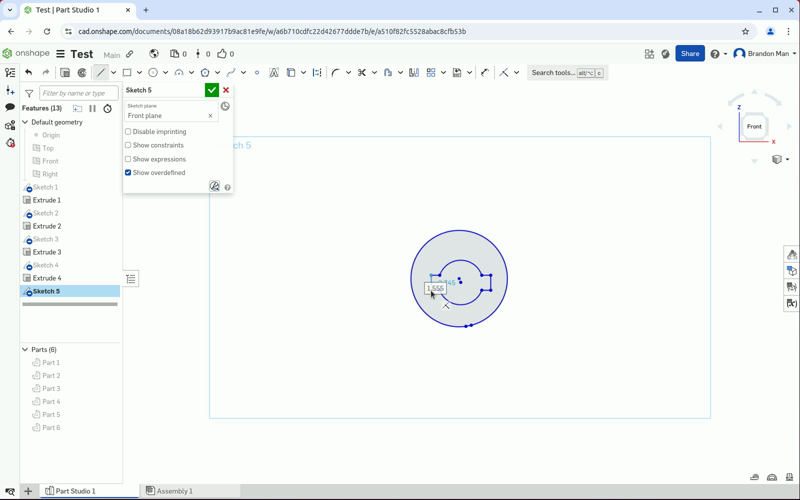
mouse_move(422, 275)
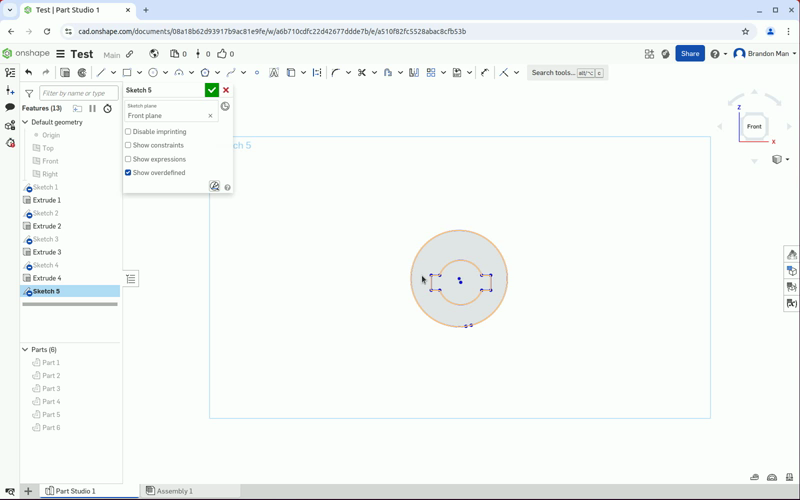
click(422, 275)
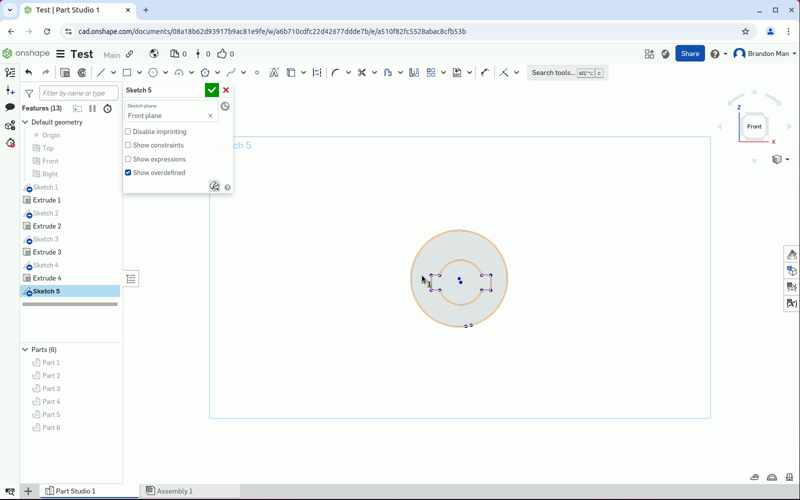
mouse_move(73, 352)
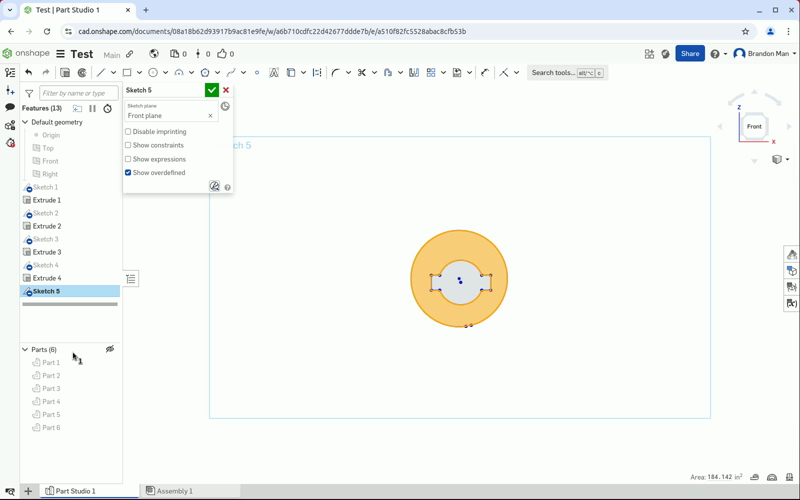
key(shift+y)
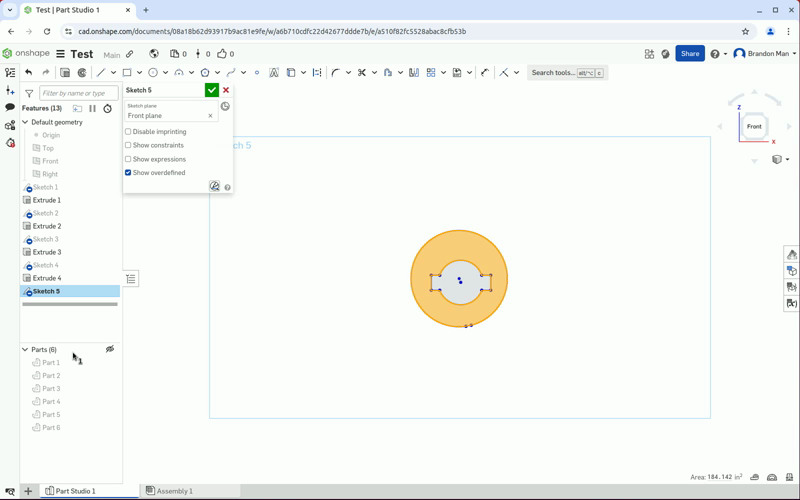
key(shift+e)
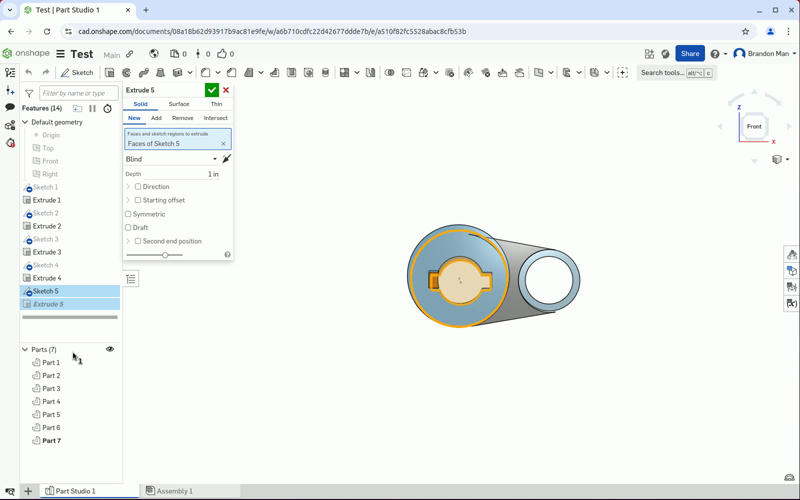
mouse_move(143, 106)
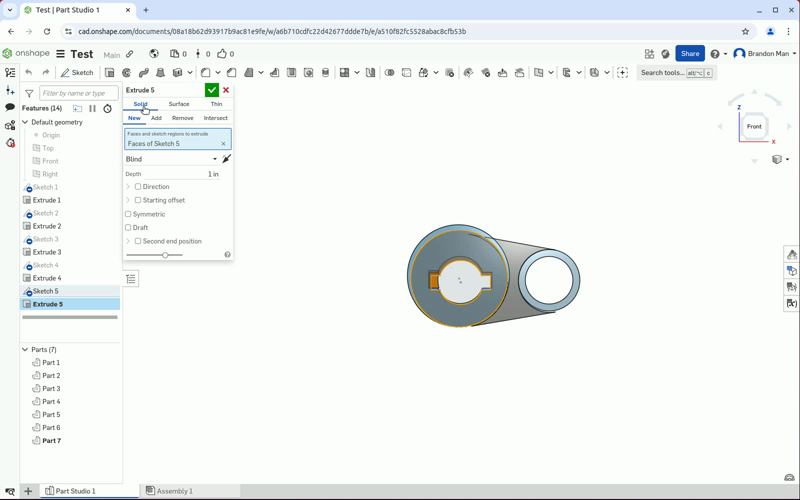
click(143, 106)
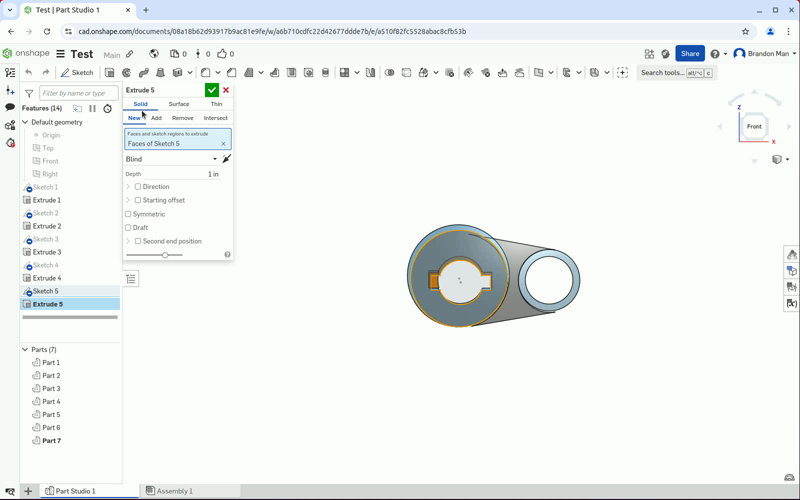
mouse_move(137, 120)
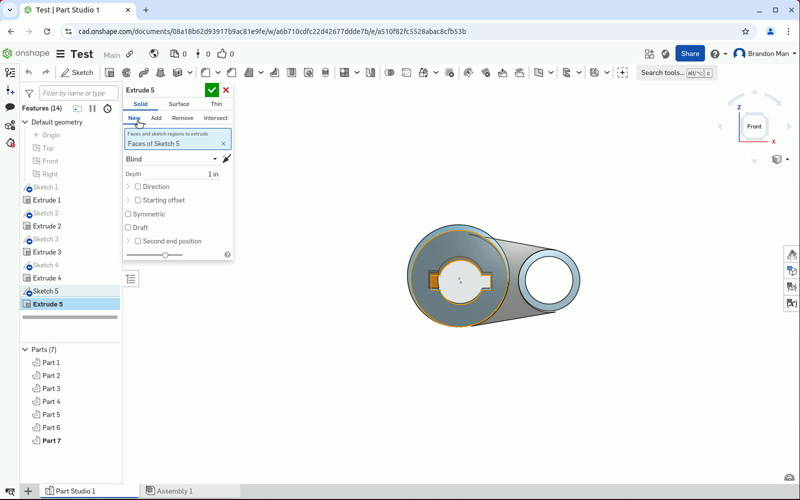
click(137, 120)
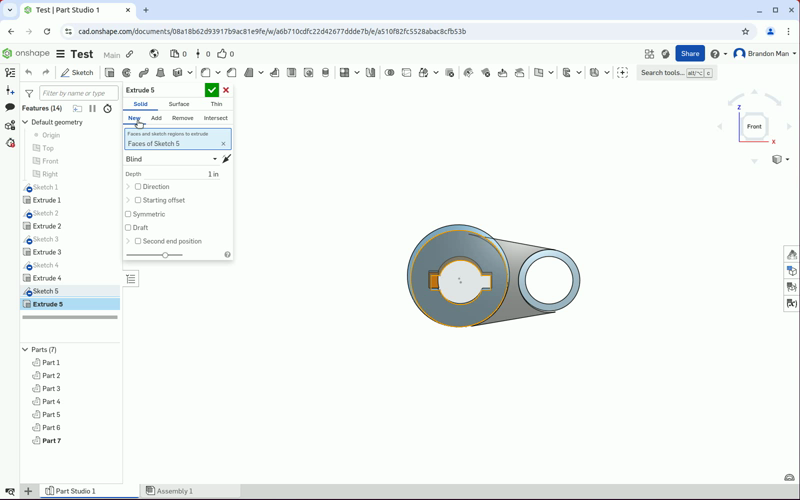
key(tab, 4)
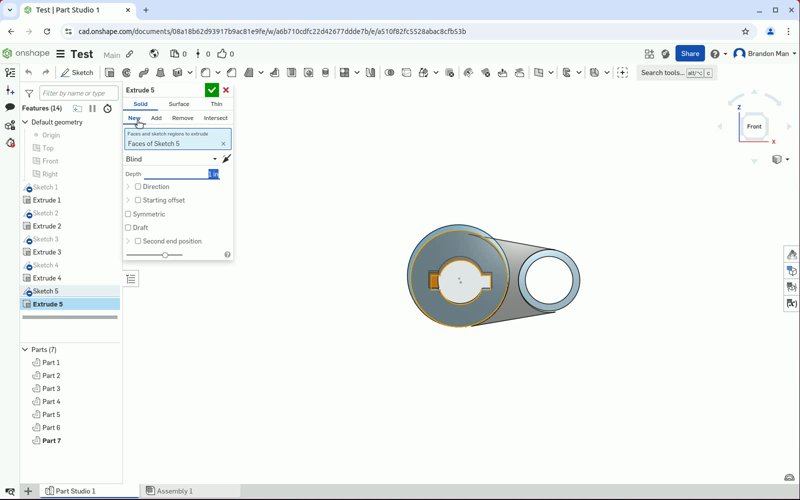
text(16.128)
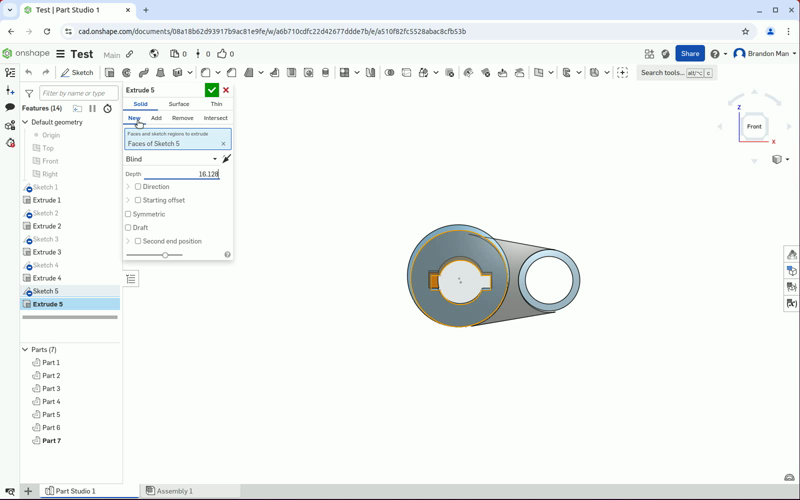
key(enter)
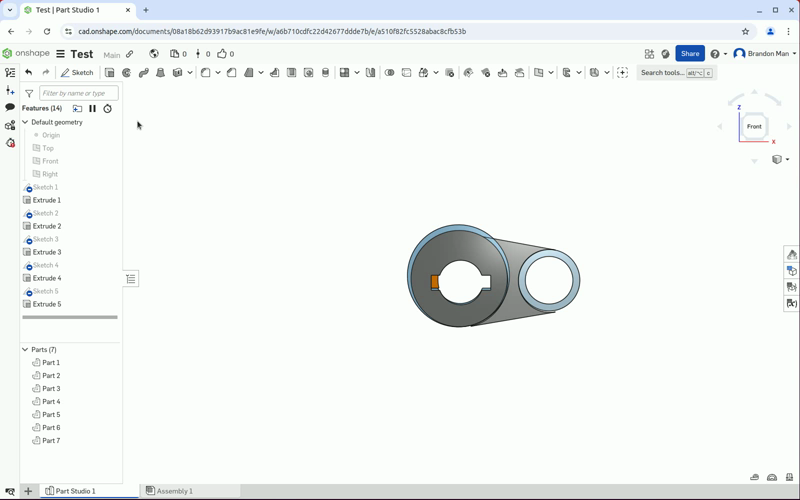
key(shift+h)
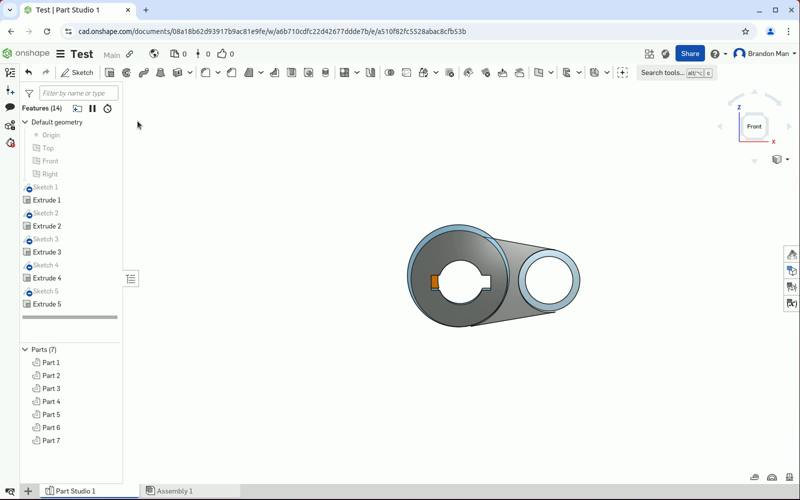
key(shift+h)
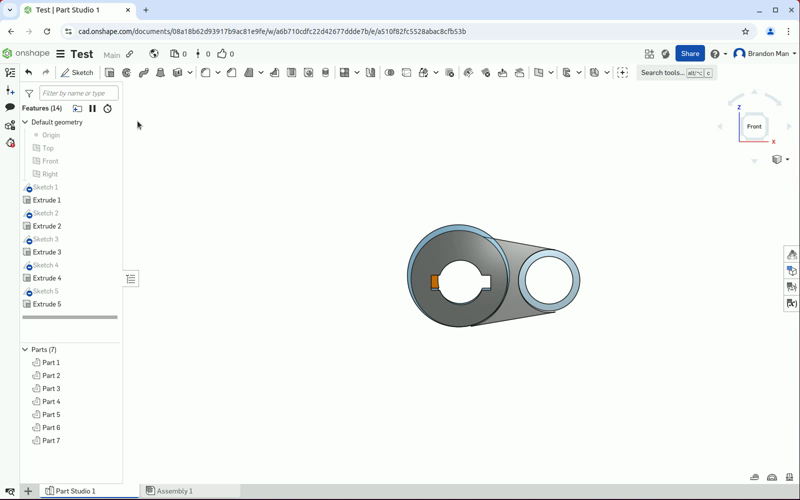
mouse_move(73, 189)
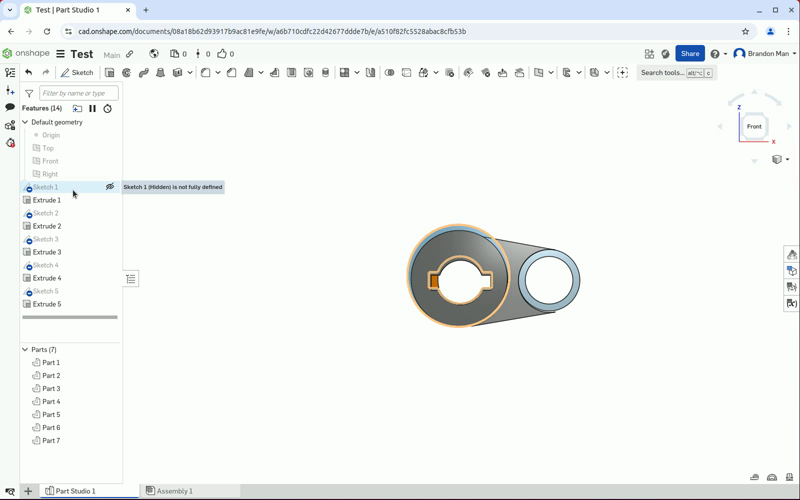
click(73, 189)
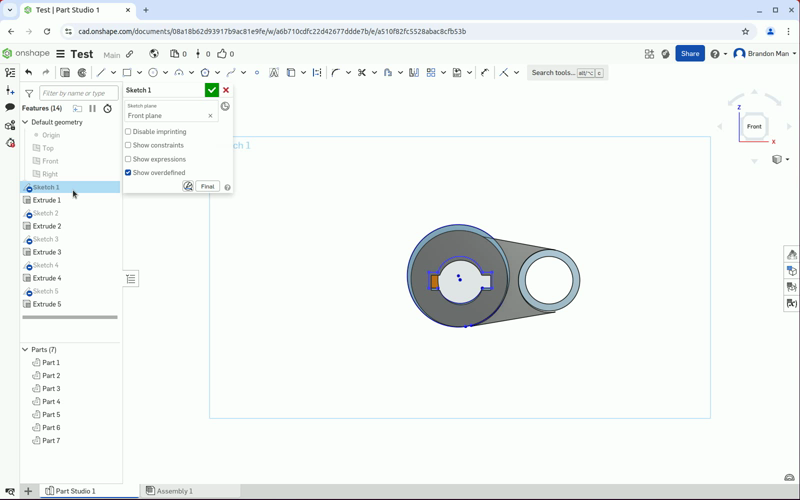
mouse_move(229, 92)
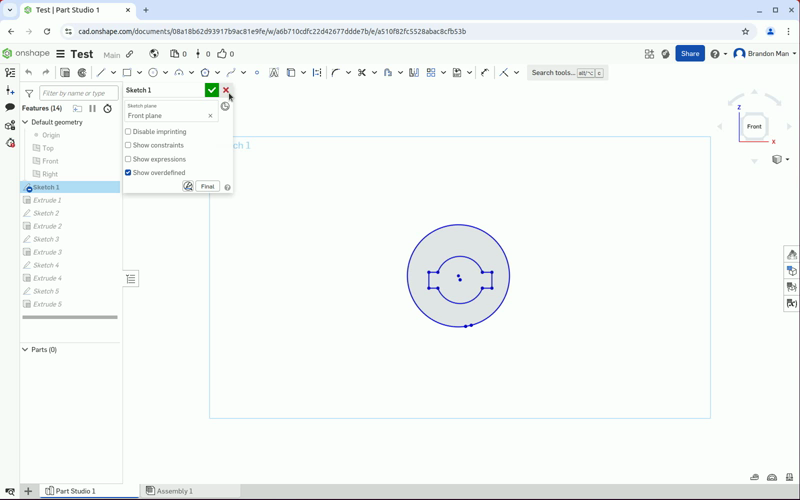
click(229, 92)
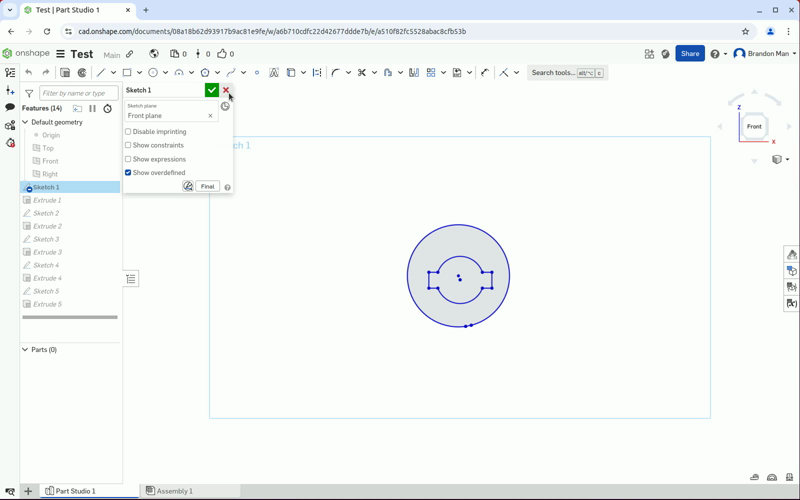
key(shift+s)
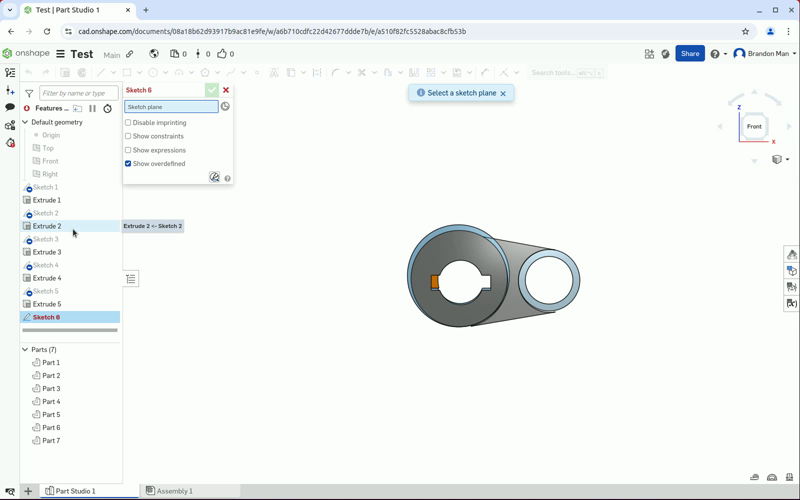
scroll(3)
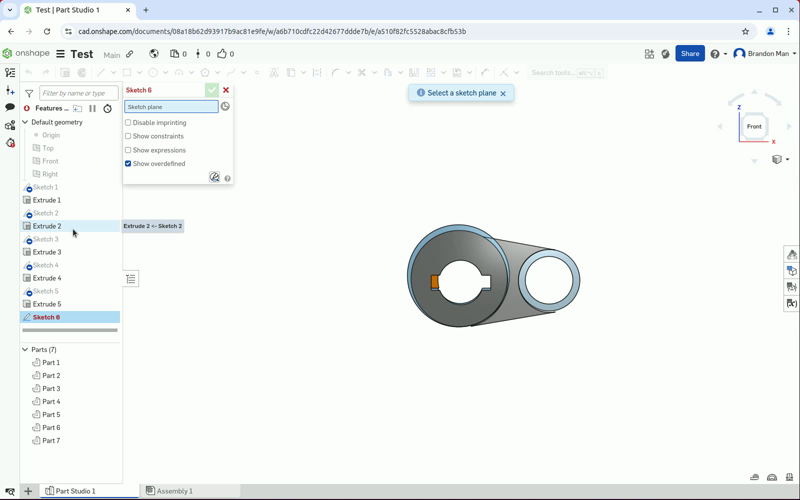
mouse_move(73, 163)
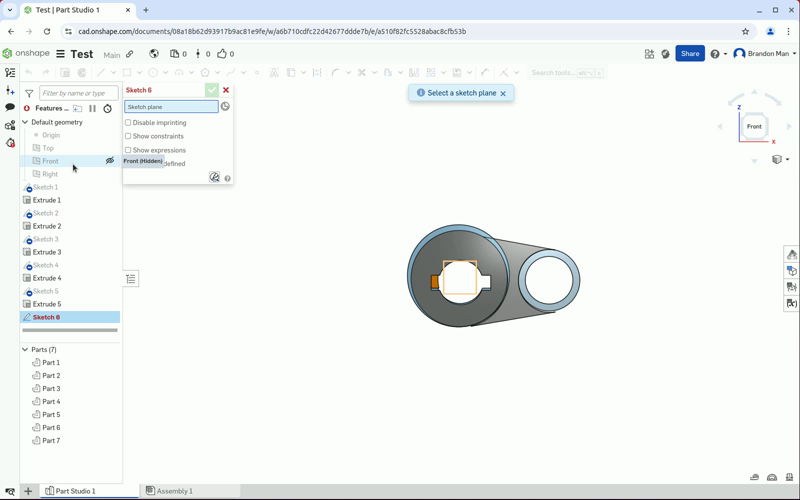
click(73, 163)
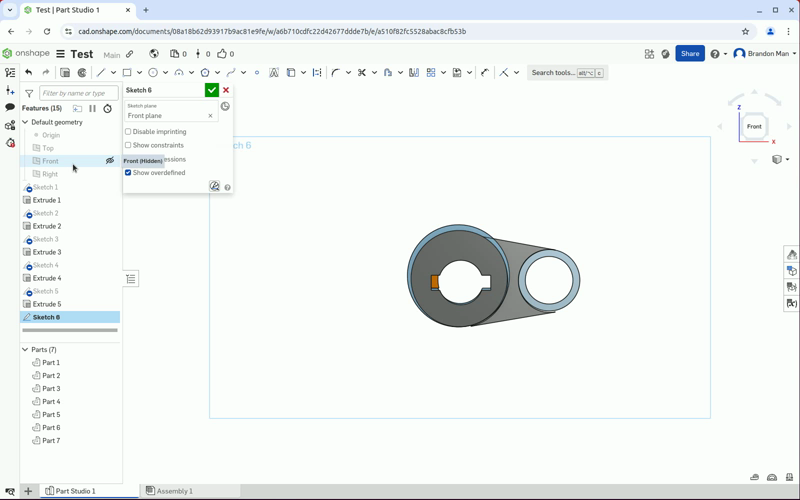
mouse_move(73, 352)
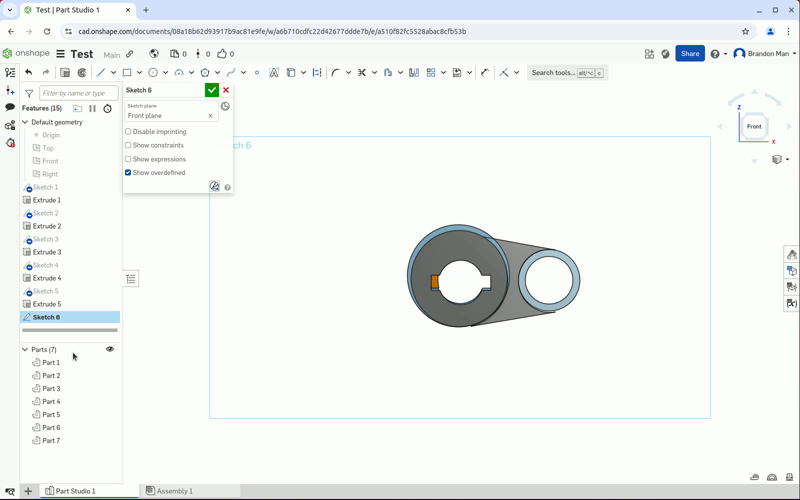
key(y)
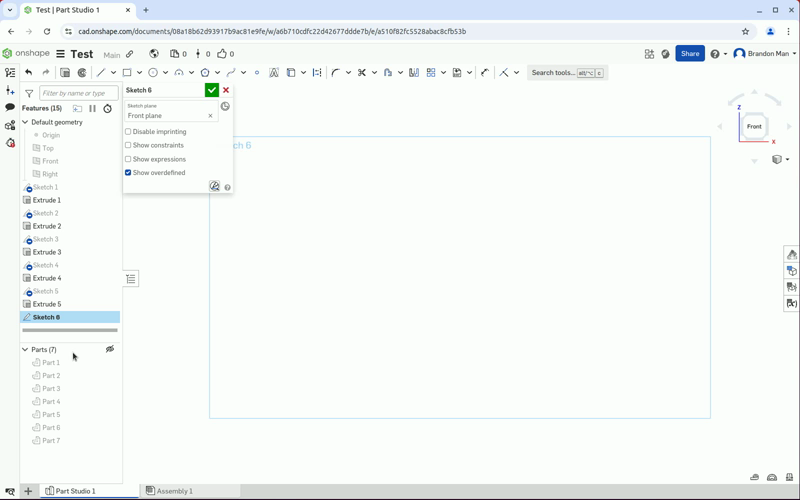
key(l)
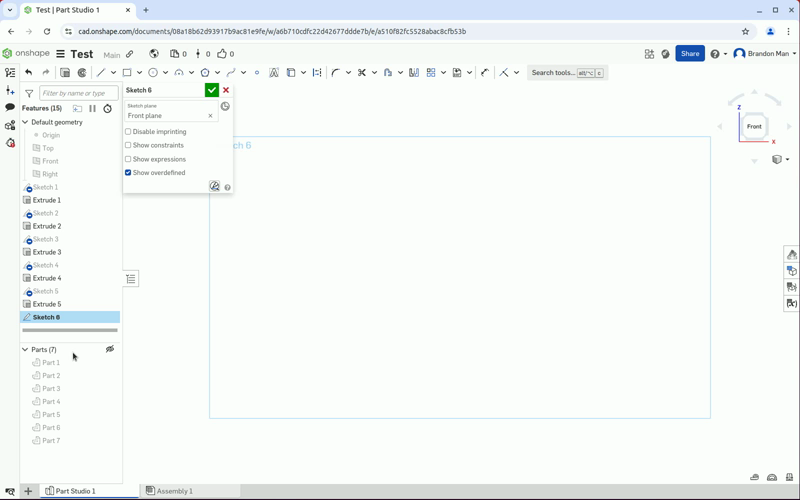
key_down(shift)
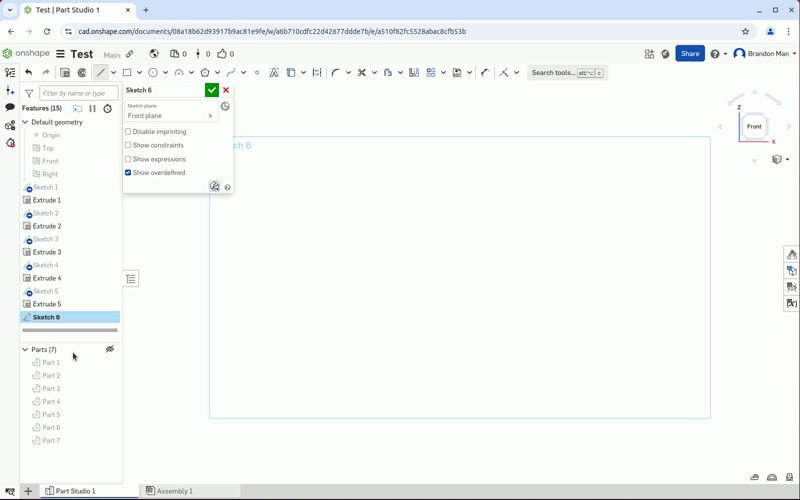
mouse_move(431, 290)
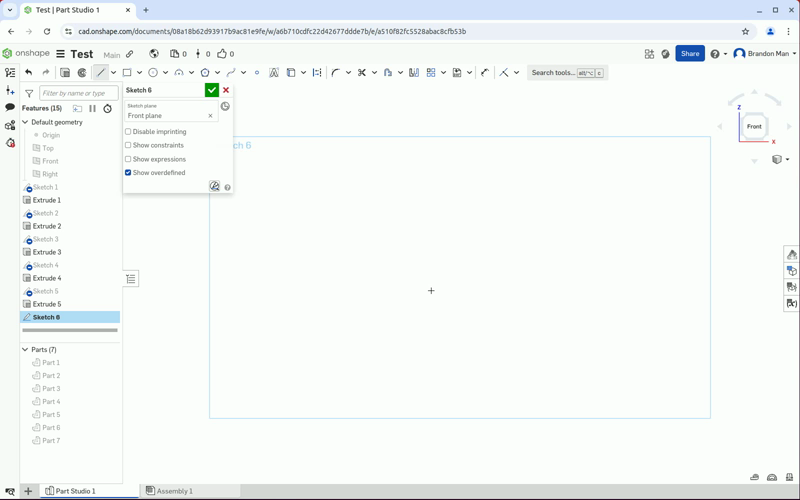
click(431, 290)
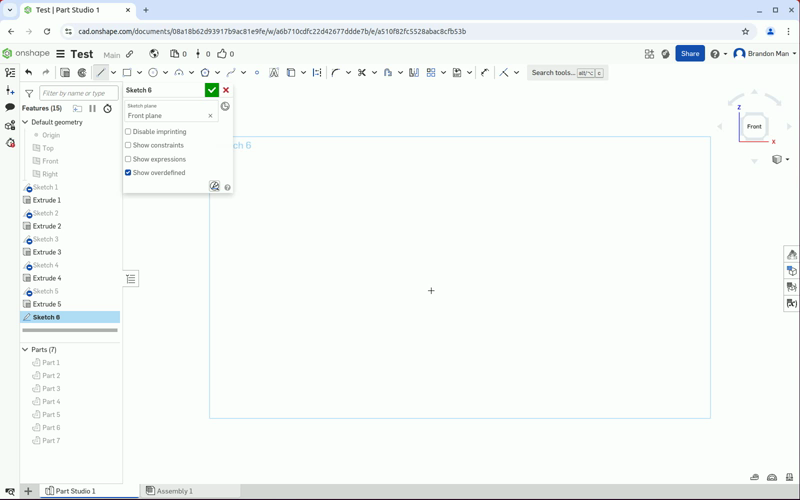
key_up(shift)
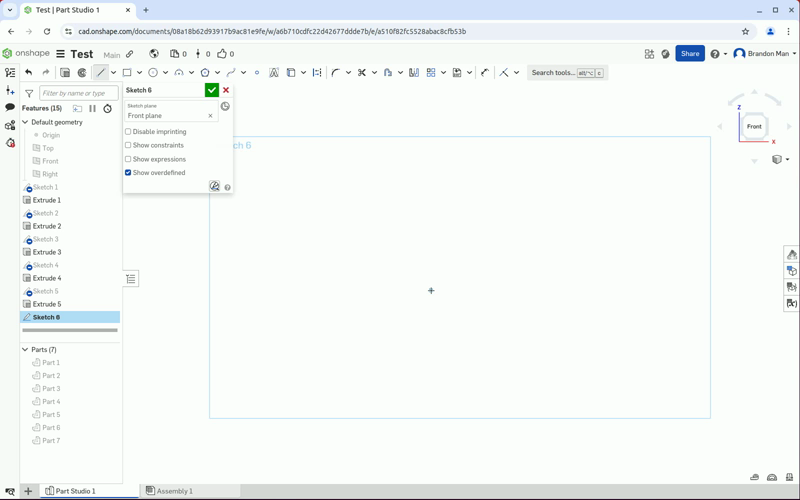
key_down(shift)
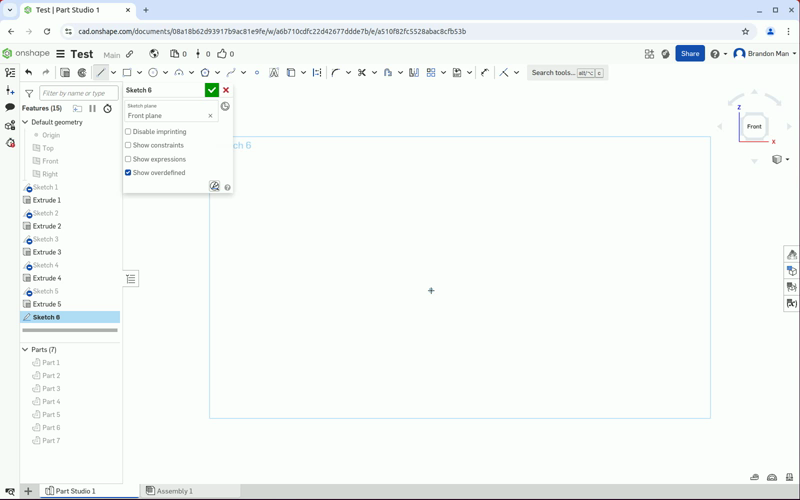
mouse_move(461, 290)
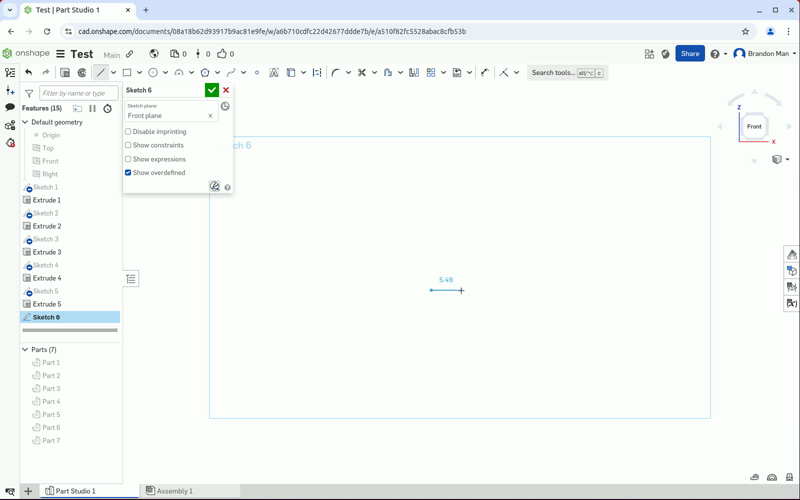
mouse_move(440, 290)
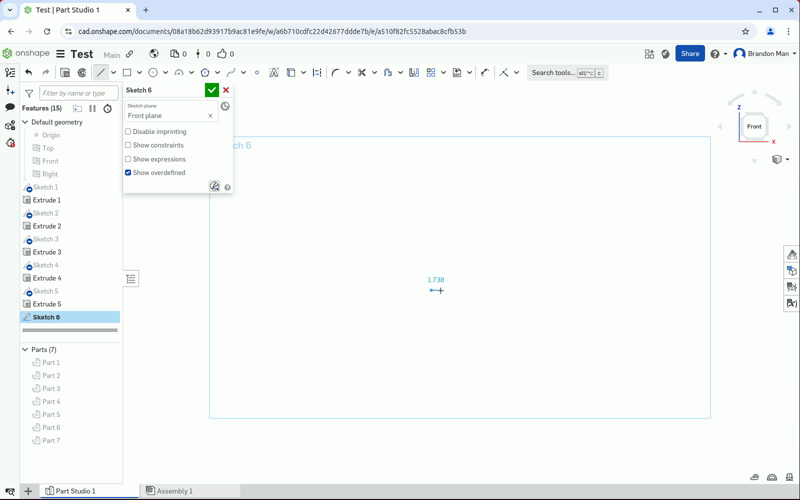
click(440, 290)
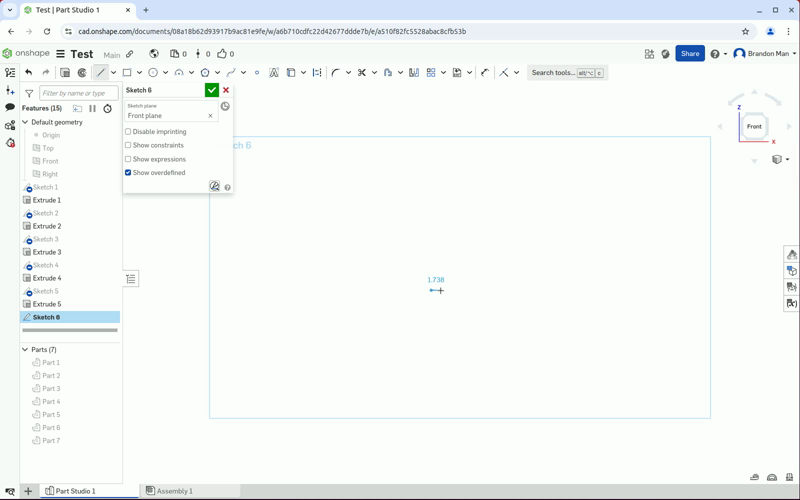
key_up(shift)
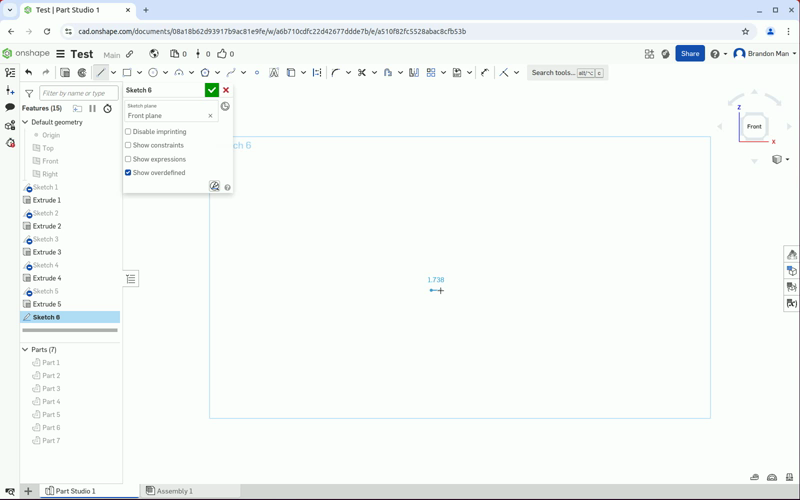
key(esc)
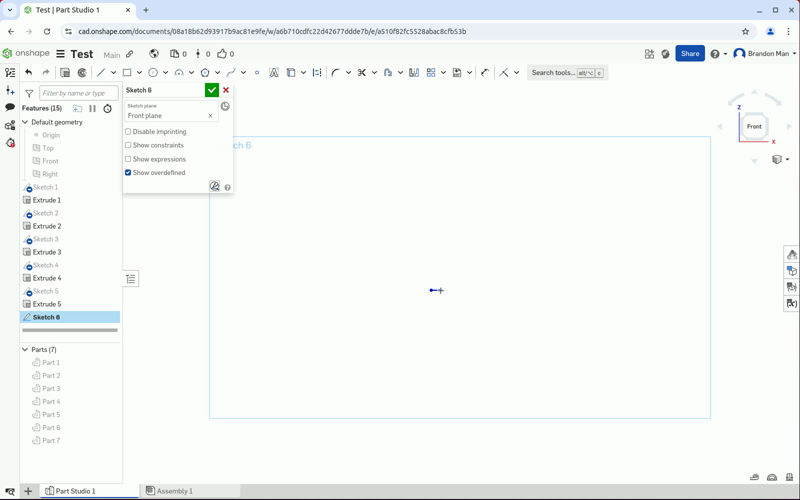
key(a)
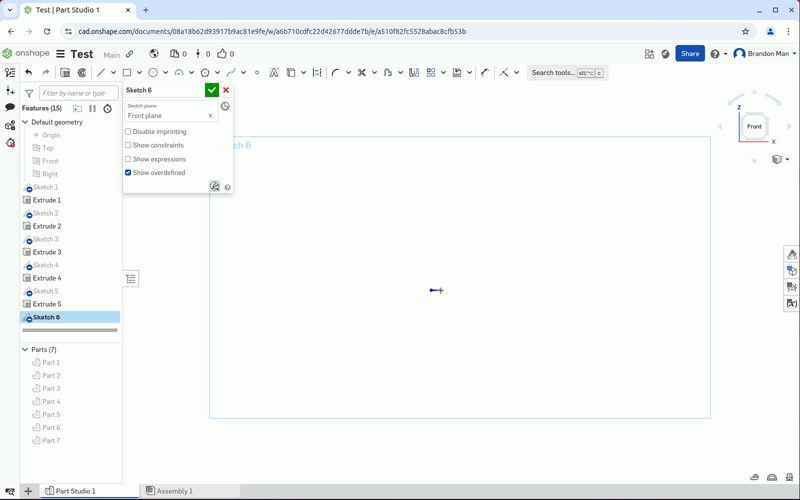
mouse_move(440, 290)
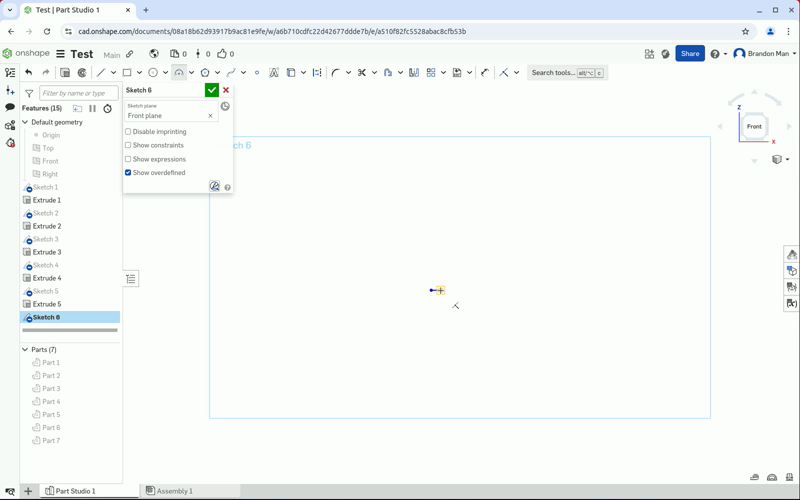
click(440, 290)
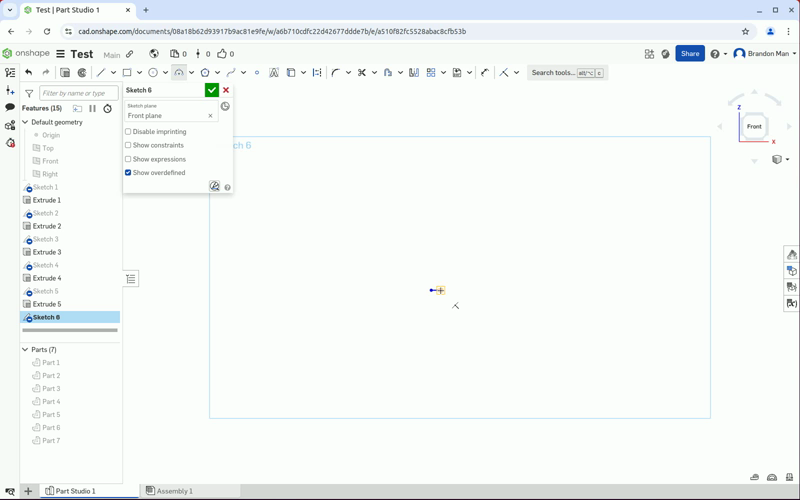
key_down(shift)
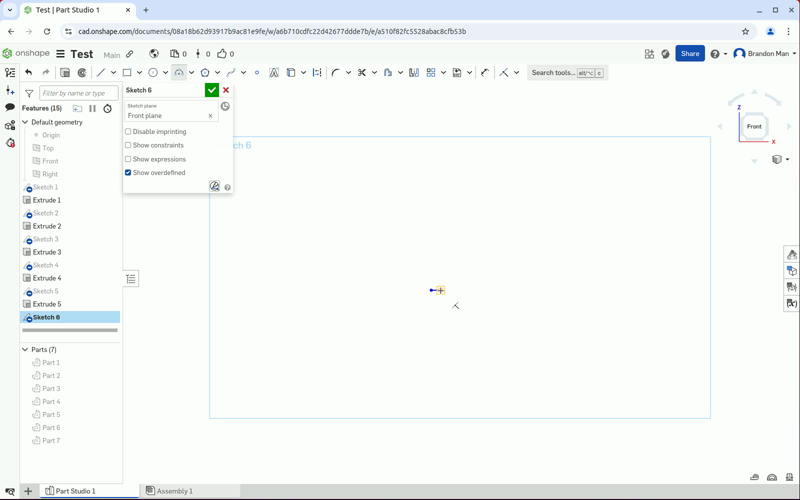
mouse_move(440, 273)
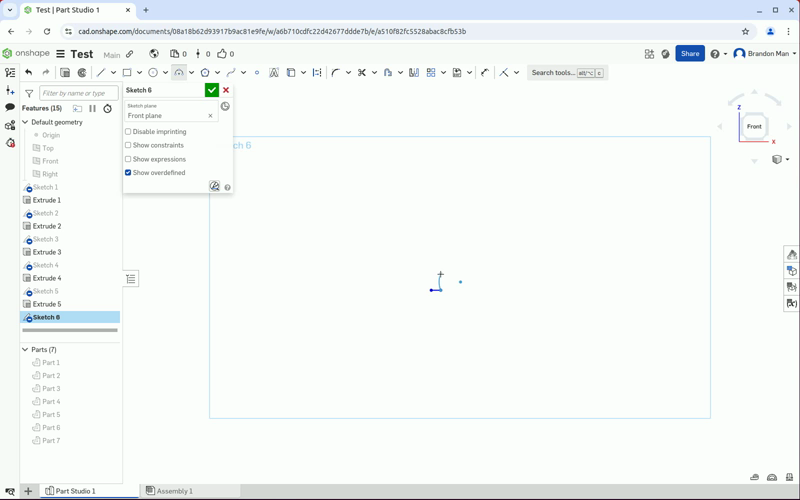
click(440, 273)
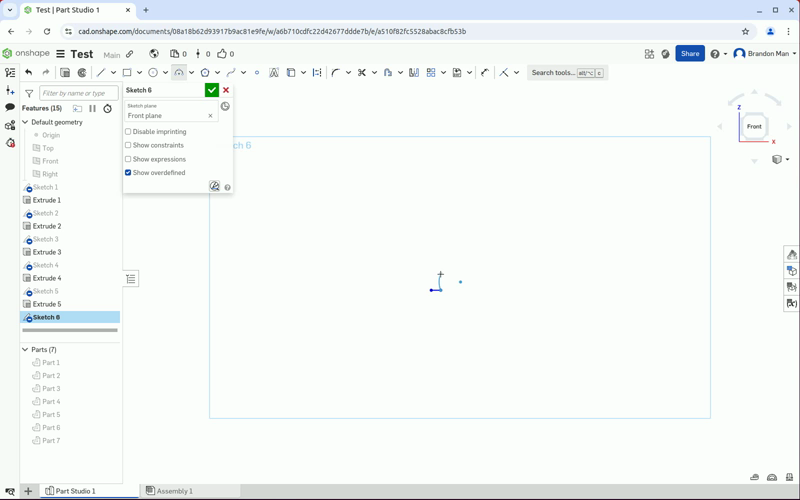
mouse_move(439, 281)
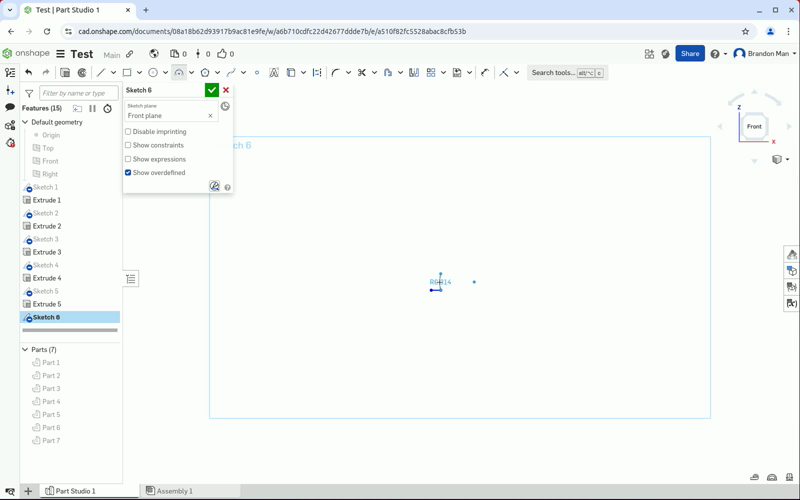
click(439, 281)
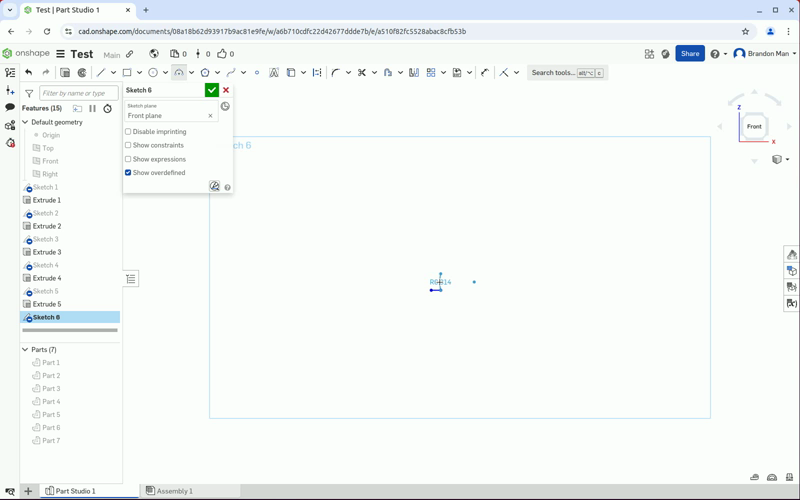
key_up(shift)
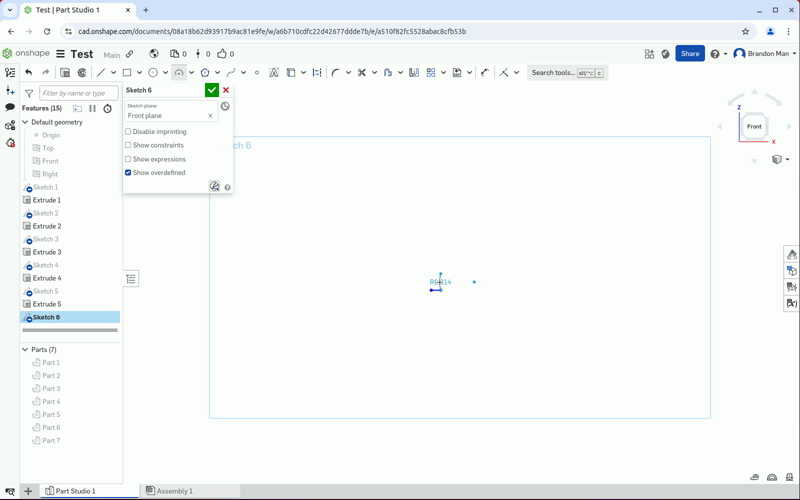
key(esc)
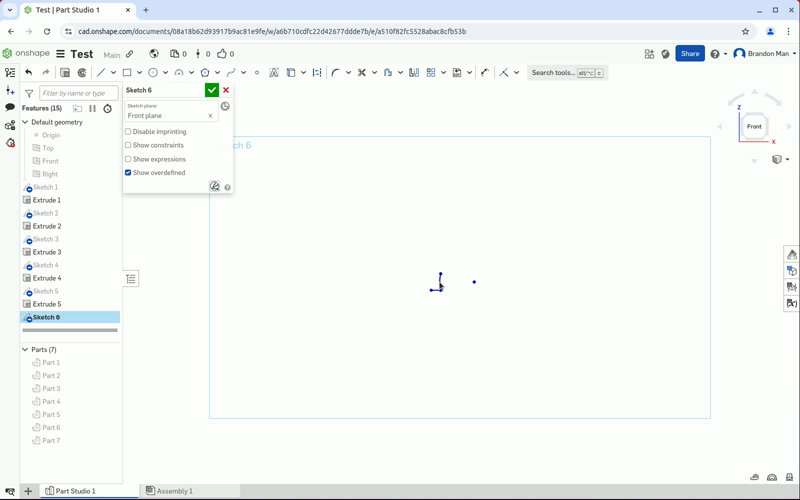
key(l)
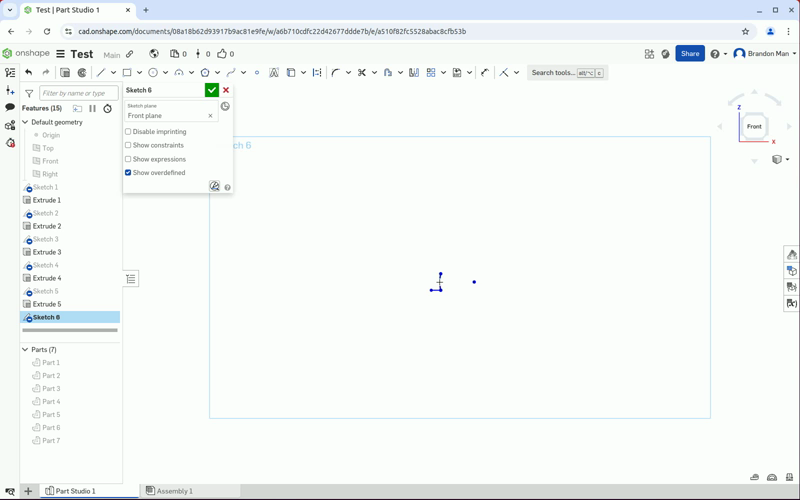
mouse_move(440, 273)
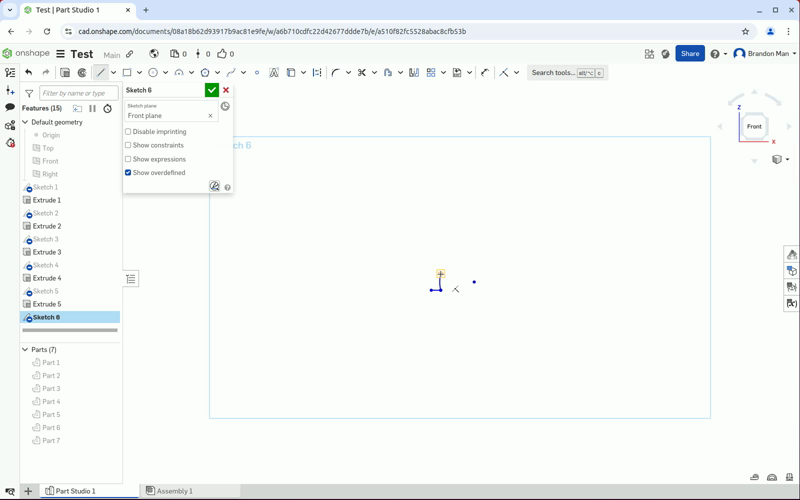
click(440, 273)
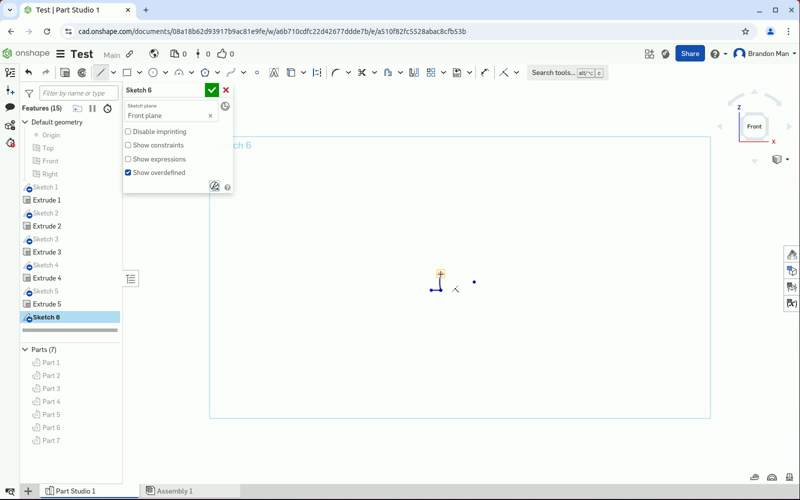
key_down(shift)
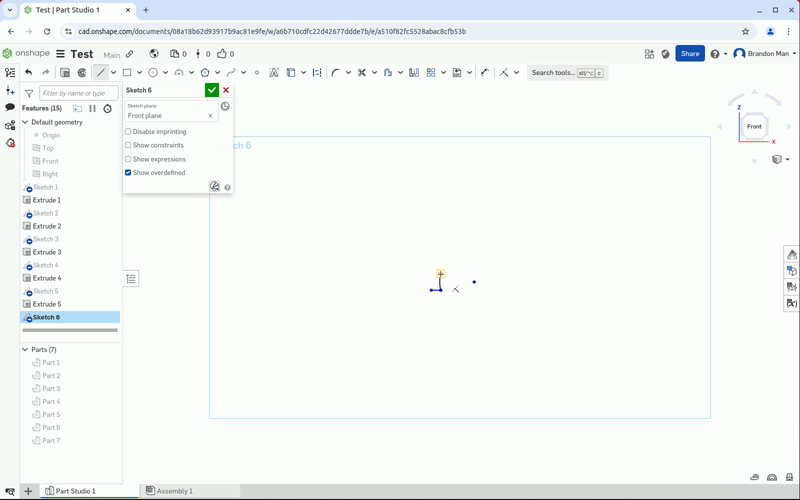
mouse_move(470, 273)
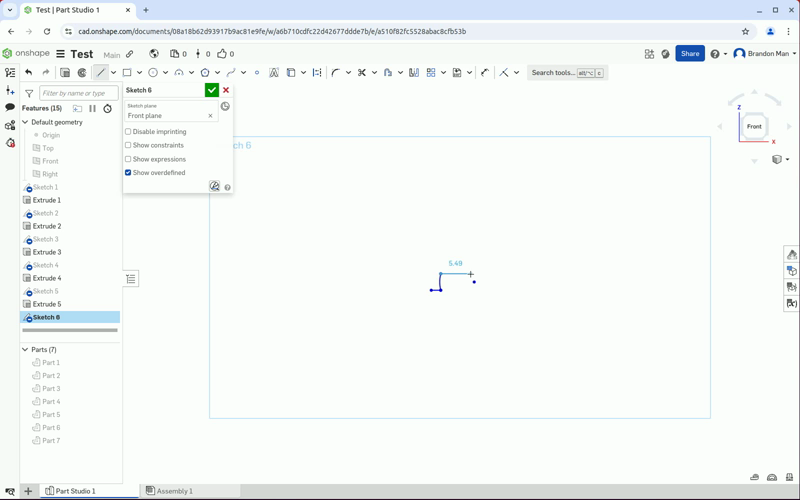
mouse_move(431, 273)
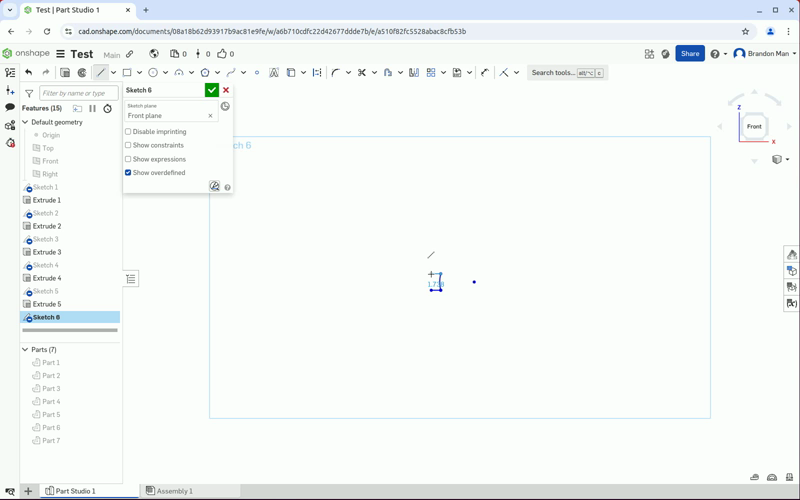
click(431, 273)
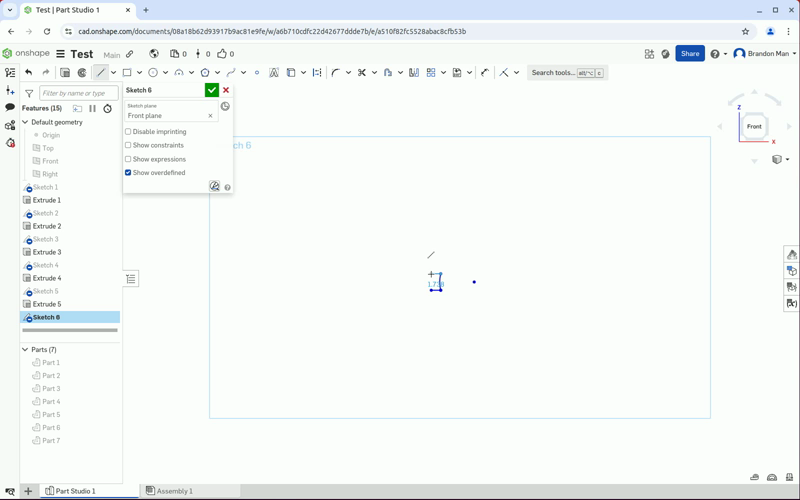
key_up(shift)
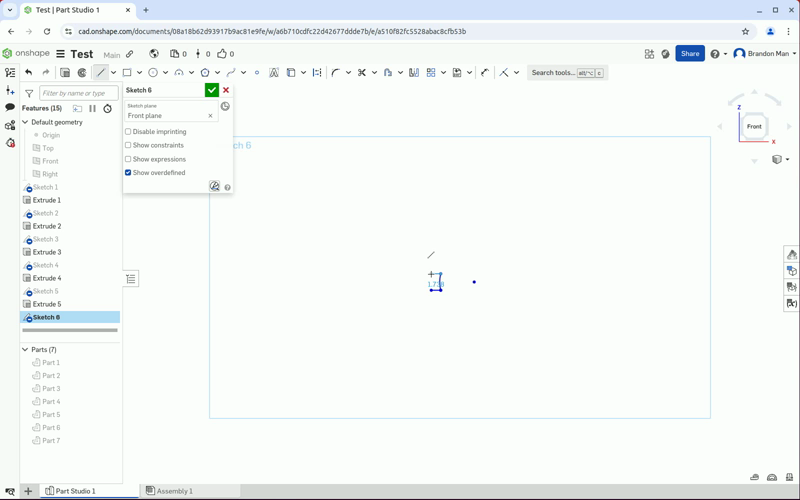
mouse_move(461, 273)
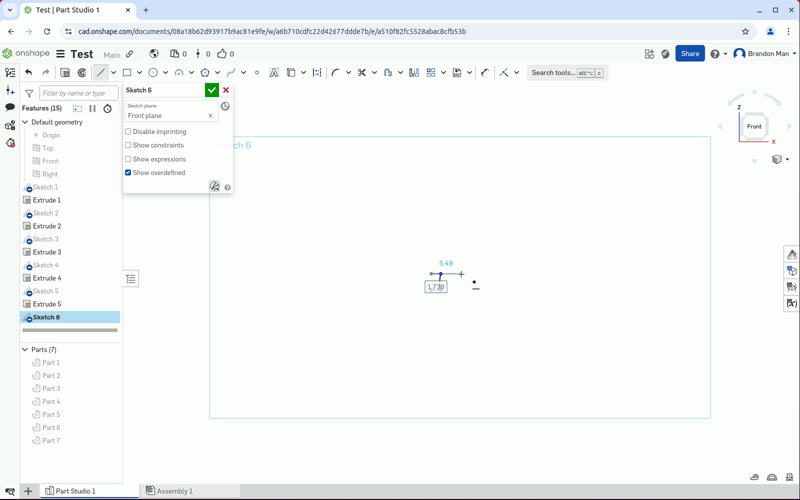
key_down(shift)
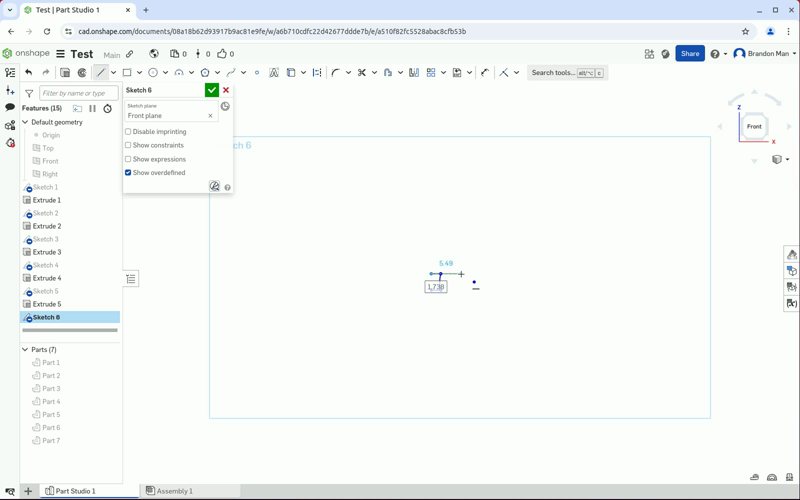
mouse_move(431, 290)
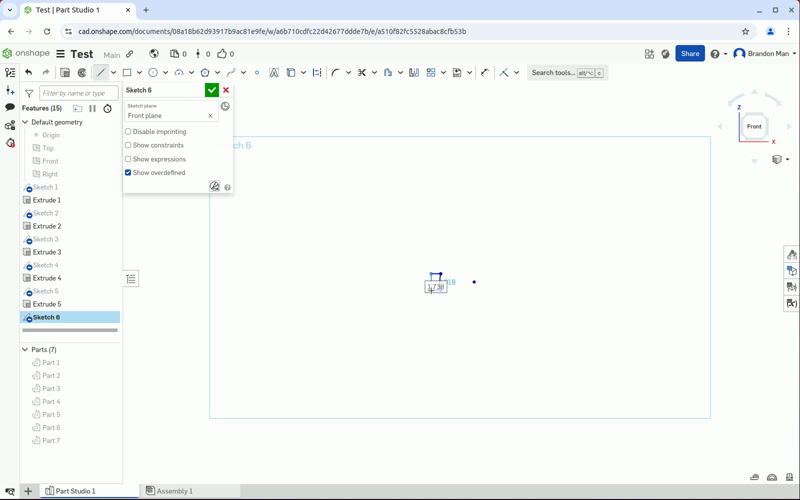
key_up(shift)
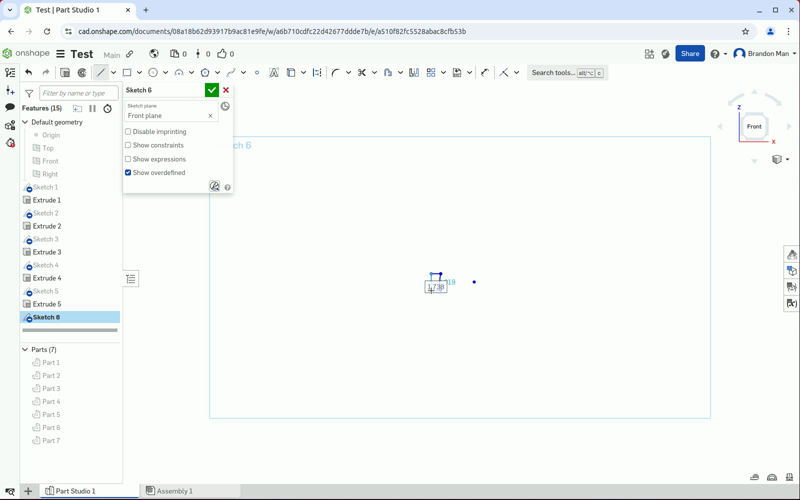
click(431, 290)
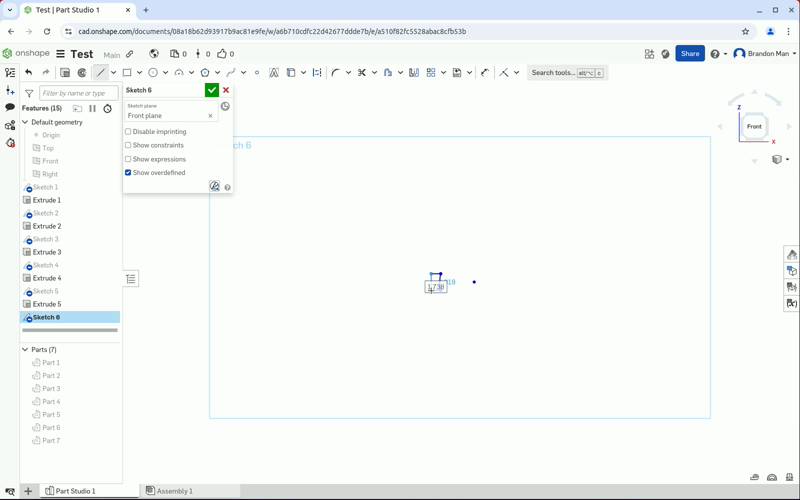
key(esc)
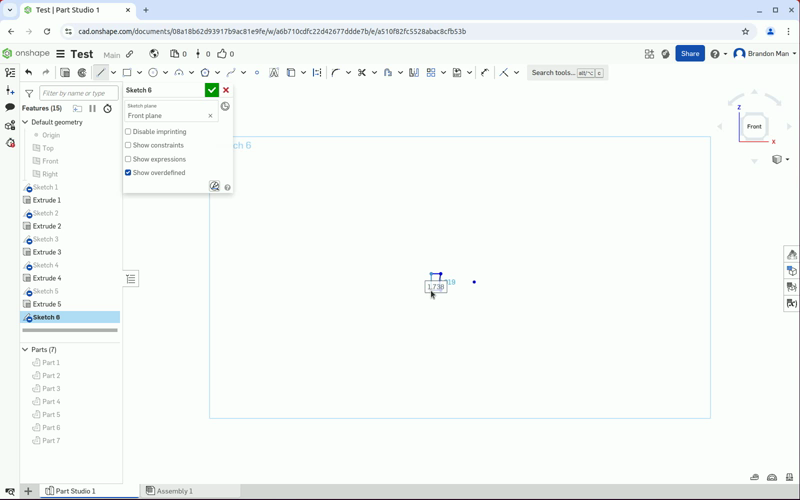
mouse_move(439, 278)
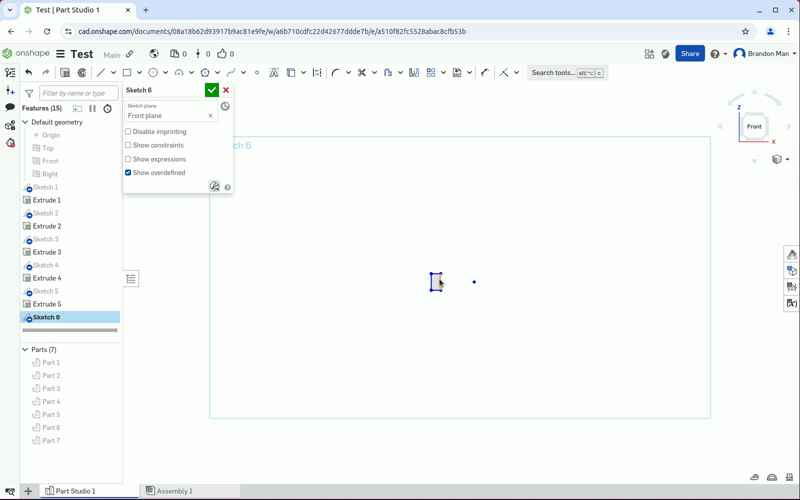
scroll(6)
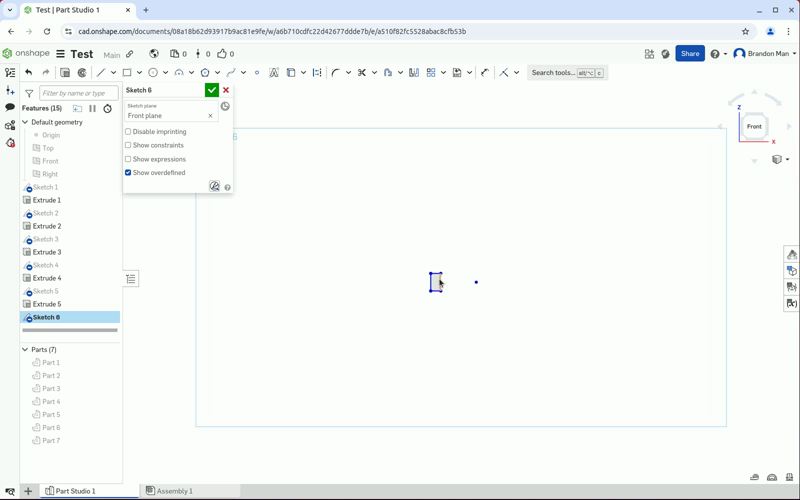
scroll(6)
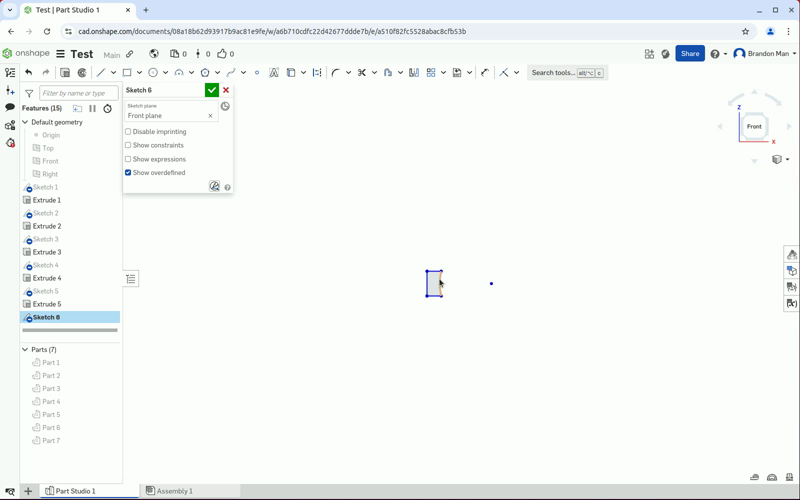
scroll(6)
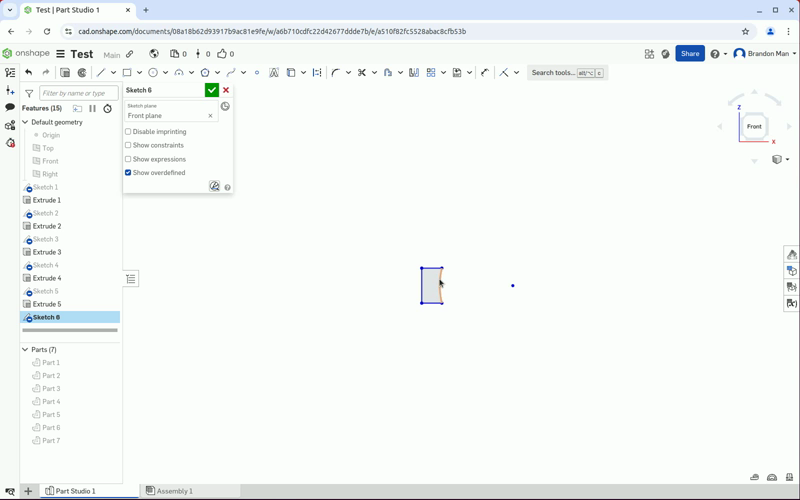
scroll(6)
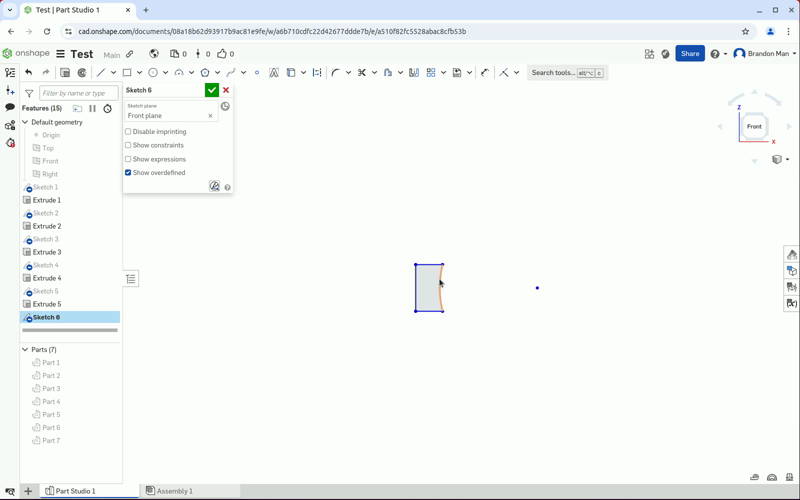
scroll(6)
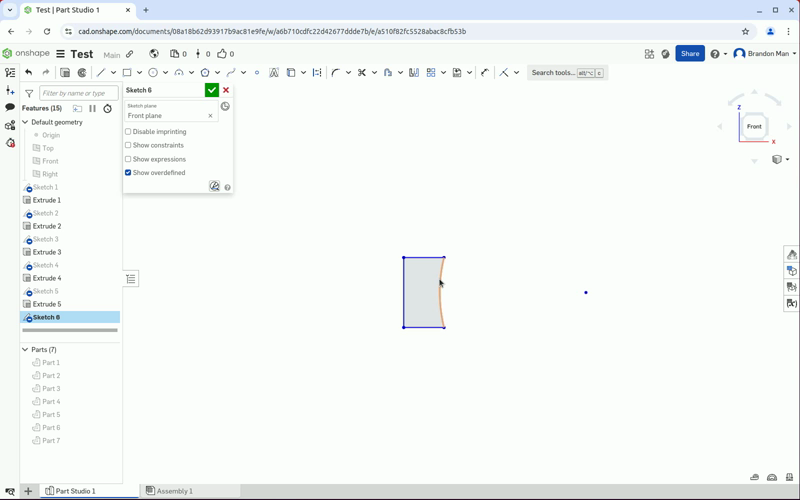
scroll(6)
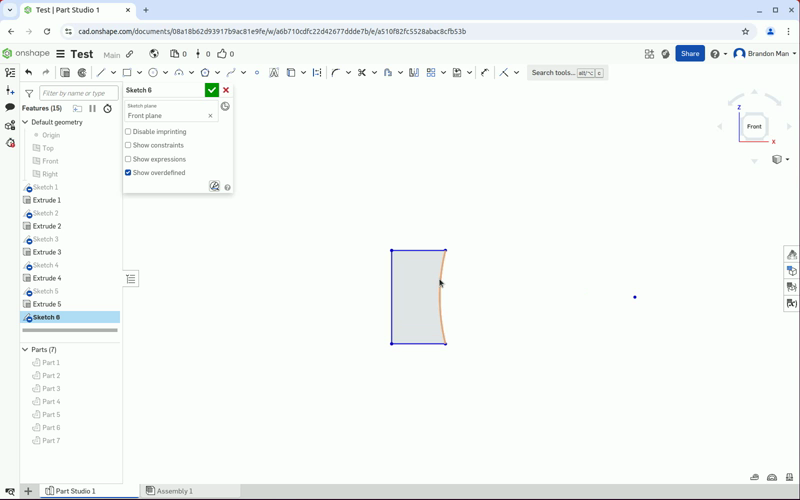
scroll(6)
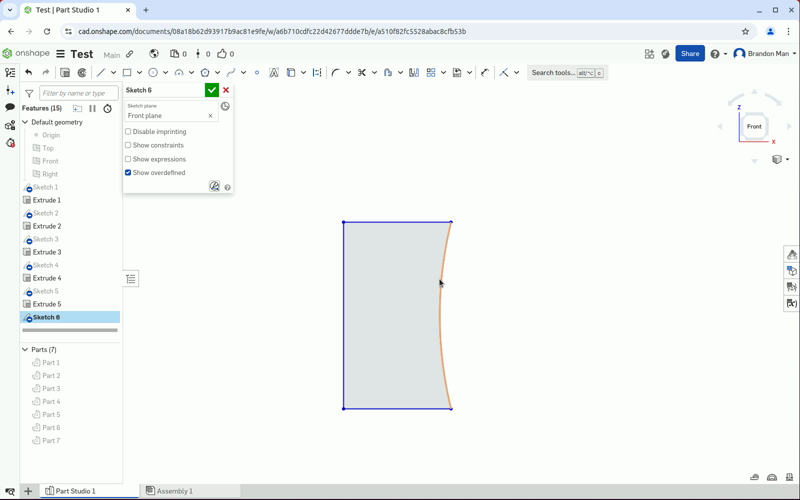
click(439, 278)
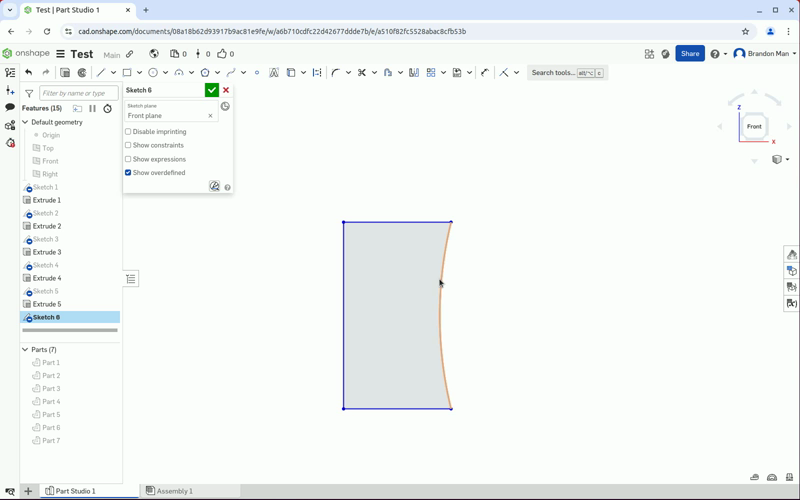
scroll(-6)
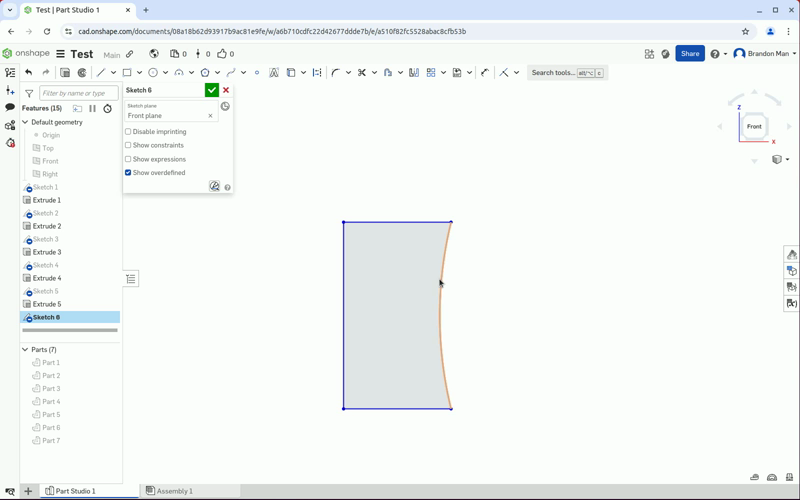
scroll(-6)
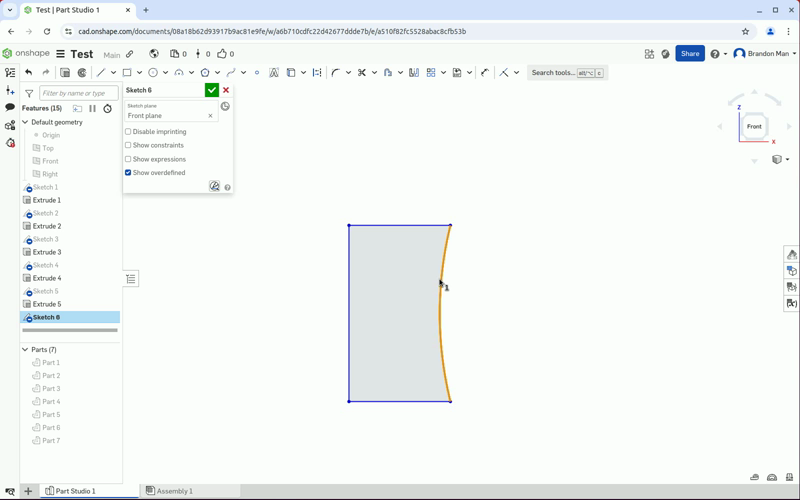
scroll(-6)
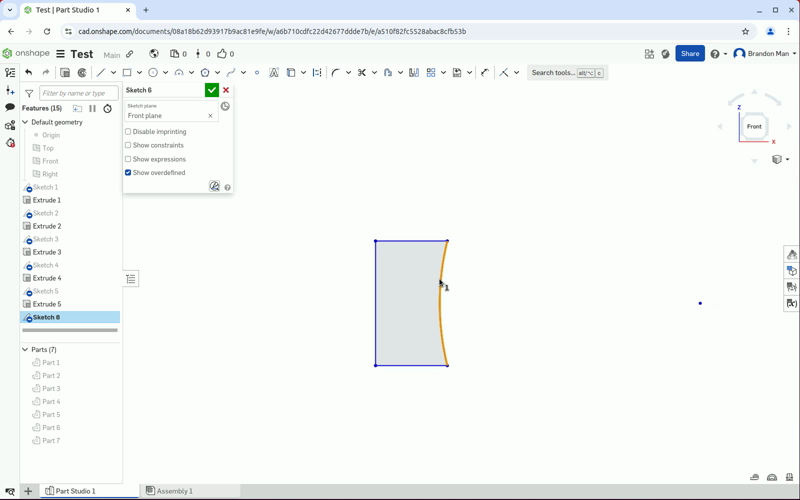
scroll(-6)
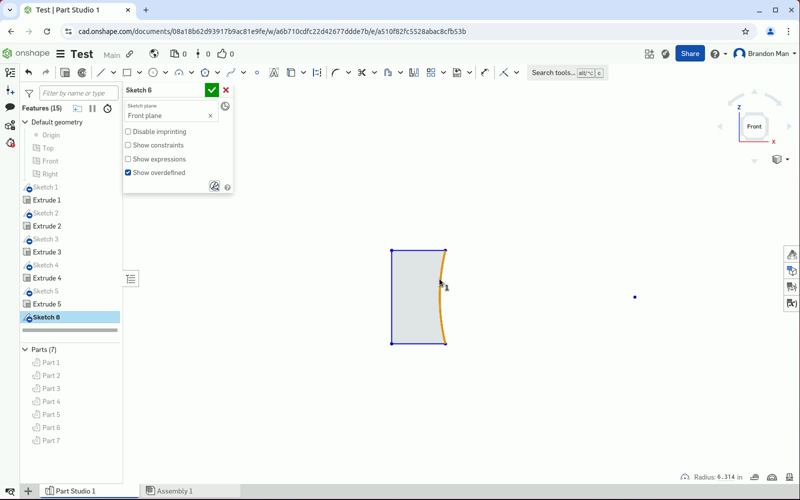
scroll(-6)
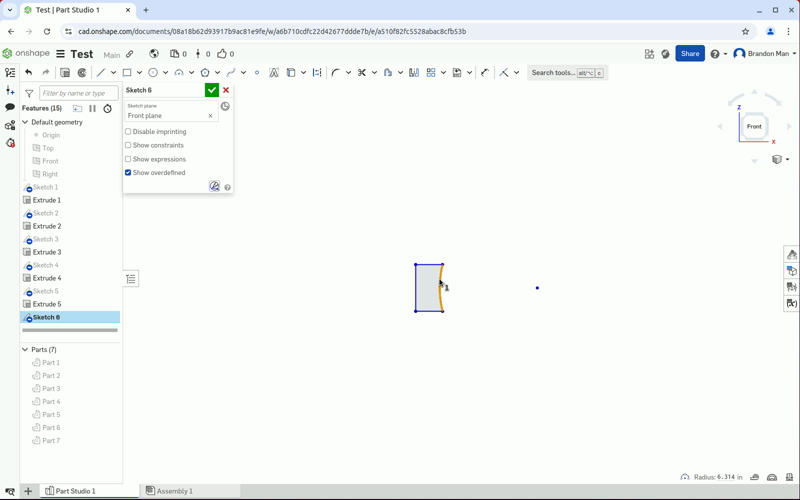
scroll(-6)
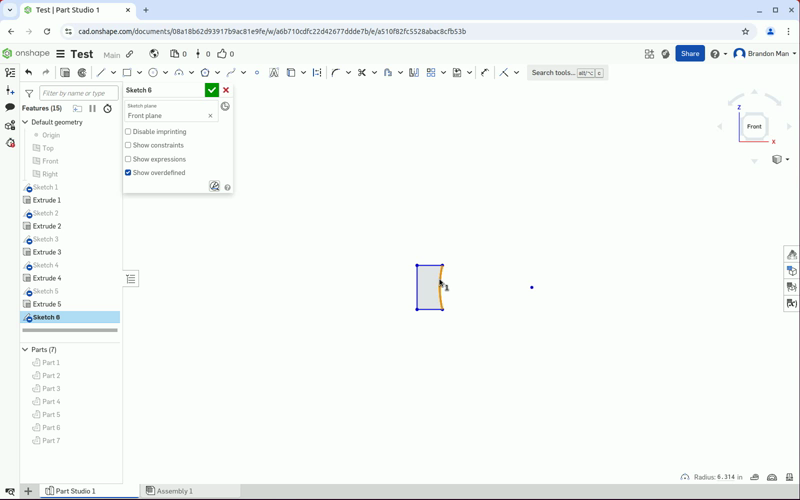
scroll(-6)
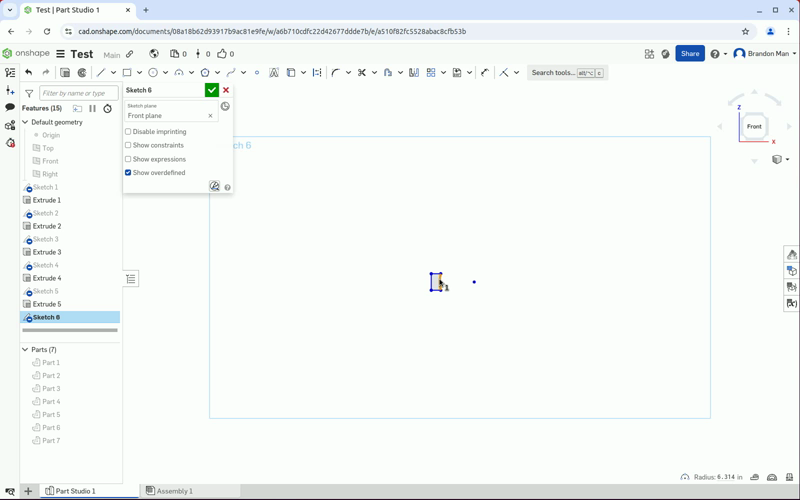
mouse_move(73, 352)
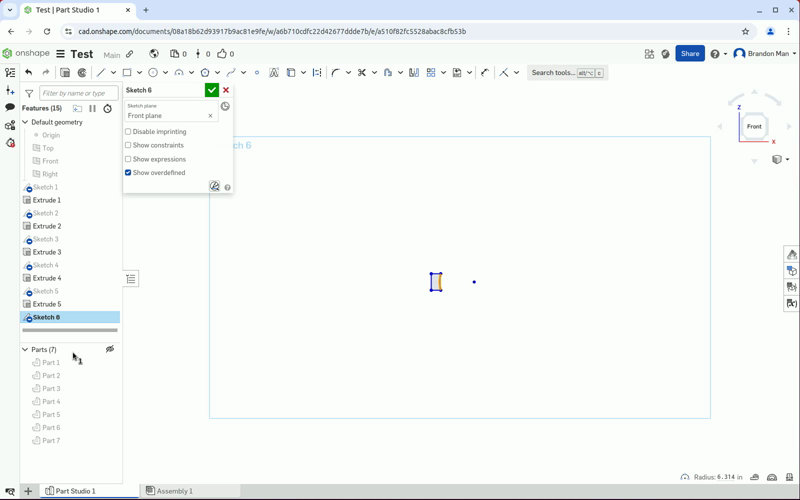
key(shift+y)
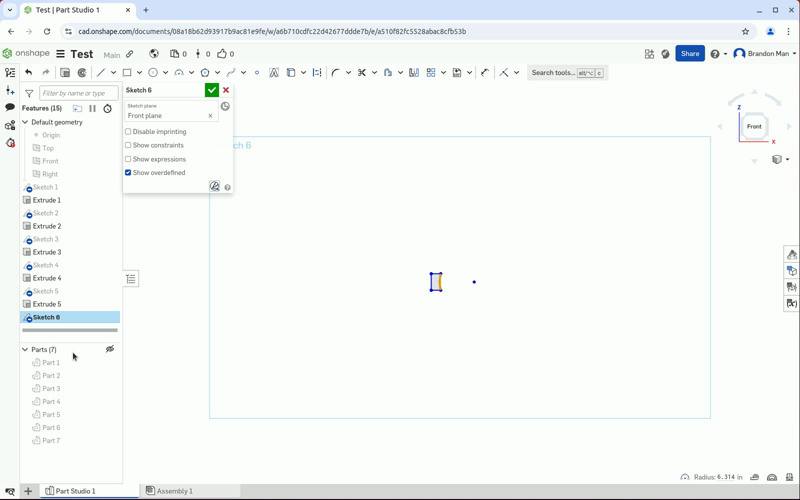
key(shift+e)
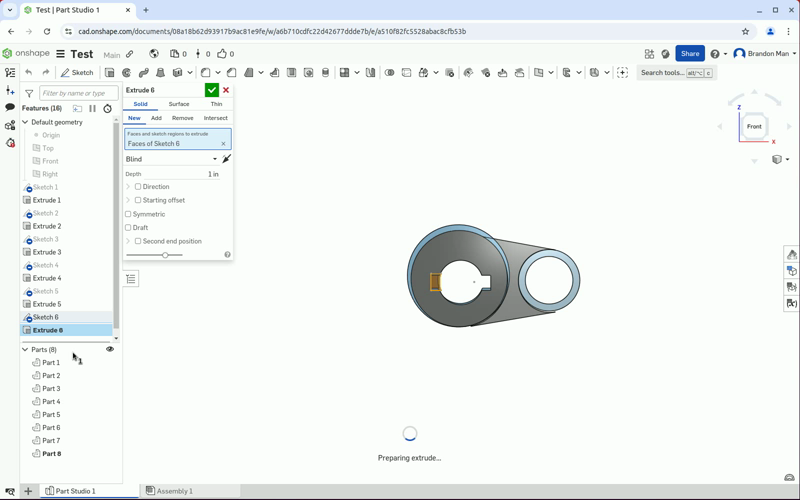
mouse_move(143, 106)
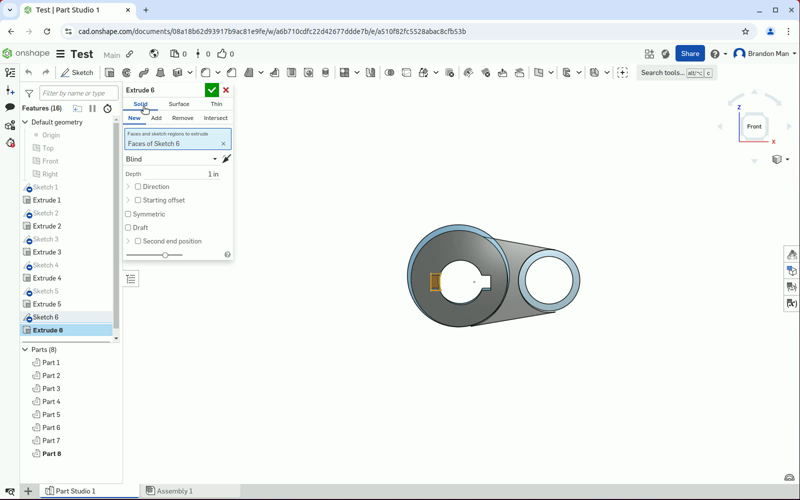
click(143, 106)
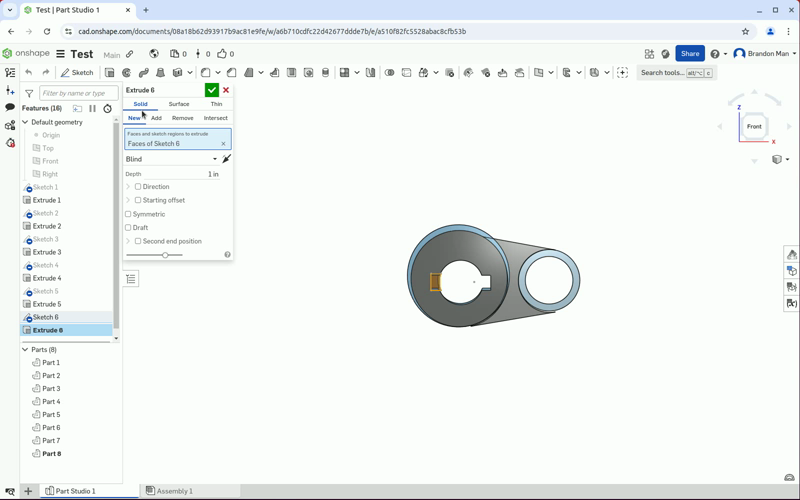
mouse_move(137, 120)
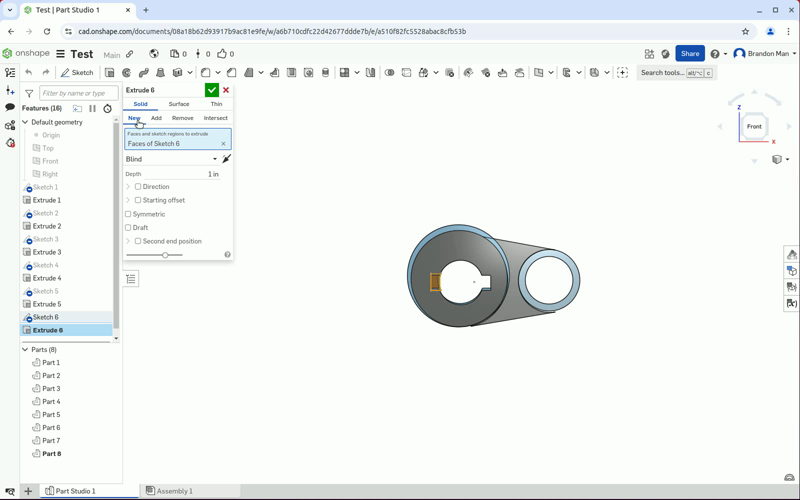
click(137, 120)
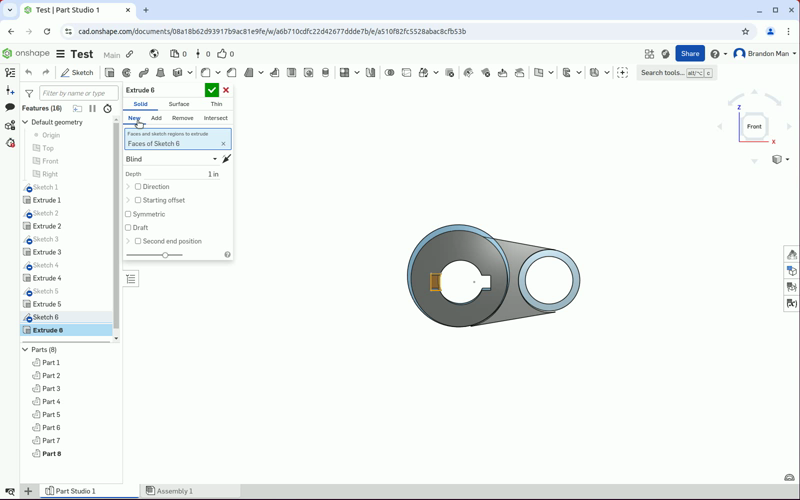
key(tab, 4)
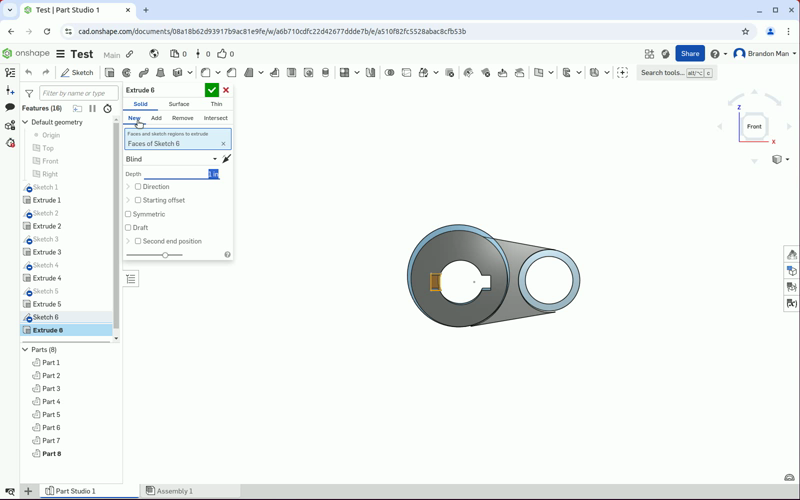
text(16.128)
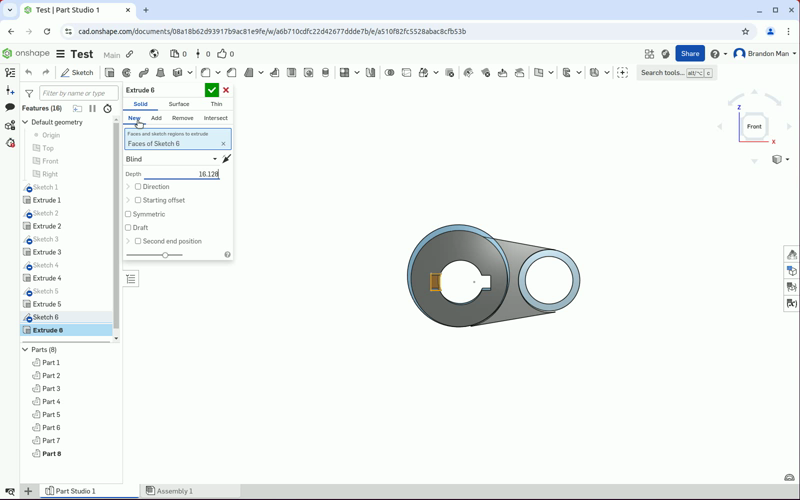
key(enter)
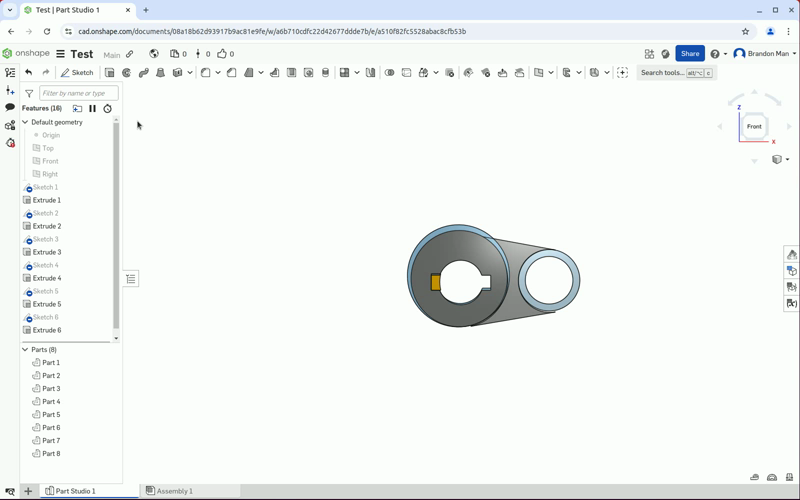
key(shift+h)
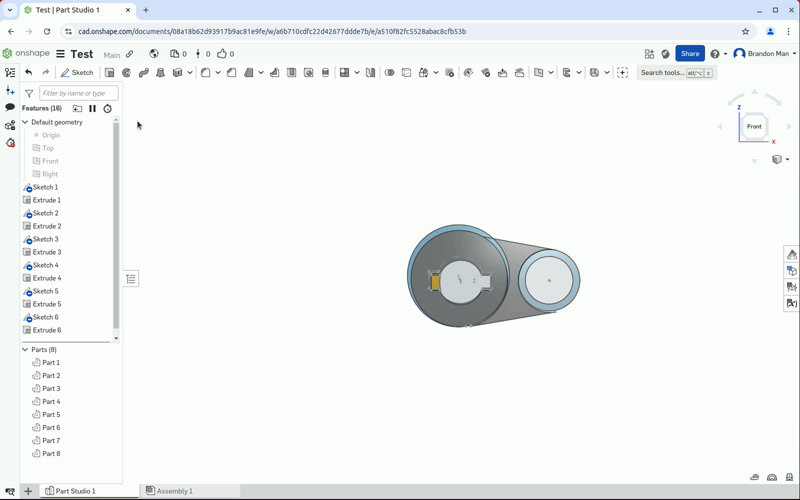
key(shift+h)
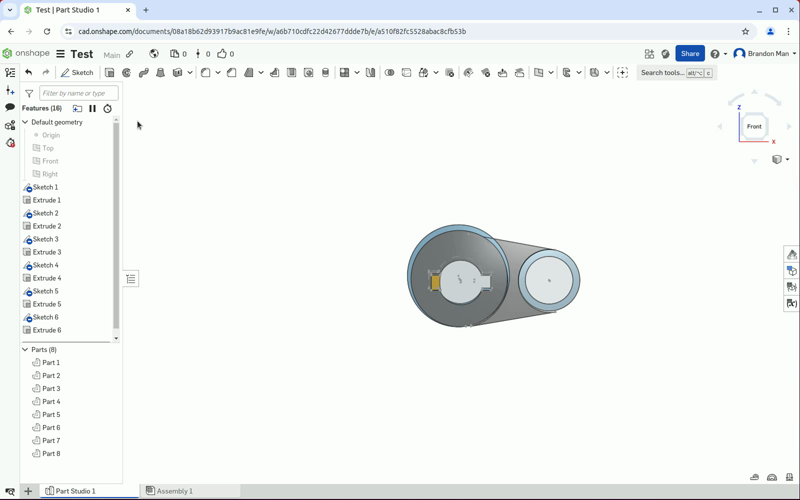
key(shift+7)
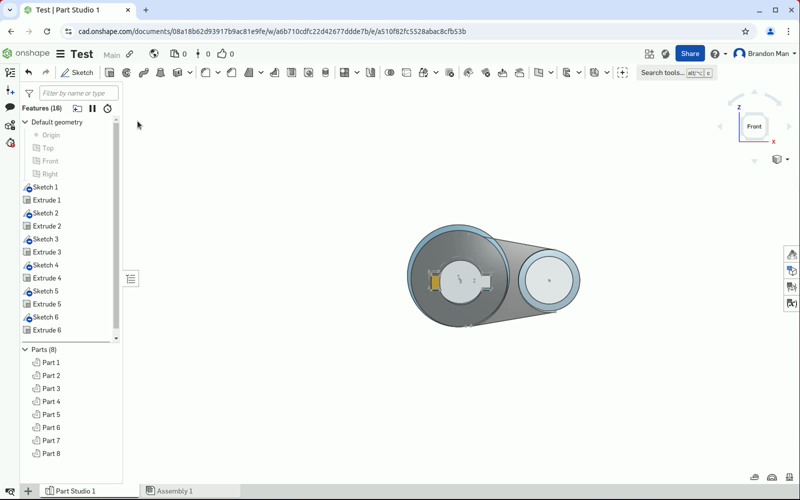
key(left, 2)
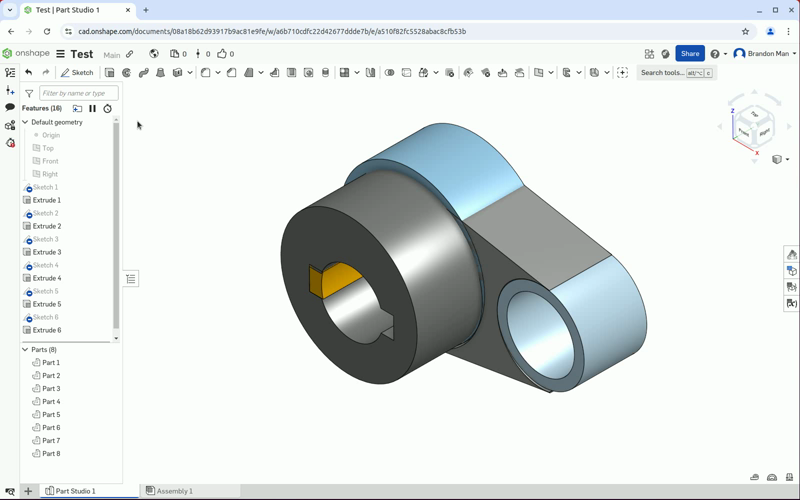
key(down, 2)
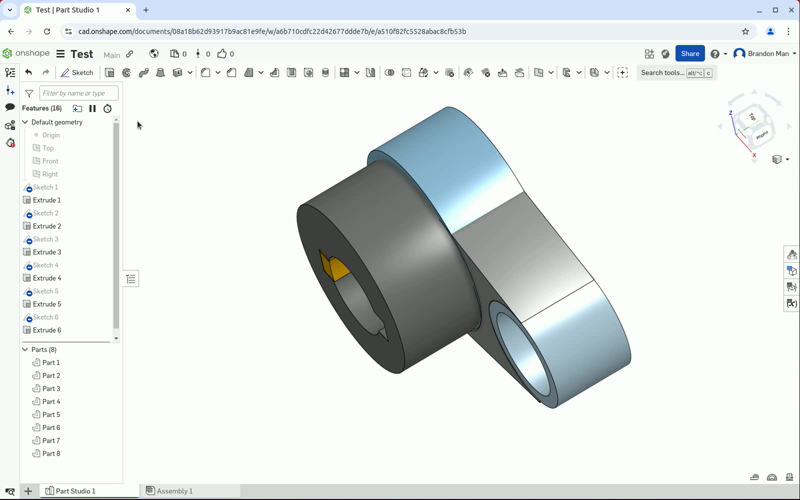
key(up, 2)
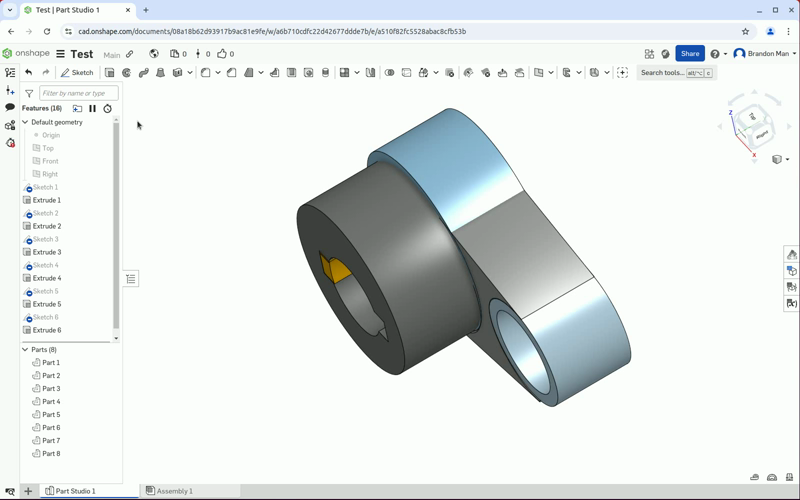
key(right, 2)
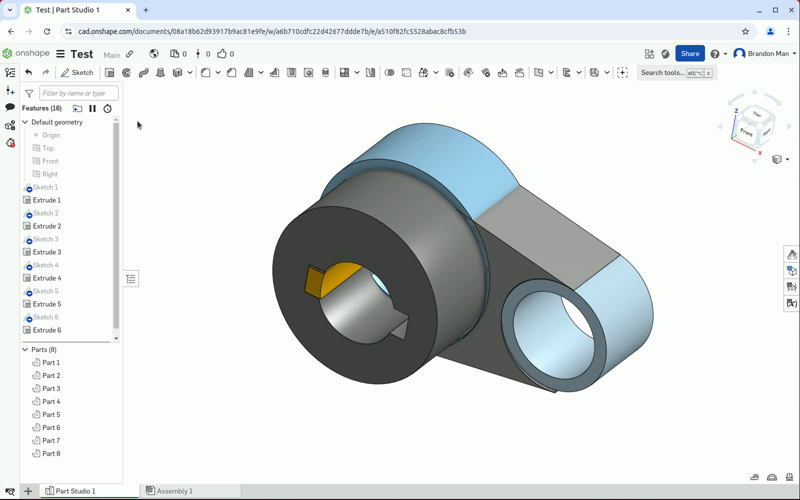
mouse_move(69, 189)
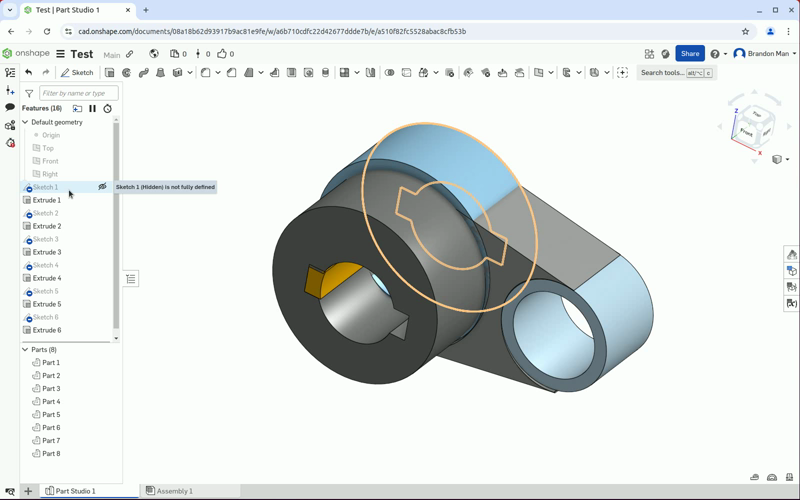
click(69, 189)